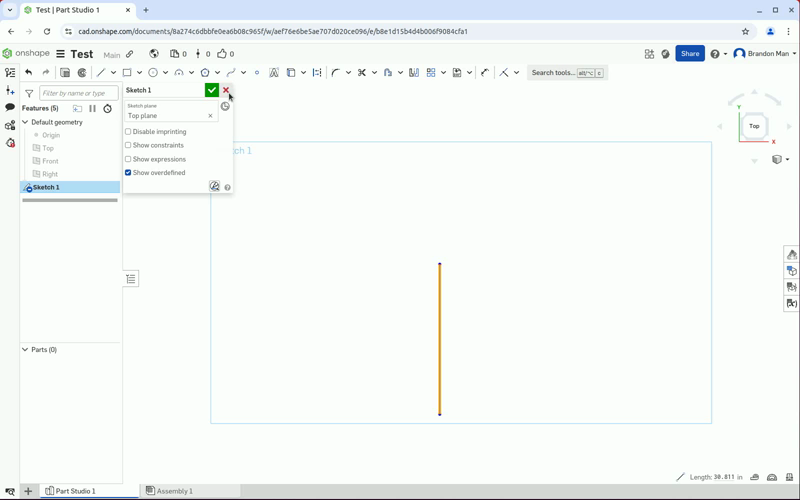
key(shift+h)
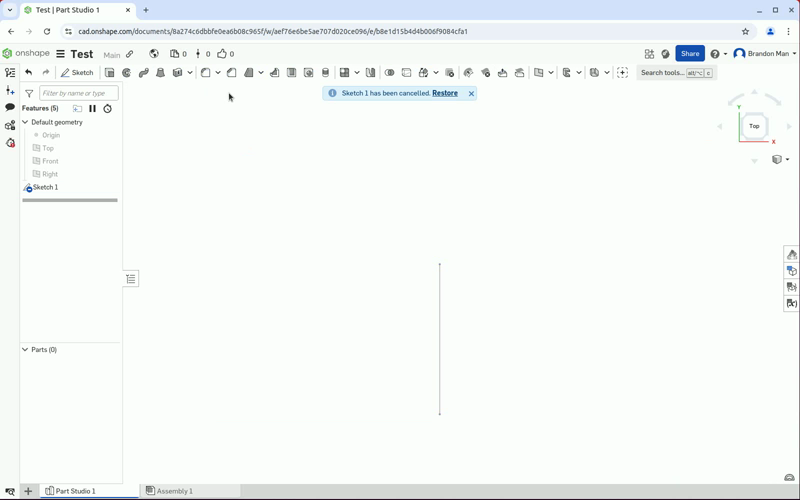
key(shift+s)
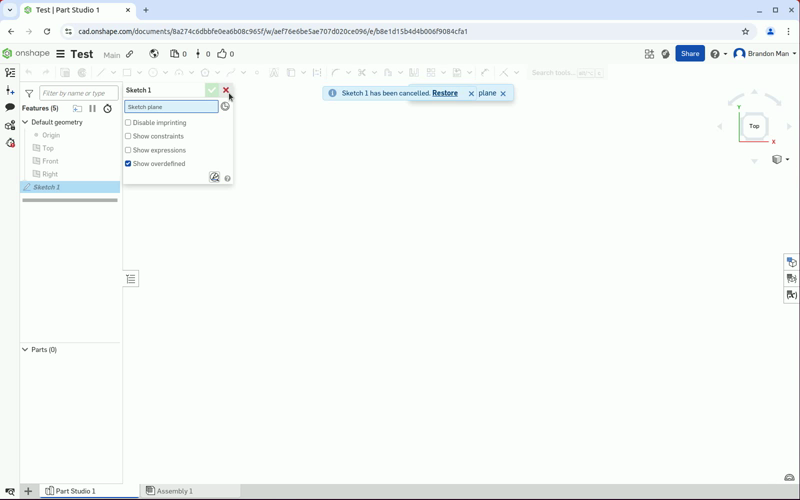
mouse_move(73, 150)
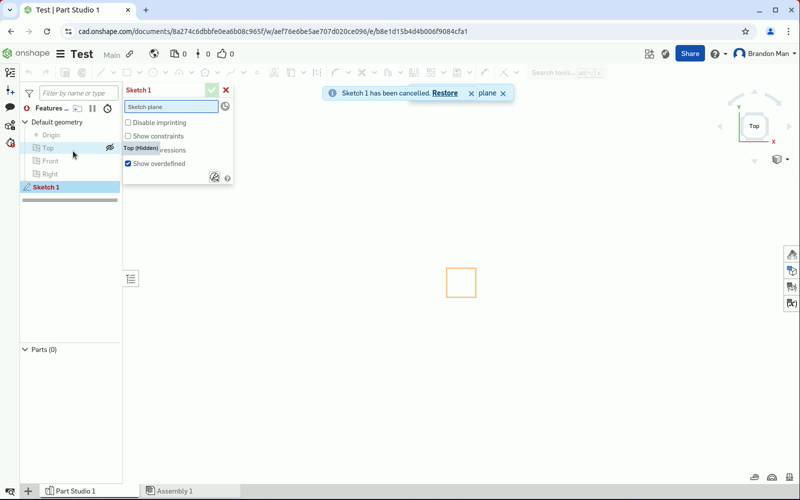
click(73, 150)
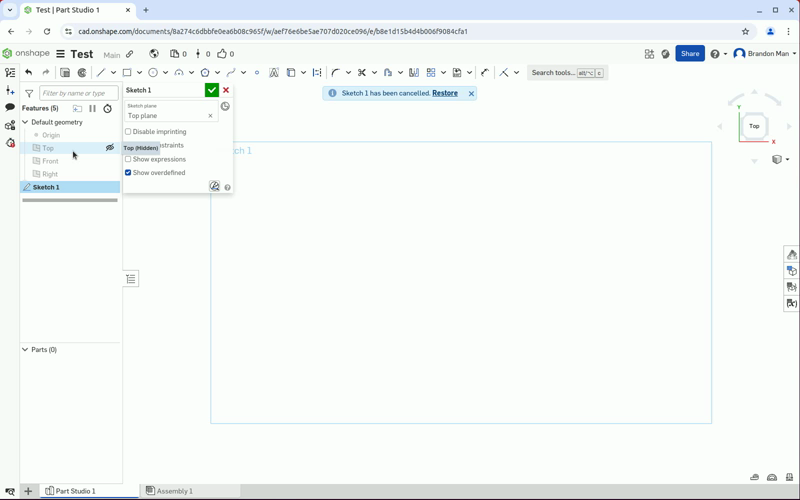
mouse_move(73, 352)
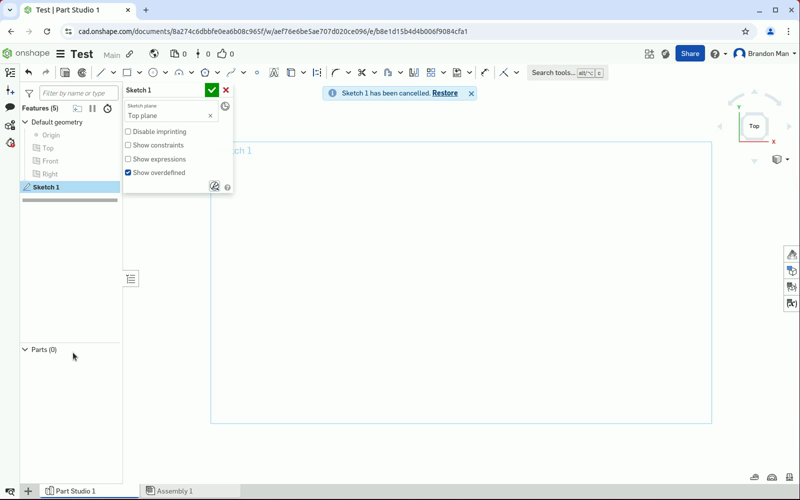
key(y)
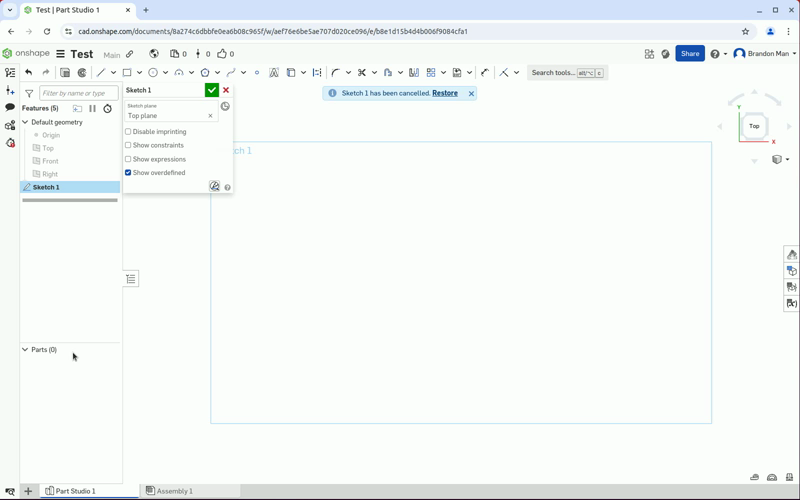
key(c)
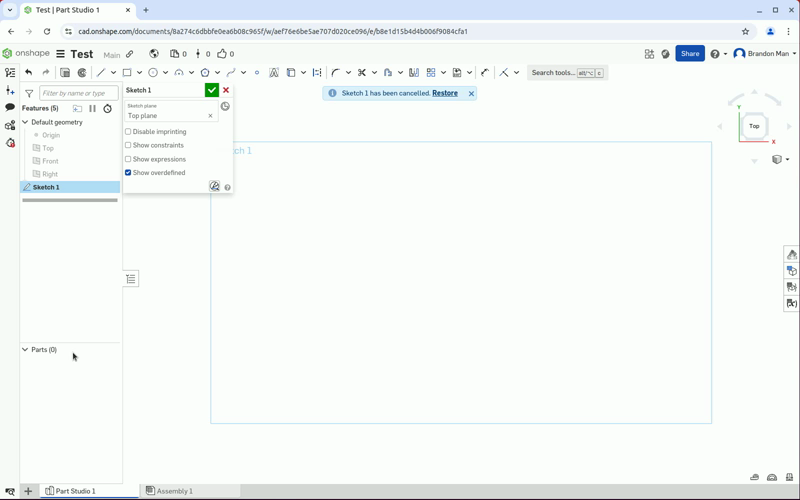
key_down(shift)
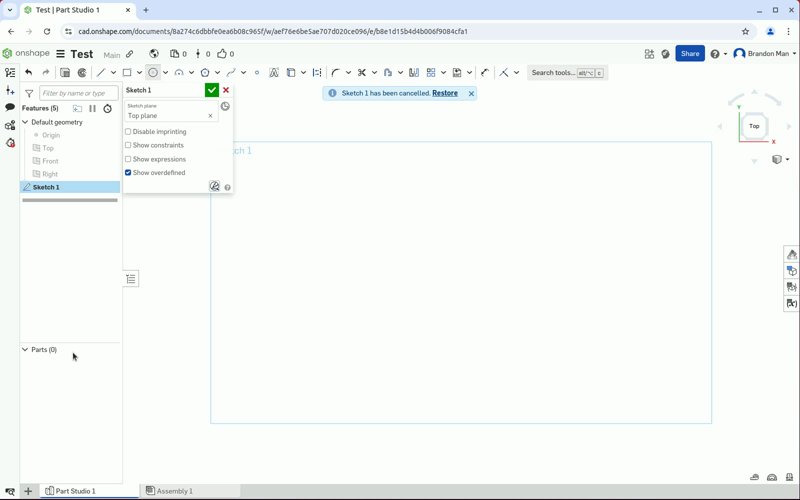
mouse_move(461, 282)
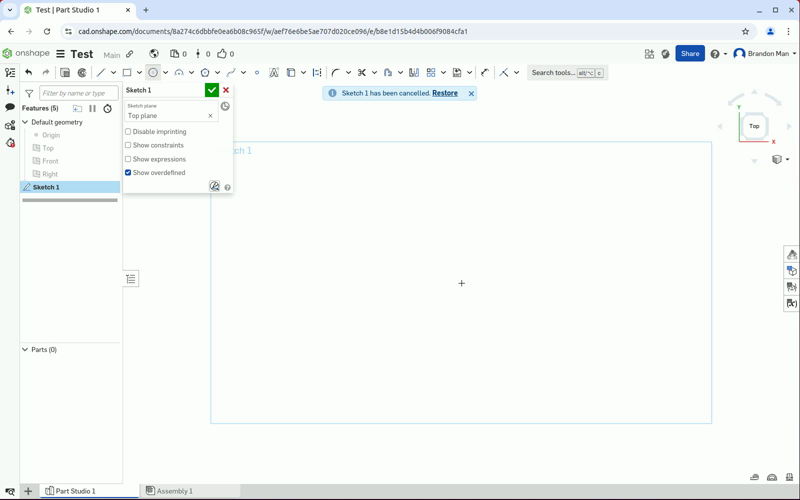
click(461, 282)
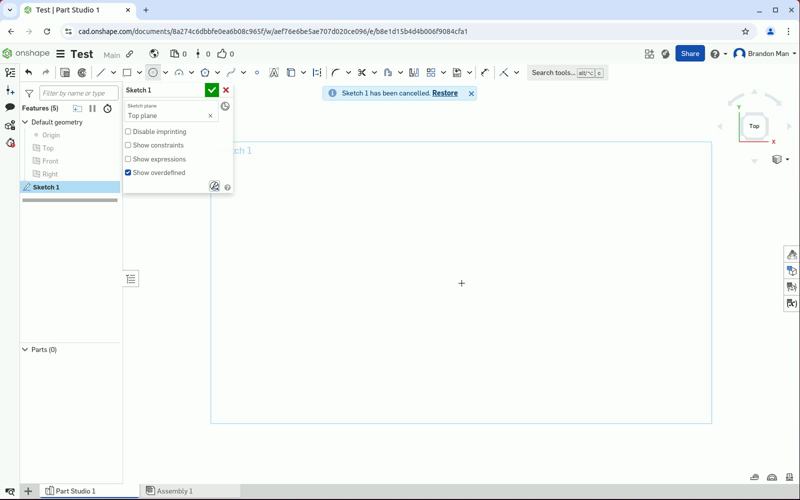
key_up(shift)
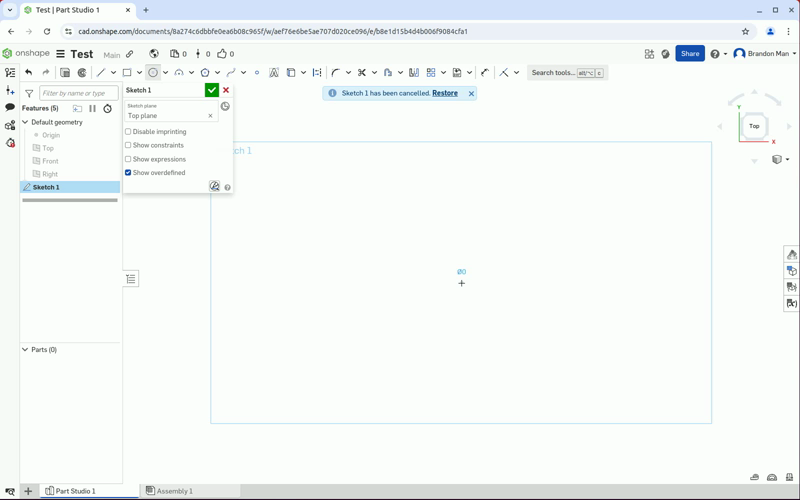
mouse_move(470, 282)
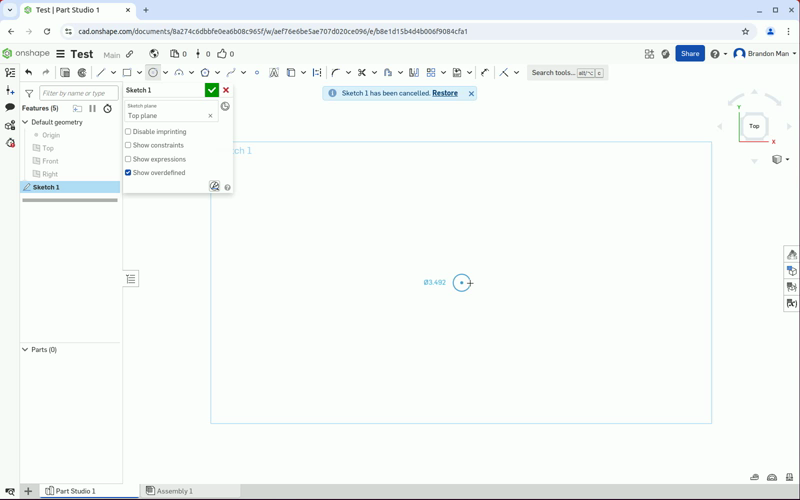
click(470, 282)
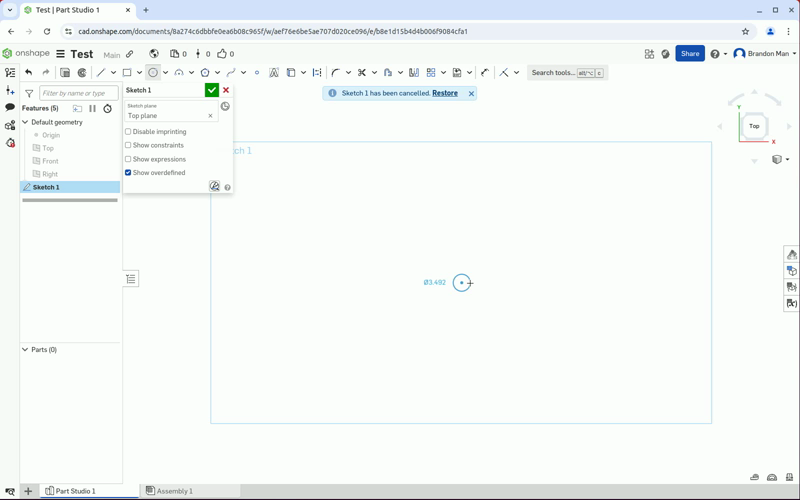
key(esc)
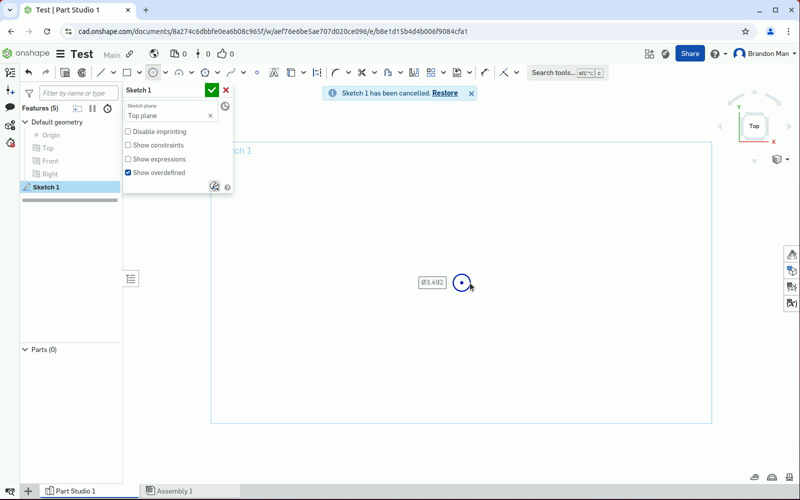
key(c)
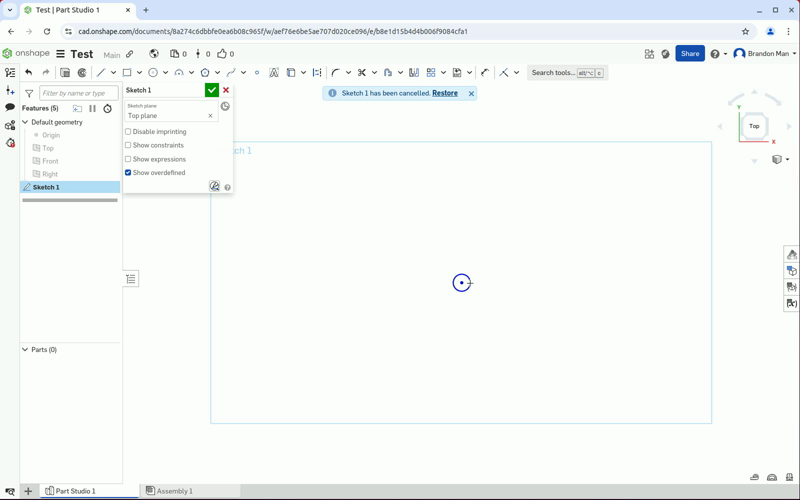
key_down(shift)
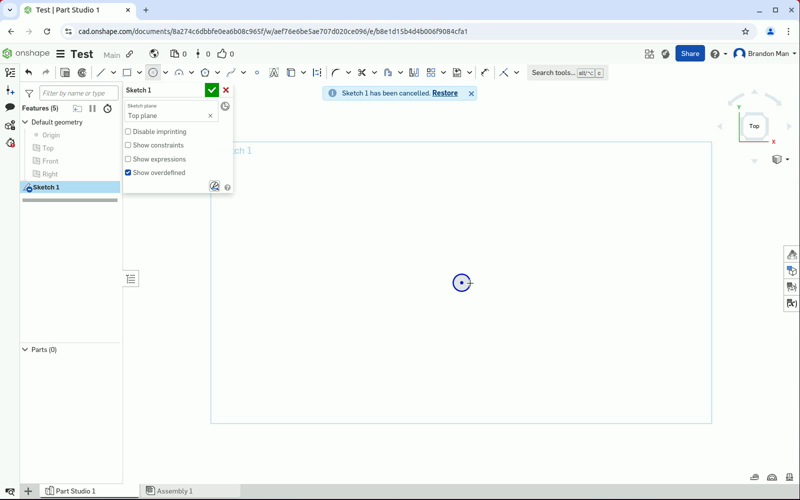
mouse_move(461, 282)
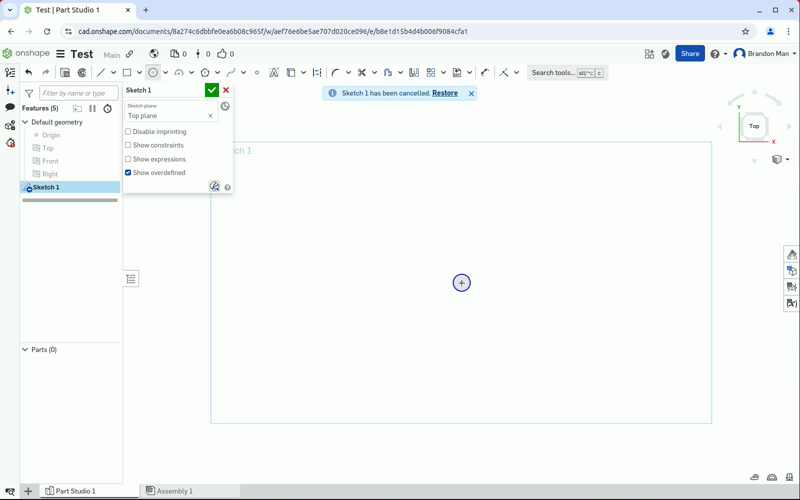
click(461, 282)
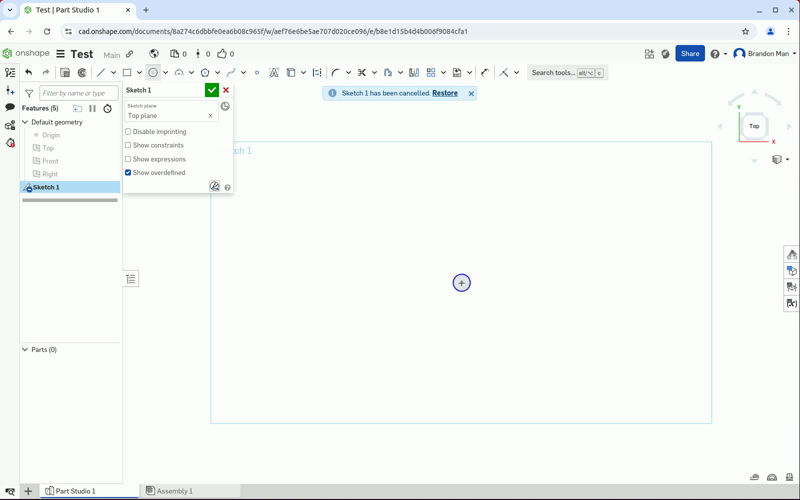
key_up(shift)
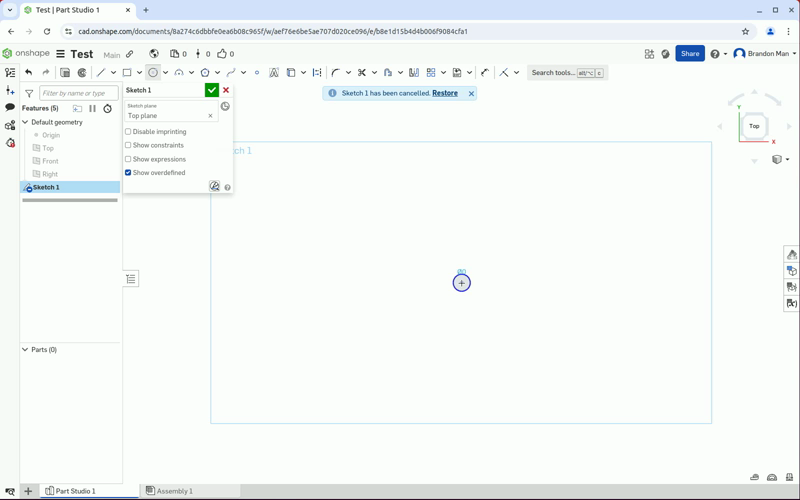
mouse_move(469, 282)
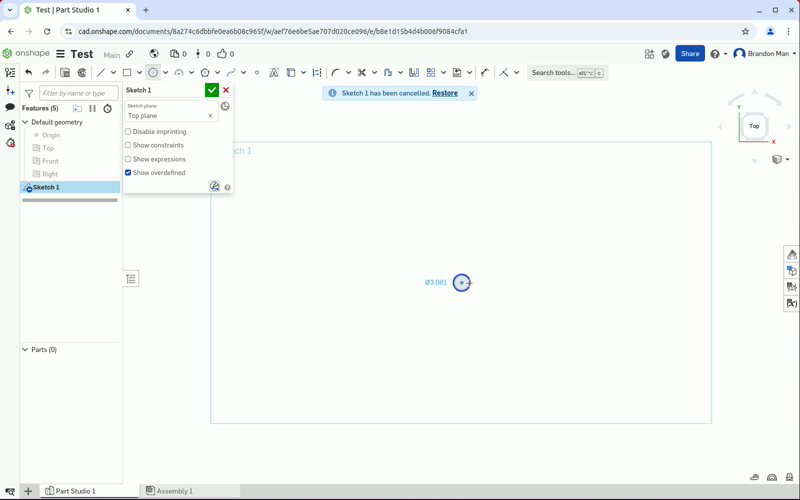
scroll(6)
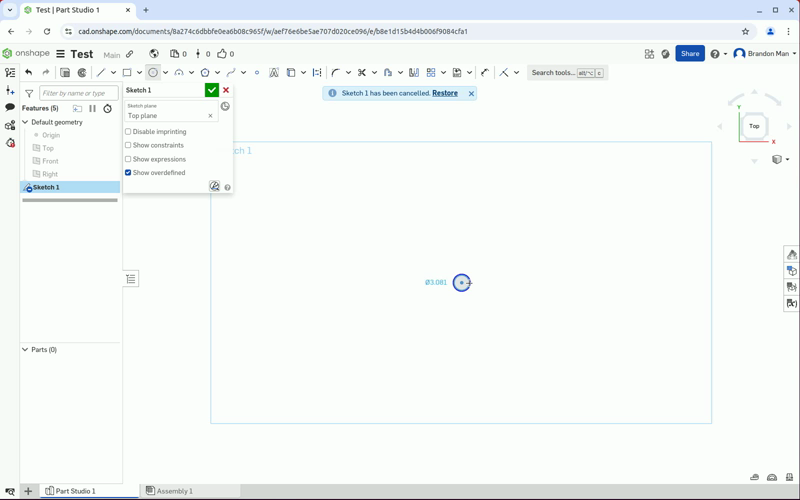
scroll(6)
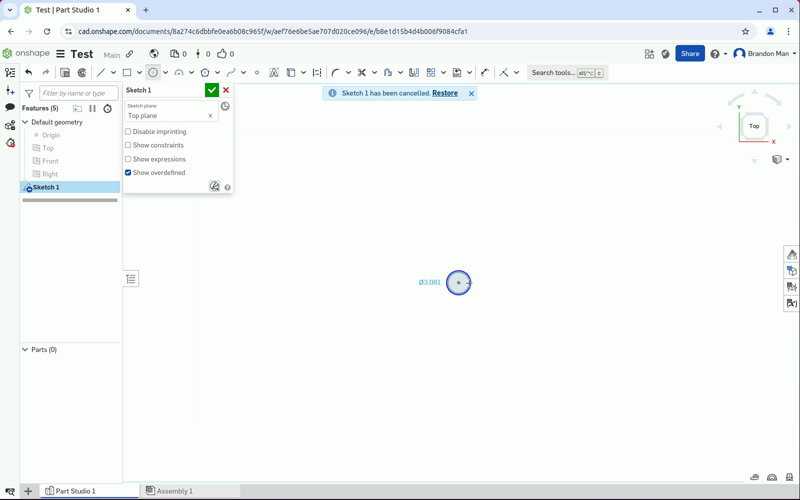
scroll(6)
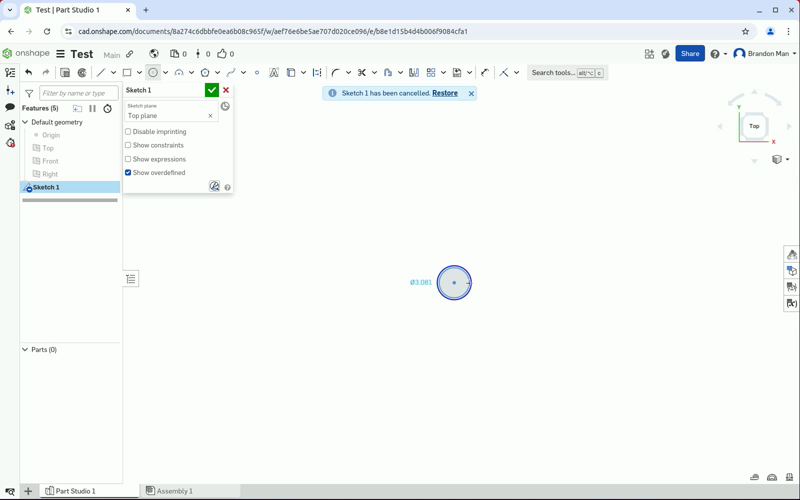
scroll(6)
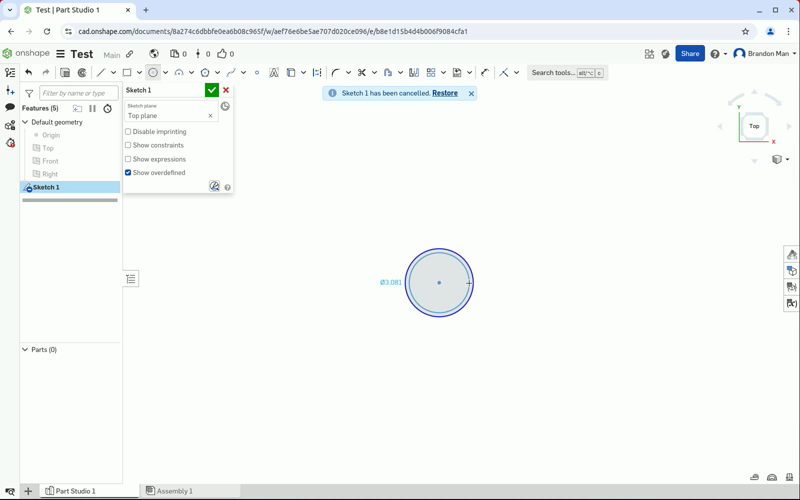
scroll(6)
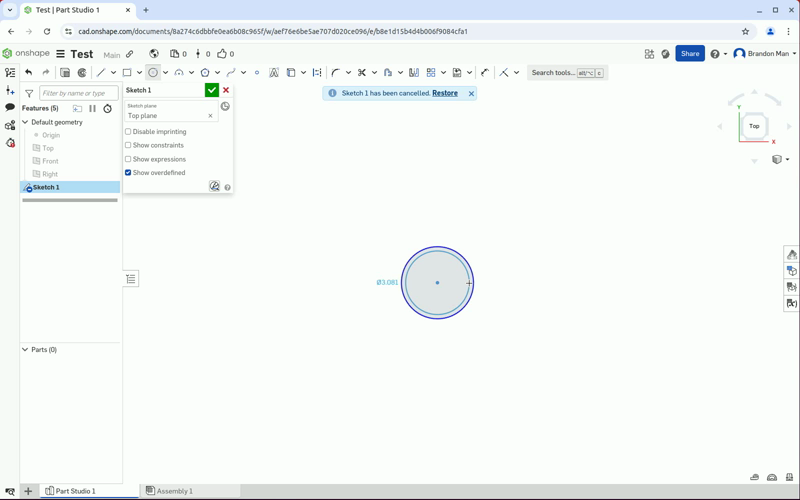
scroll(6)
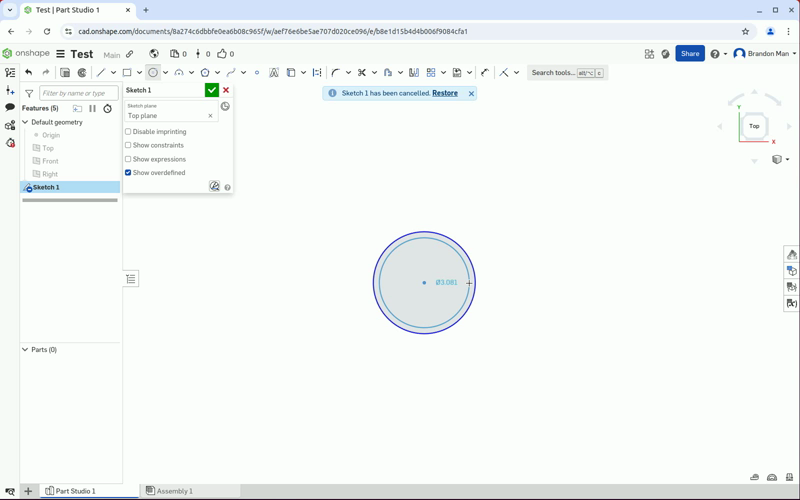
scroll(6)
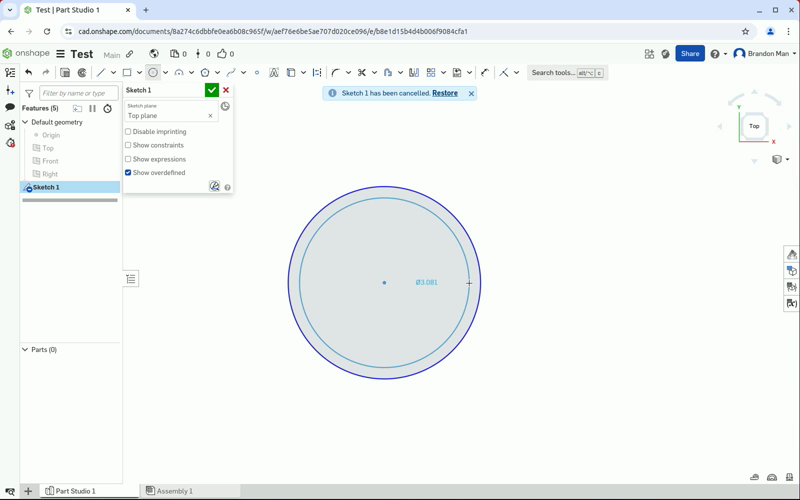
click(469, 282)
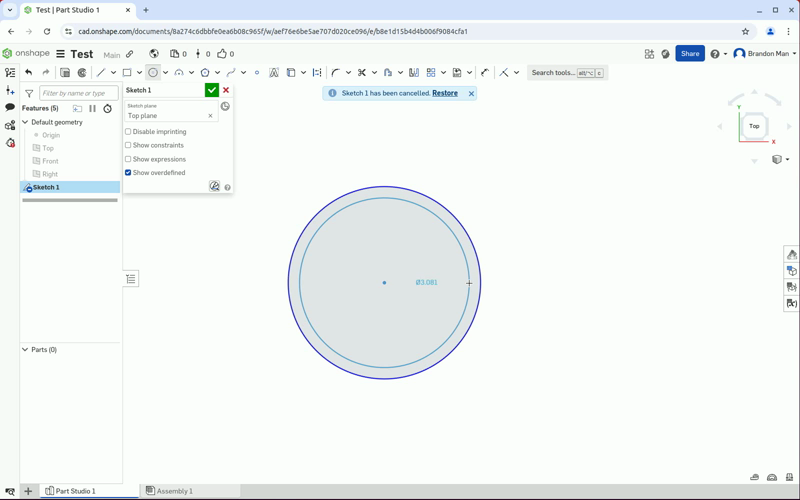
scroll(-6)
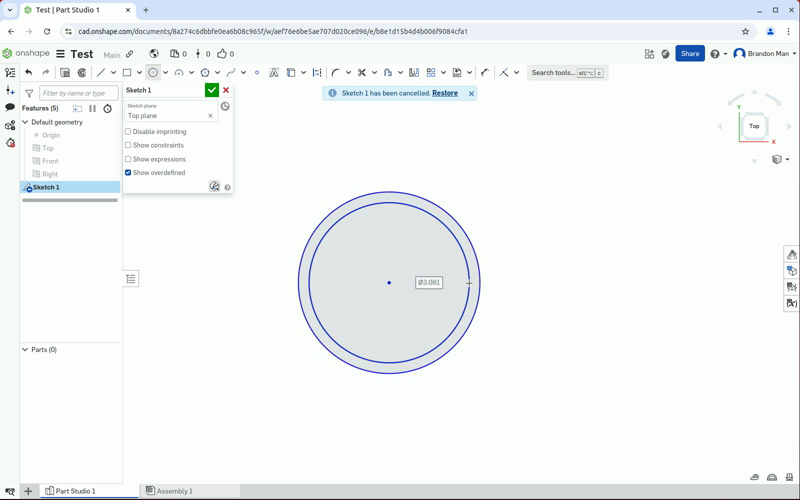
scroll(-6)
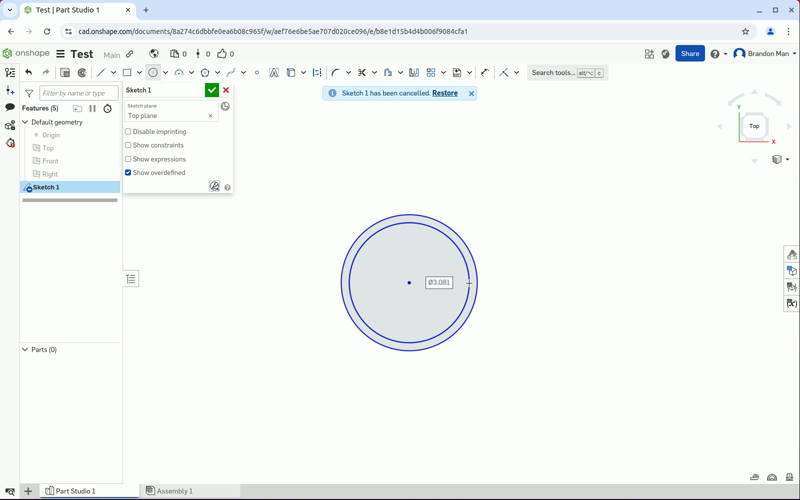
scroll(-6)
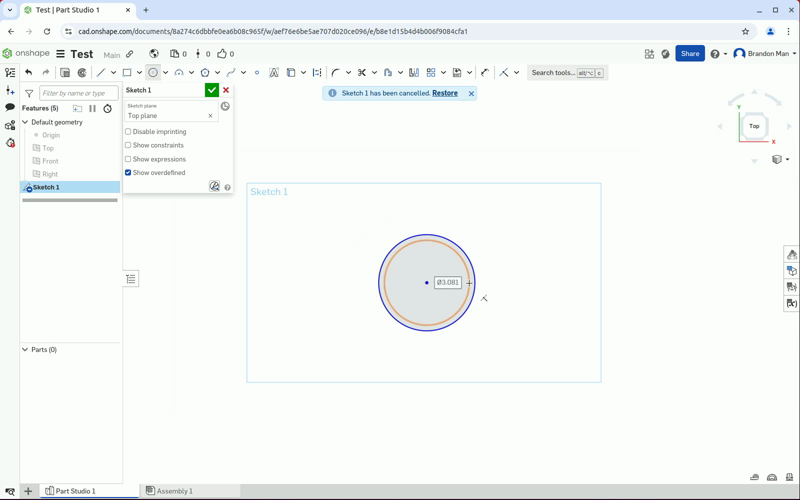
scroll(-6)
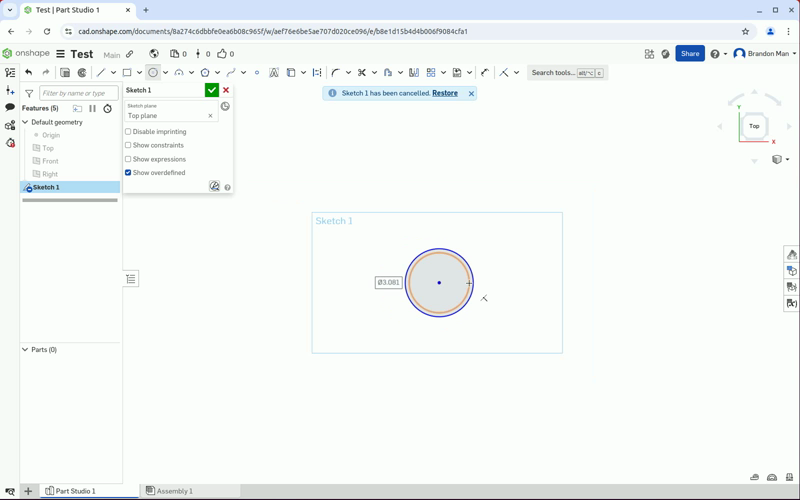
scroll(-6)
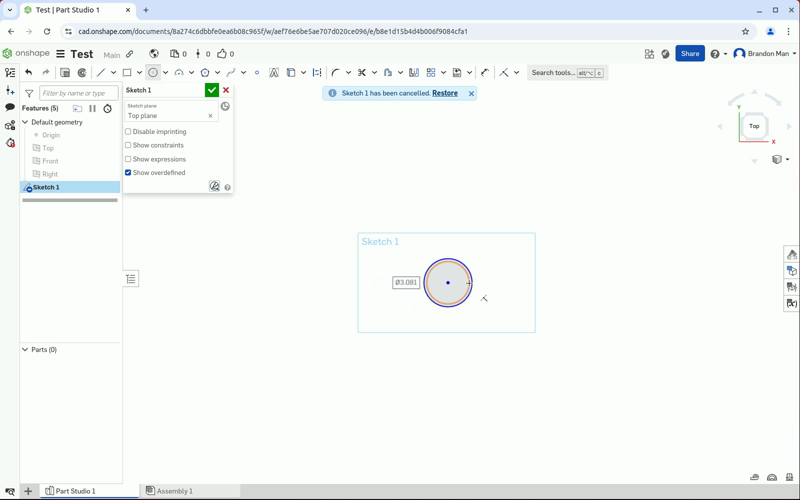
scroll(-6)
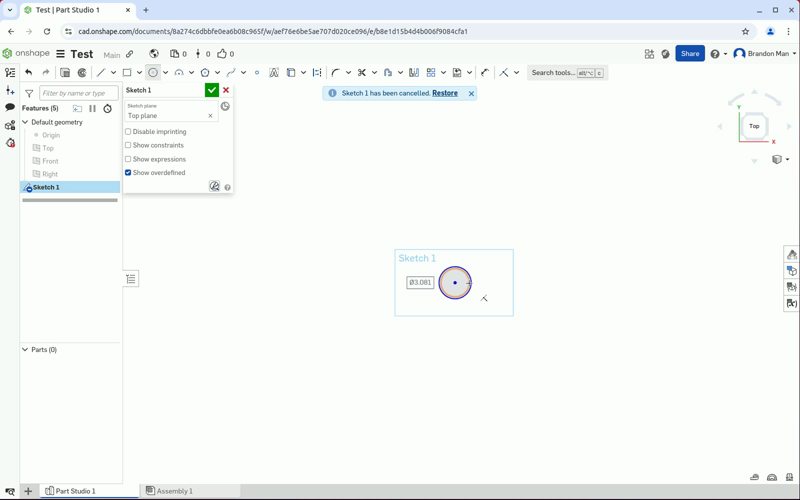
scroll(-6)
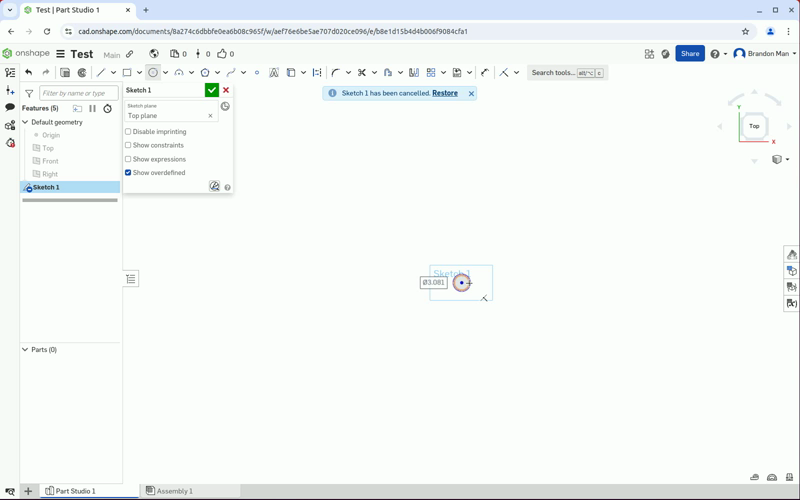
key(esc)
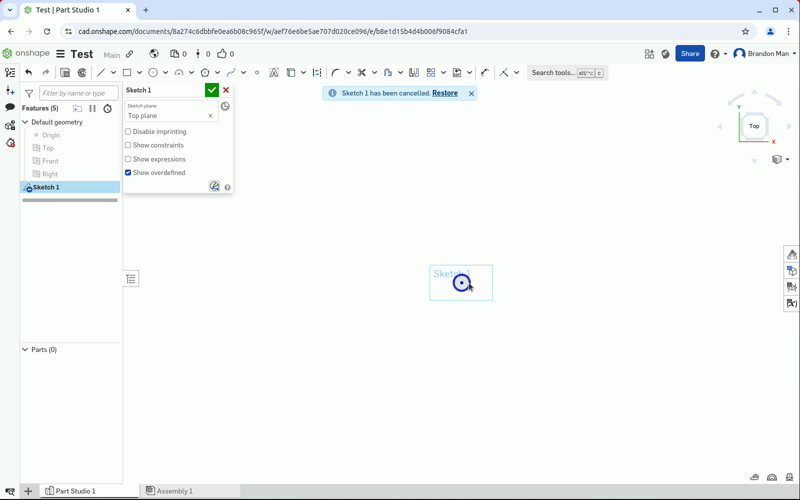
mouse_move(459, 289)
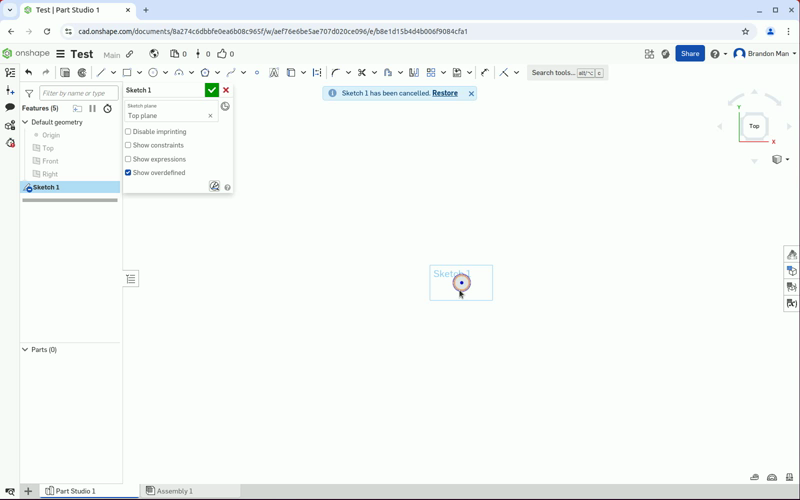
scroll(6)
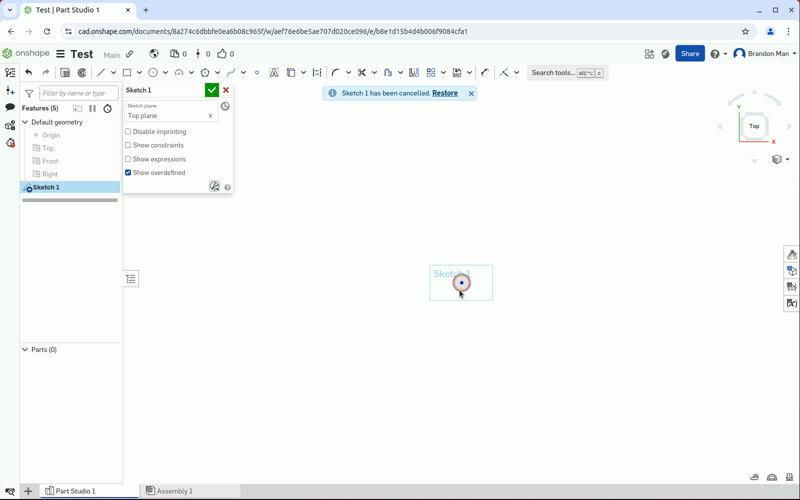
scroll(6)
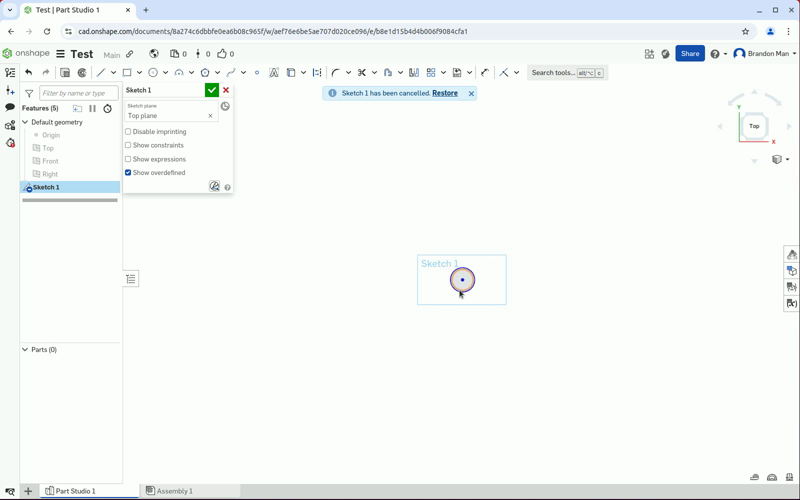
scroll(6)
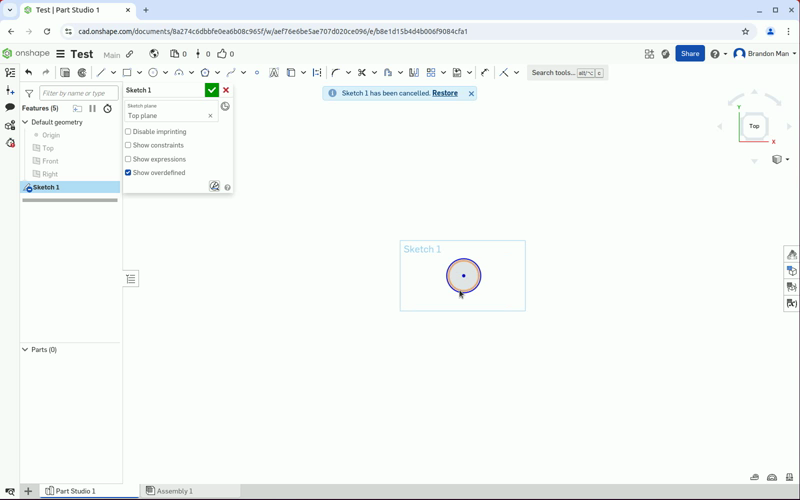
scroll(6)
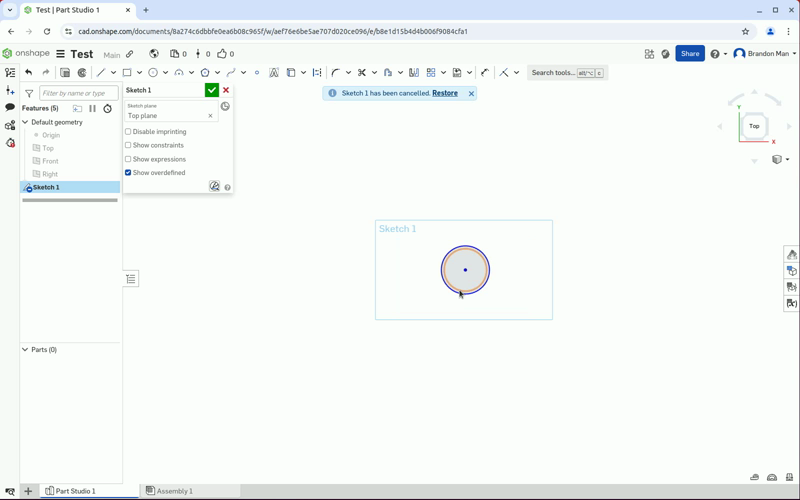
scroll(6)
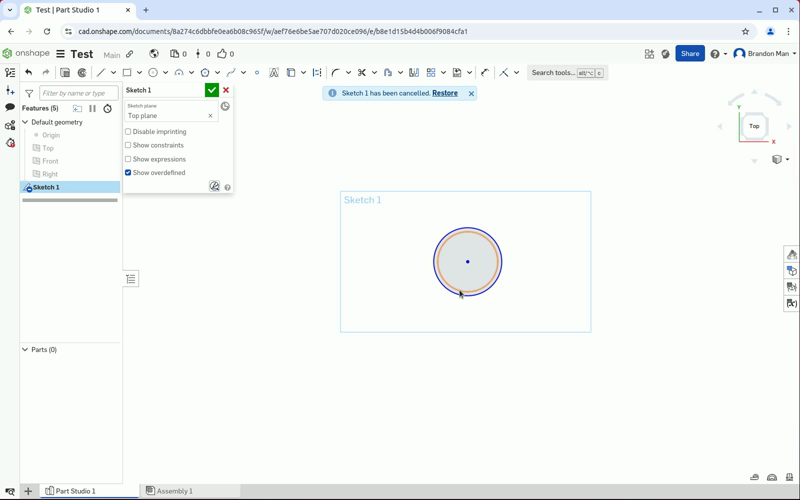
scroll(6)
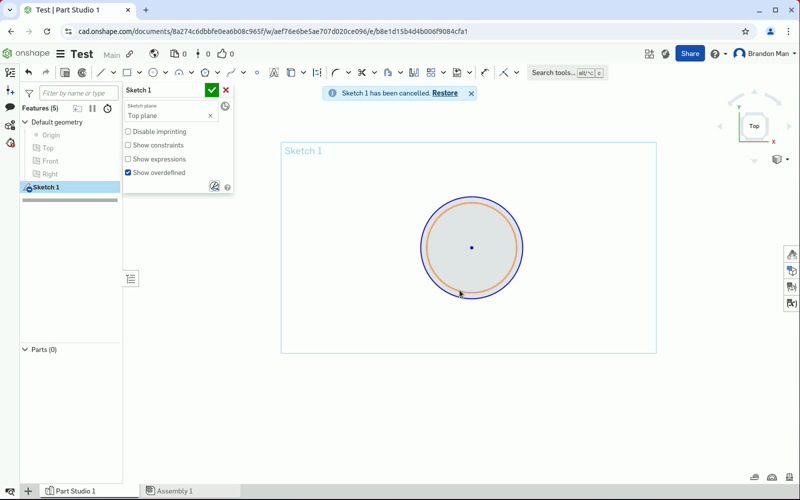
scroll(6)
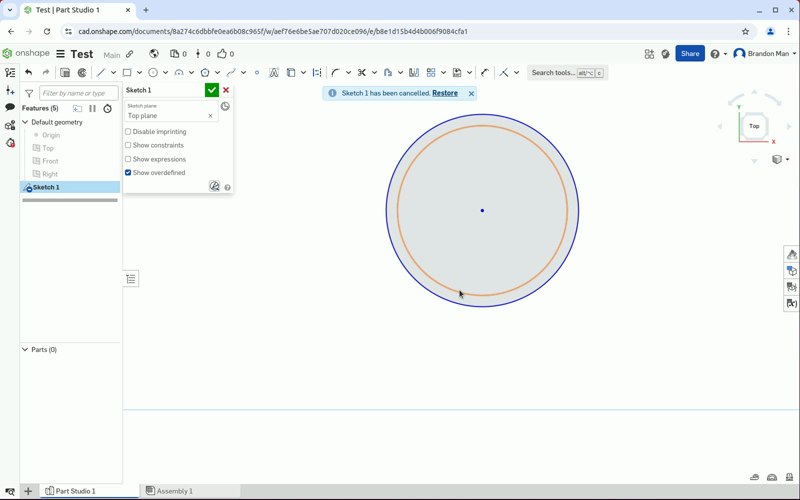
click(459, 289)
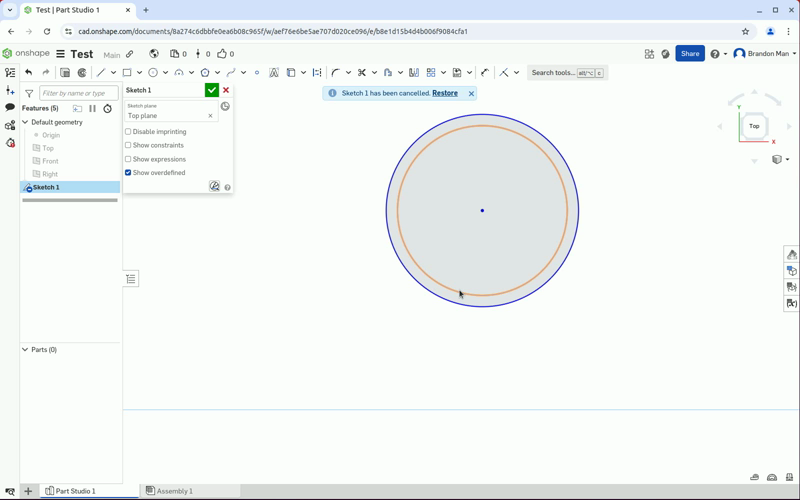
scroll(-6)
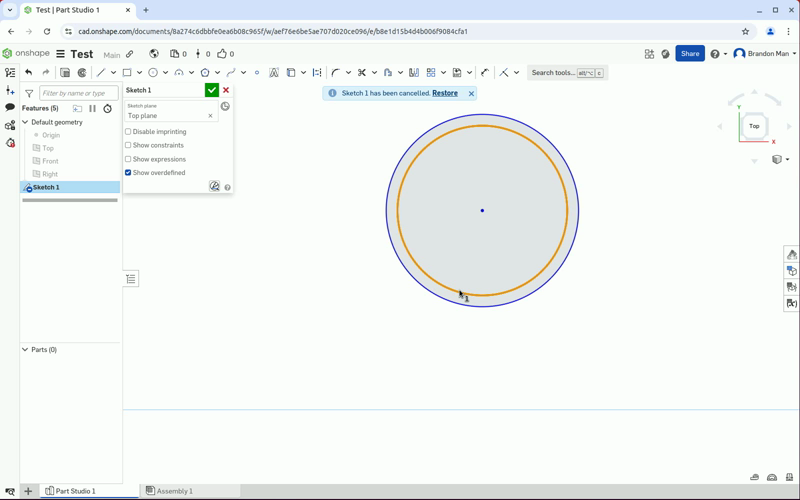
scroll(-6)
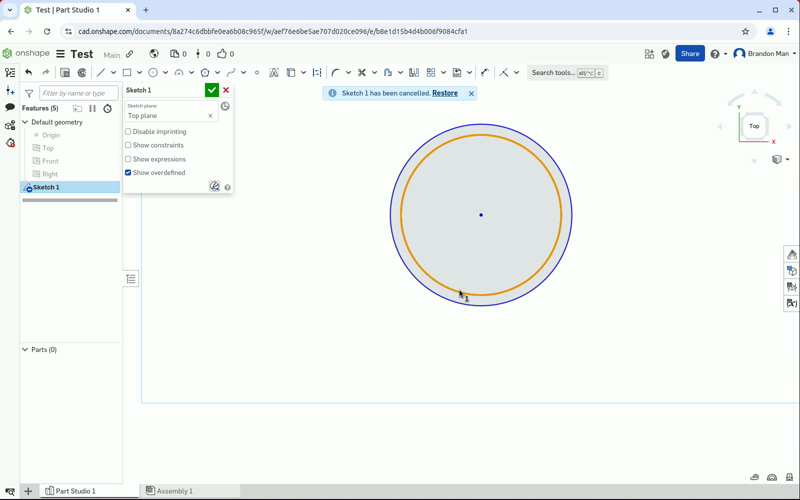
scroll(-6)
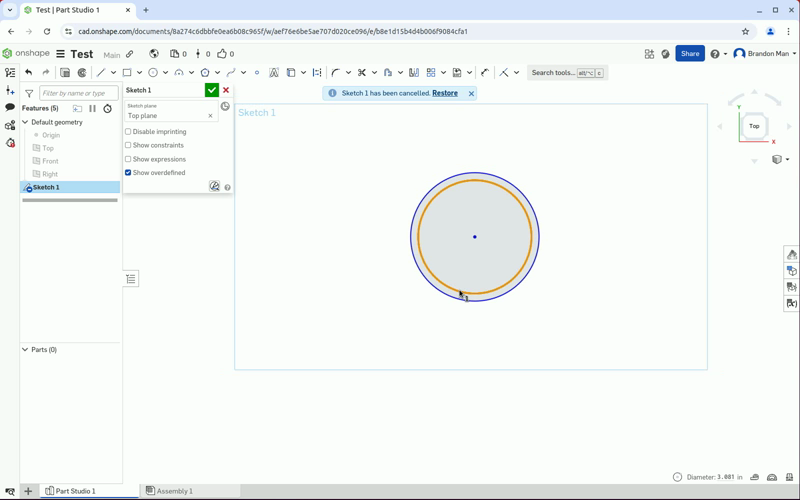
scroll(-6)
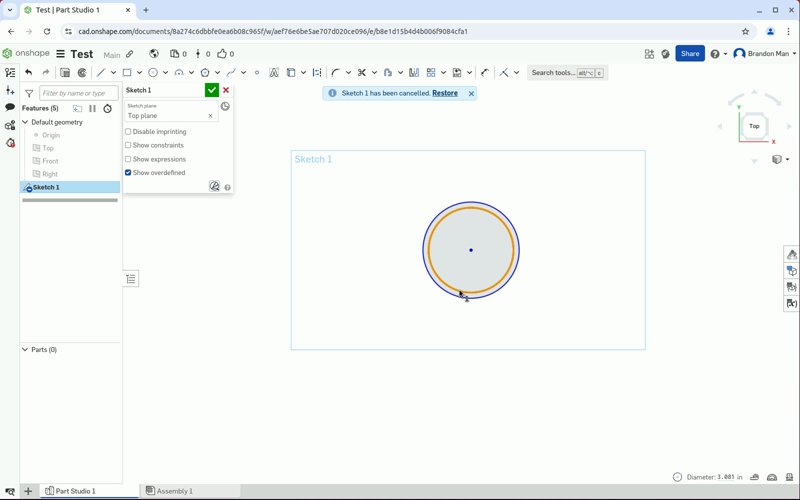
scroll(-6)
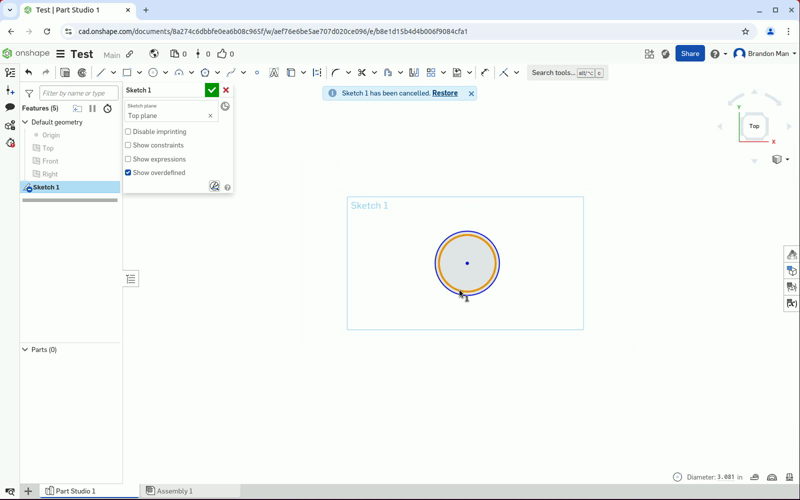
scroll(-6)
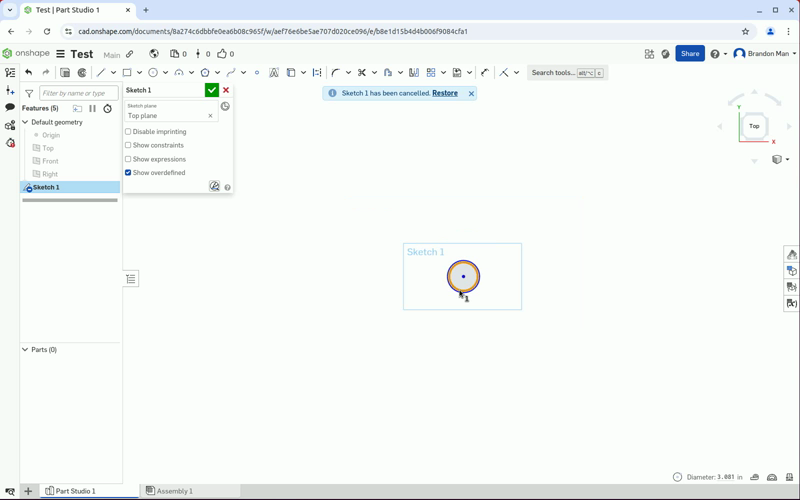
scroll(-6)
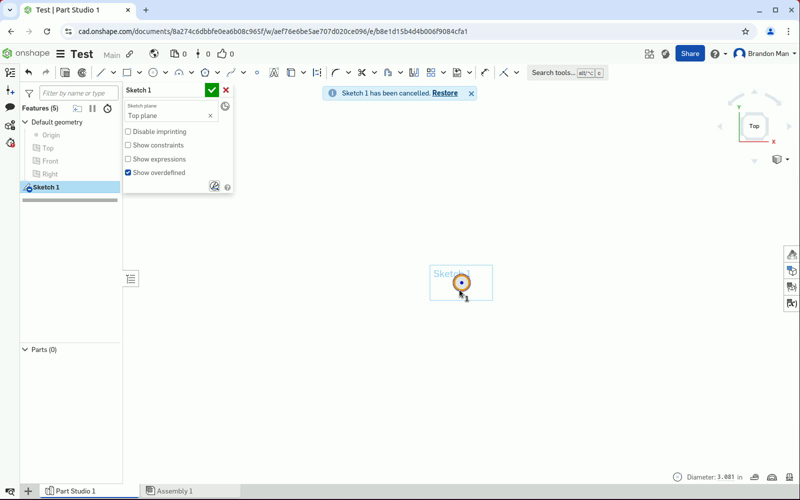
mouse_move(73, 352)
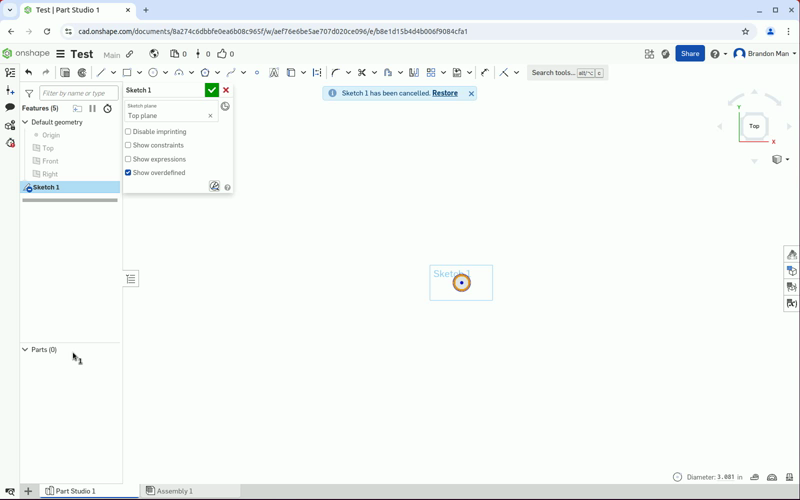
key(shift+y)
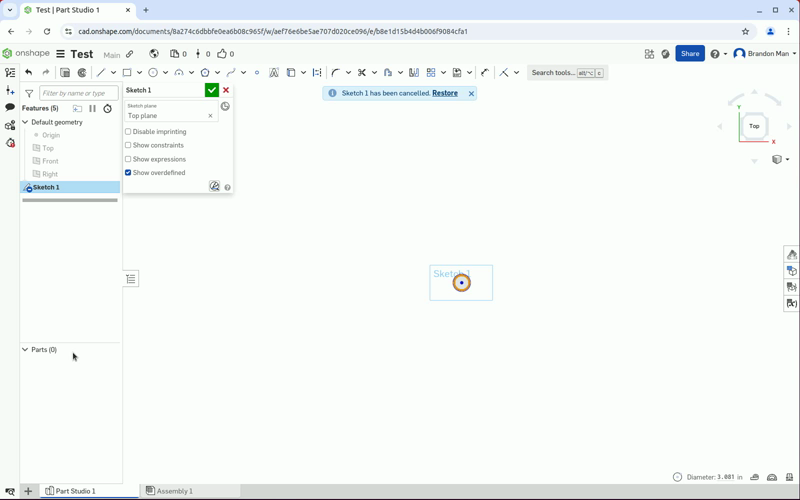
key(shift+e)
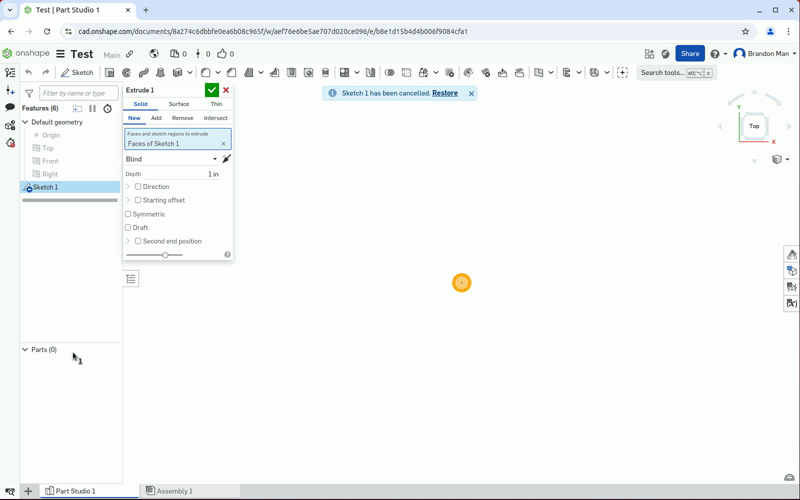
mouse_move(143, 106)
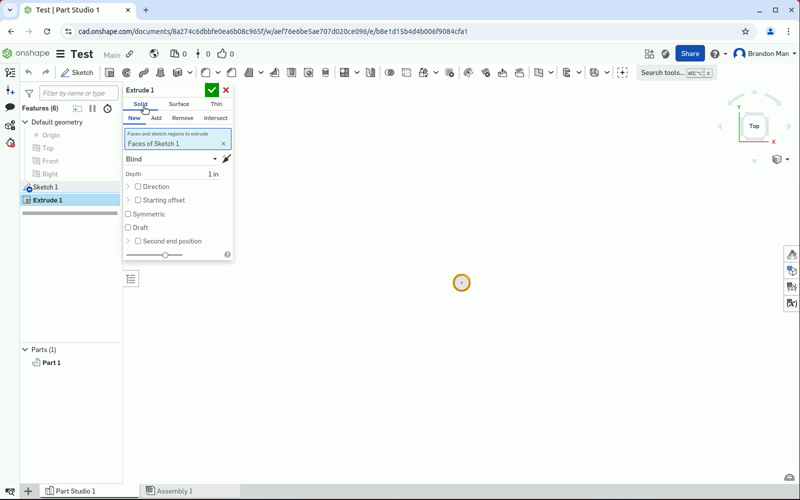
click(143, 106)
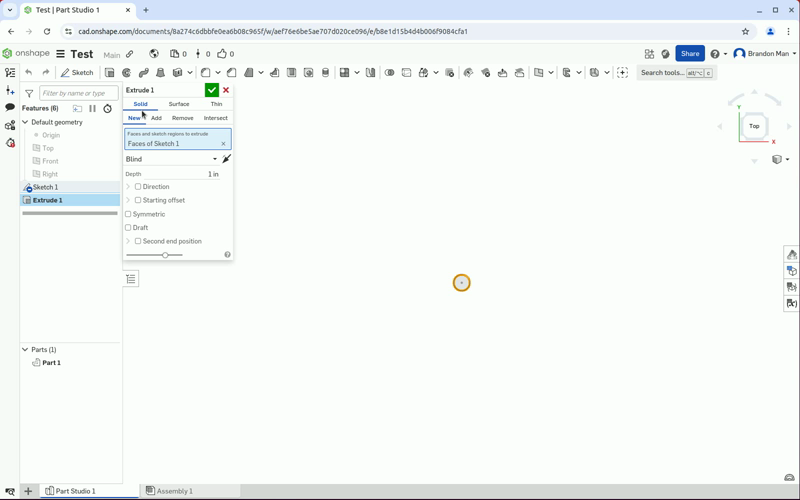
mouse_move(137, 120)
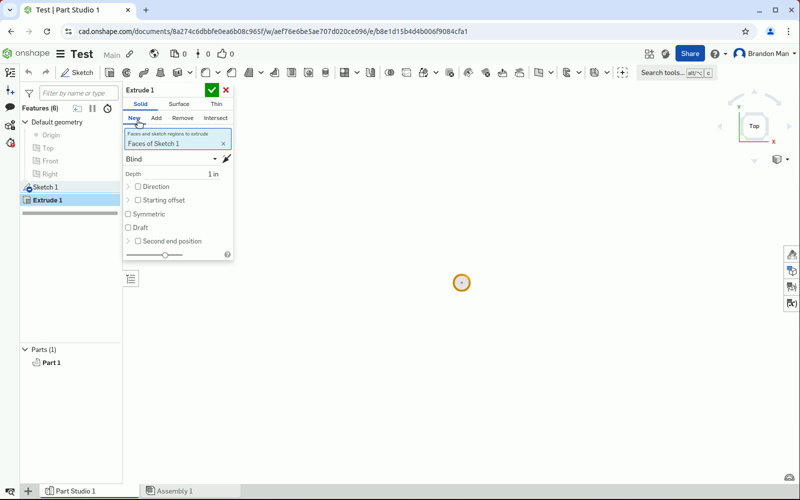
click(137, 120)
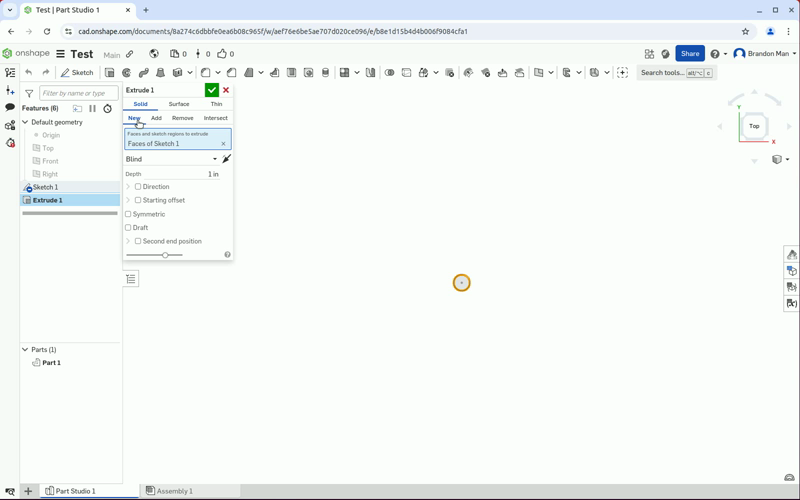
key(tab, 4)
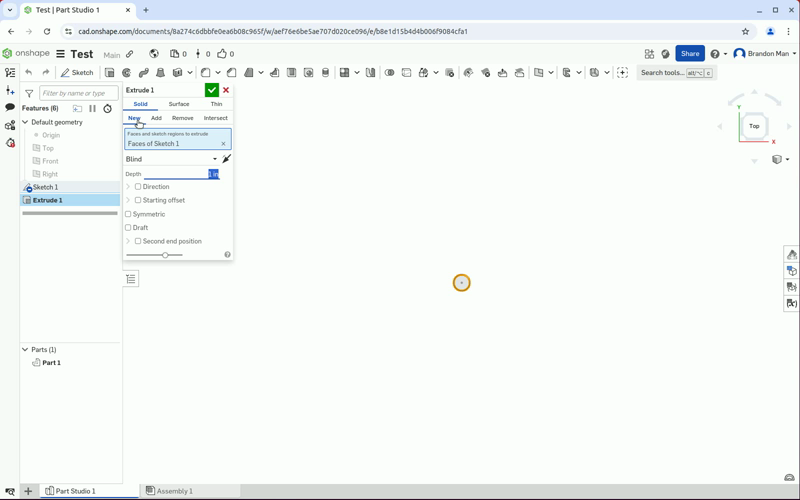
text(23.108)
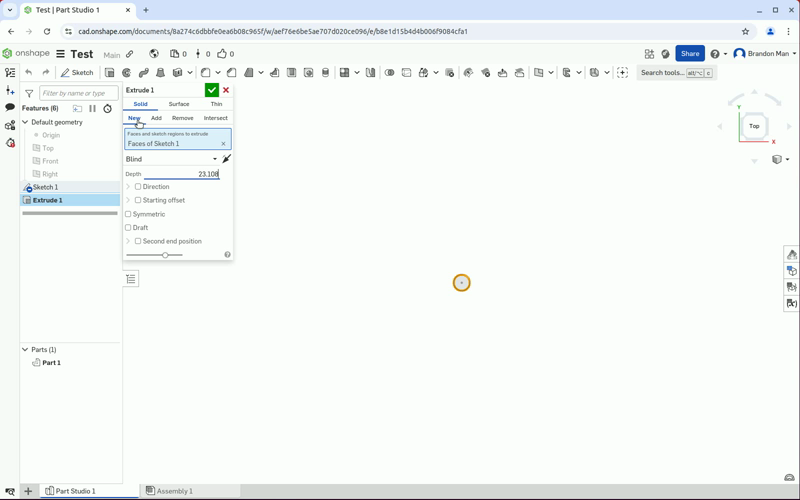
key(enter)
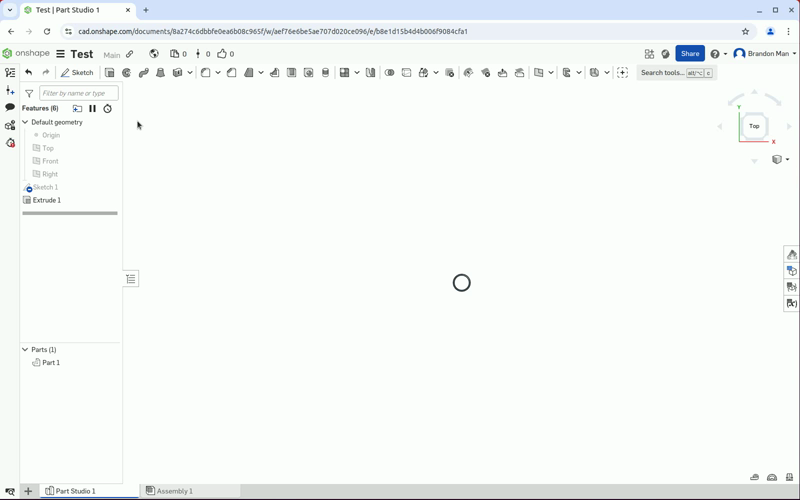
key(shift+h)
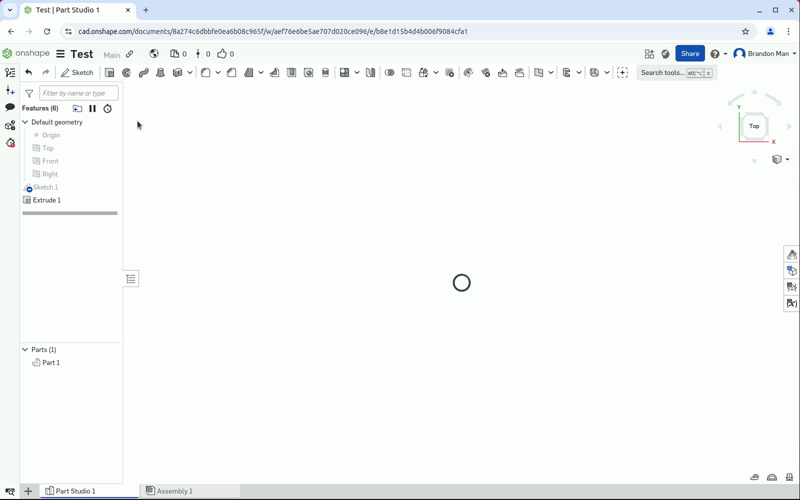
key(shift+h)
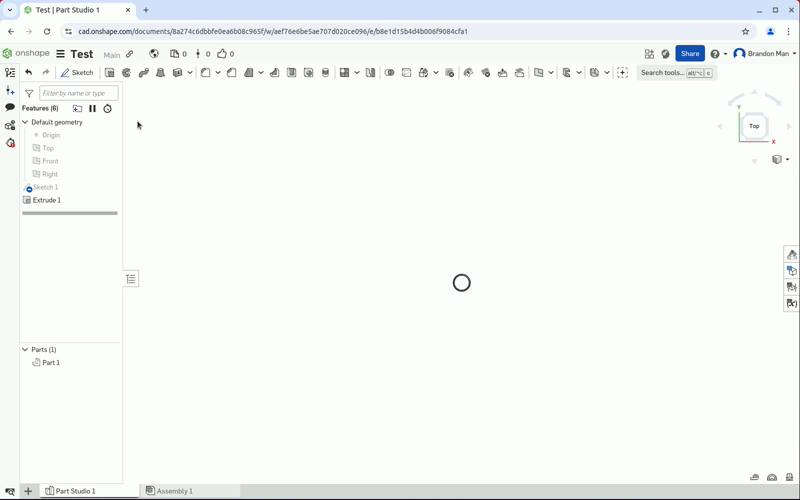
mouse_move(73, 189)
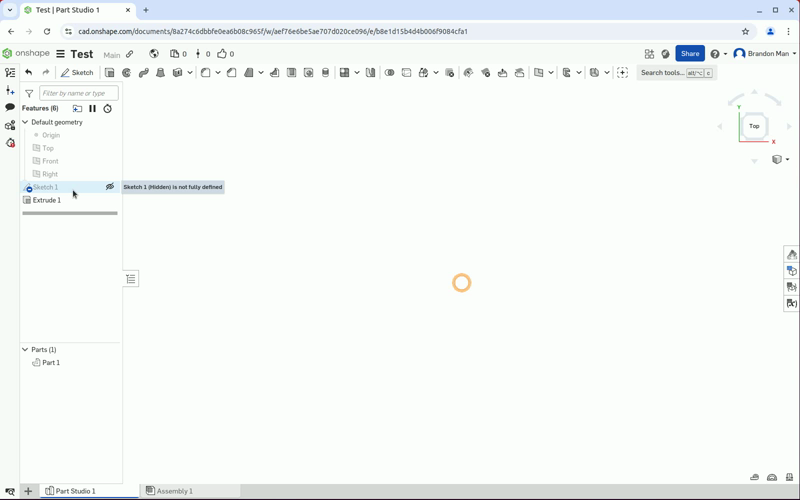
click(73, 189)
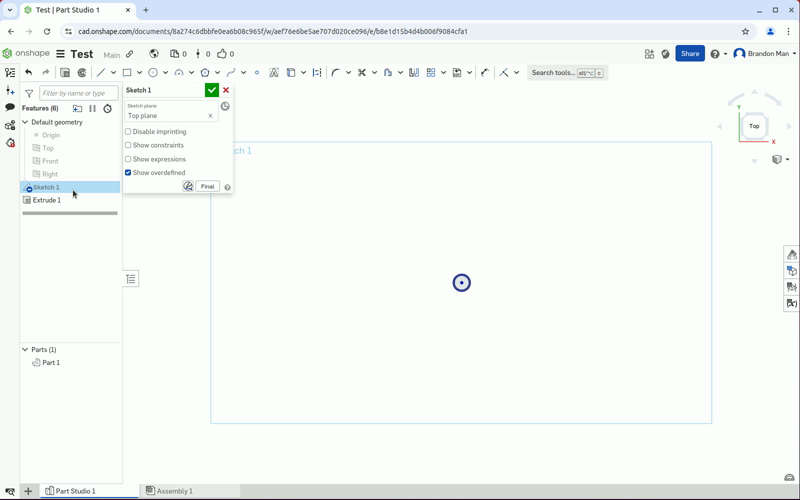
mouse_move(229, 92)
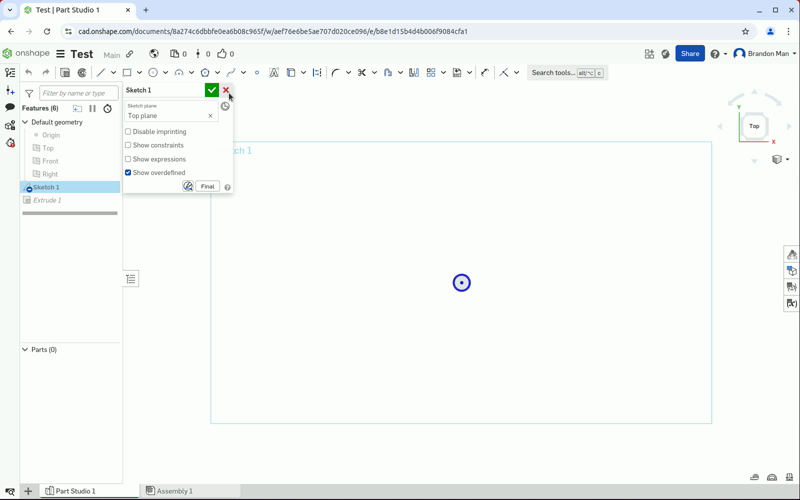
click(229, 92)
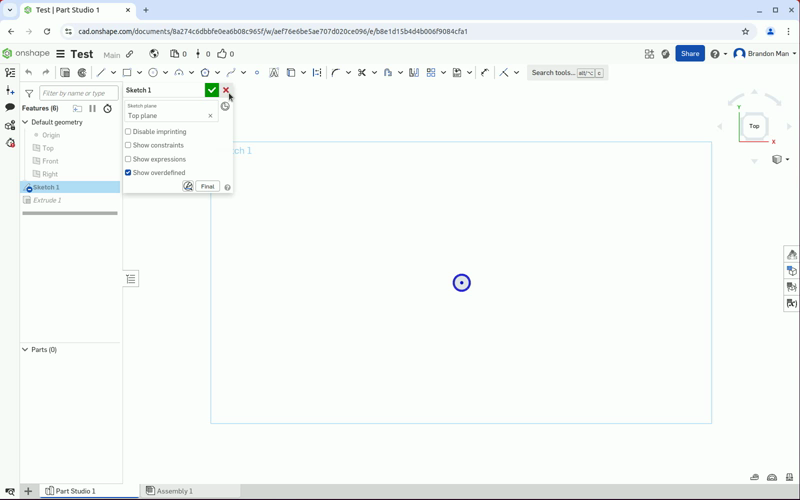
key(shift+s)
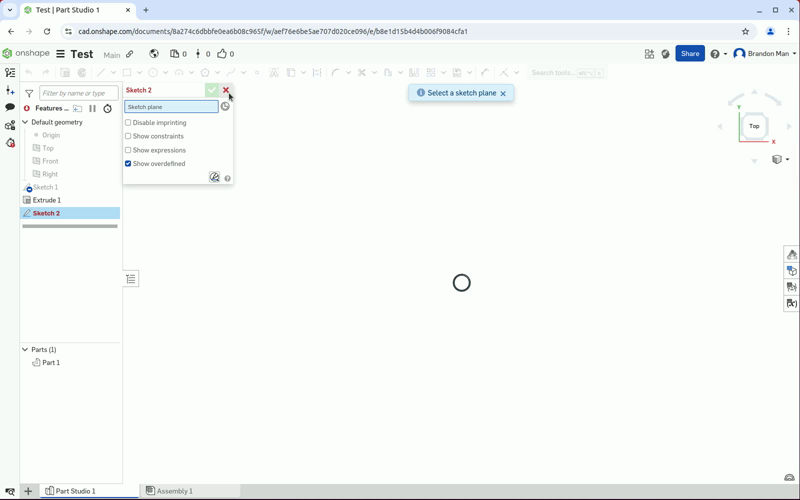
mouse_move(73, 150)
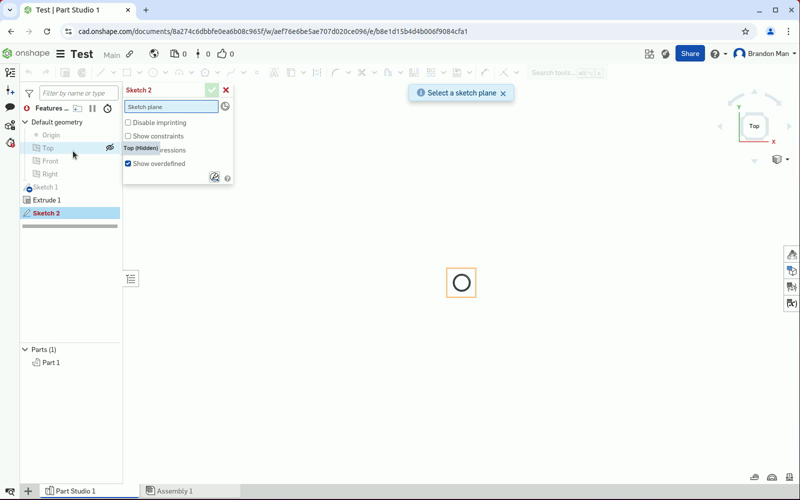
click(73, 150)
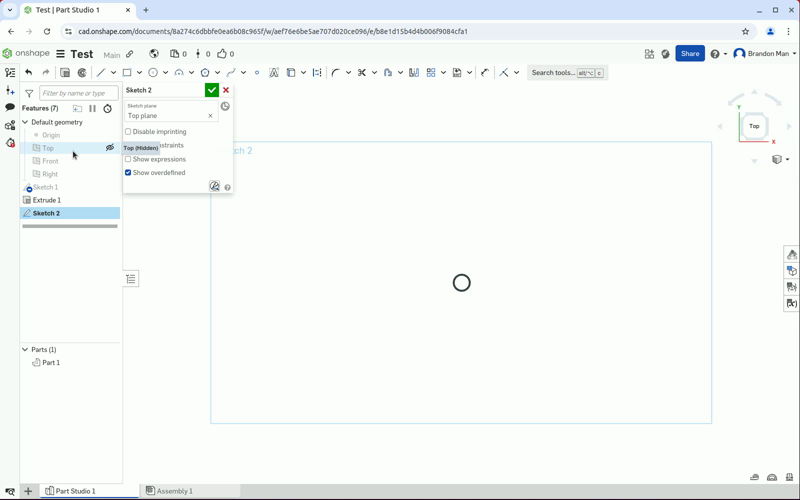
mouse_move(73, 352)
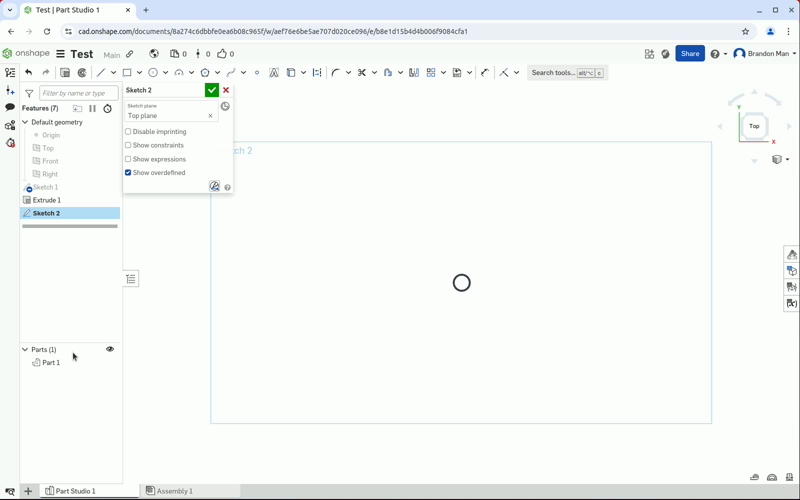
key(y)
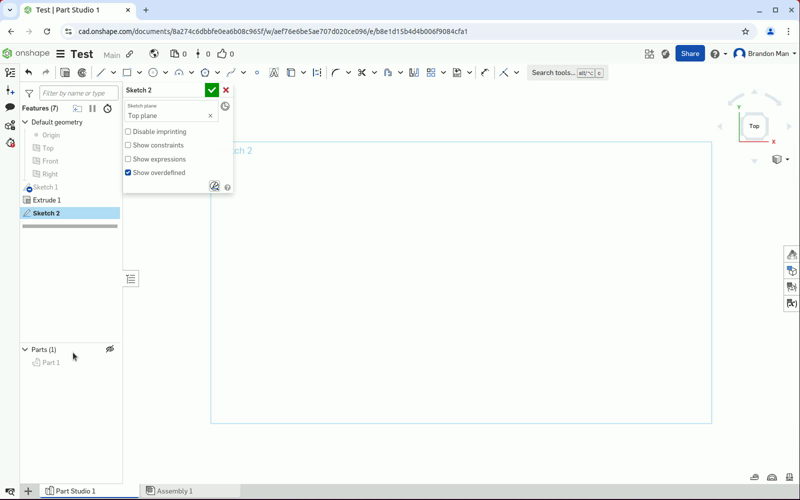
key(c)
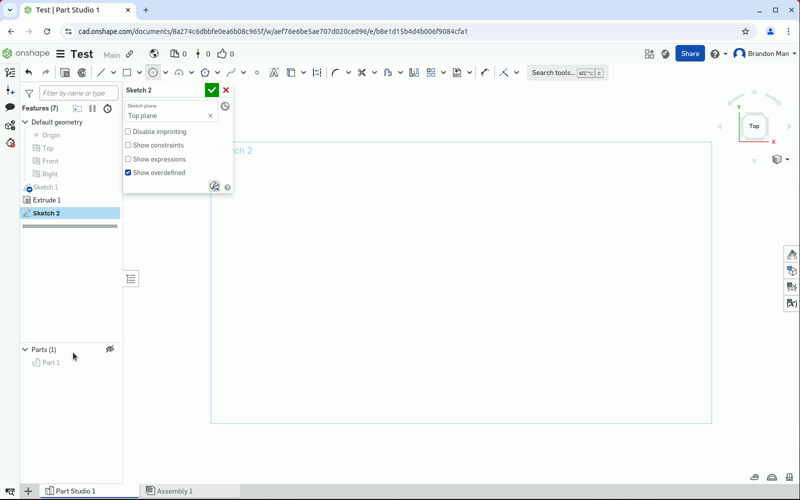
key_down(shift)
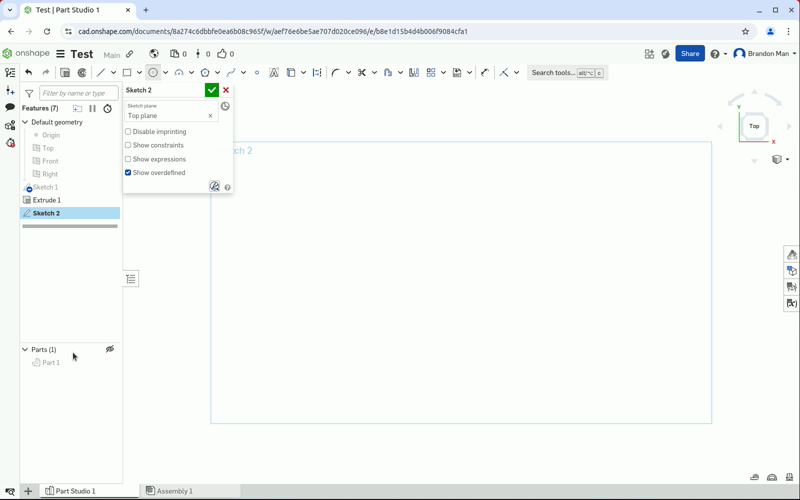
mouse_move(461, 282)
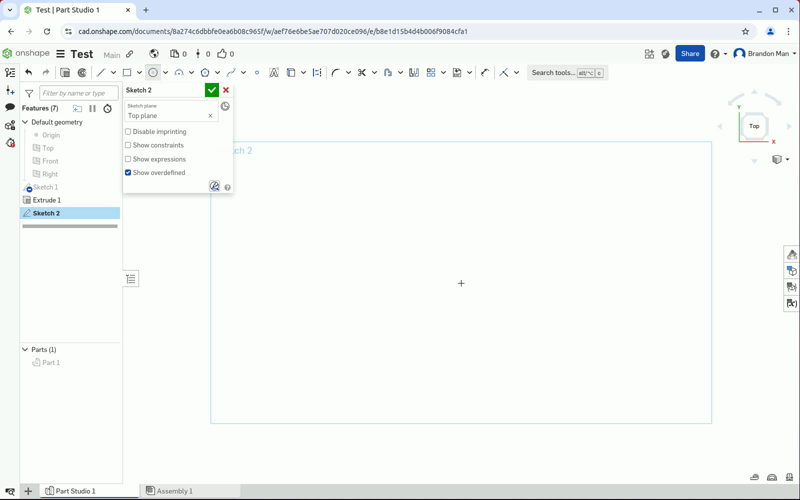
click(461, 282)
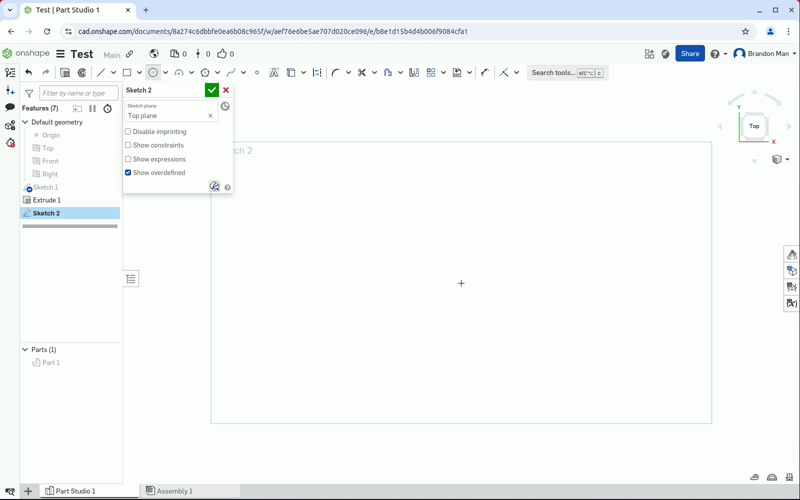
key_up(shift)
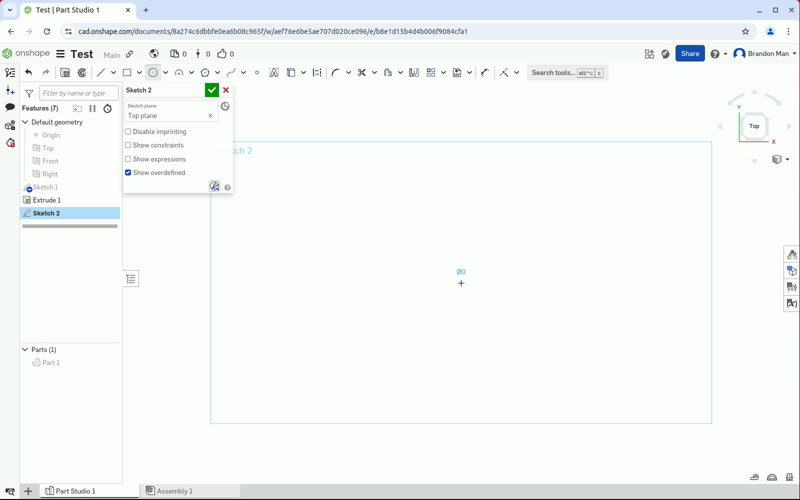
mouse_move(468, 282)
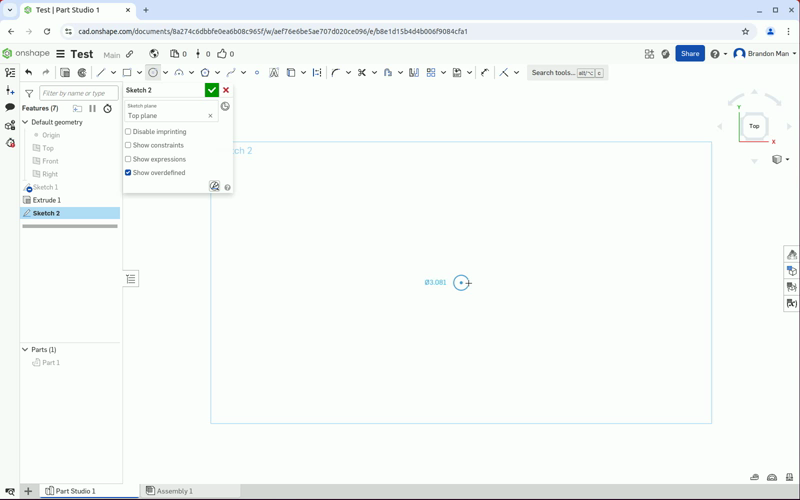
click(468, 282)
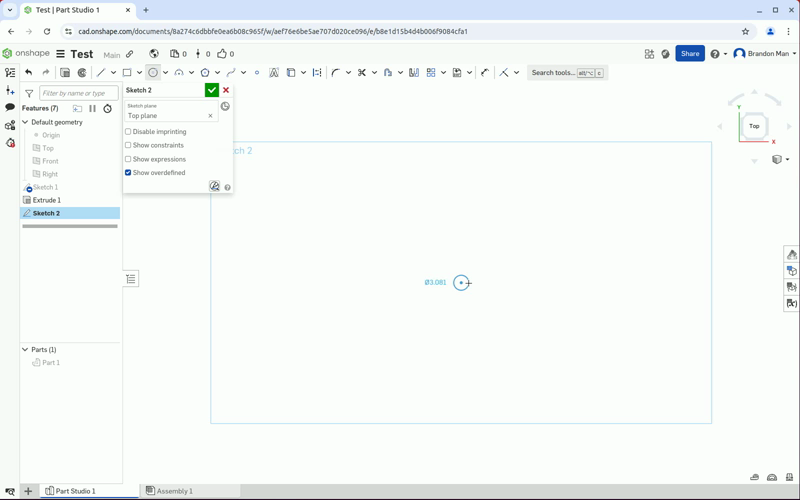
key(esc)
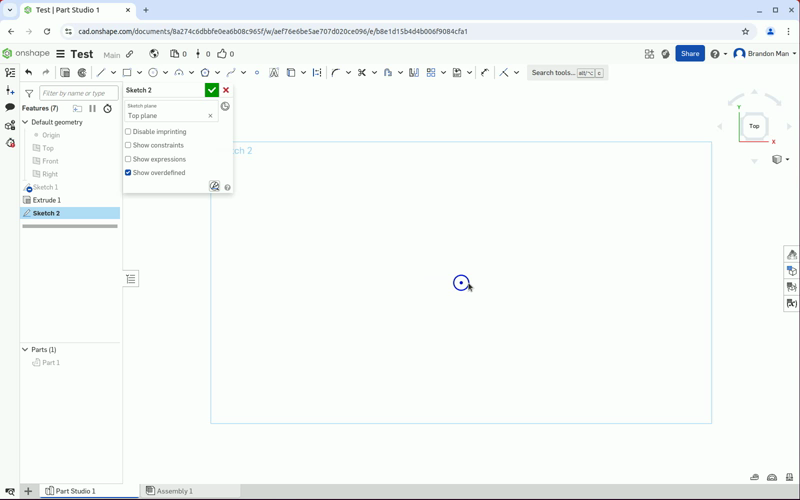
key(l)
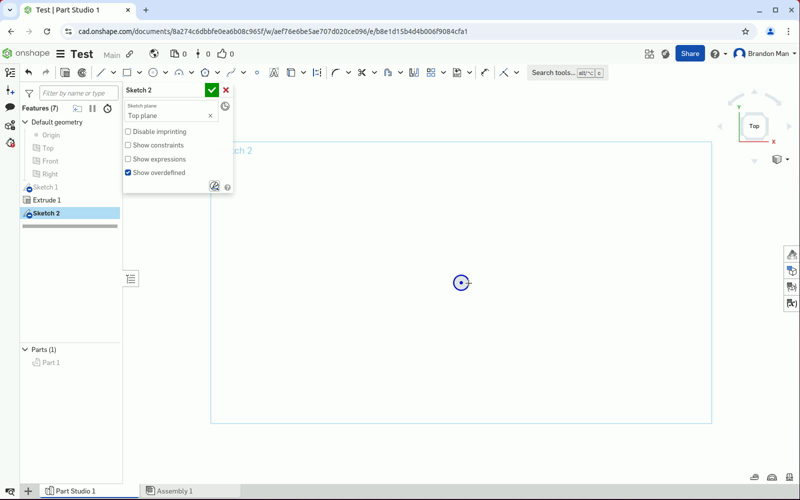
key_down(shift)
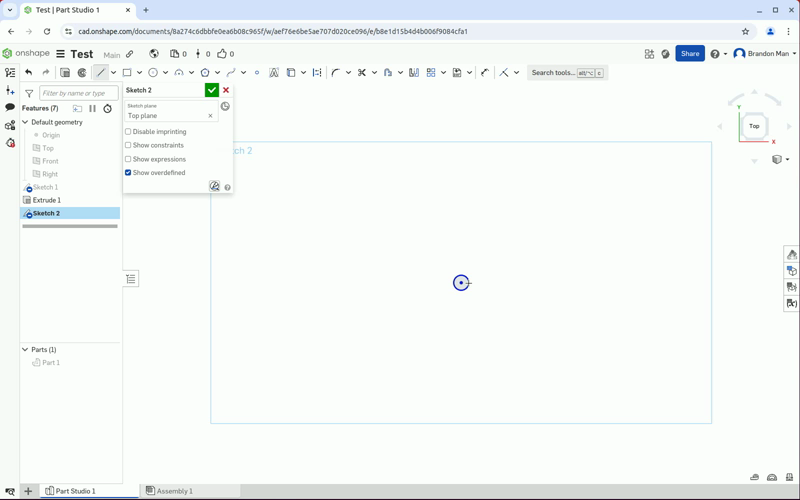
mouse_move(460, 290)
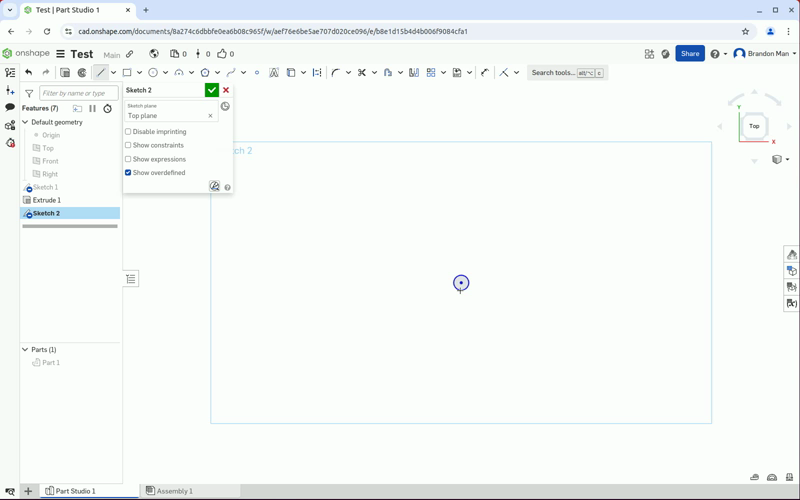
click(460, 290)
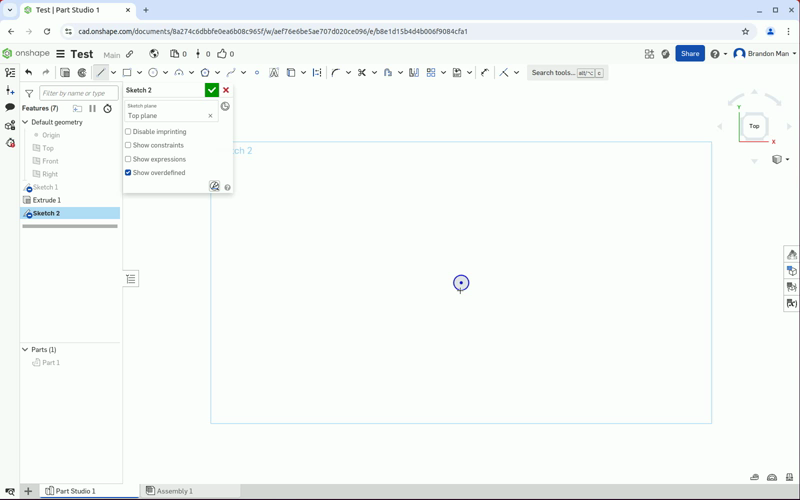
key_up(shift)
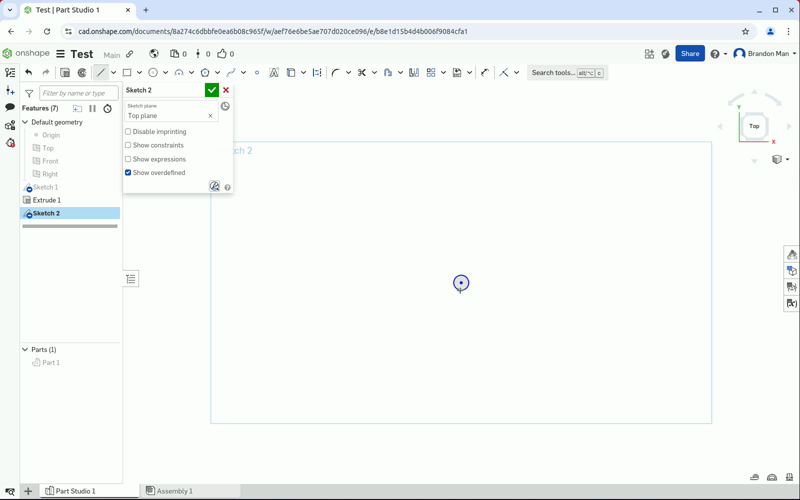
key_down(shift)
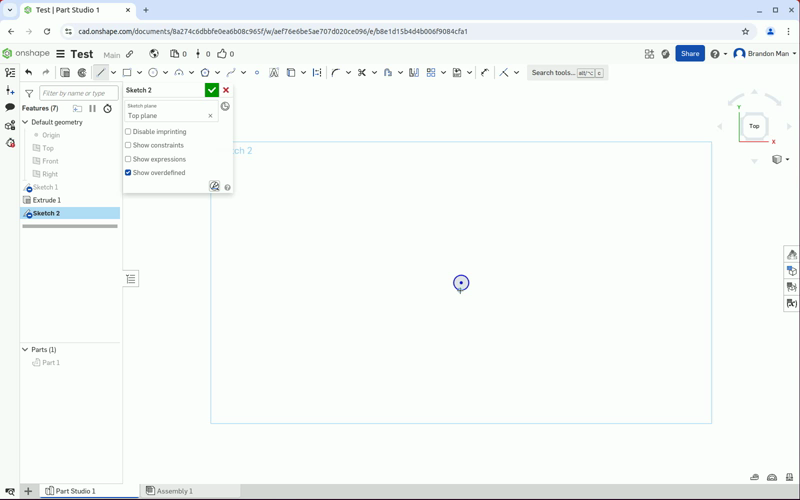
mouse_move(490, 290)
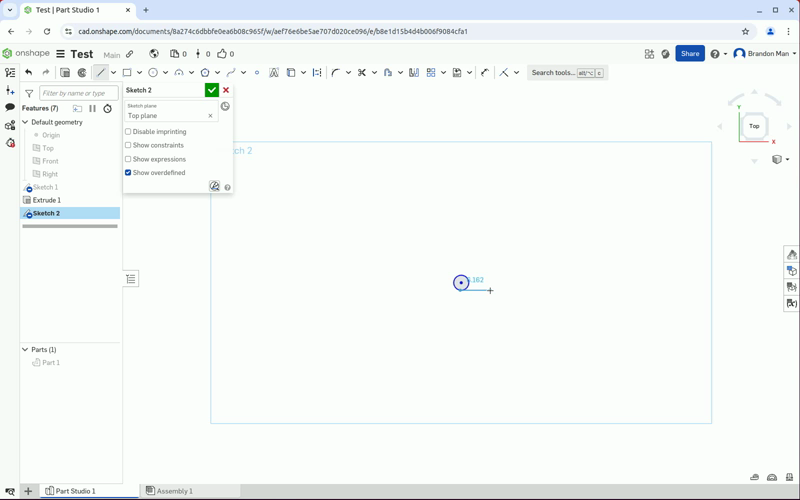
mouse_move(462, 290)
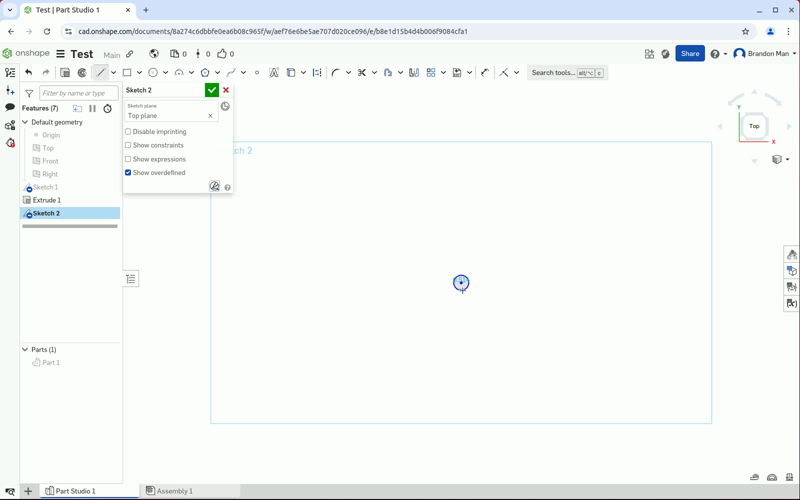
scroll(6)
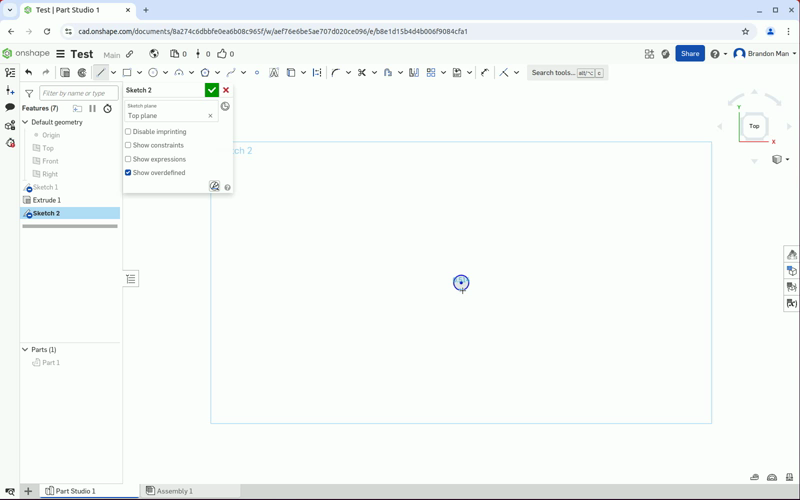
scroll(6)
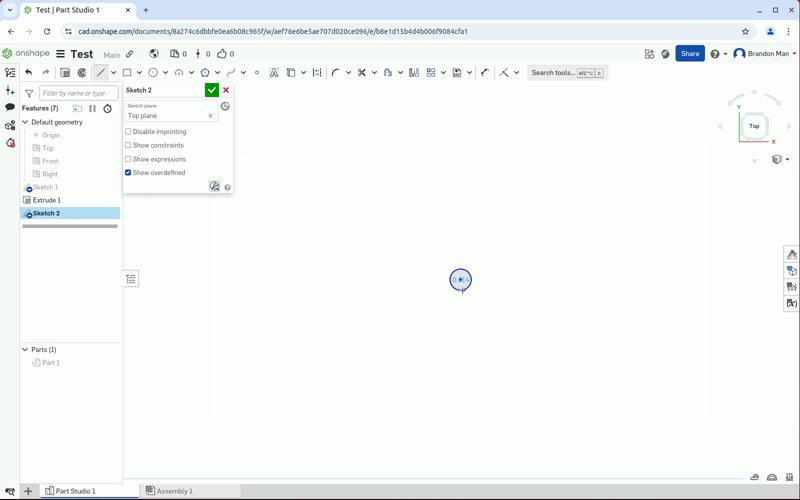
scroll(6)
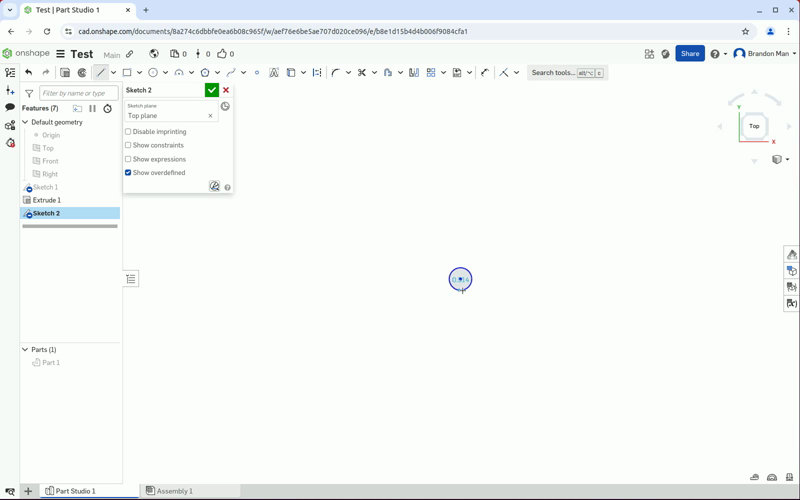
scroll(6)
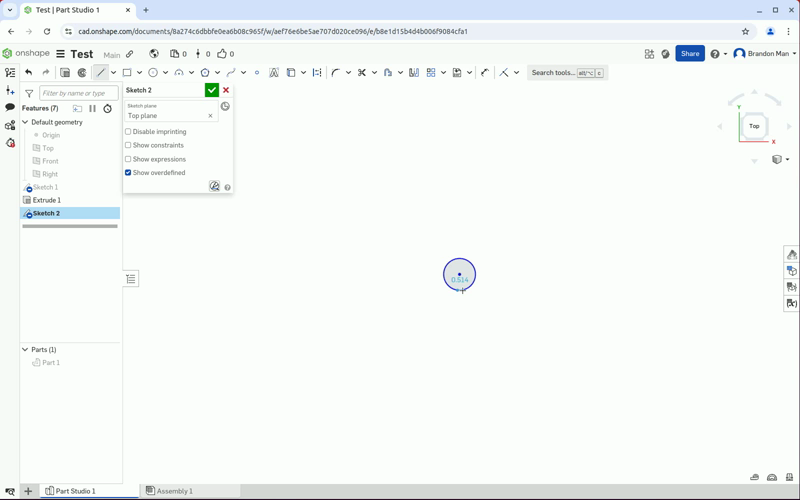
scroll(6)
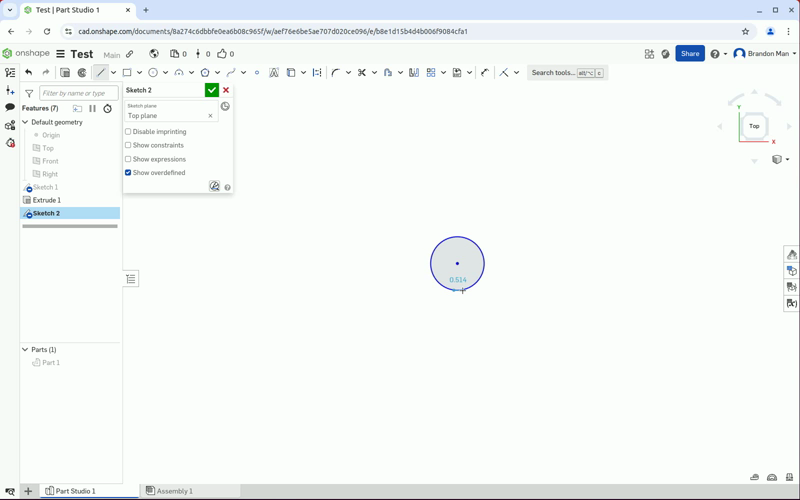
scroll(6)
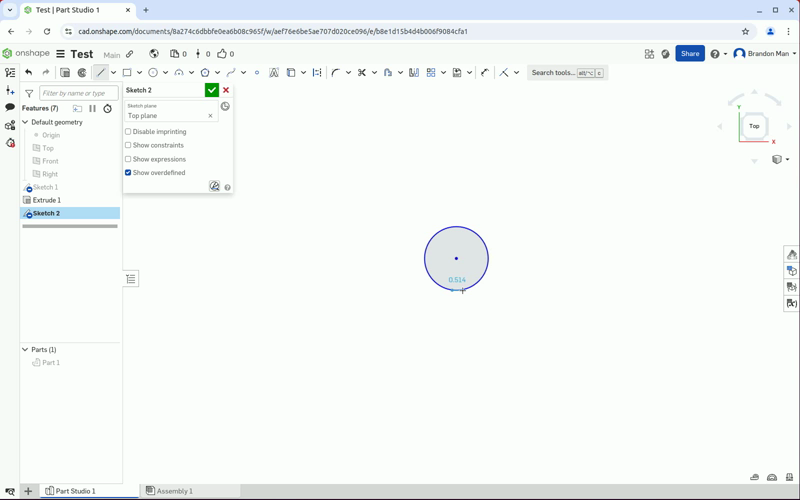
scroll(6)
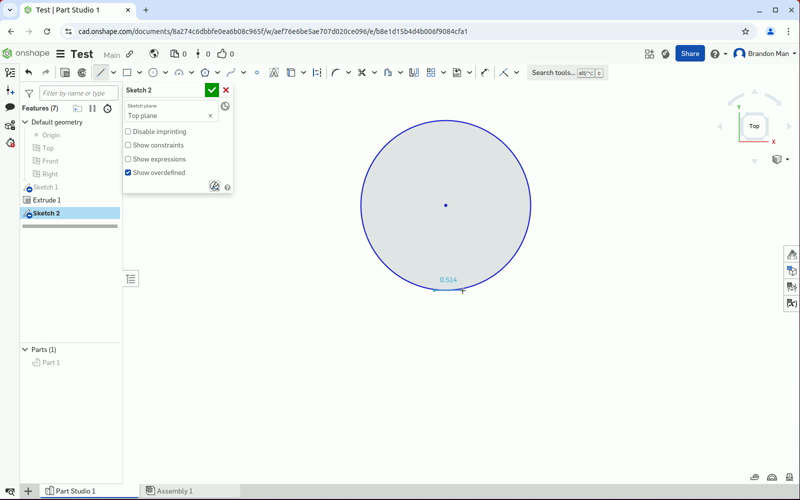
click(462, 290)
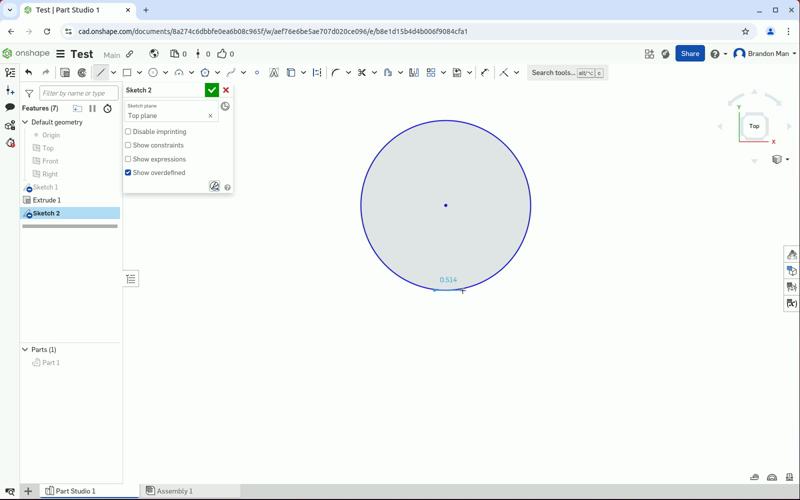
scroll(-6)
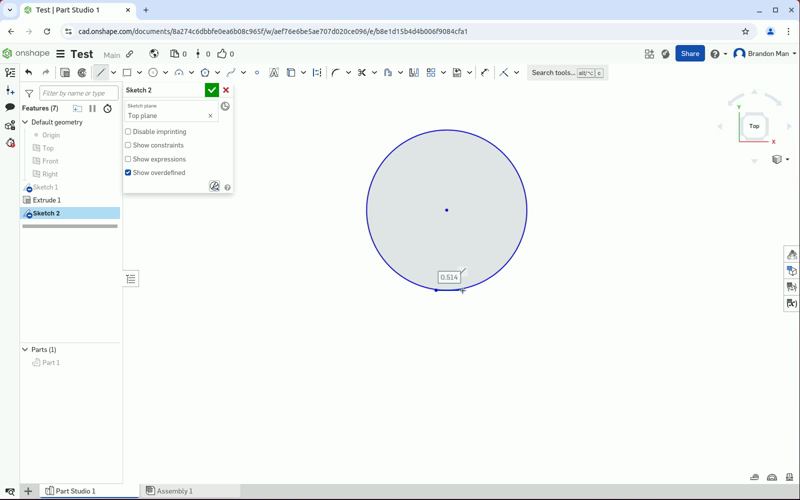
scroll(-6)
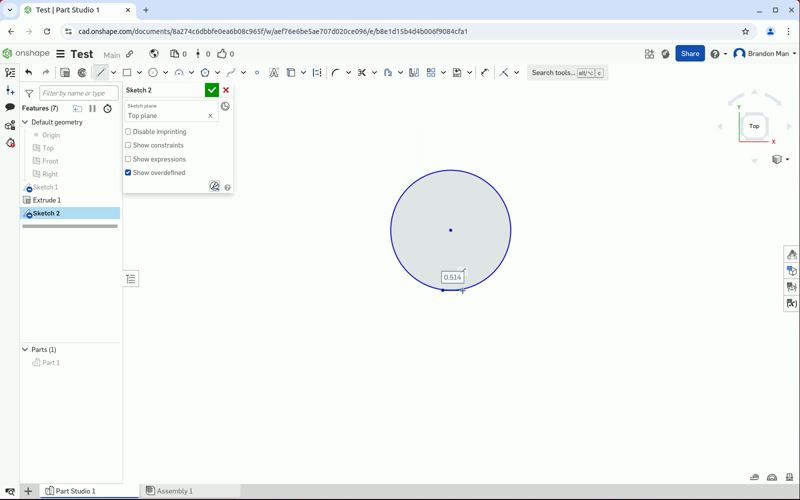
scroll(-6)
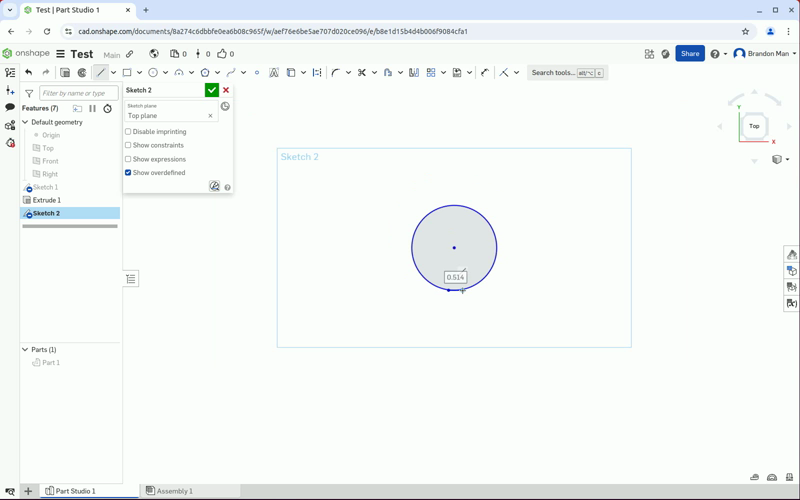
scroll(-6)
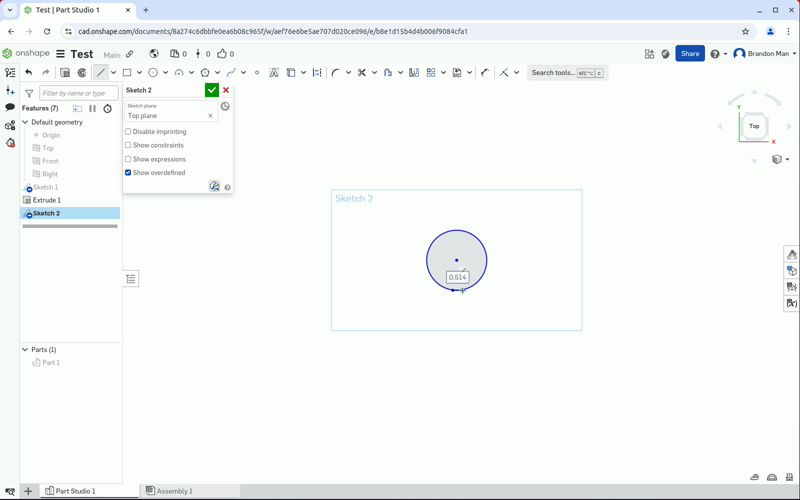
scroll(-6)
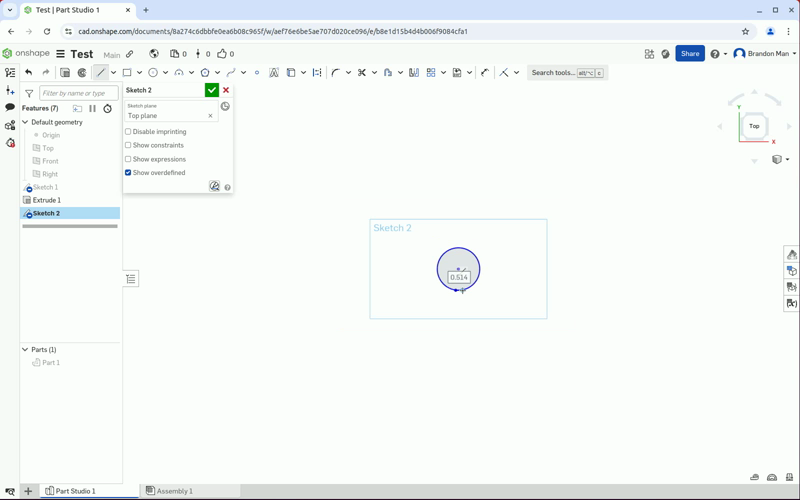
scroll(-6)
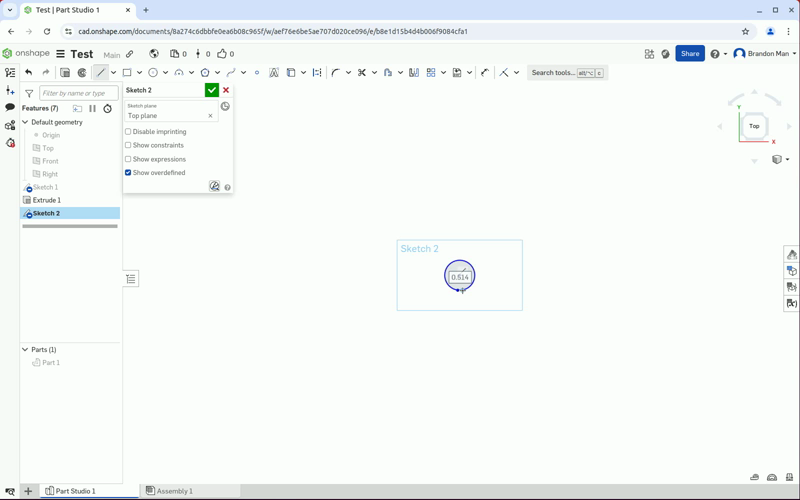
scroll(-6)
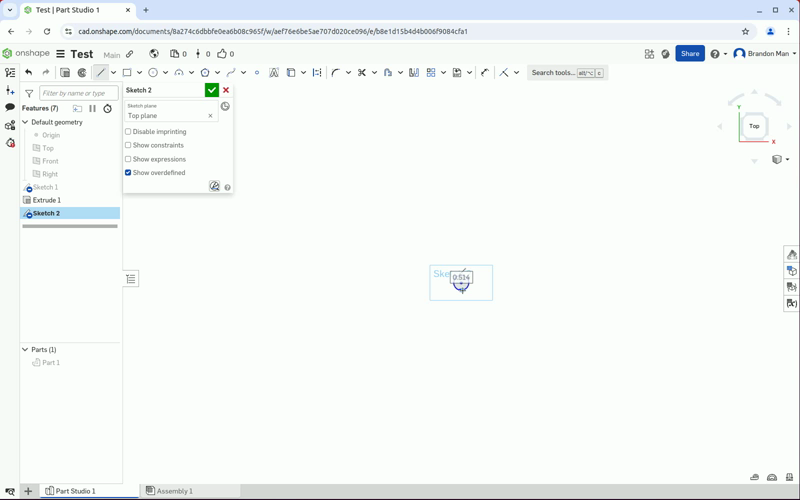
key_up(shift)
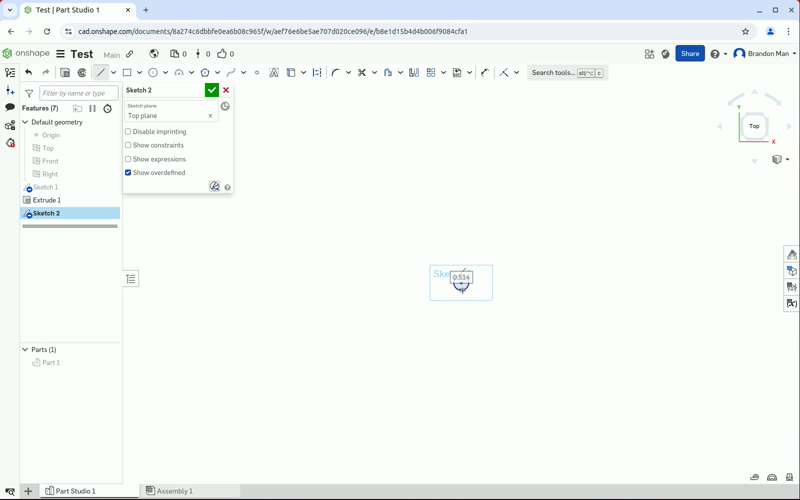
key_down(shift)
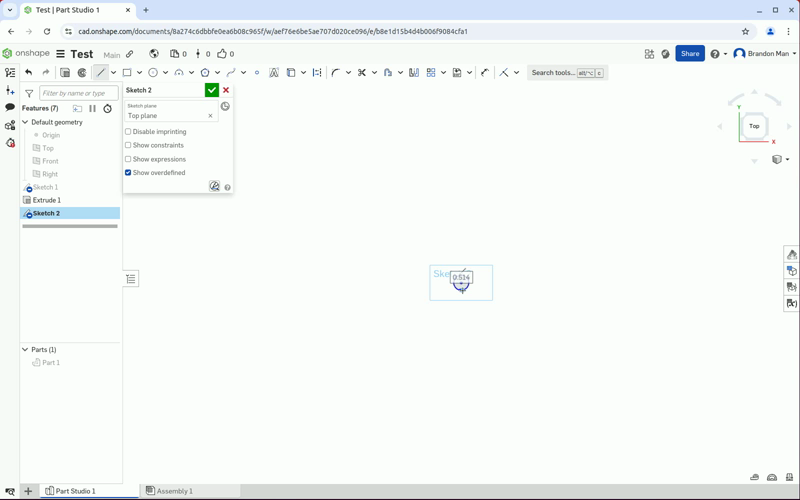
mouse_move(492, 290)
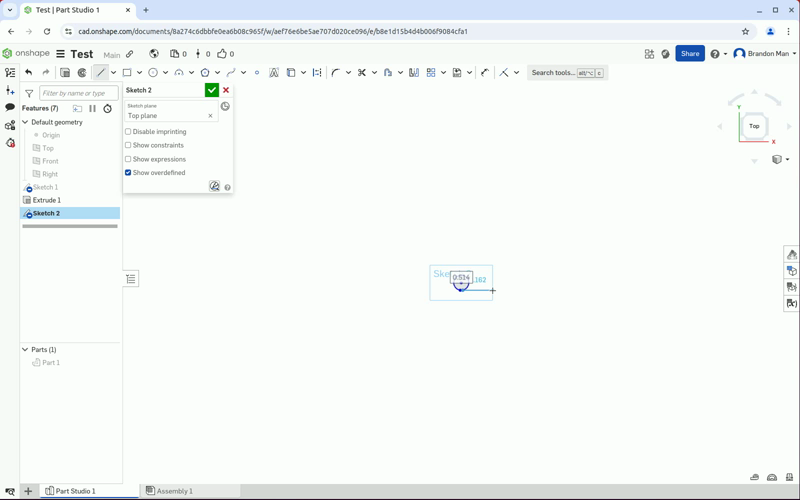
mouse_move(462, 289)
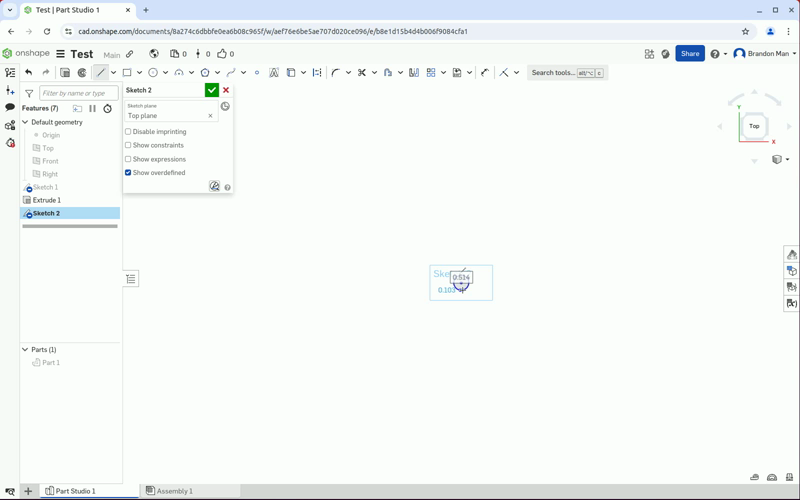
scroll(6)
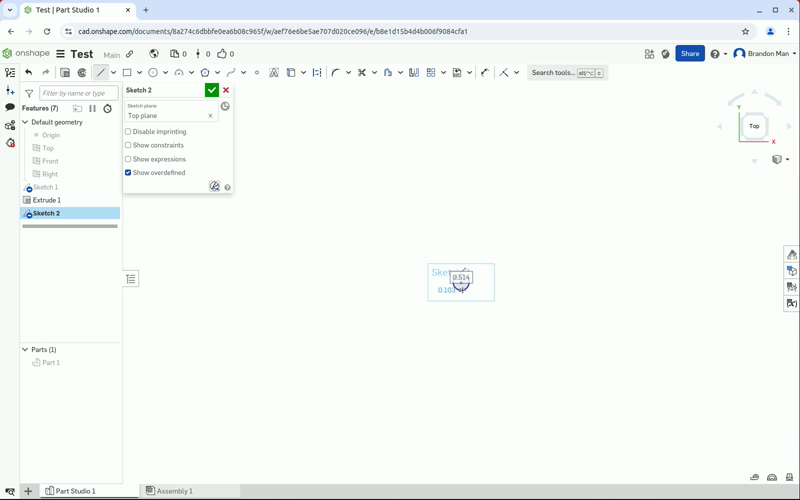
scroll(6)
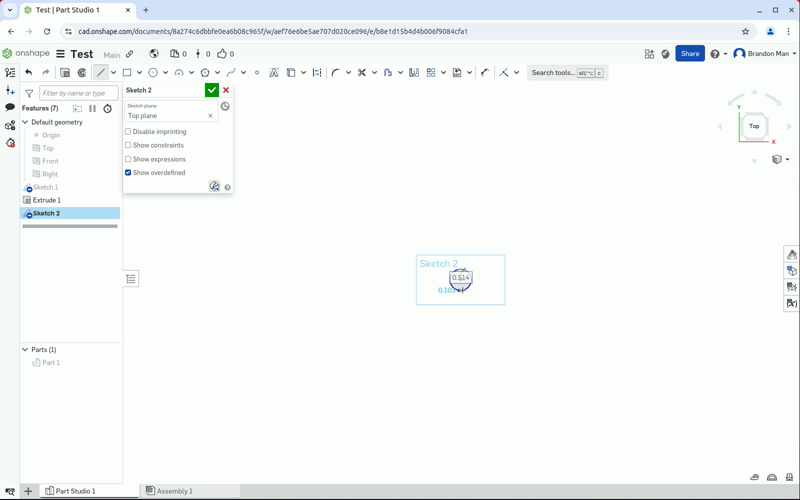
scroll(6)
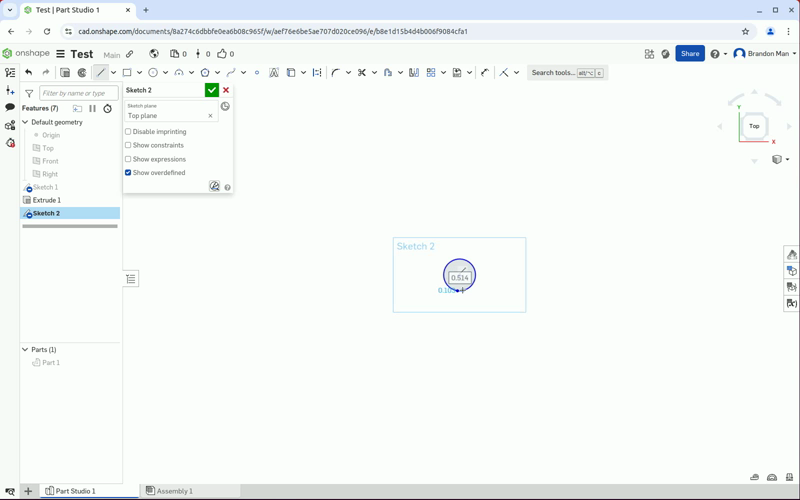
scroll(6)
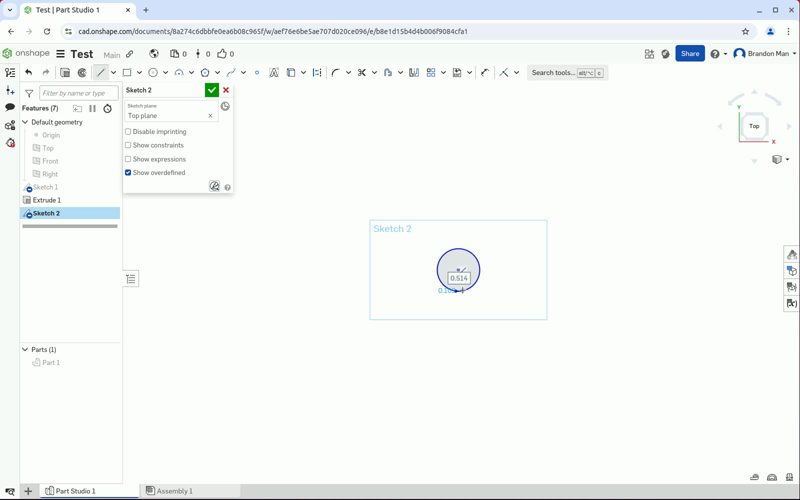
scroll(6)
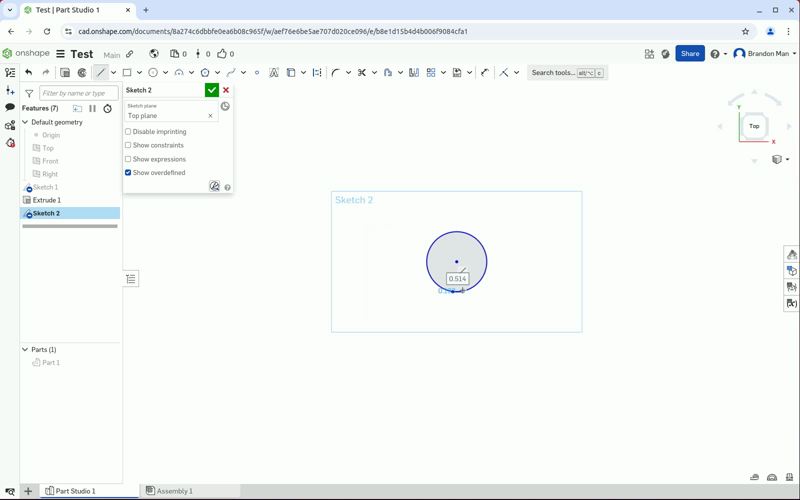
scroll(6)
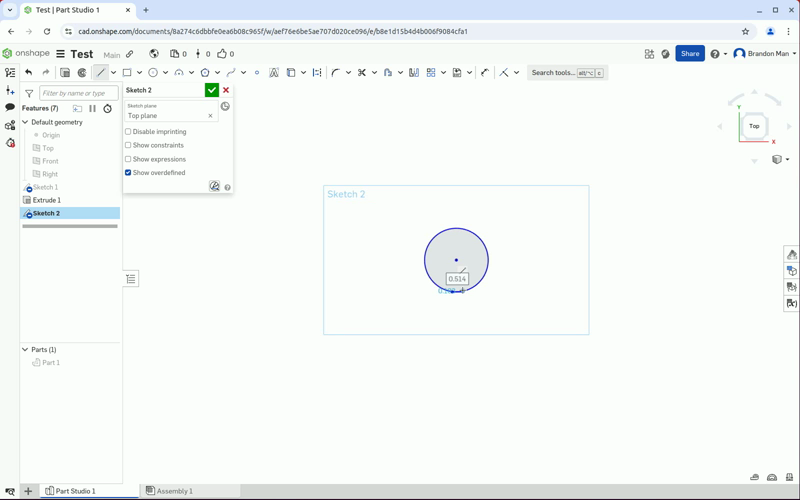
scroll(6)
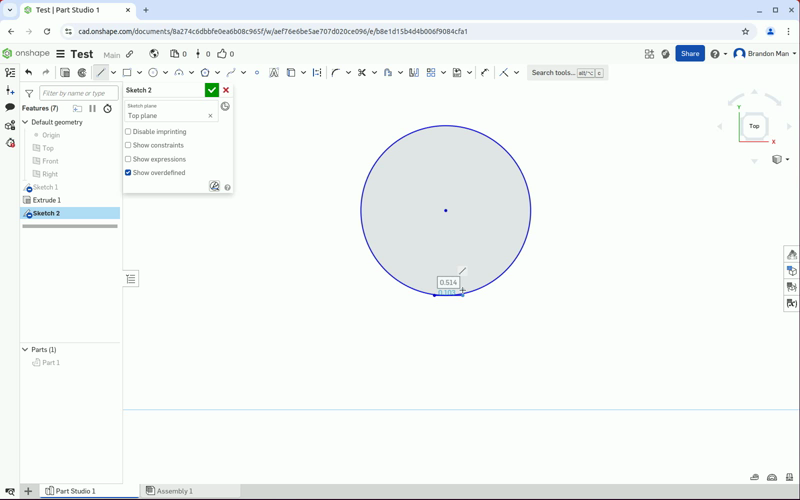
click(462, 289)
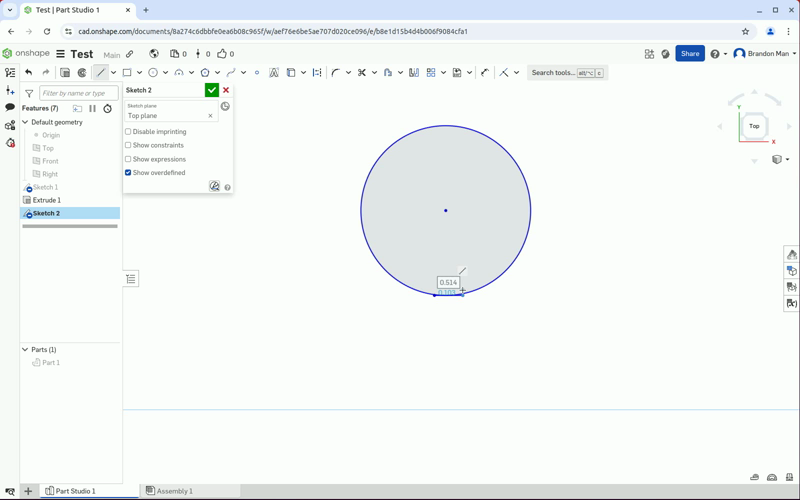
scroll(-6)
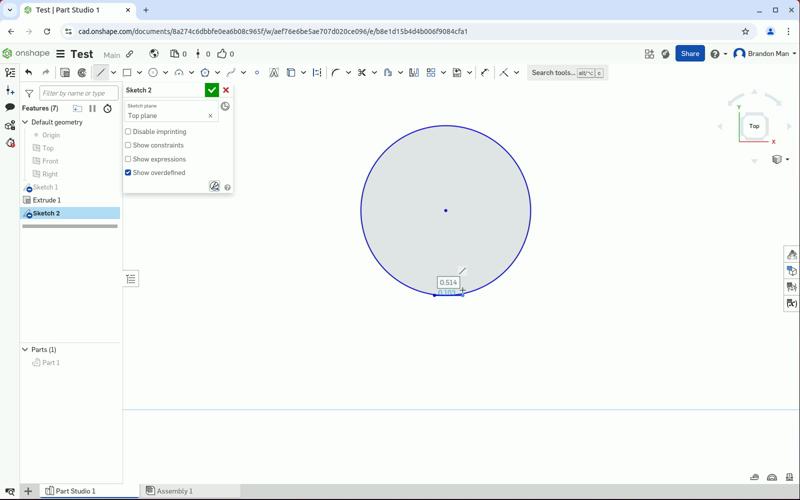
scroll(-6)
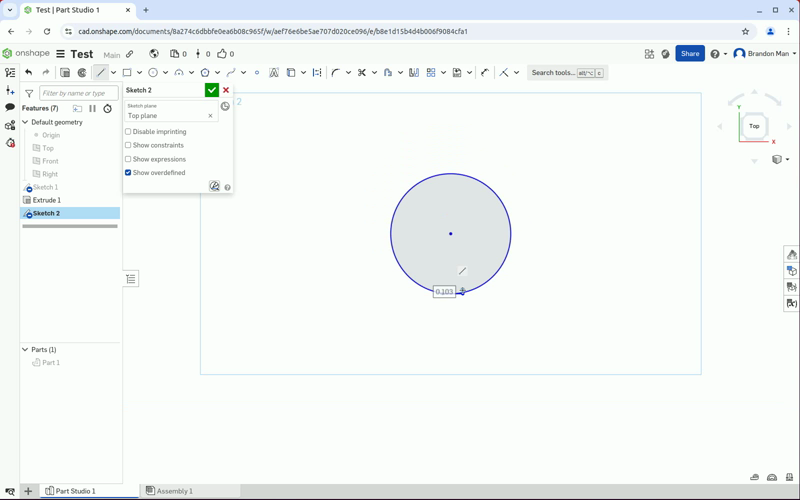
scroll(-6)
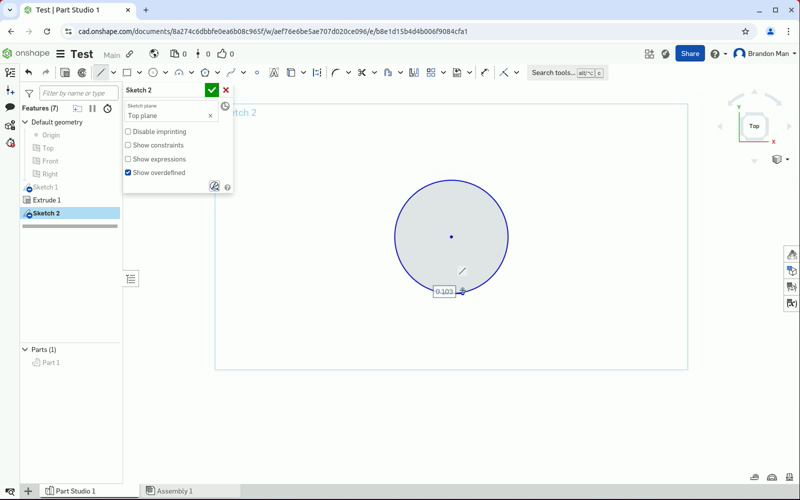
scroll(-6)
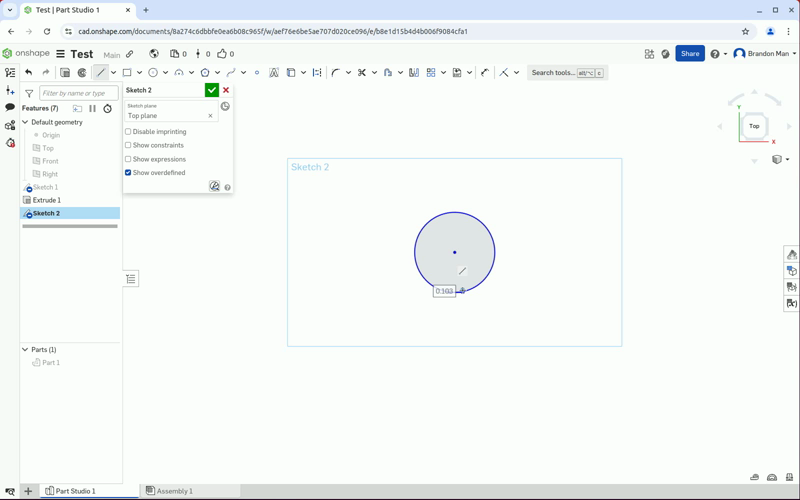
scroll(-6)
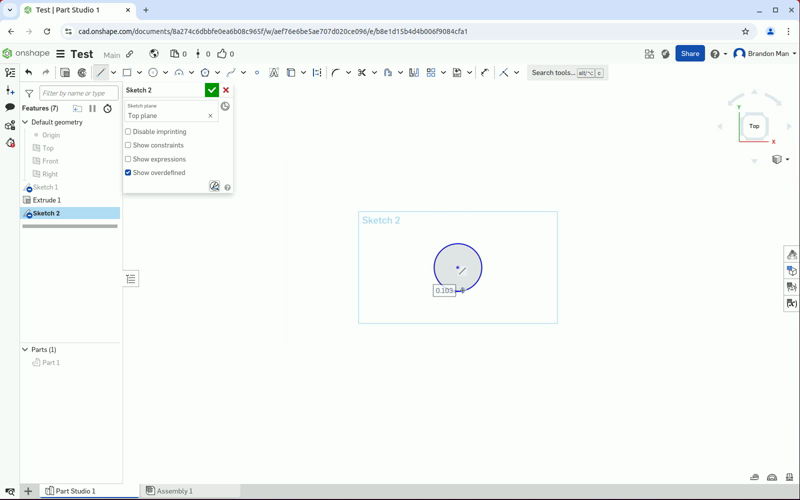
scroll(-6)
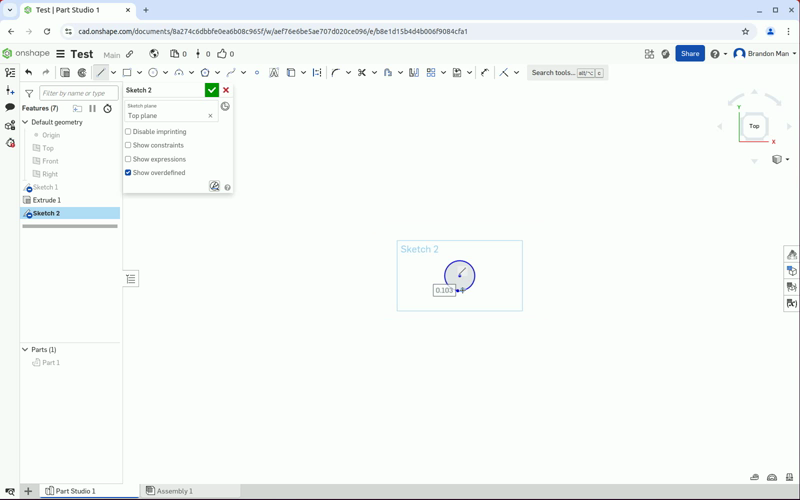
scroll(-6)
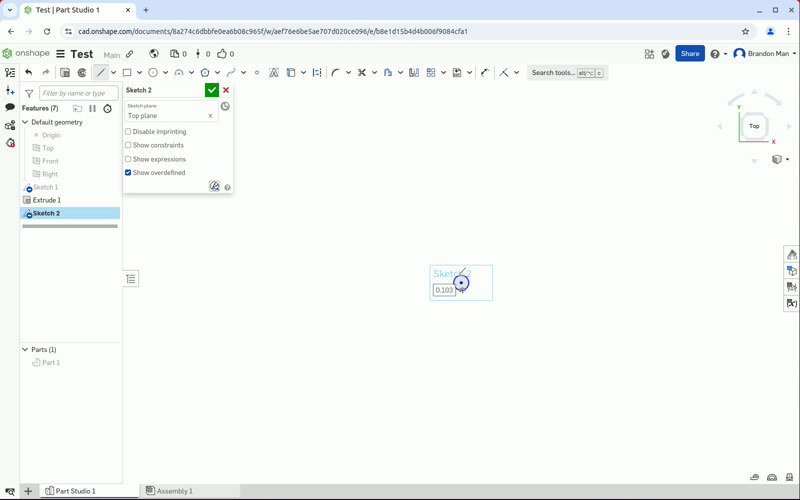
key_up(shift)
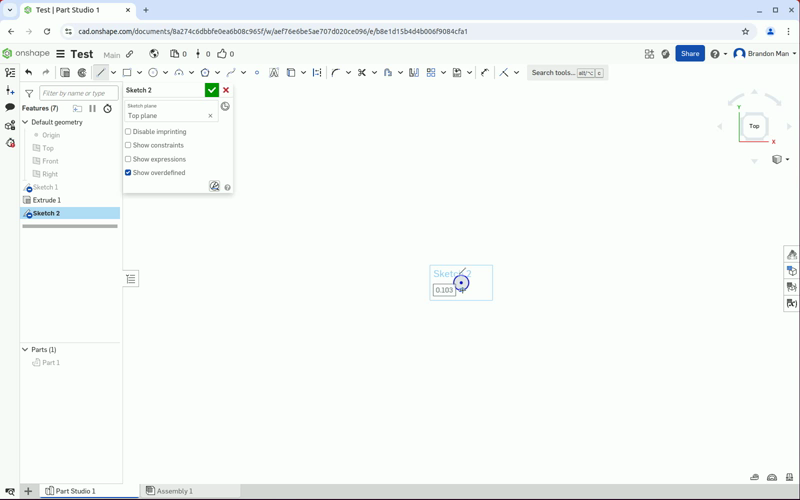
key(esc)
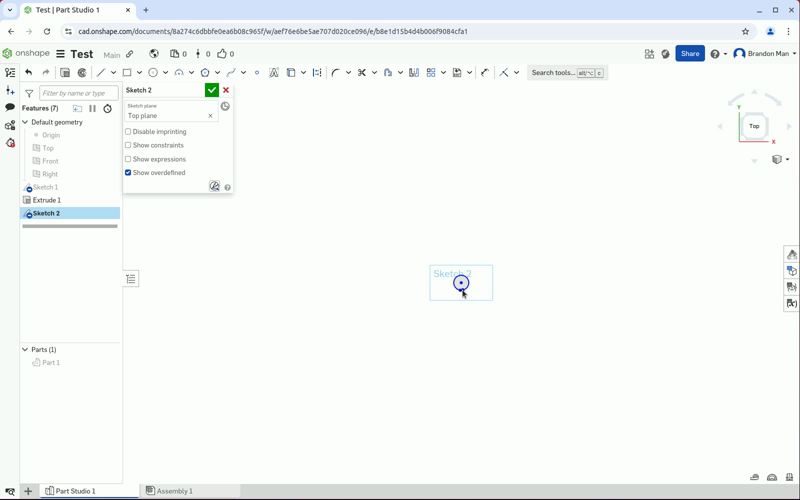
key(a)
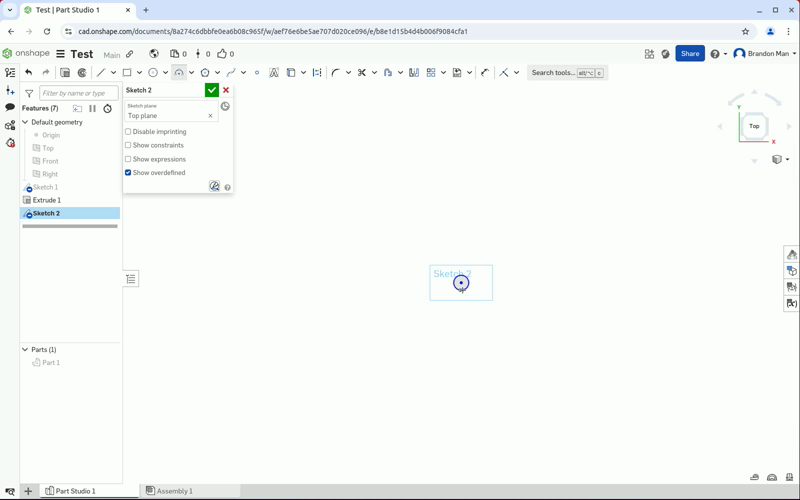
mouse_move(462, 289)
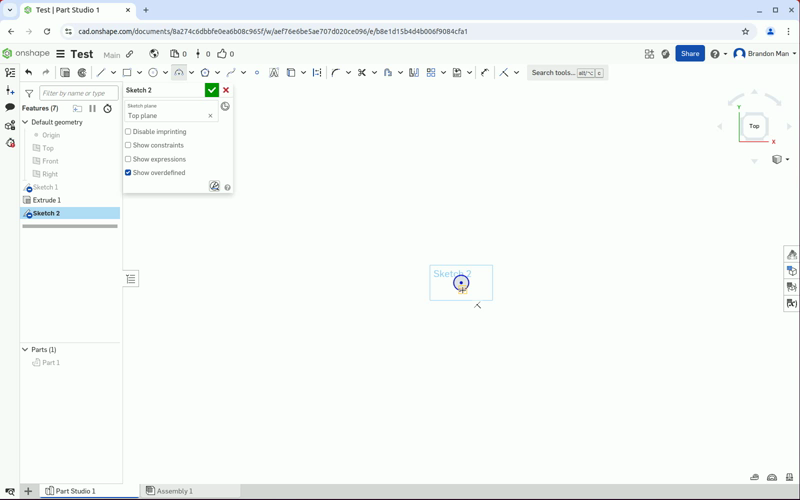
scroll(6)
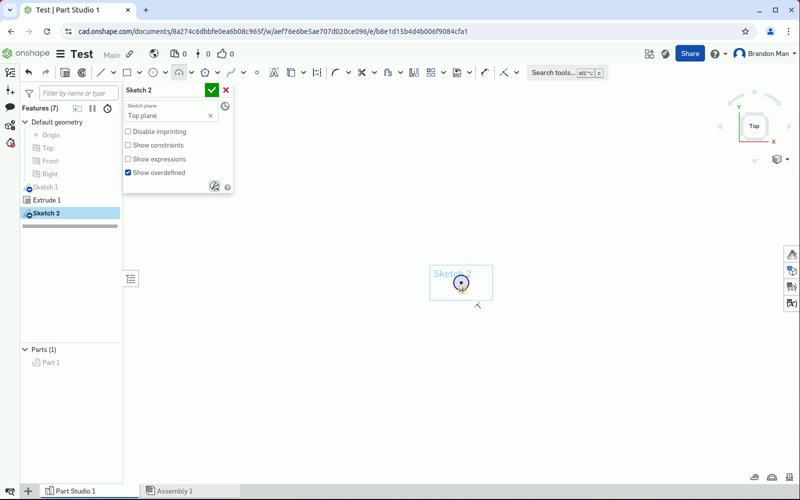
scroll(6)
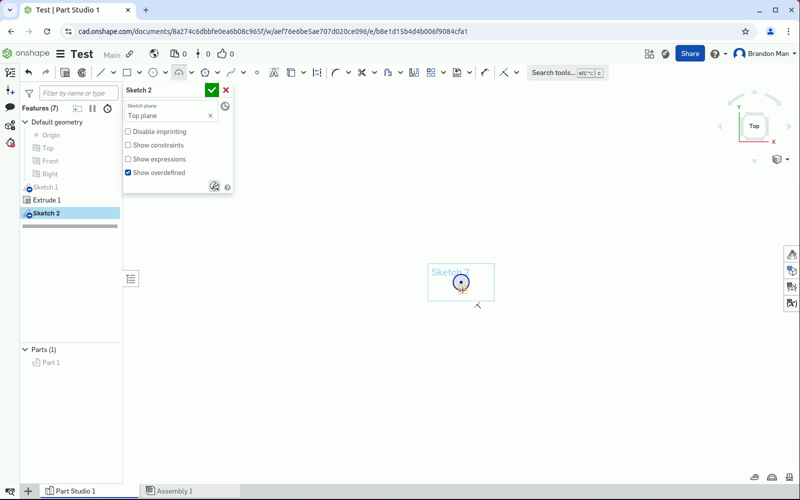
scroll(6)
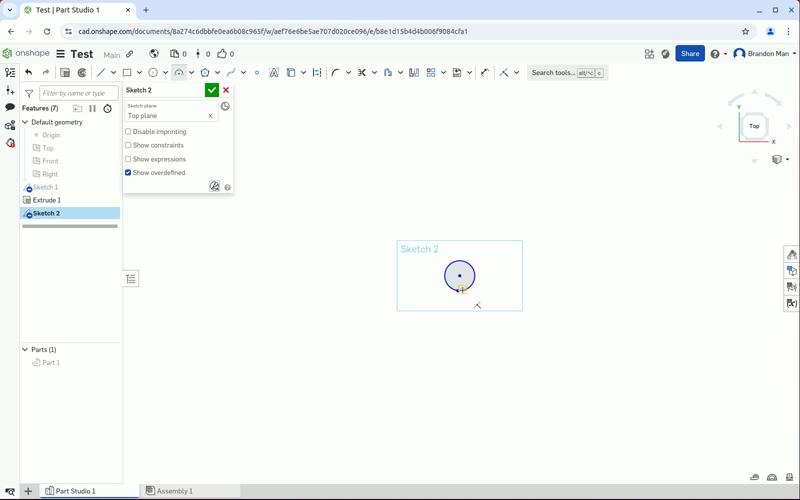
scroll(6)
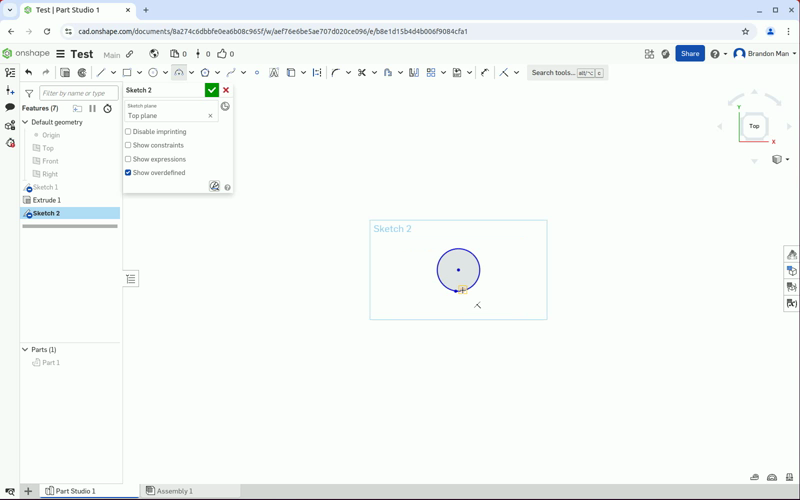
scroll(6)
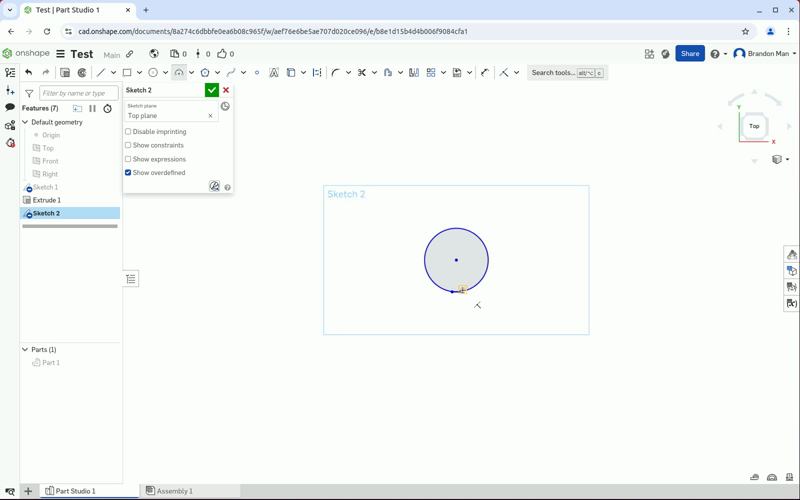
scroll(6)
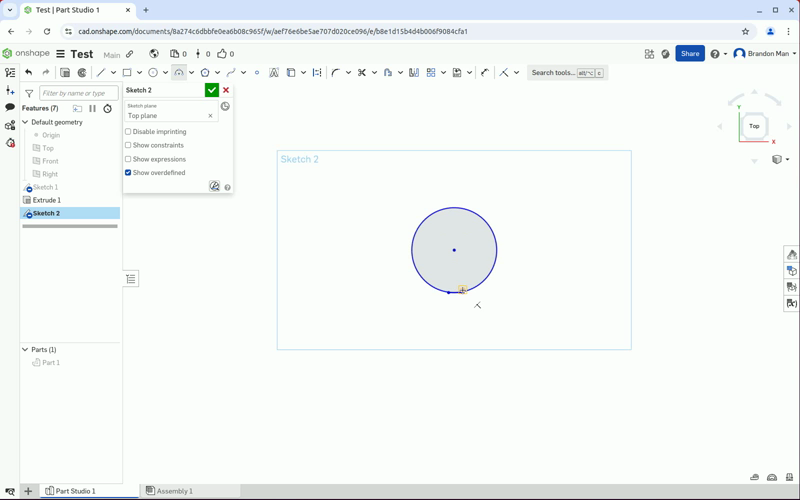
scroll(6)
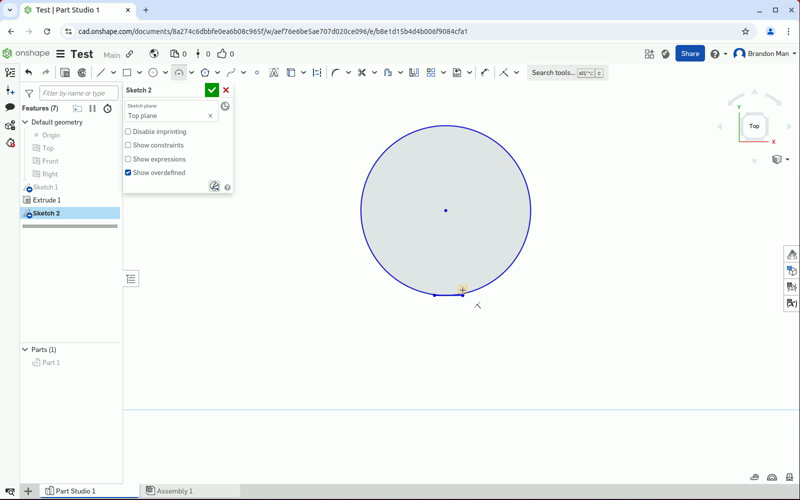
click(462, 289)
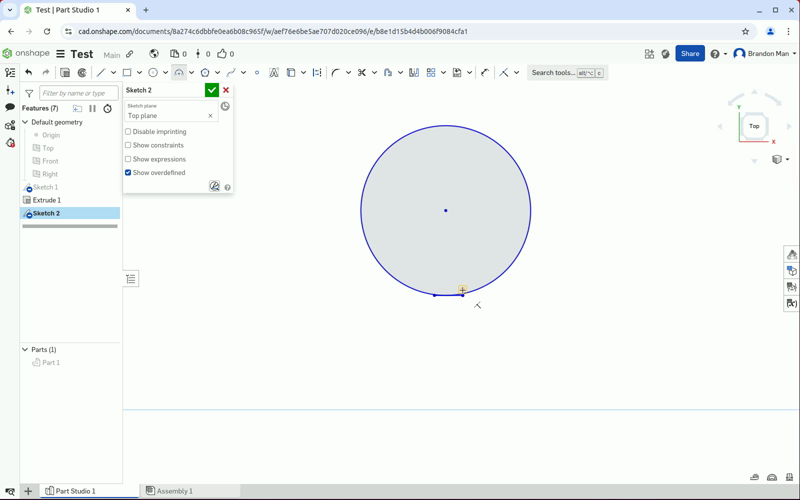
scroll(-6)
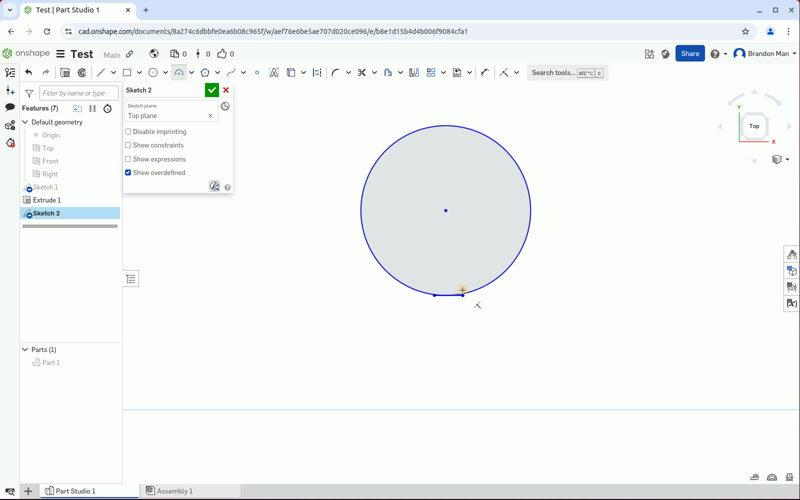
scroll(-6)
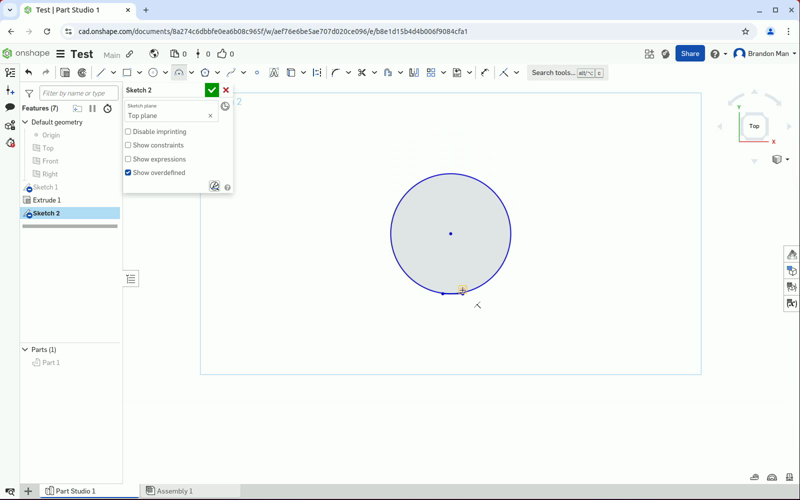
scroll(-6)
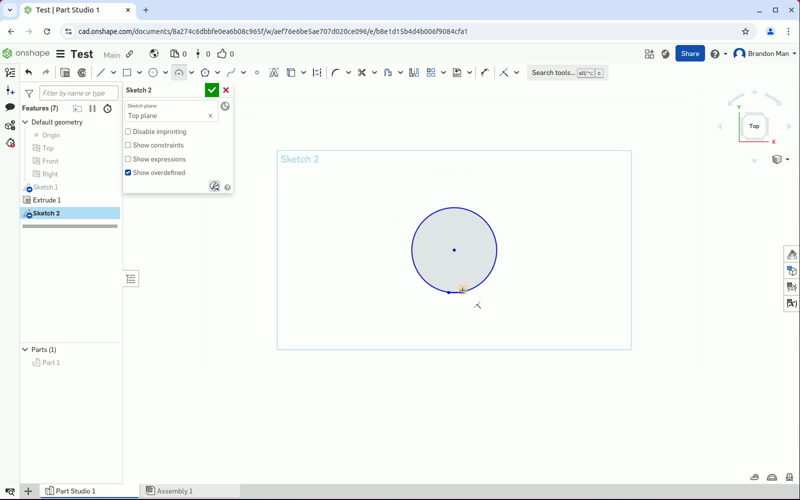
scroll(-6)
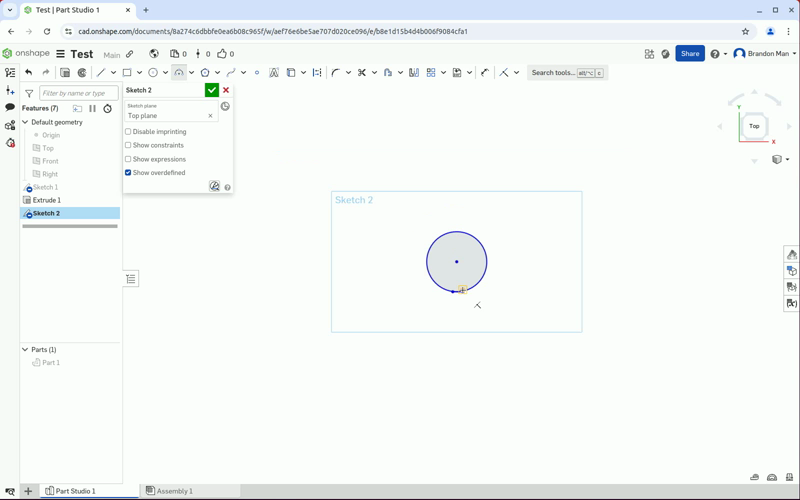
scroll(-6)
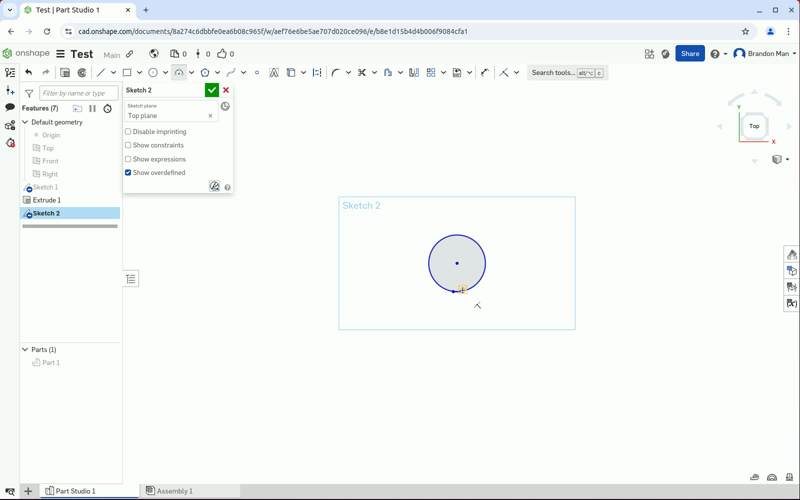
scroll(-6)
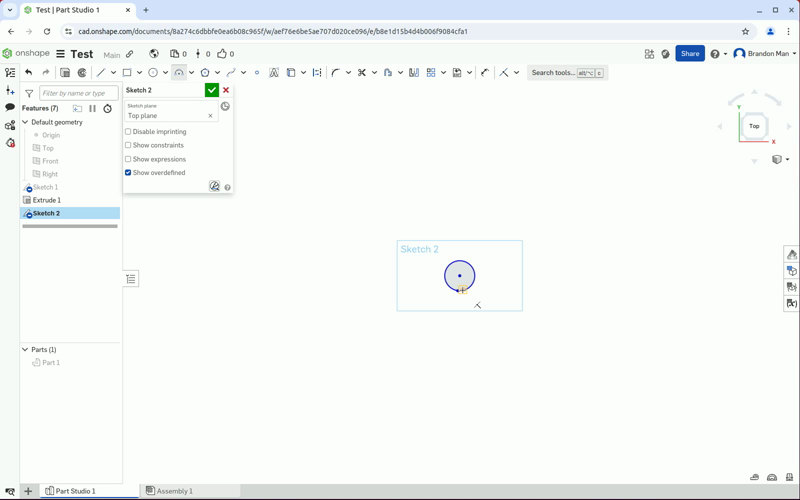
scroll(-6)
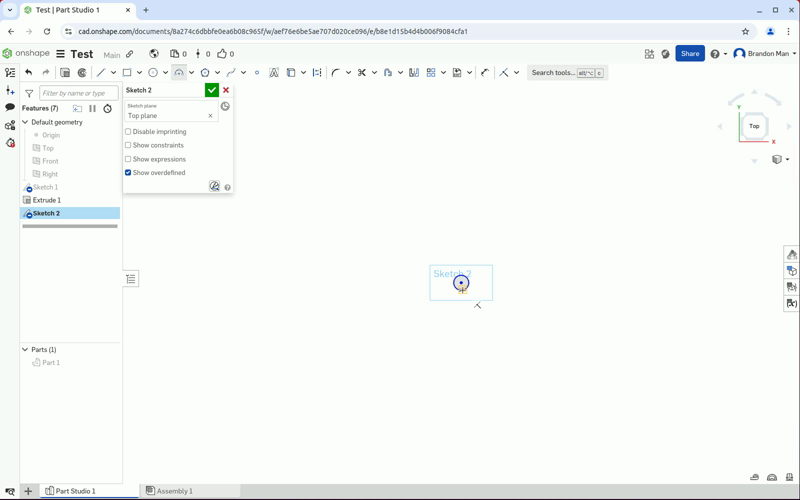
key_down(shift)
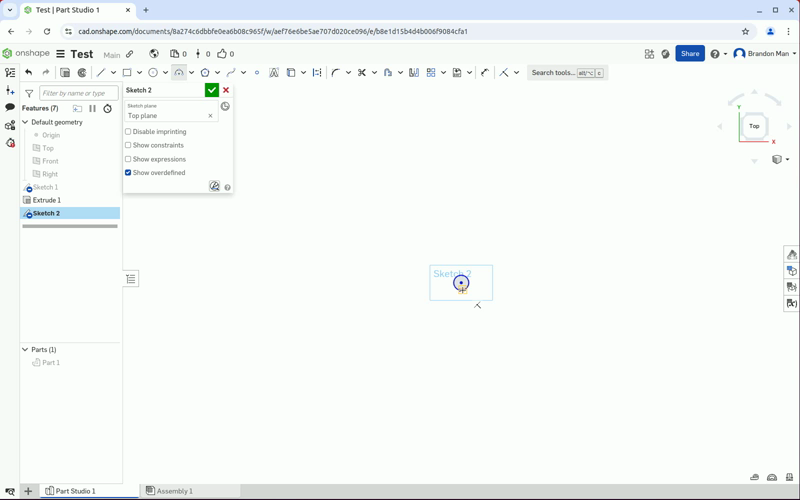
mouse_move(462, 276)
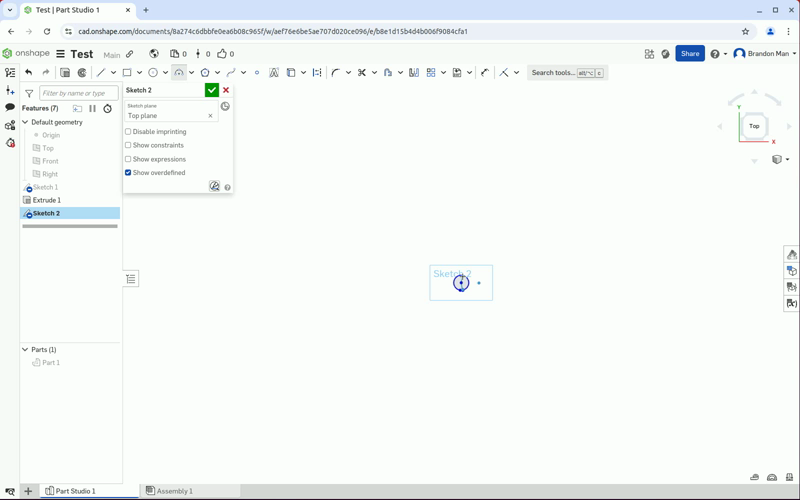
click(462, 276)
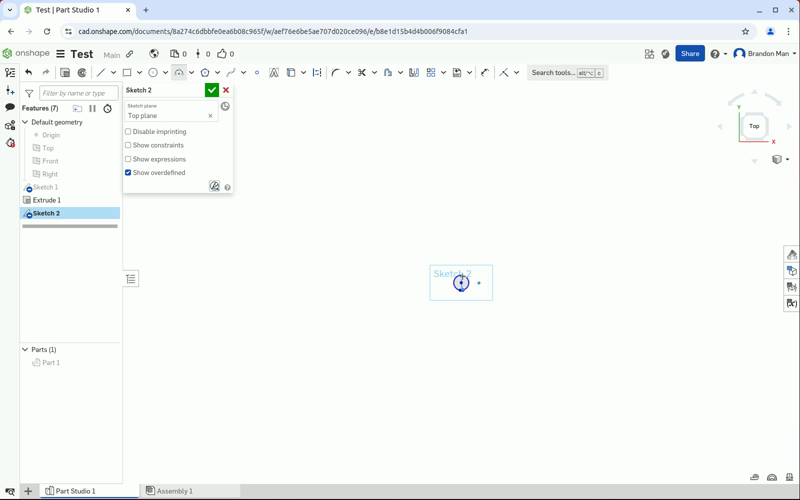
mouse_move(467, 282)
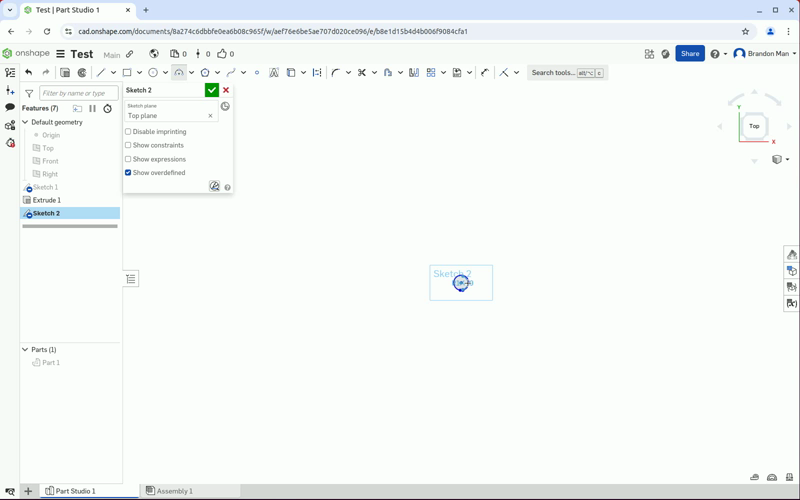
scroll(6)
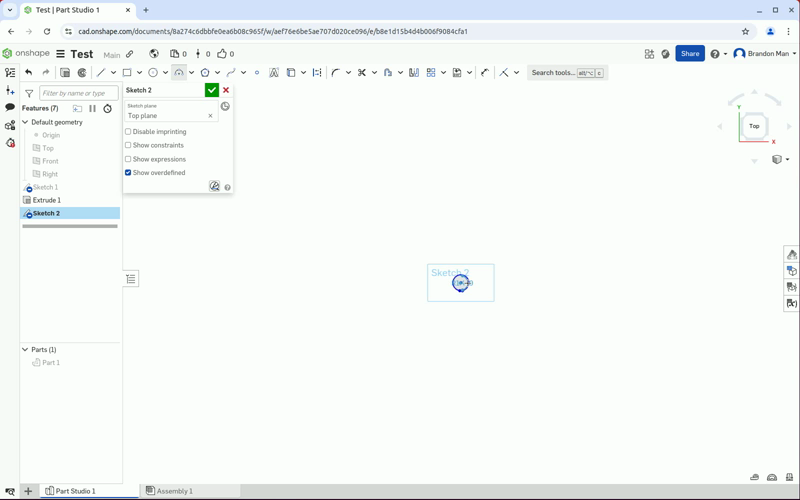
scroll(6)
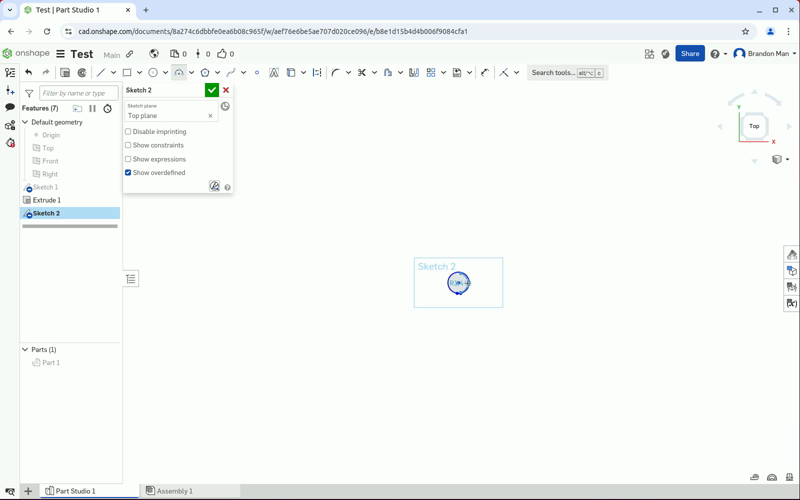
scroll(6)
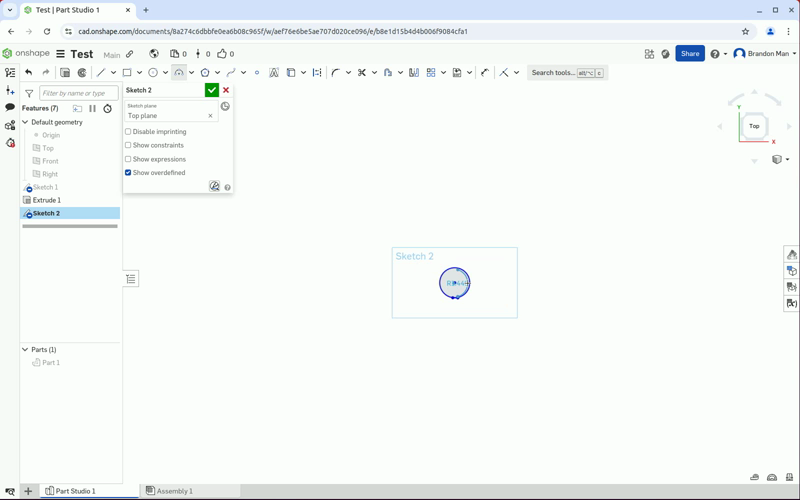
scroll(6)
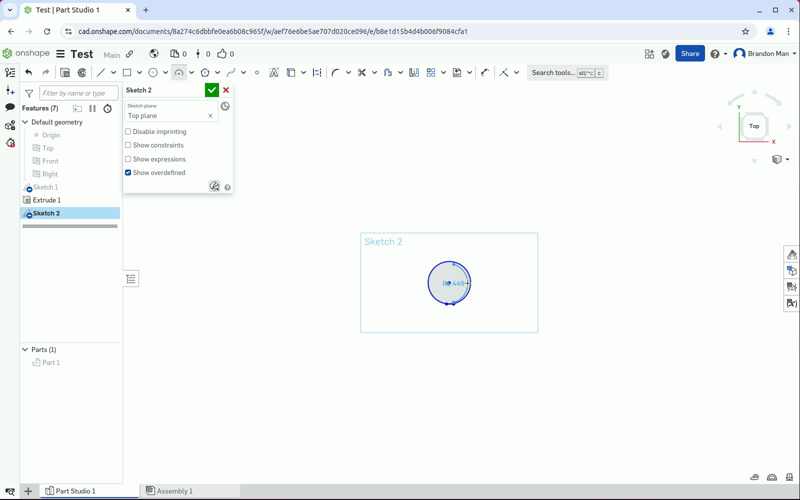
scroll(6)
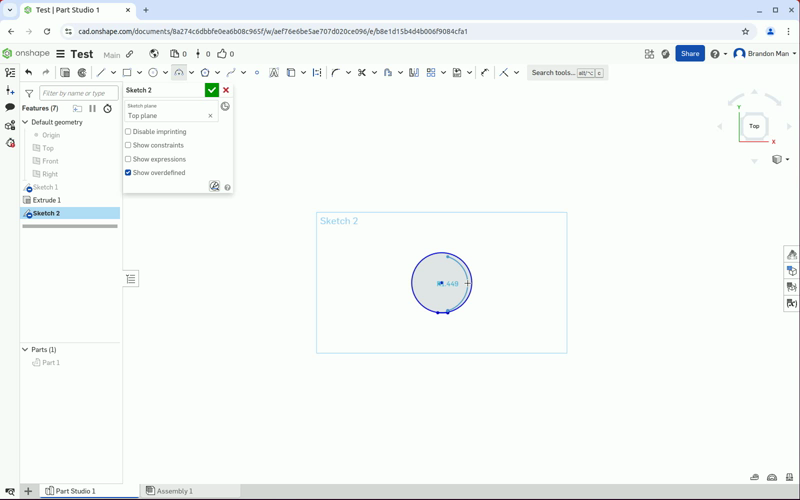
scroll(6)
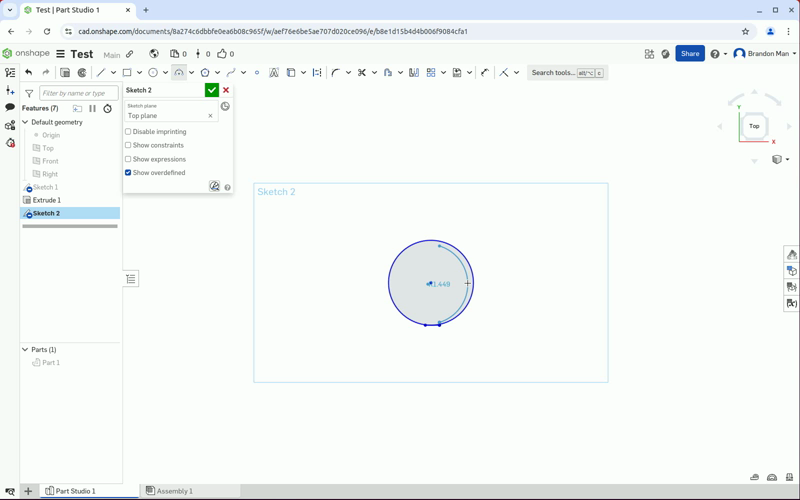
scroll(6)
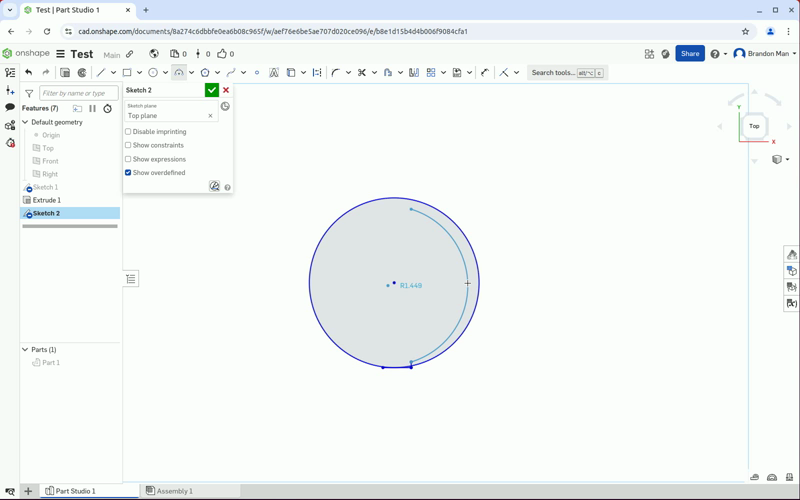
click(467, 282)
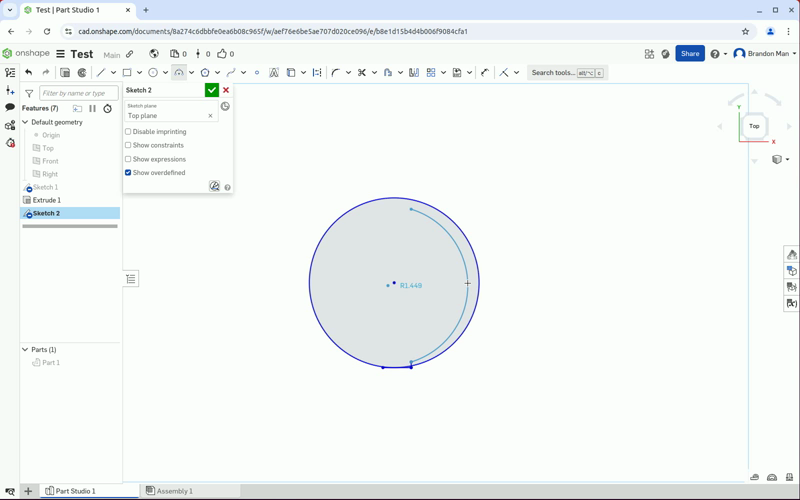
scroll(-6)
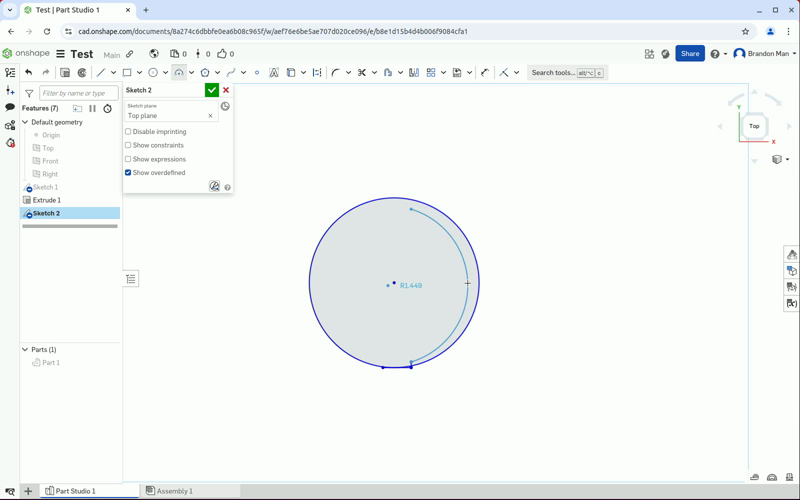
scroll(-6)
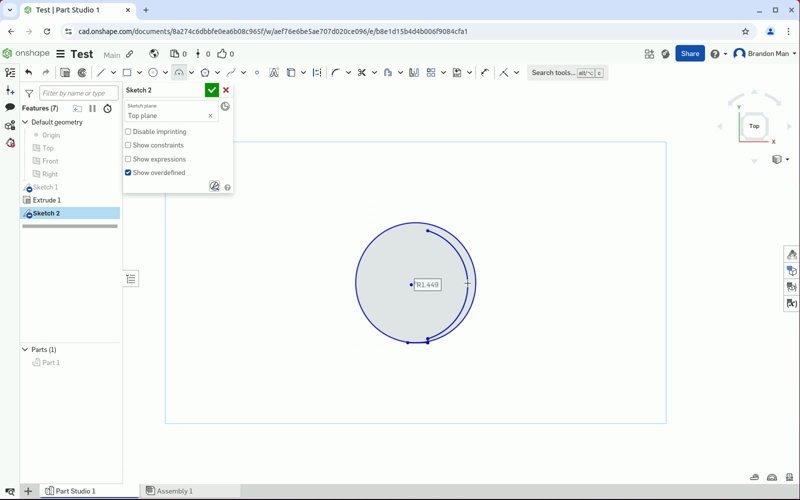
scroll(-6)
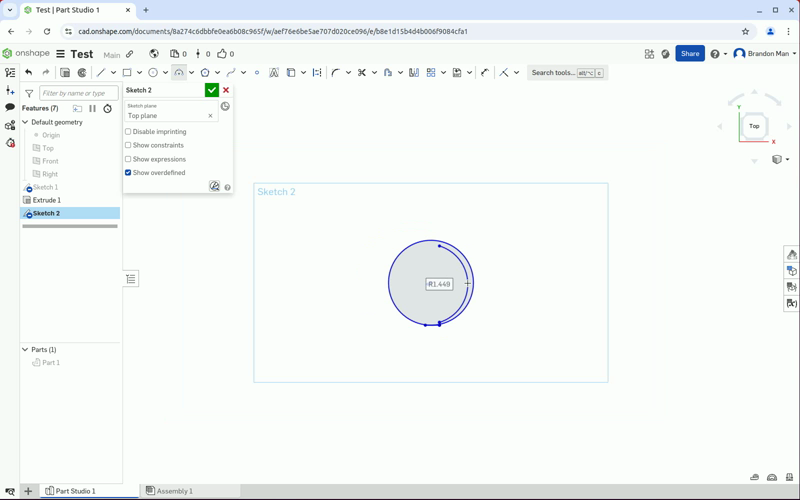
scroll(-6)
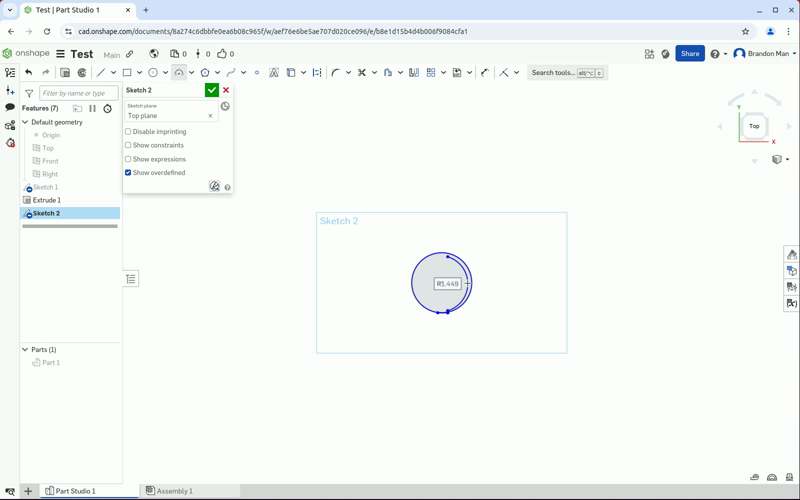
scroll(-6)
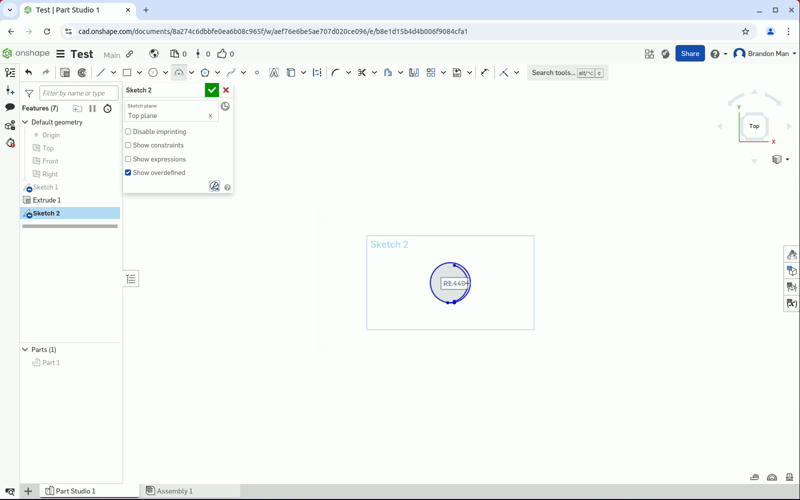
scroll(-6)
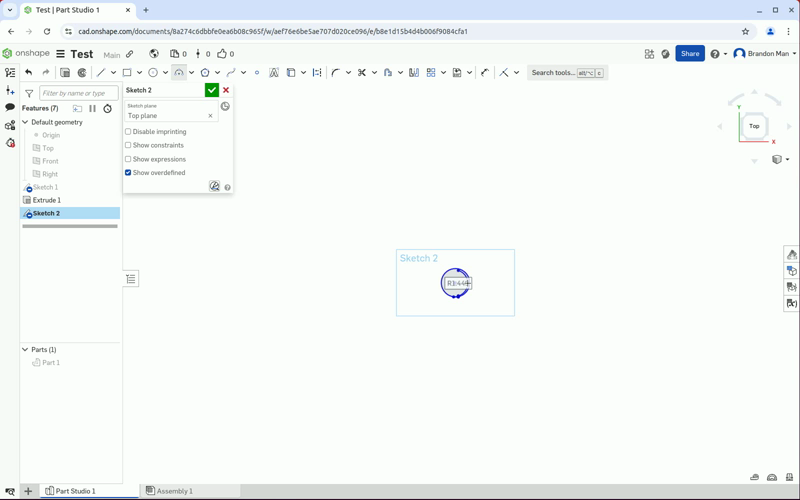
scroll(-6)
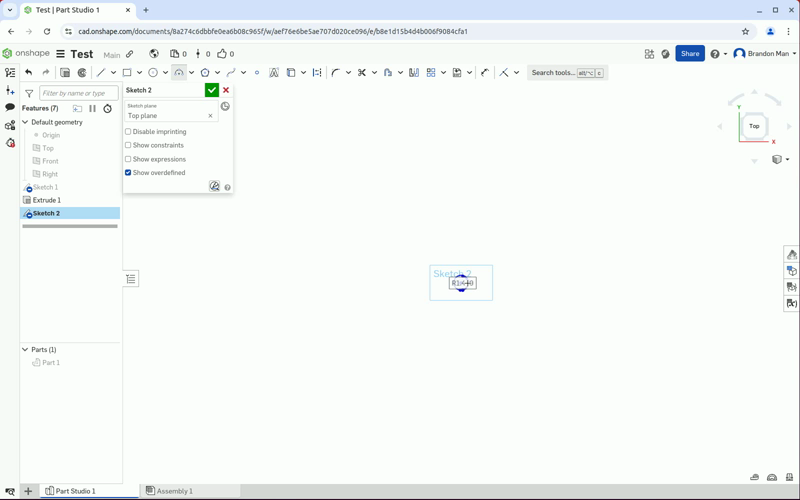
key_up(shift)
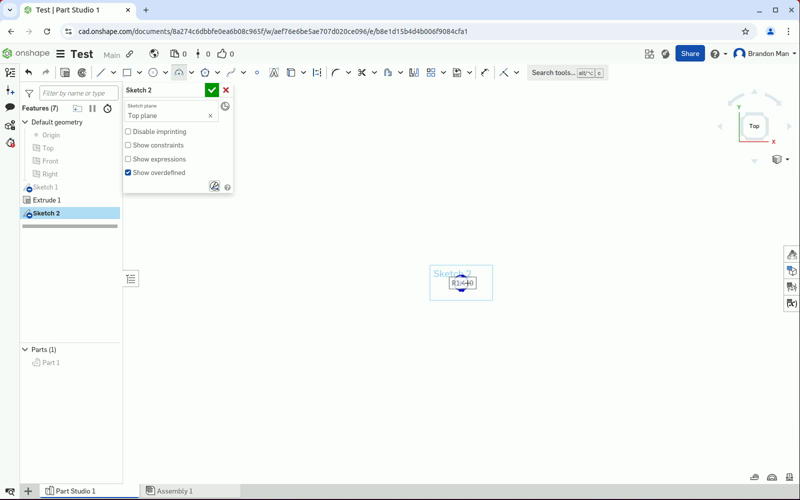
key(esc)
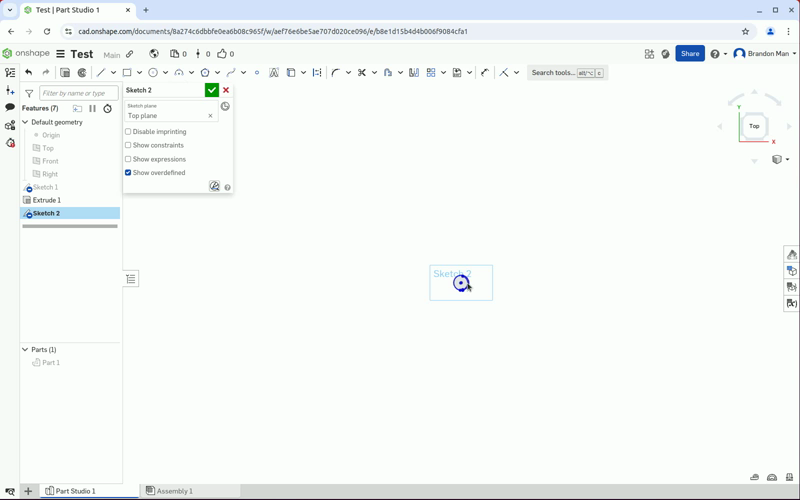
key(l)
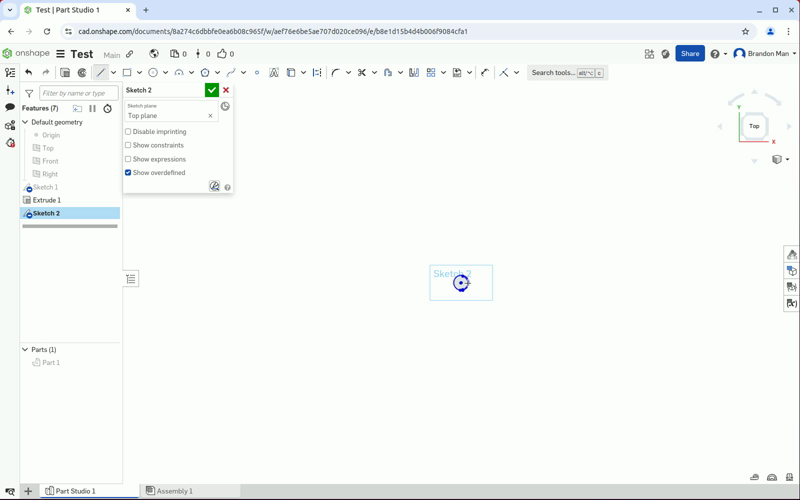
mouse_move(462, 276)
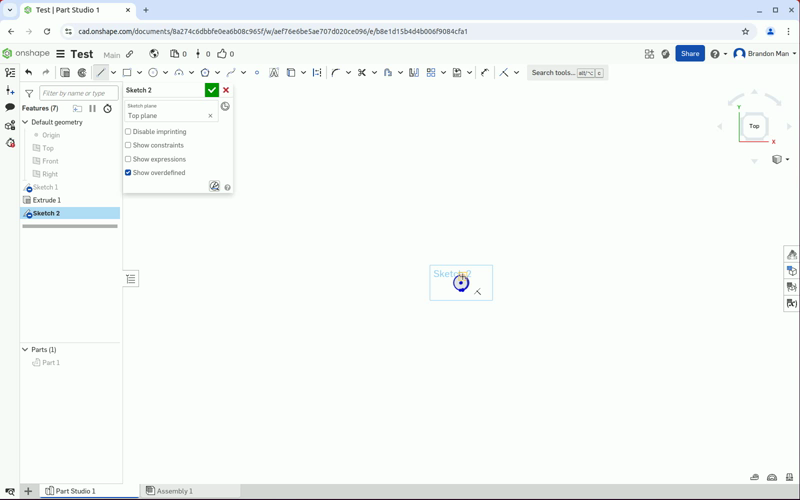
click(462, 276)
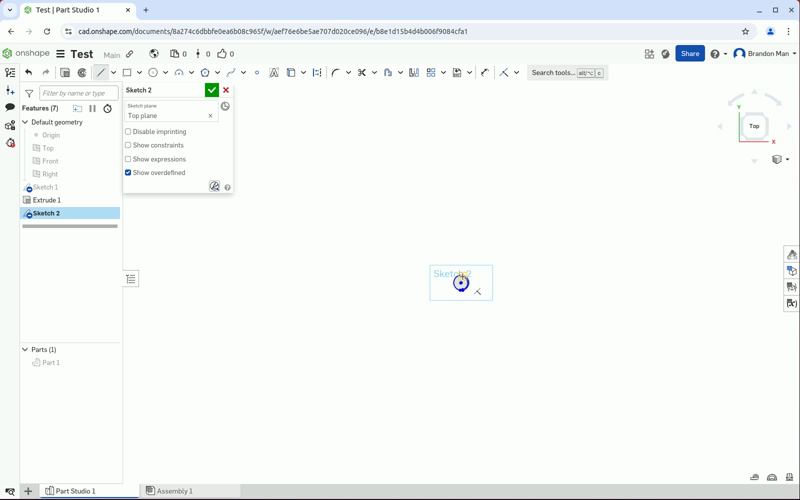
key_down(shift)
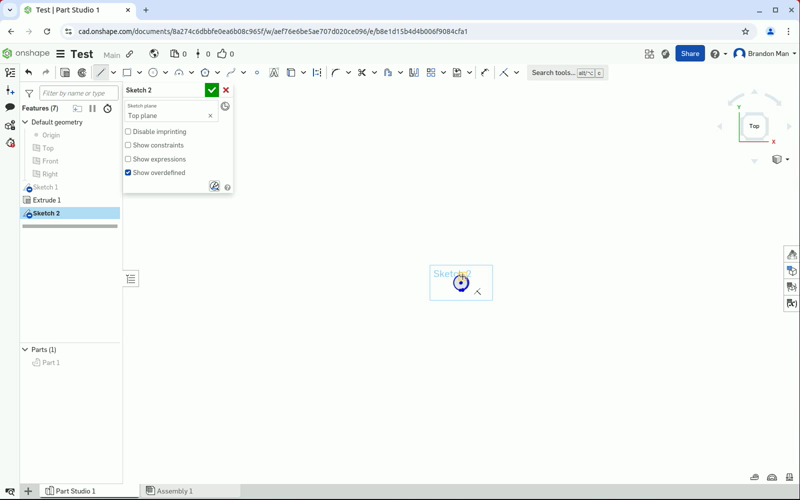
mouse_move(492, 276)
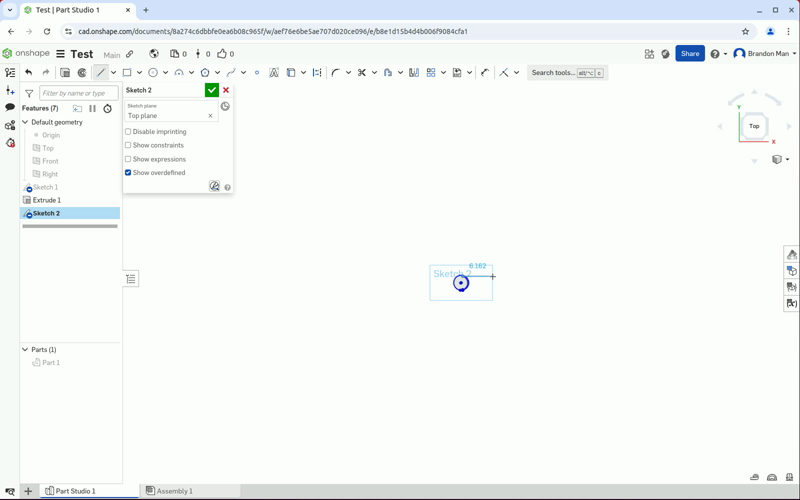
mouse_move(462, 275)
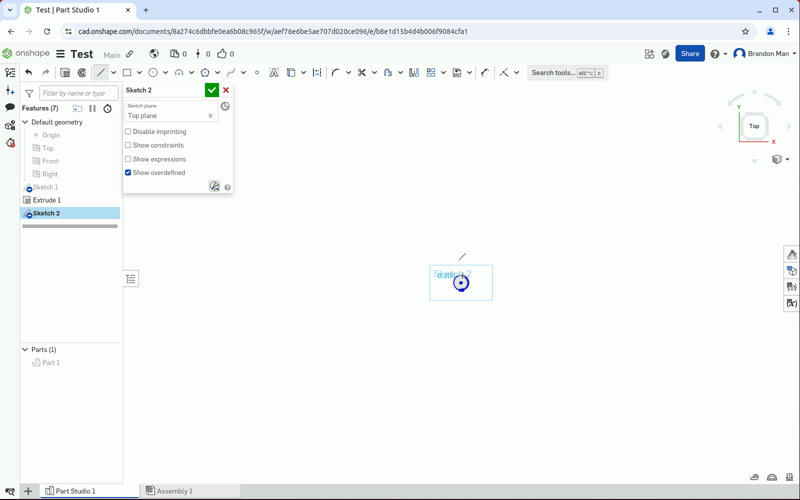
scroll(6)
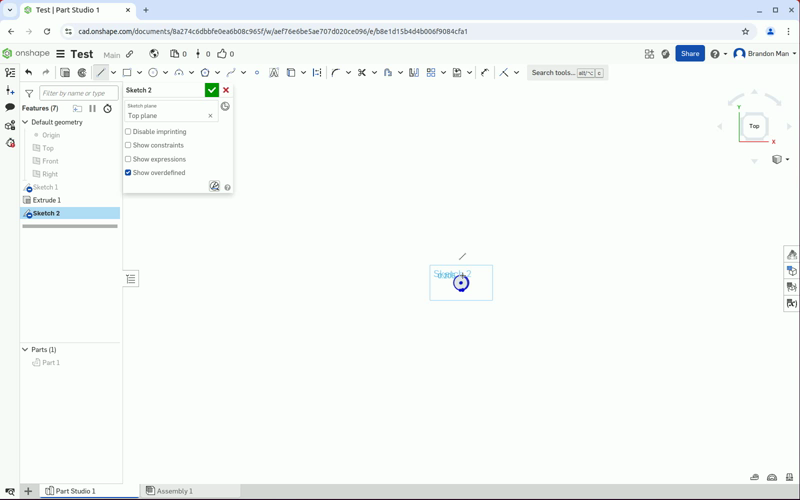
scroll(6)
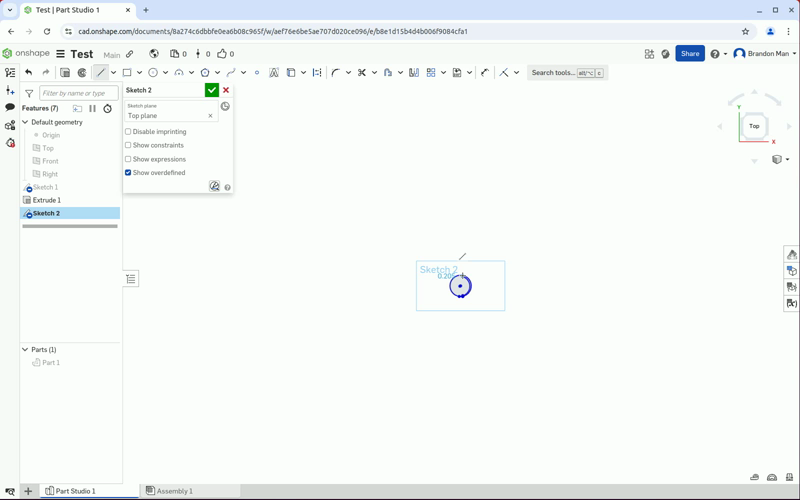
scroll(6)
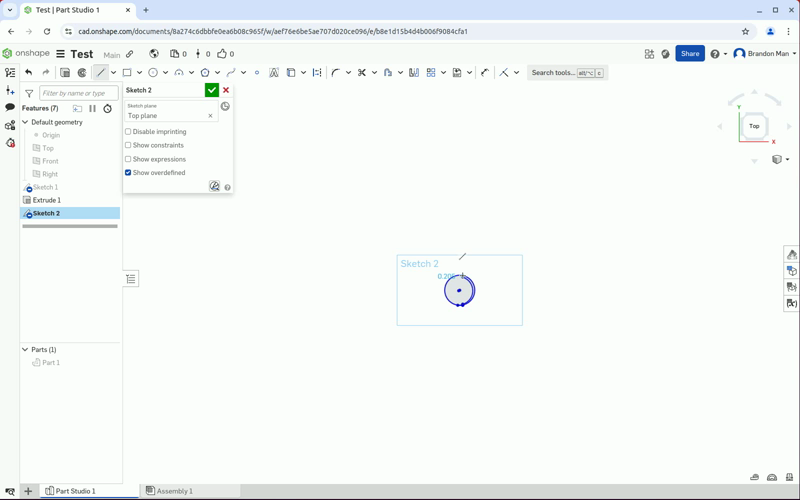
scroll(6)
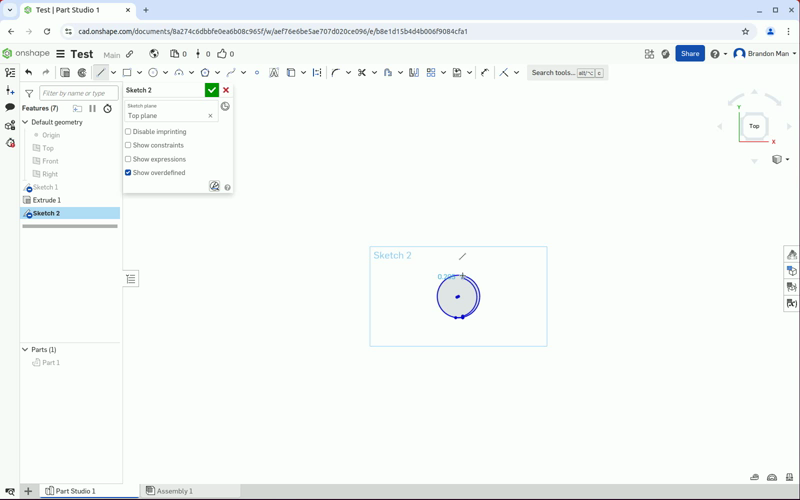
scroll(6)
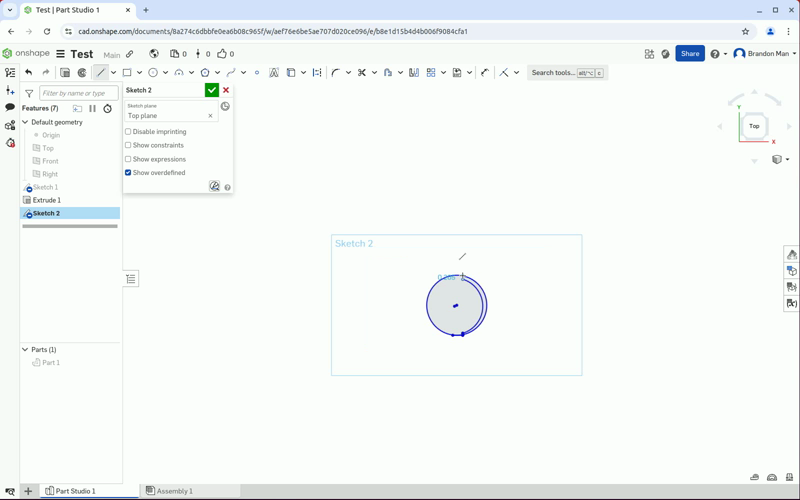
scroll(6)
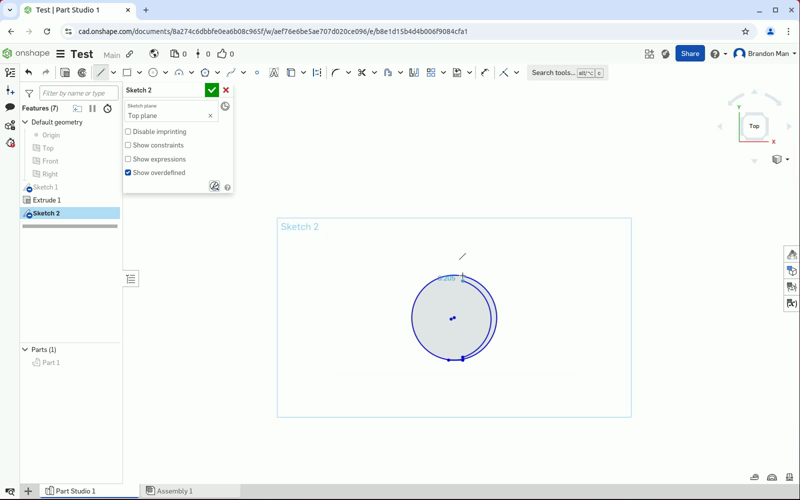
scroll(6)
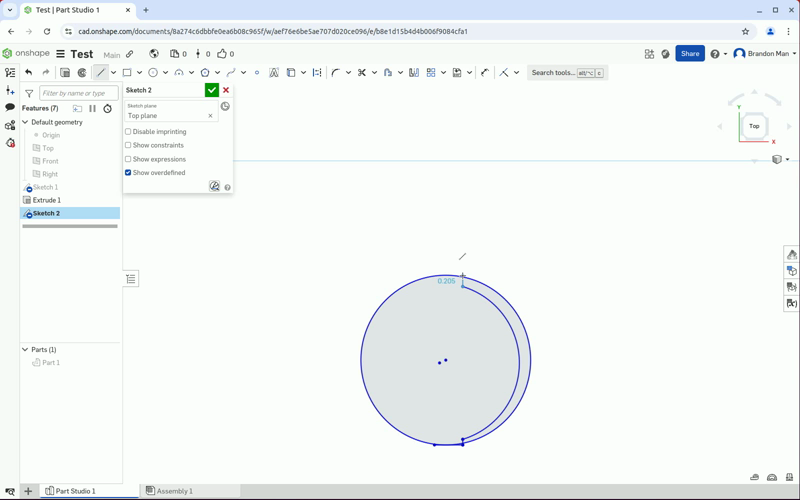
click(462, 275)
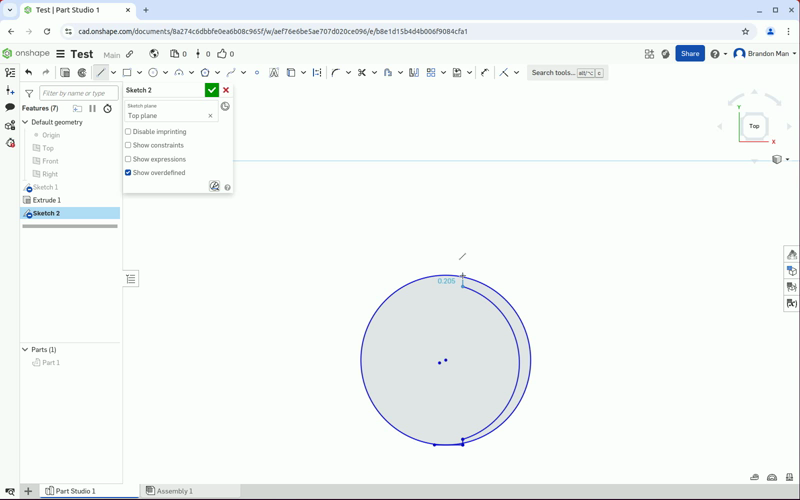
scroll(-6)
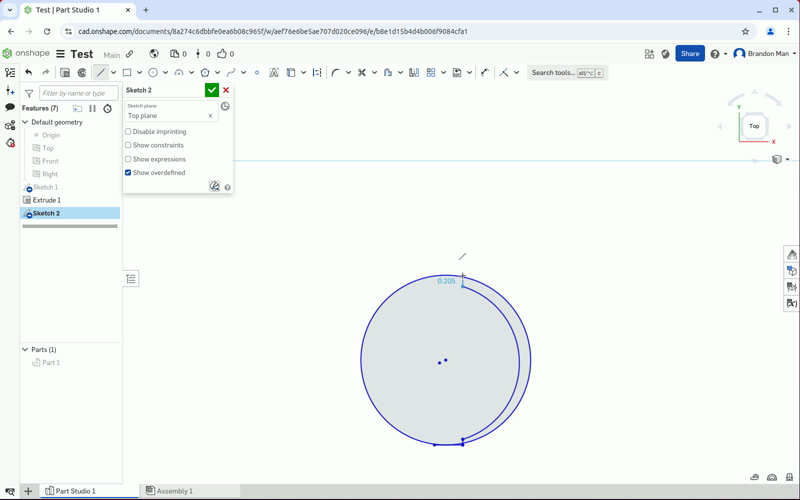
scroll(-6)
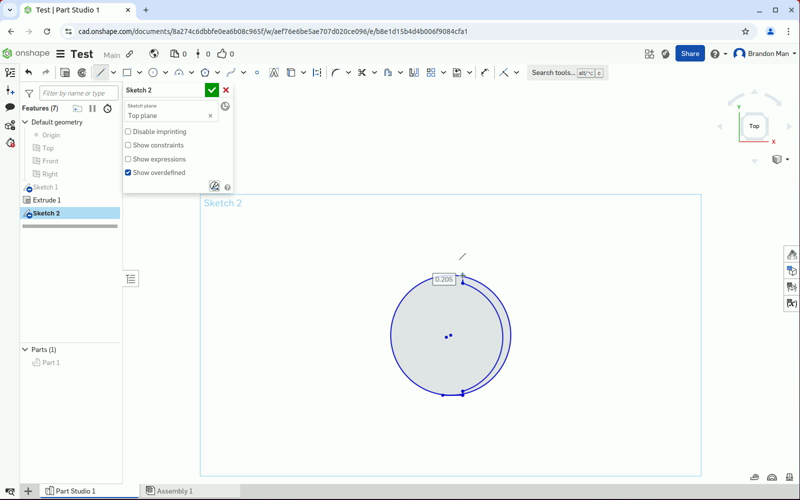
scroll(-6)
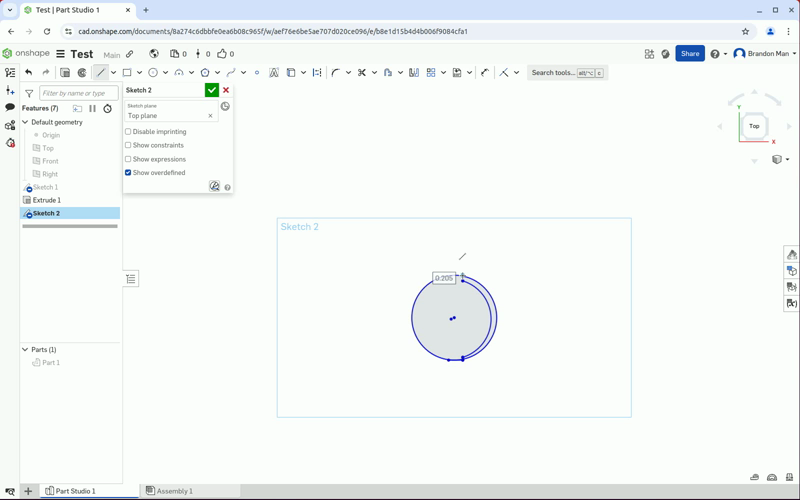
scroll(-6)
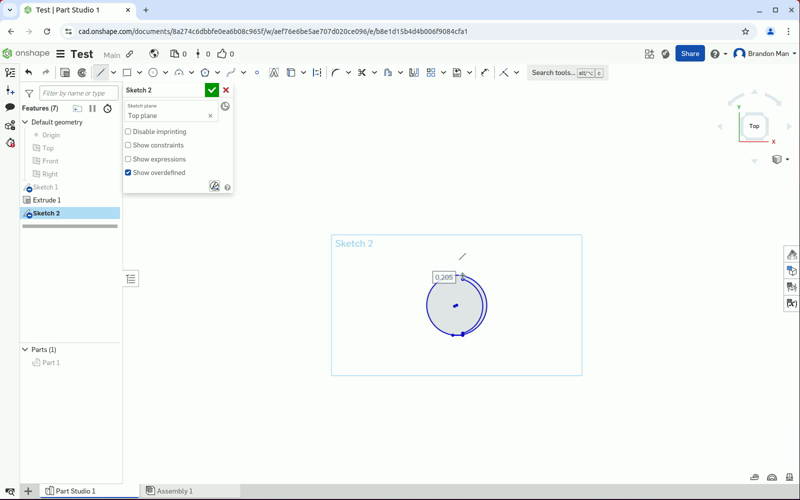
scroll(-6)
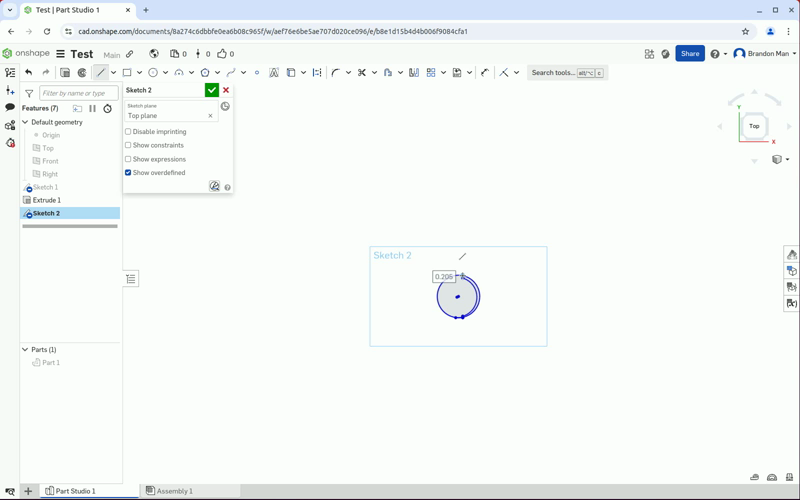
scroll(-6)
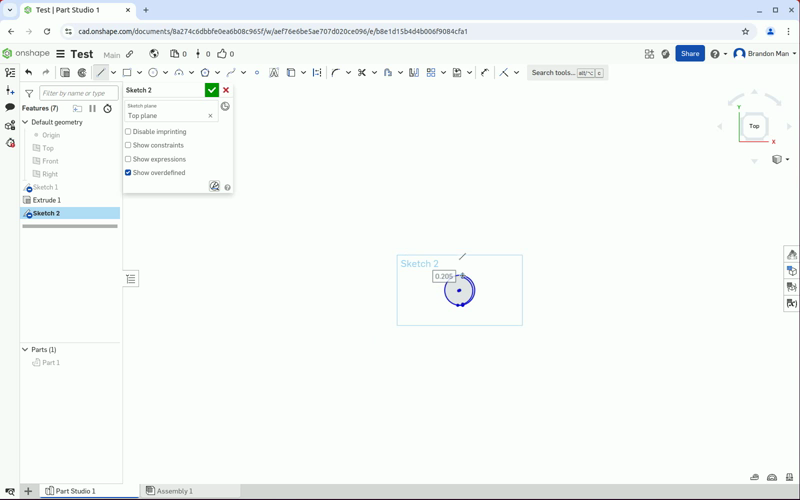
scroll(-6)
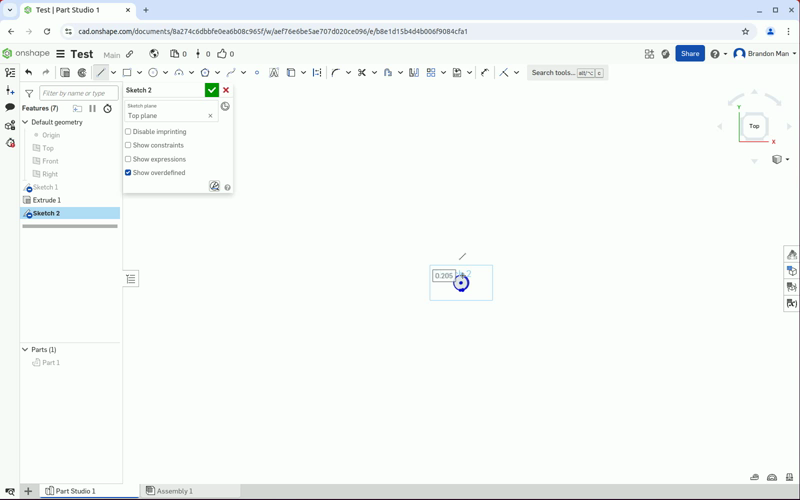
key_up(shift)
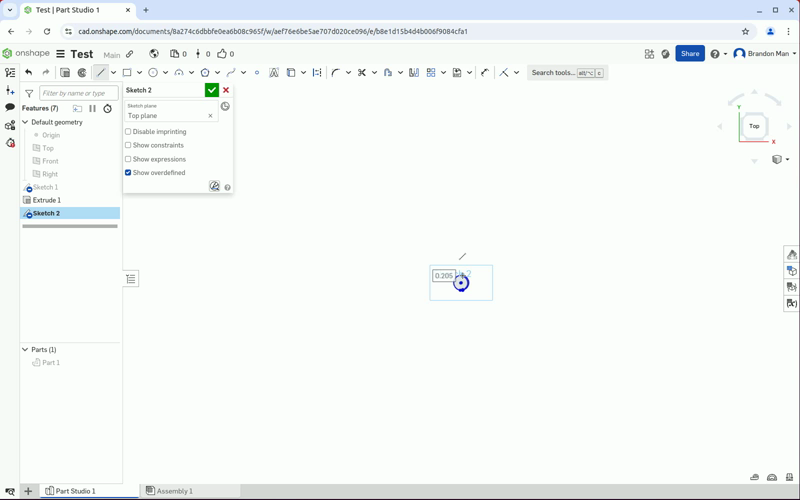
key_down(shift)
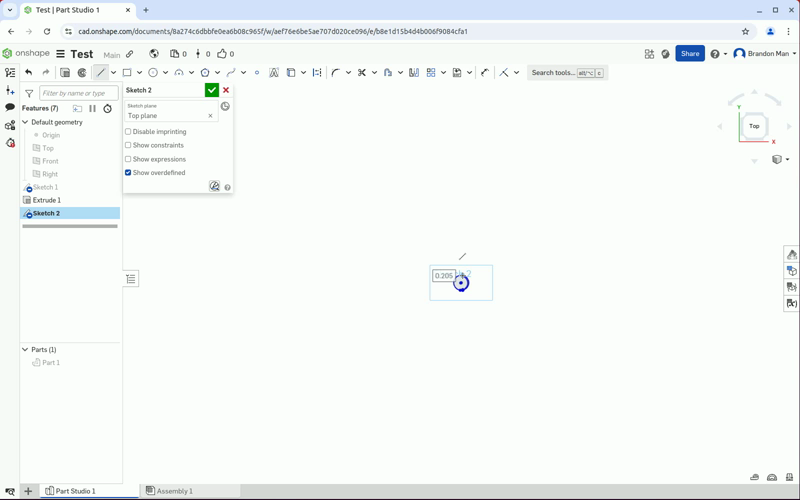
mouse_move(492, 275)
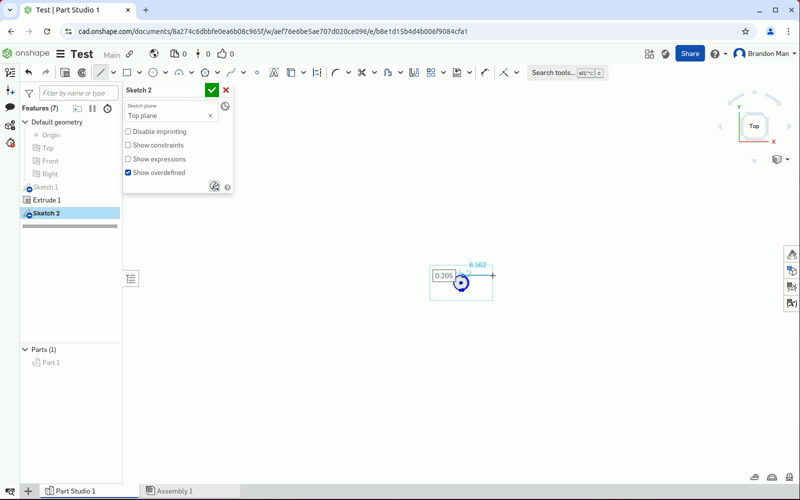
mouse_move(460, 275)
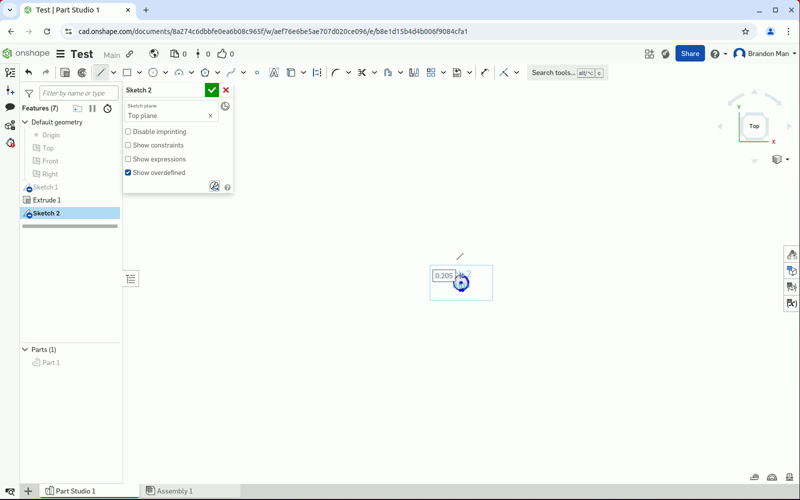
scroll(6)
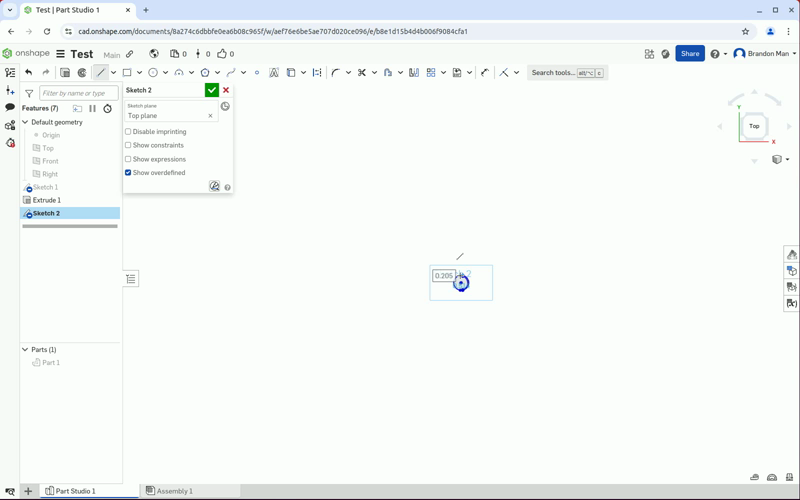
scroll(6)
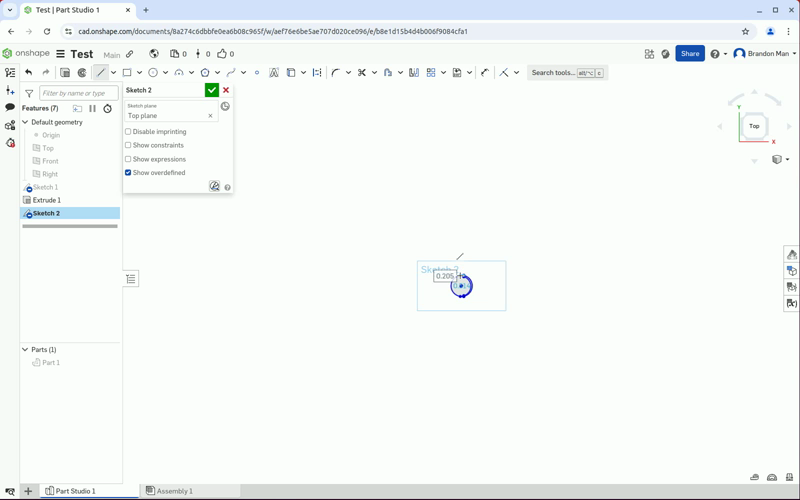
scroll(6)
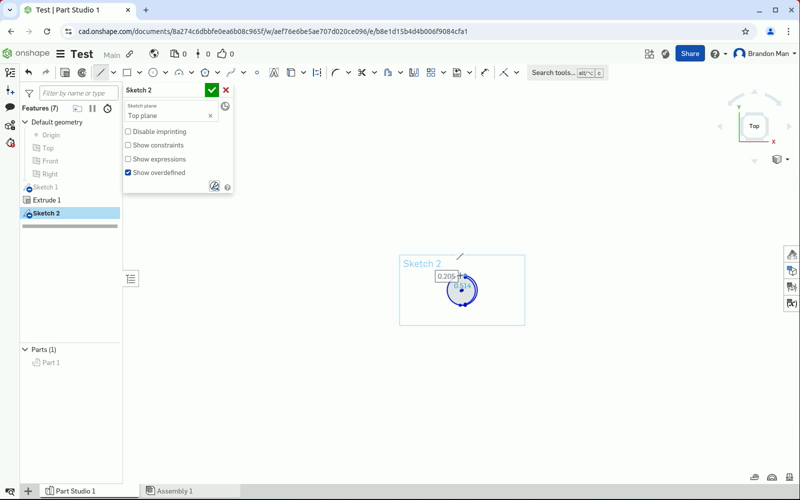
scroll(6)
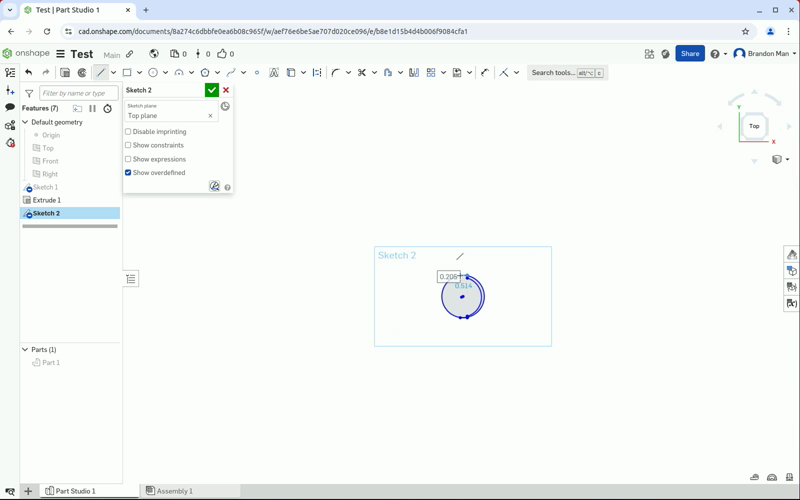
scroll(6)
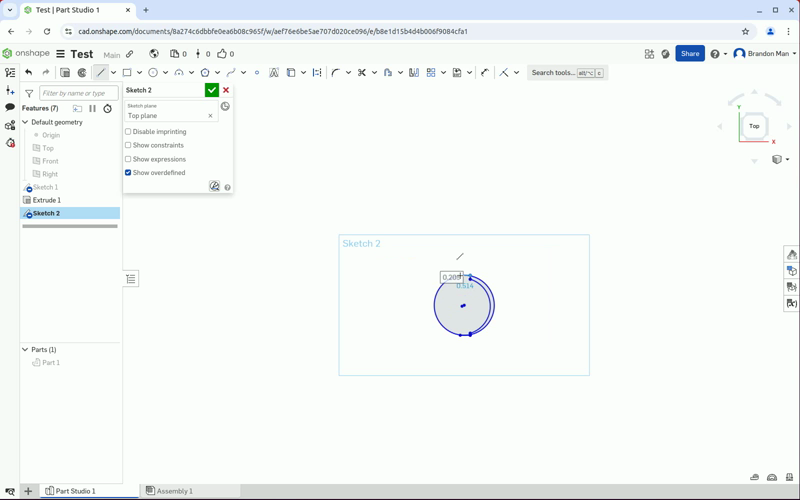
scroll(6)
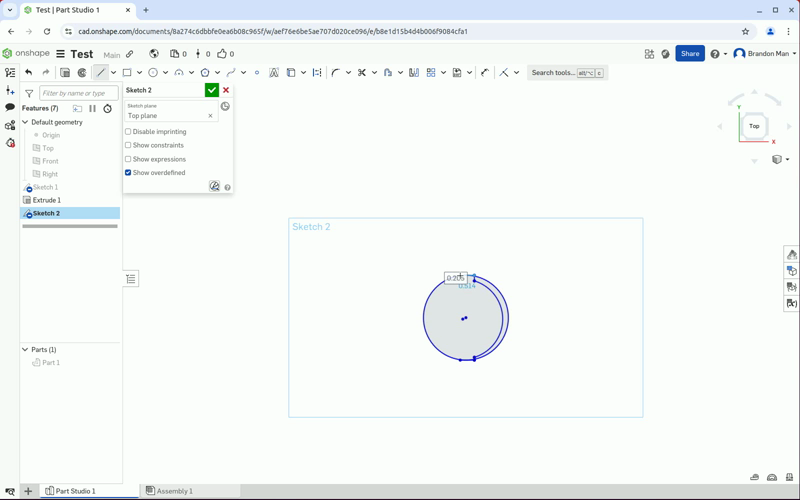
scroll(6)
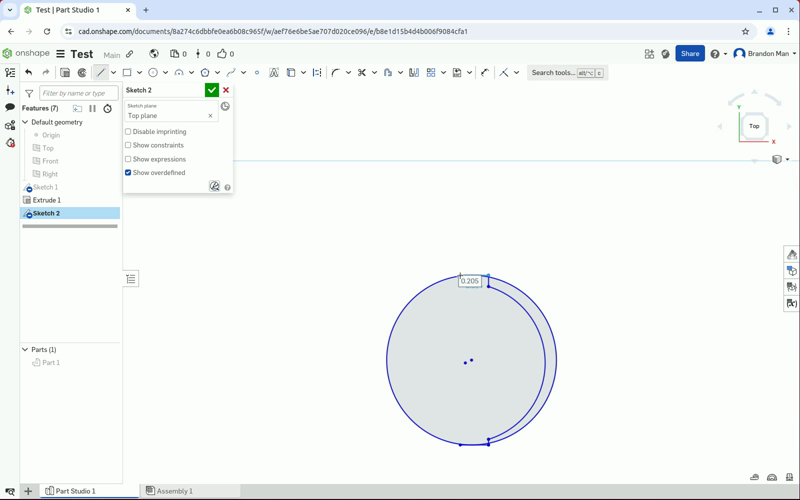
click(460, 275)
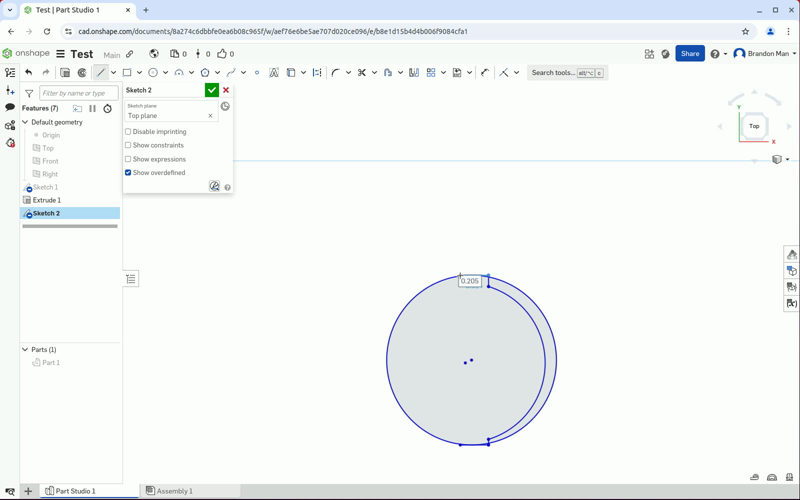
scroll(-6)
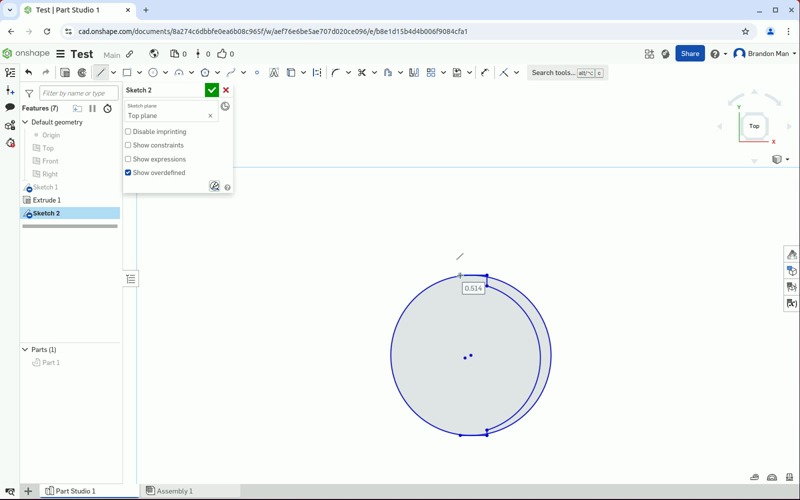
scroll(-6)
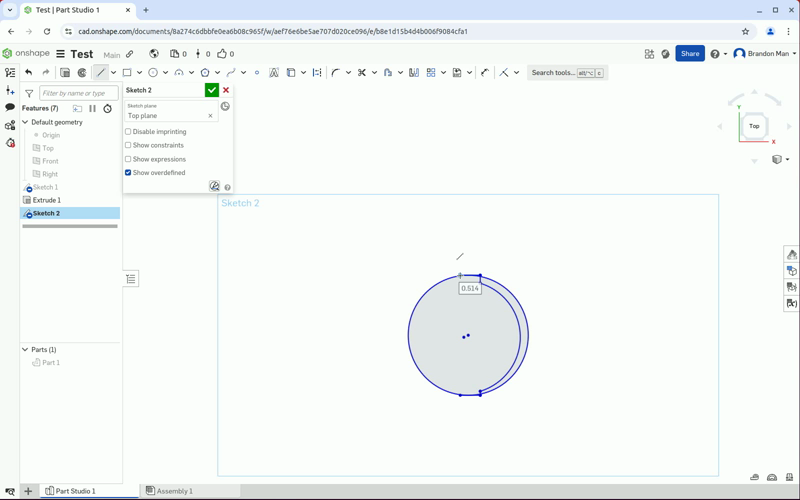
scroll(-6)
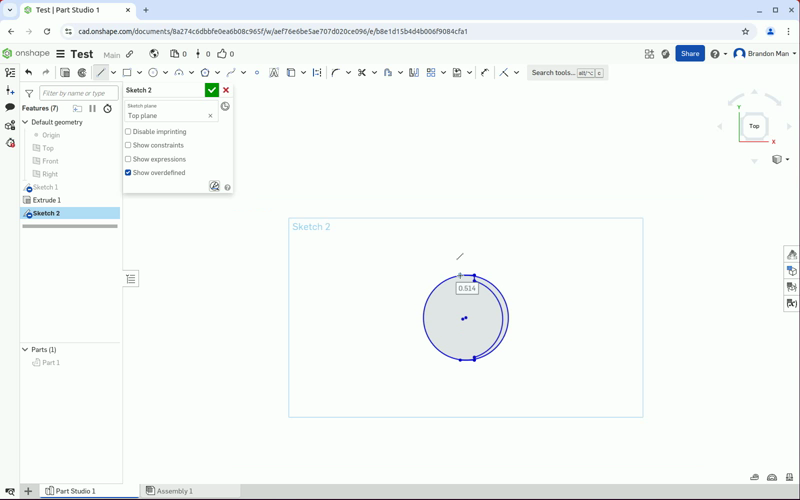
scroll(-6)
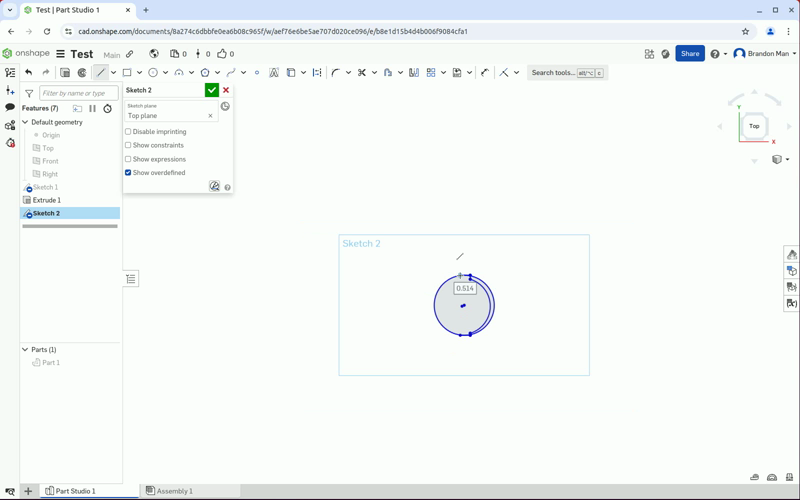
scroll(-6)
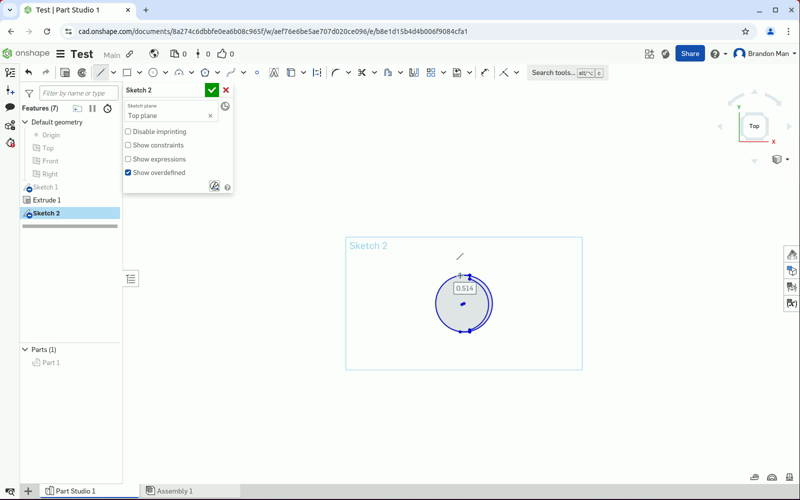
scroll(-6)
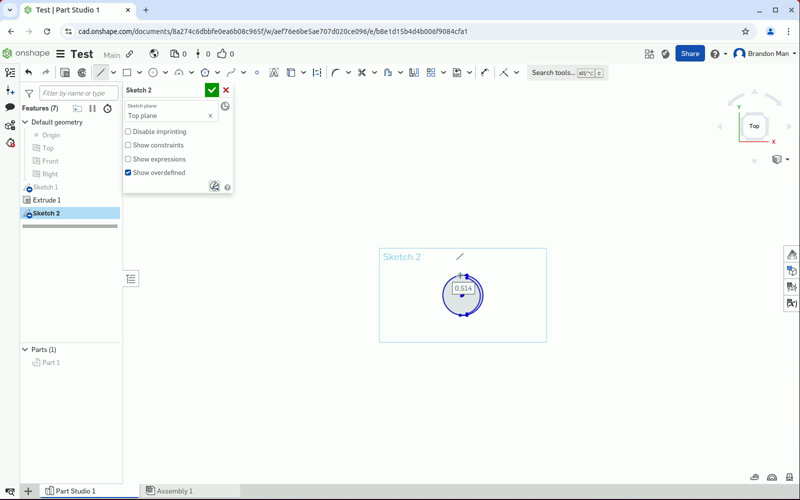
scroll(-6)
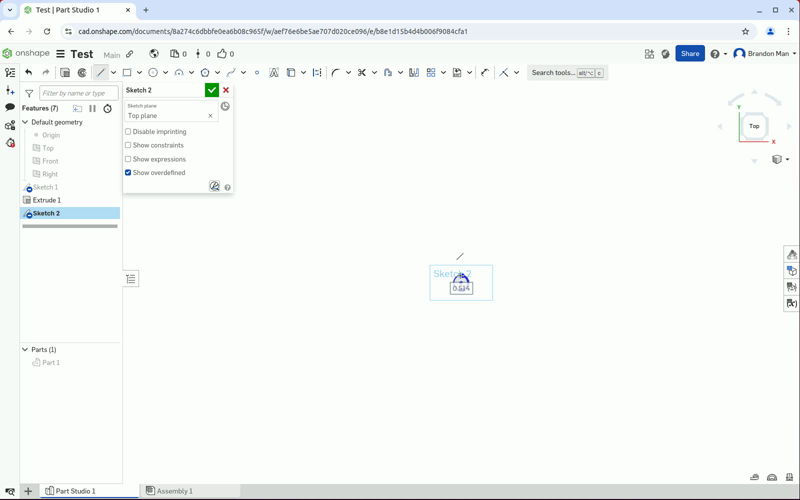
key_up(shift)
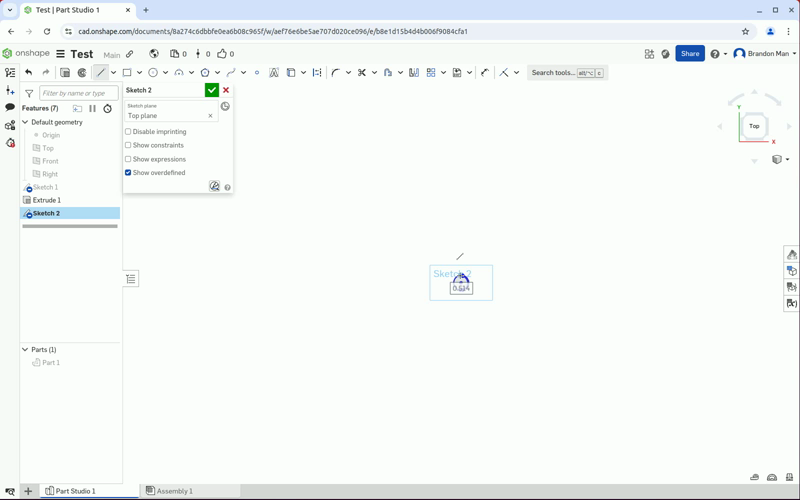
key_down(shift)
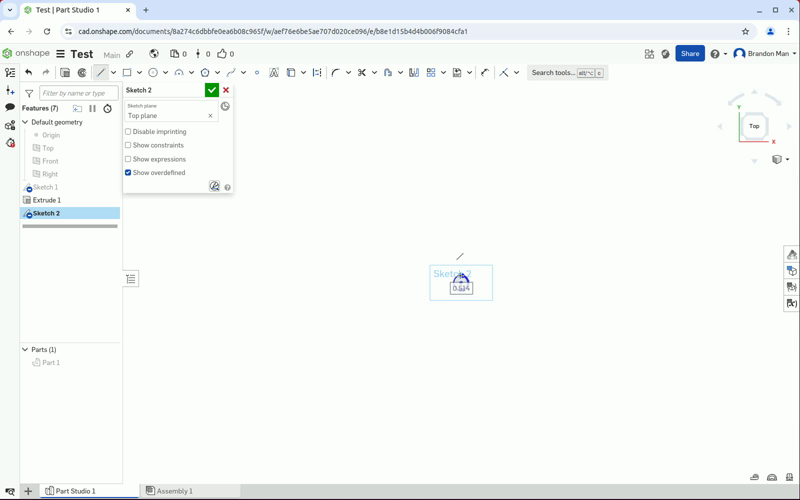
mouse_move(490, 275)
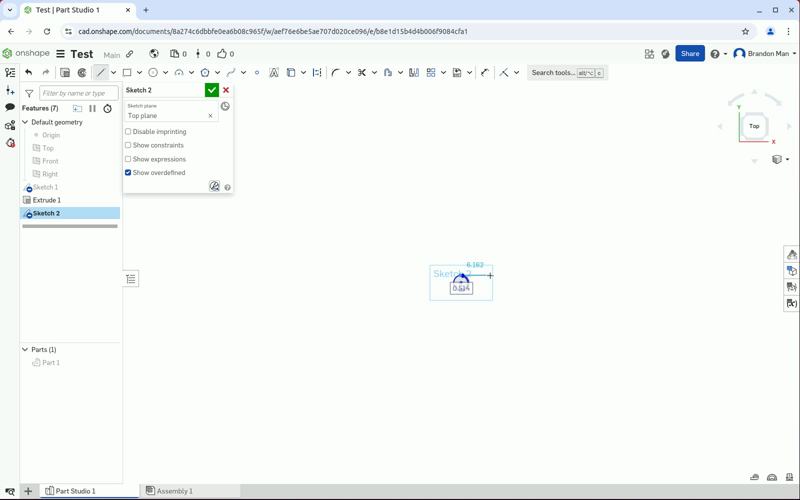
mouse_move(460, 276)
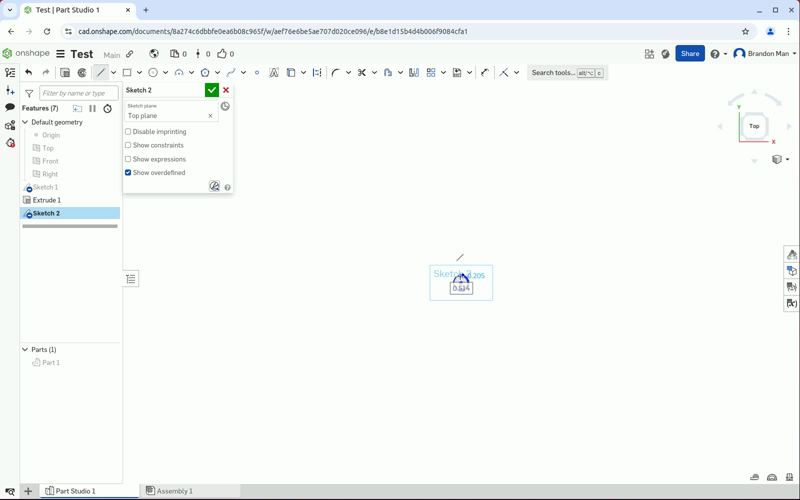
scroll(6)
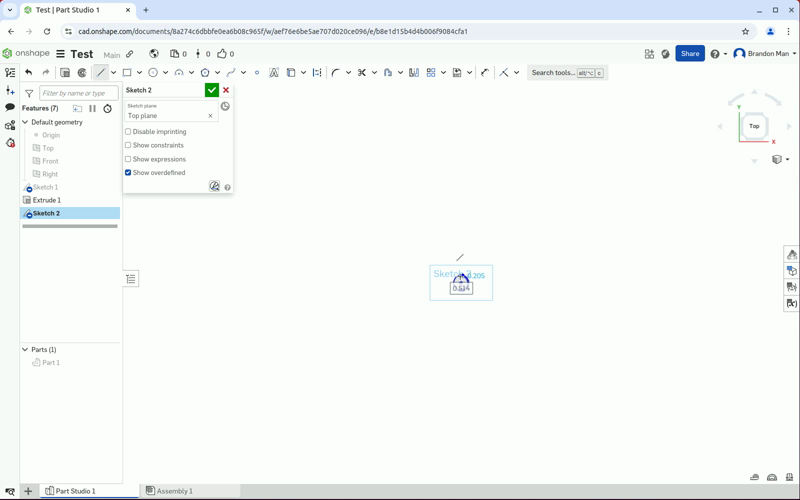
scroll(6)
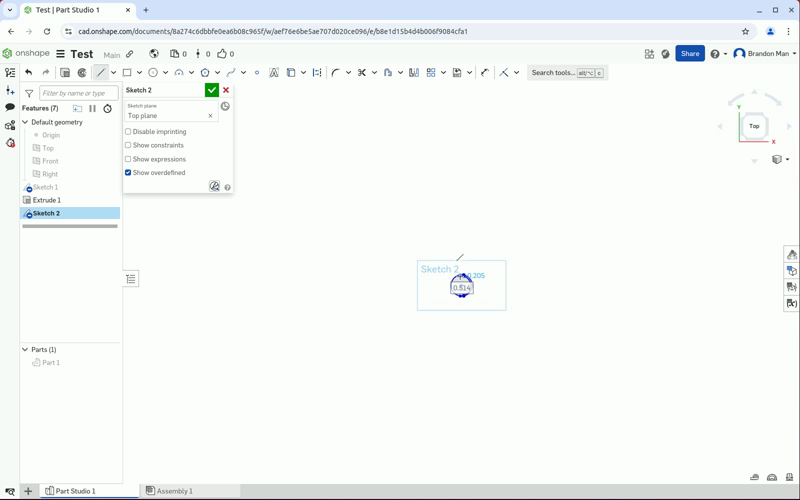
scroll(6)
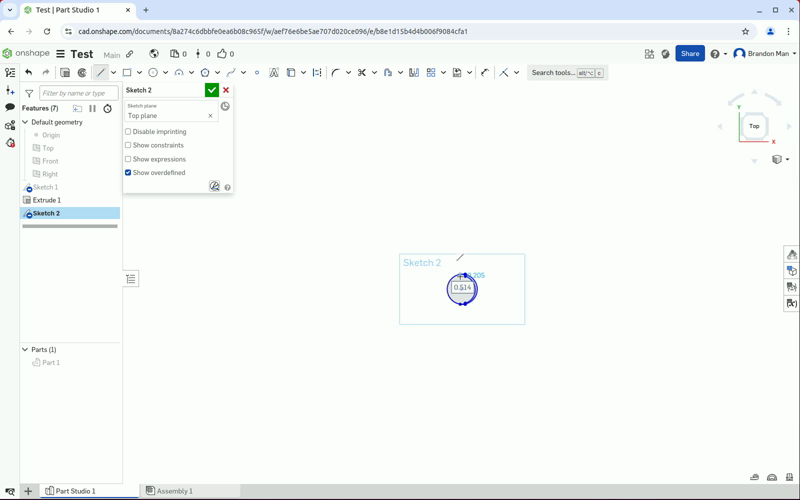
scroll(6)
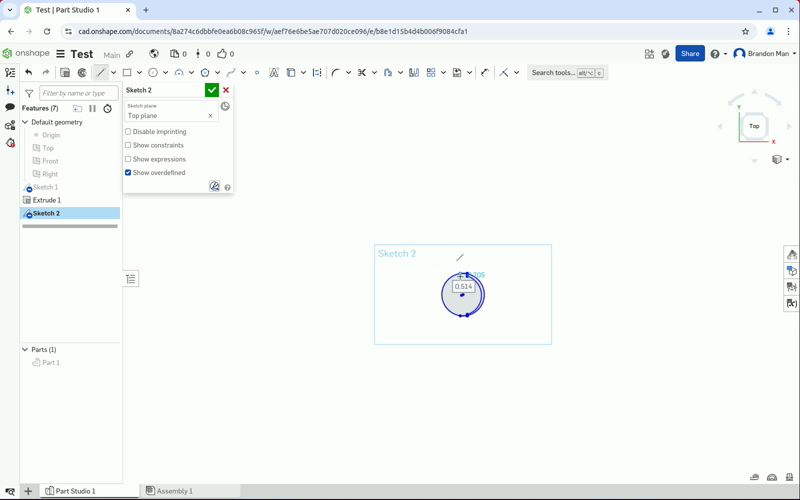
scroll(6)
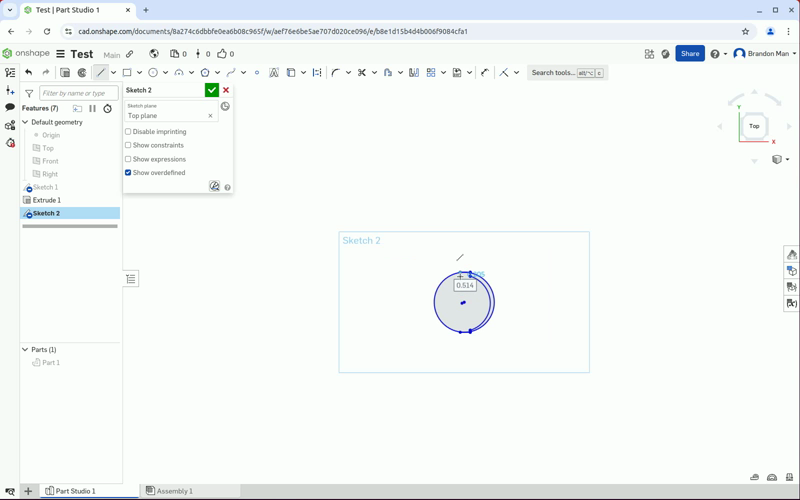
scroll(6)
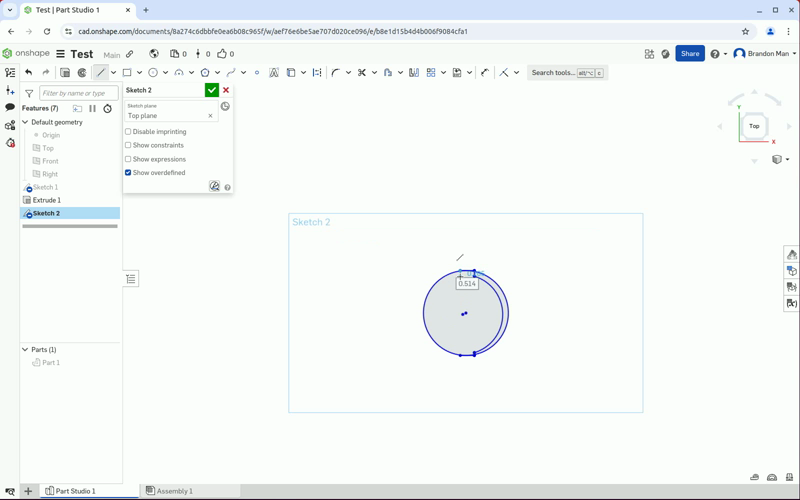
scroll(6)
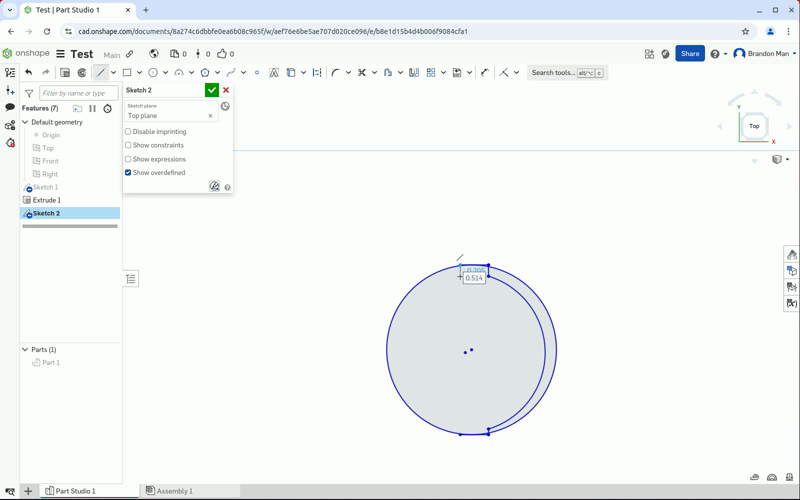
click(460, 276)
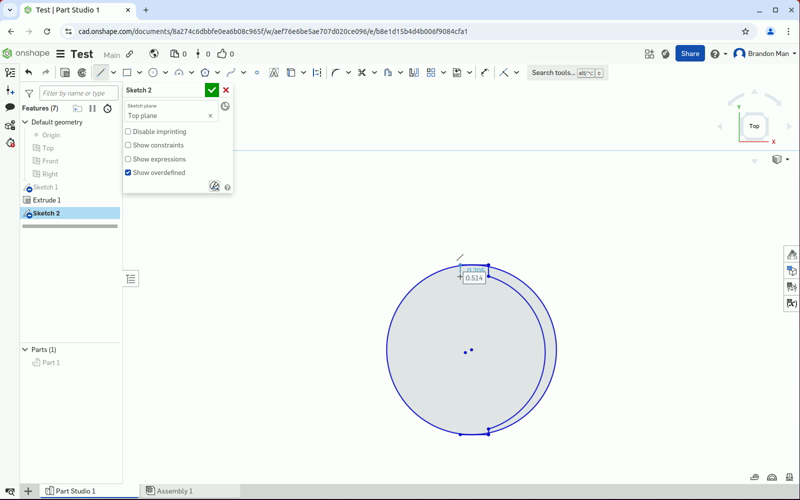
scroll(-6)
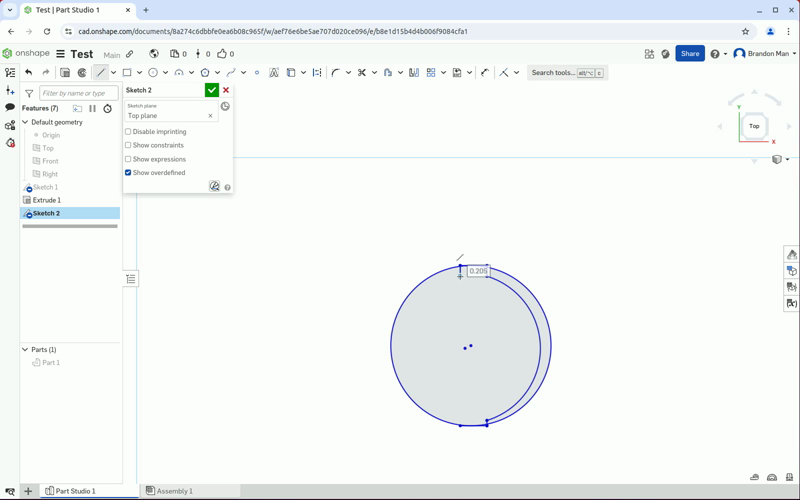
scroll(-6)
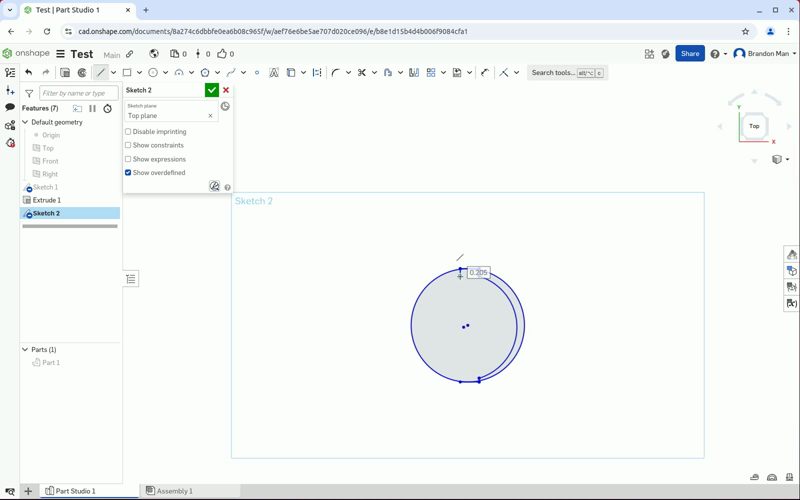
scroll(-6)
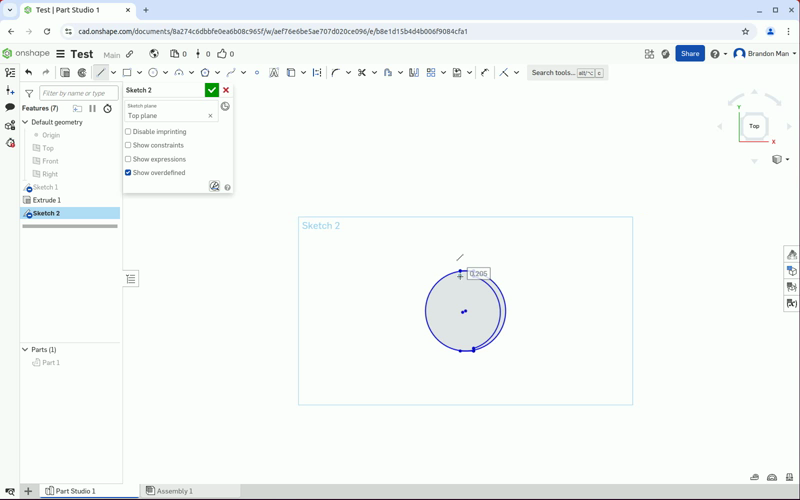
scroll(-6)
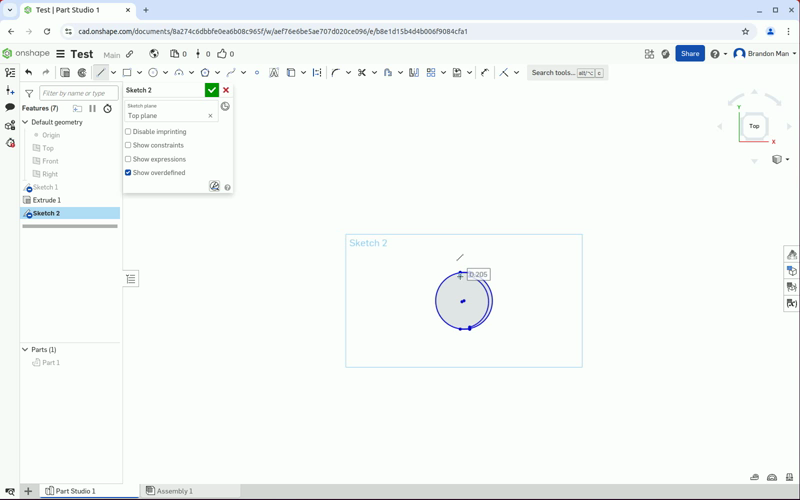
scroll(-6)
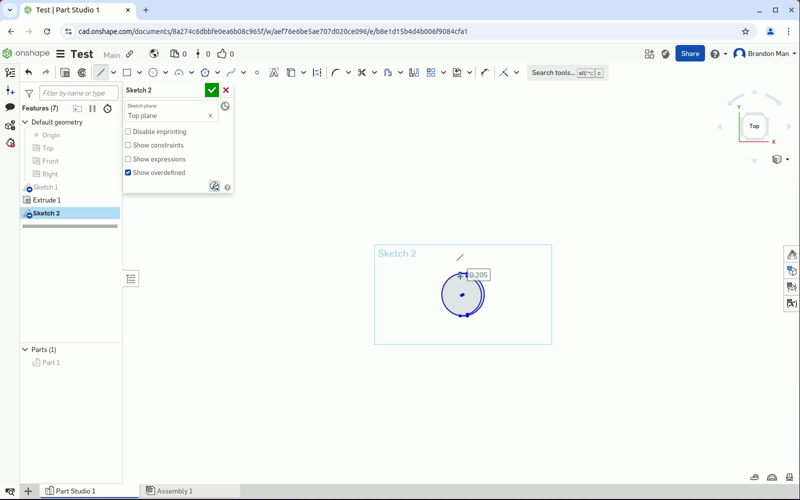
scroll(-6)
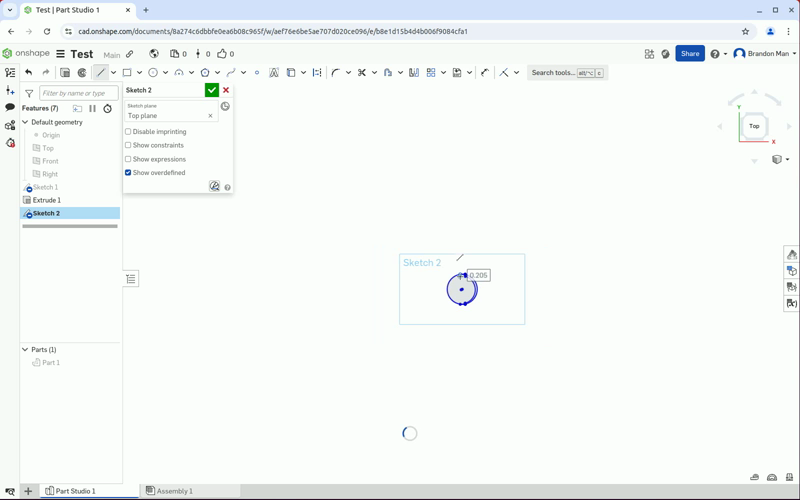
scroll(-6)
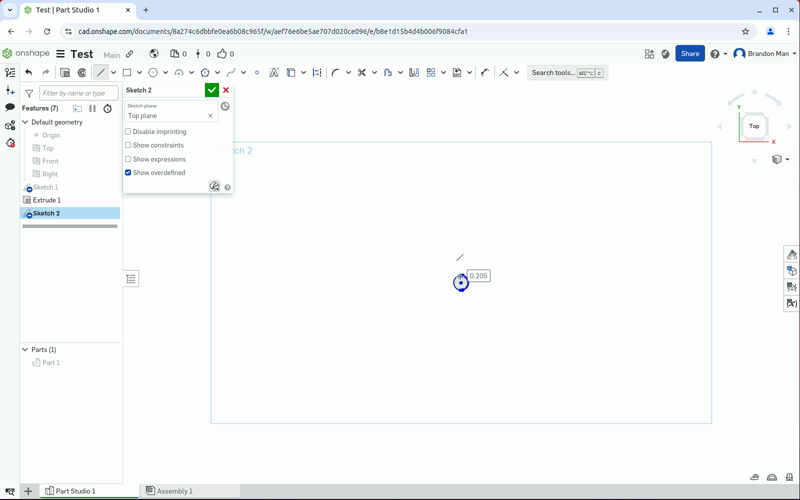
key_up(shift)
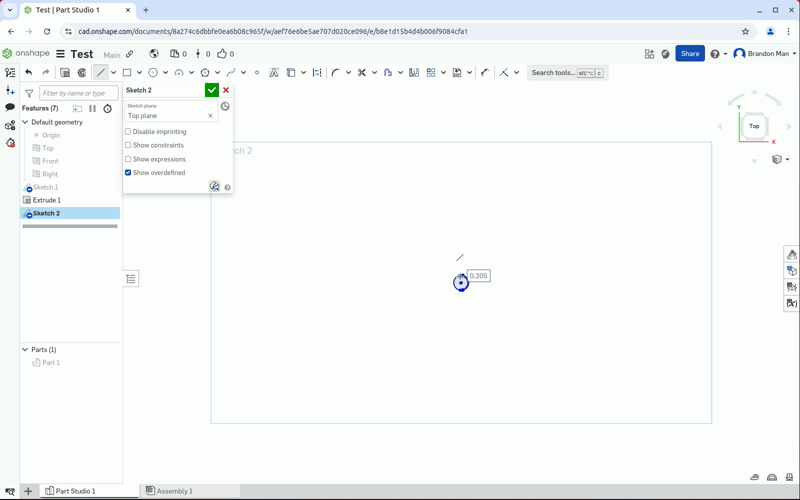
key(esc)
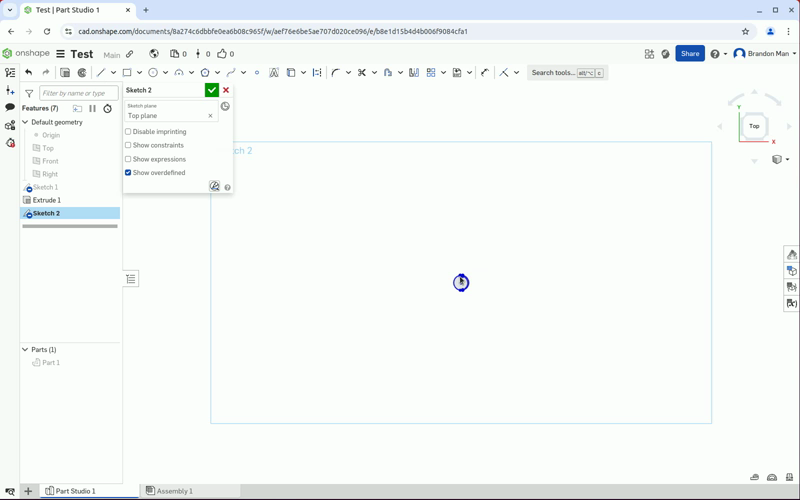
key(a)
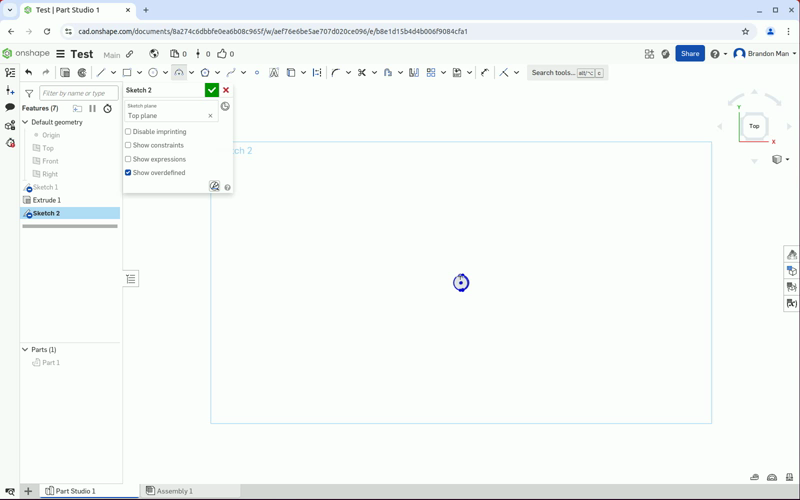
mouse_move(460, 276)
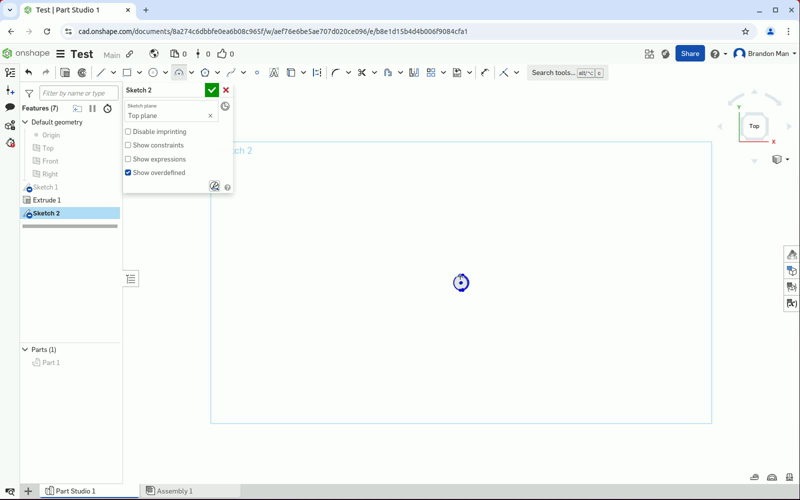
scroll(6)
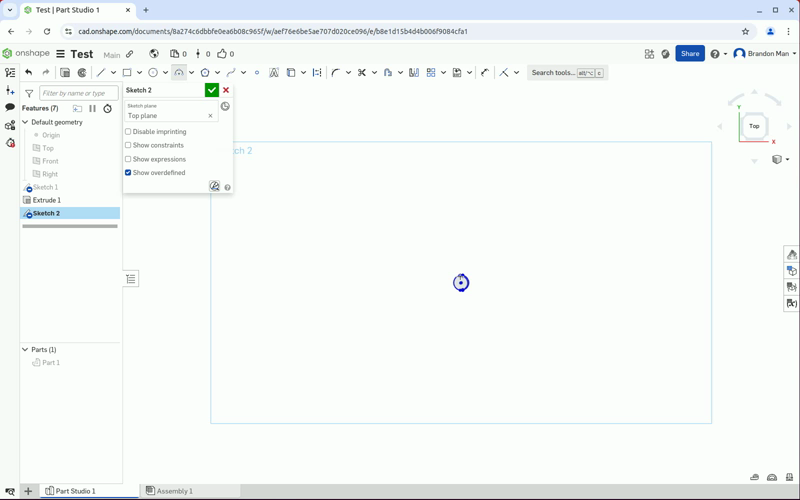
scroll(6)
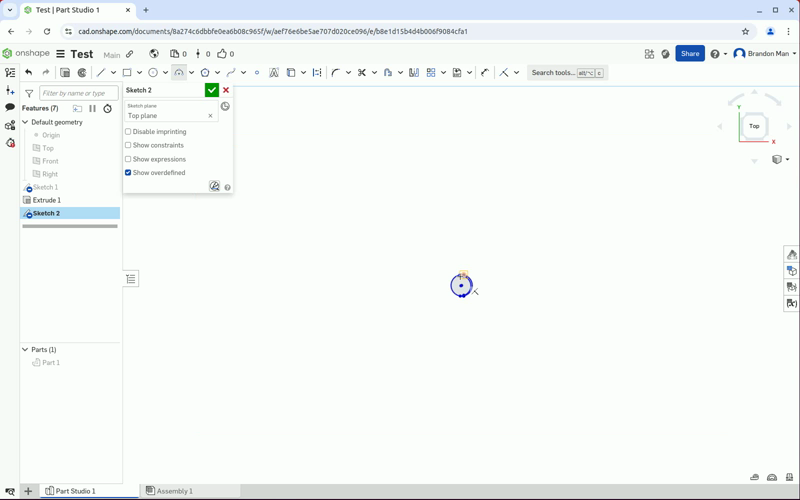
scroll(6)
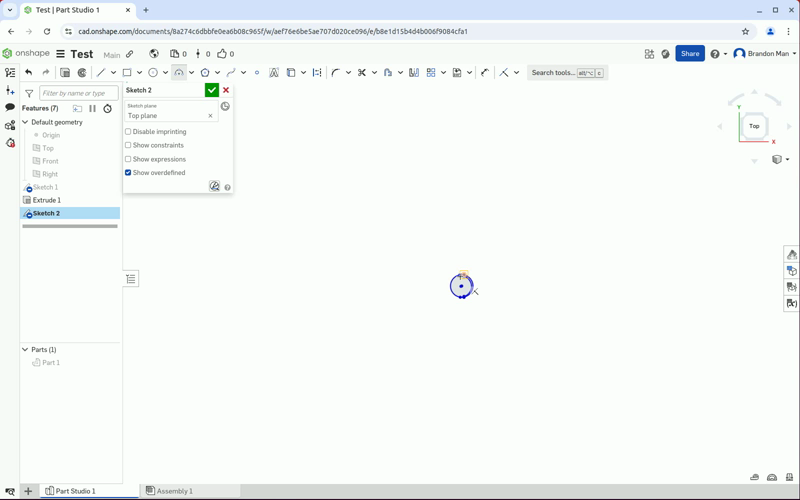
scroll(6)
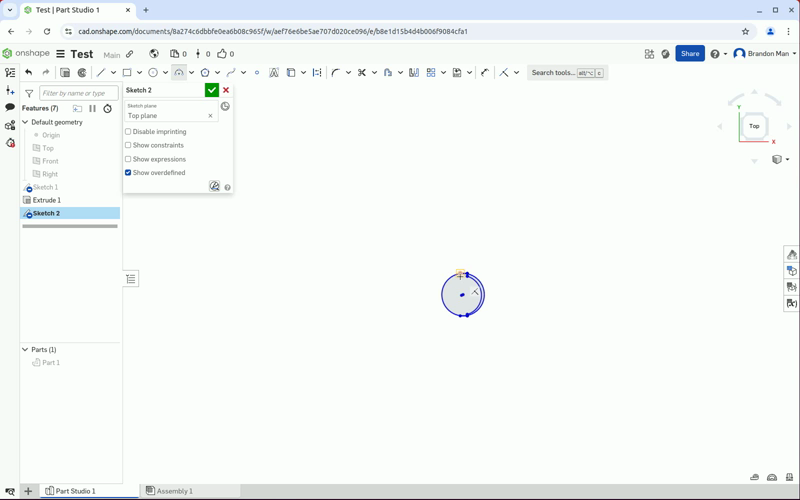
scroll(6)
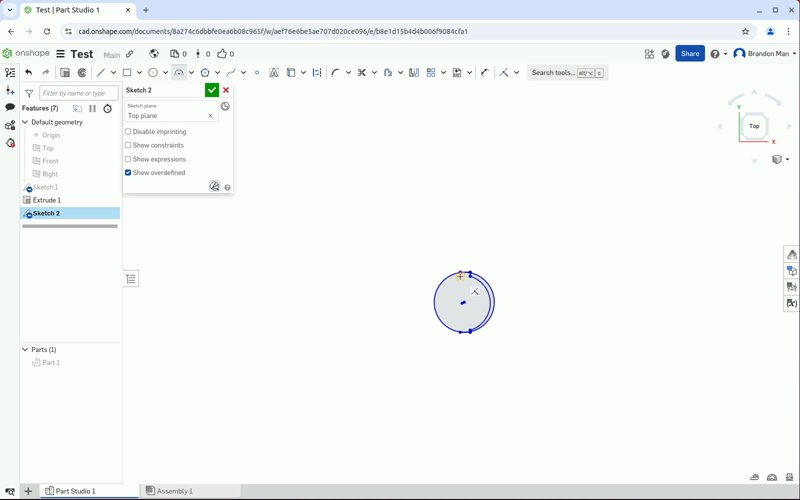
scroll(6)
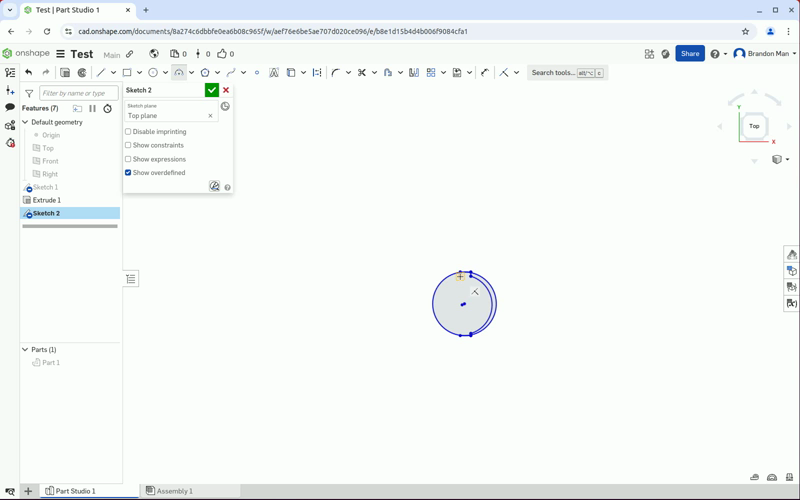
scroll(6)
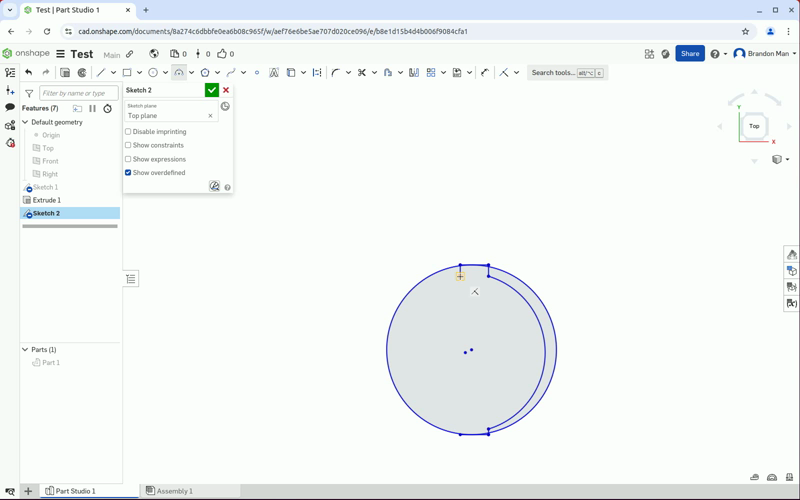
click(460, 276)
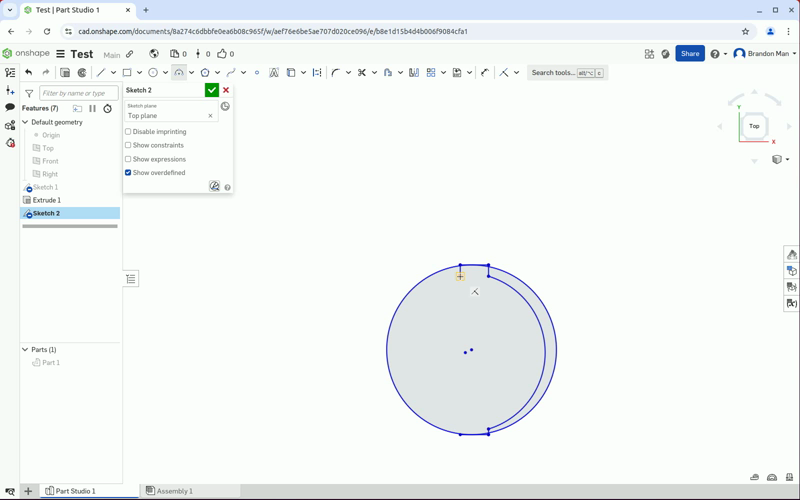
scroll(-6)
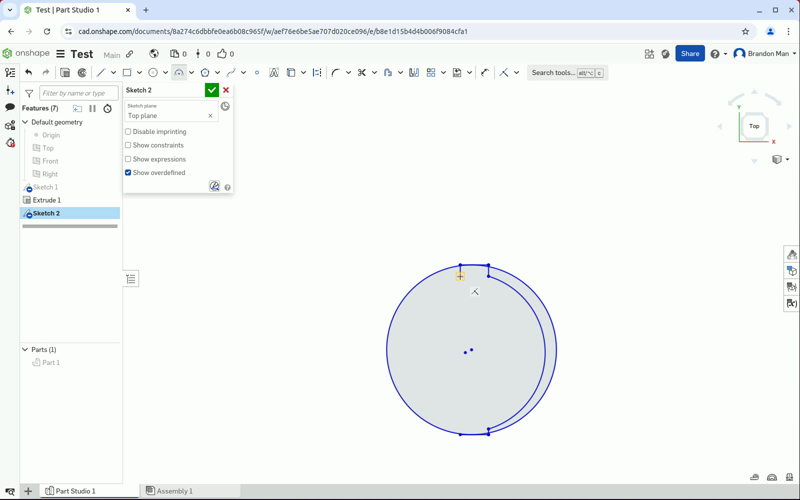
scroll(-6)
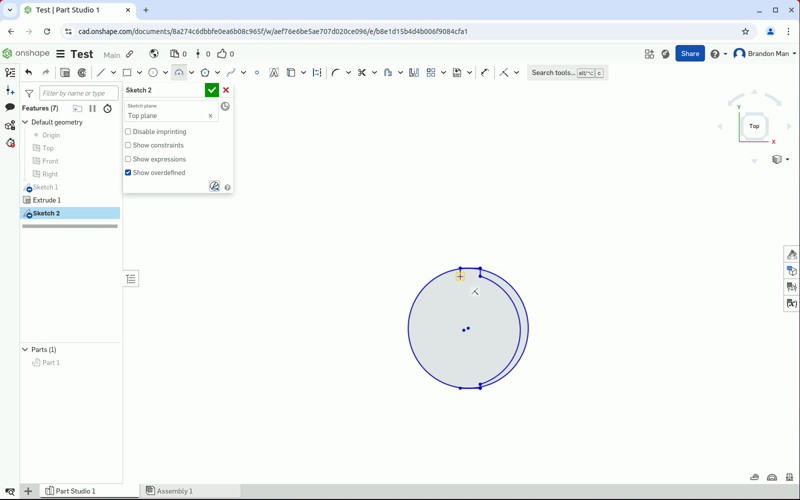
scroll(-6)
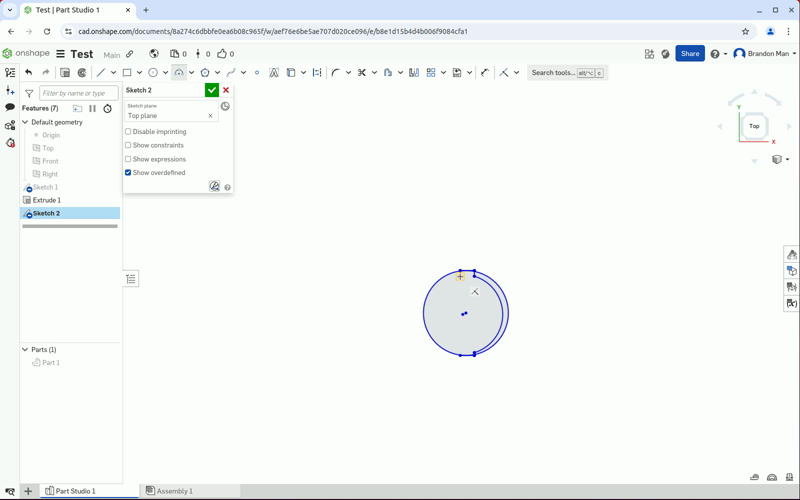
scroll(-6)
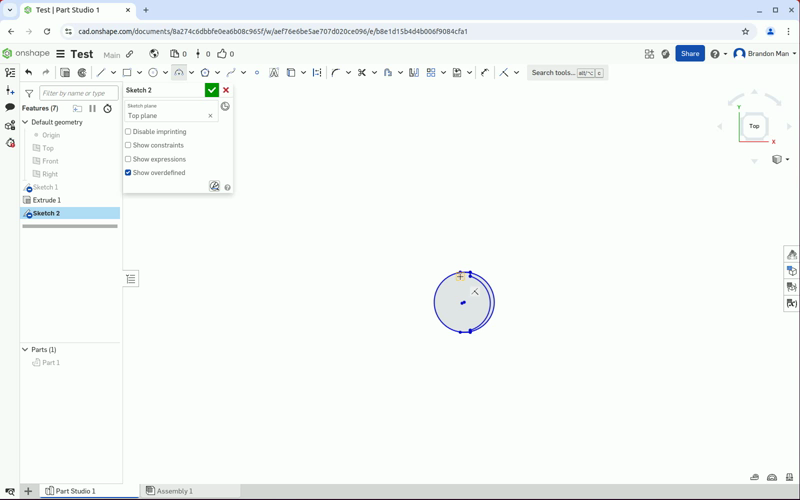
scroll(-6)
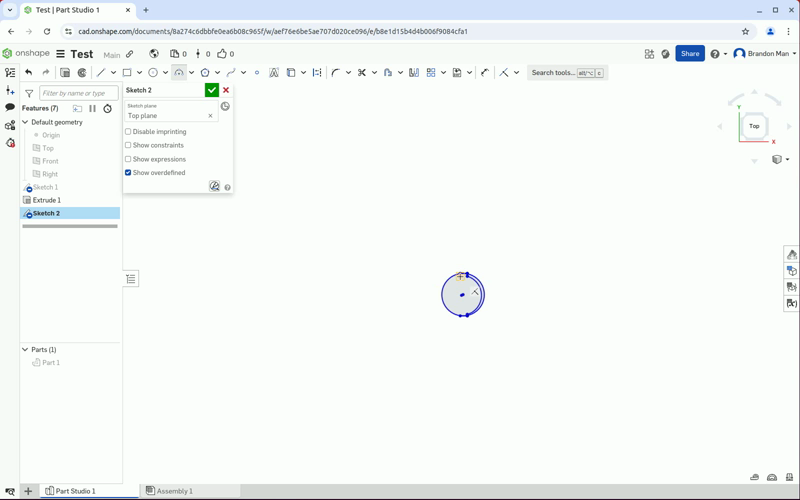
scroll(-6)
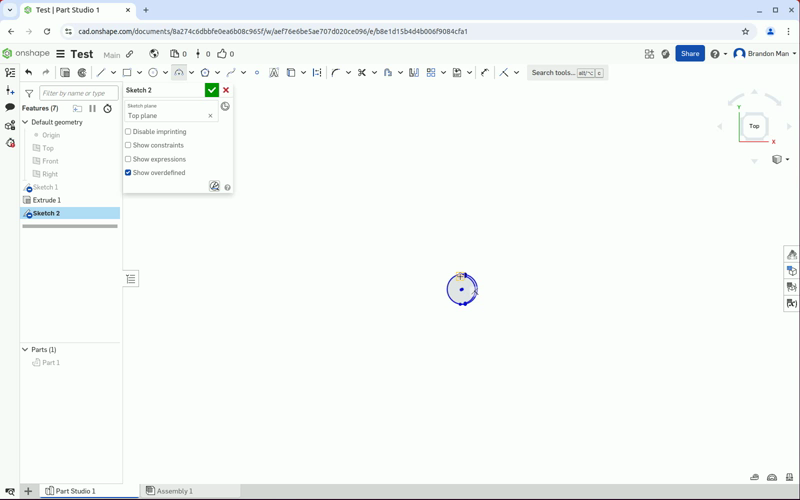
scroll(-6)
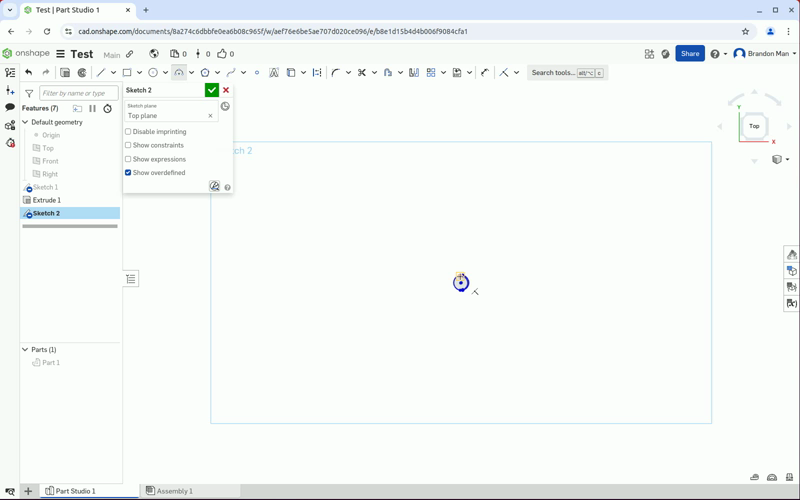
key_down(shift)
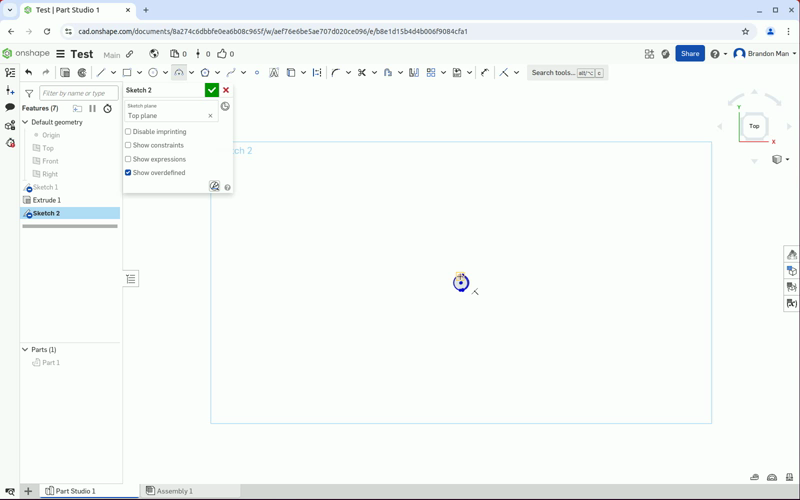
mouse_move(460, 289)
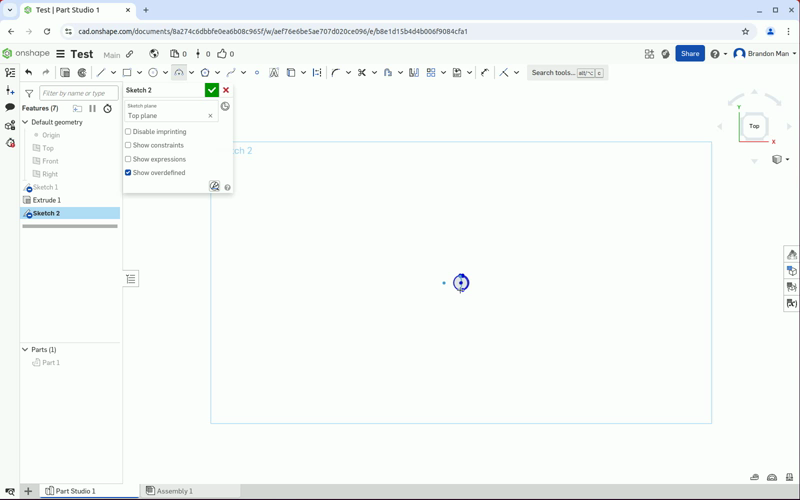
scroll(6)
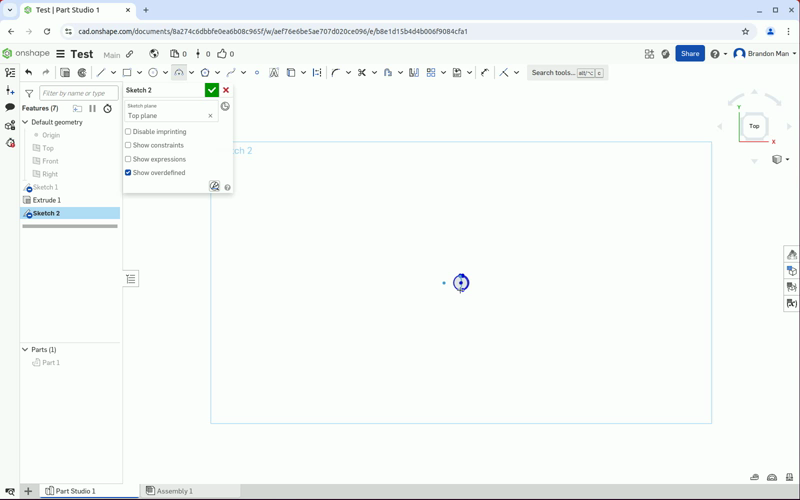
scroll(6)
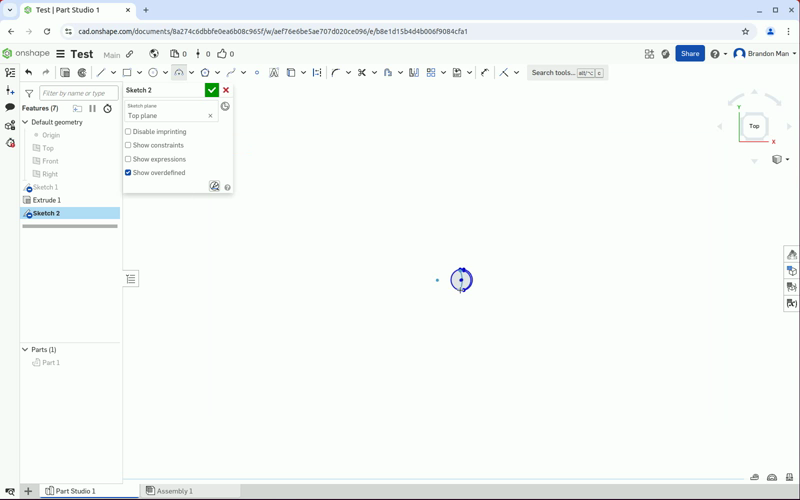
scroll(6)
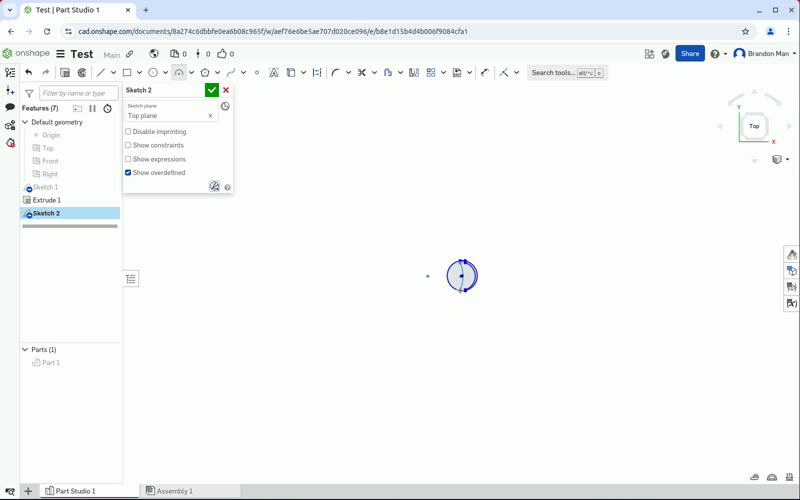
scroll(6)
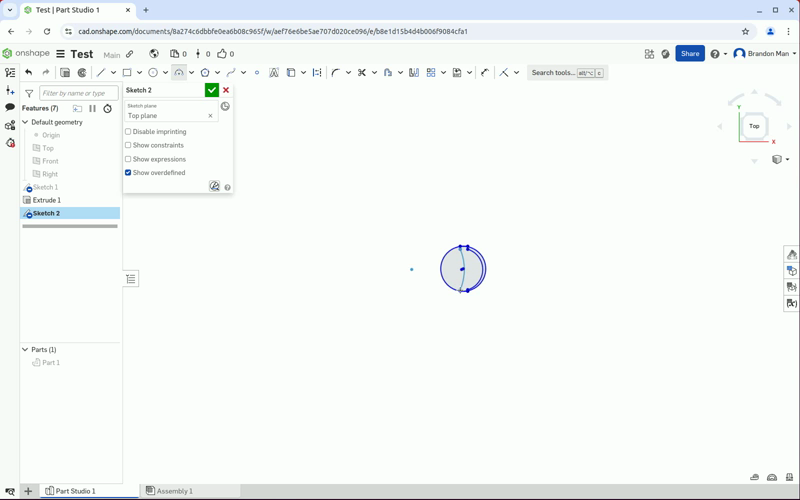
scroll(6)
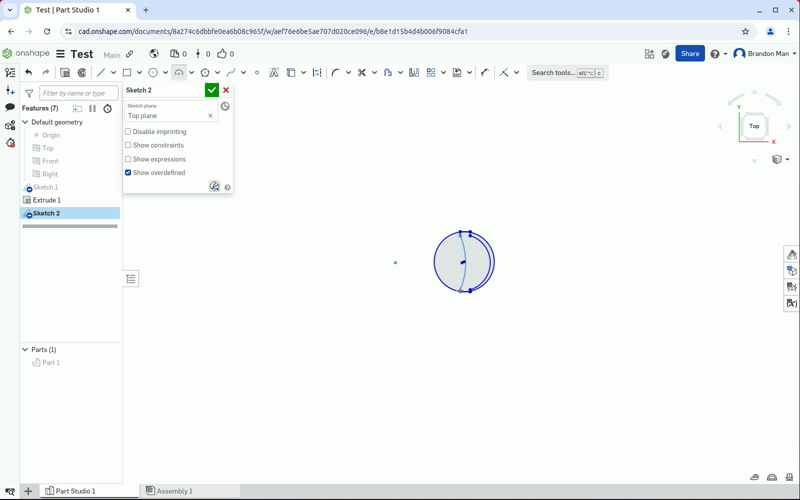
scroll(6)
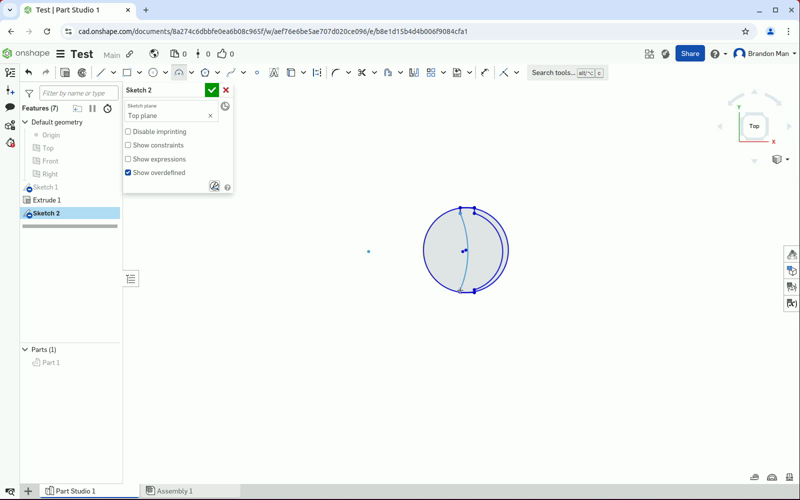
scroll(6)
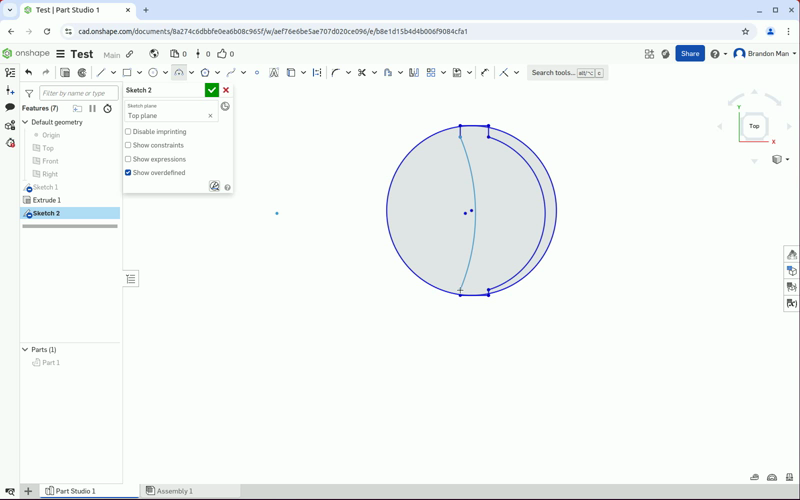
click(460, 289)
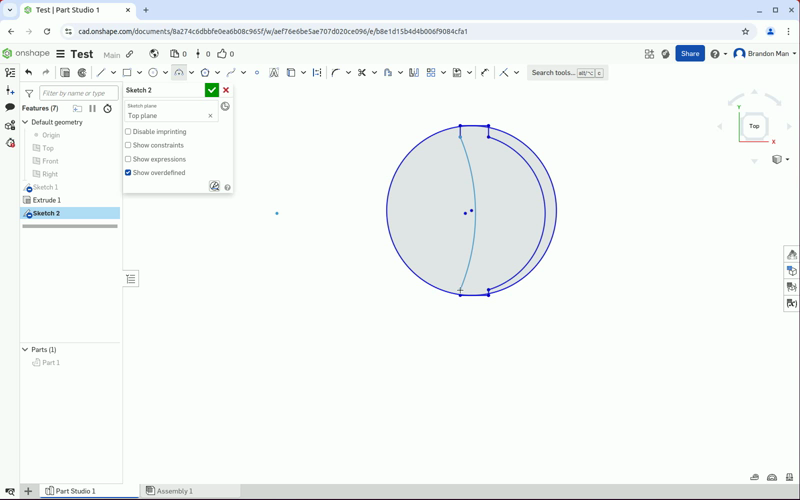
scroll(-6)
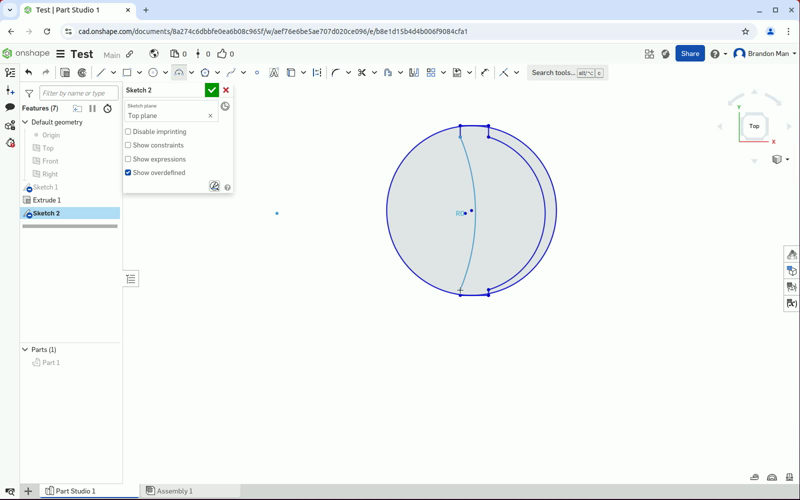
scroll(-6)
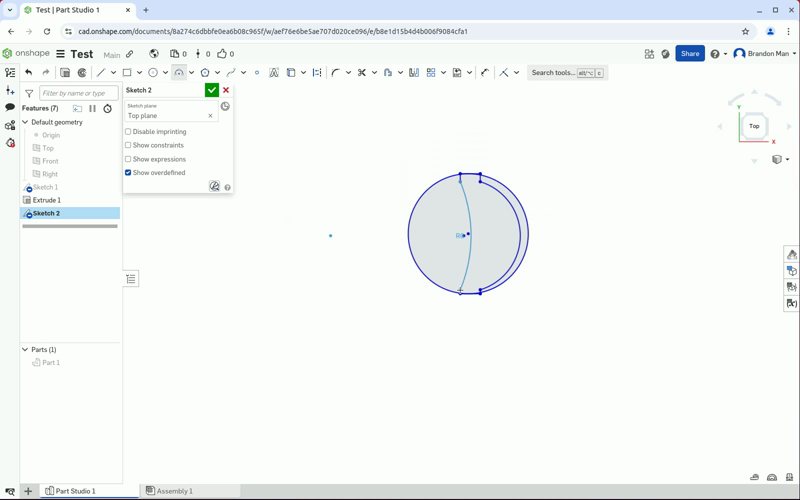
scroll(-6)
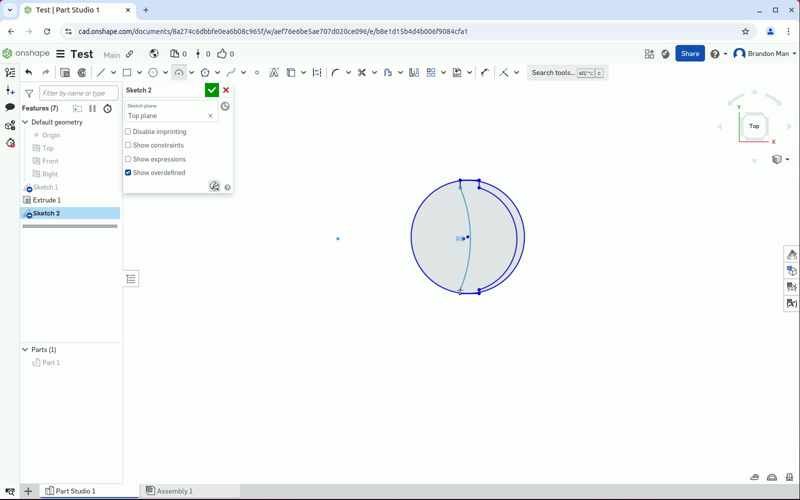
scroll(-6)
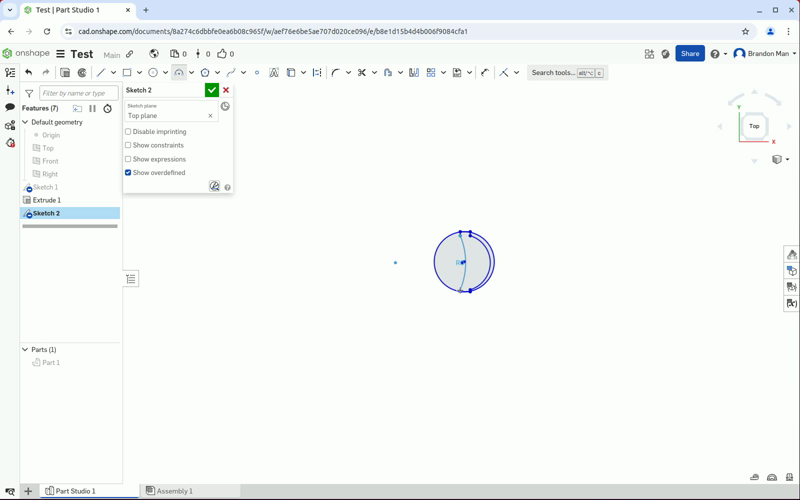
scroll(-6)
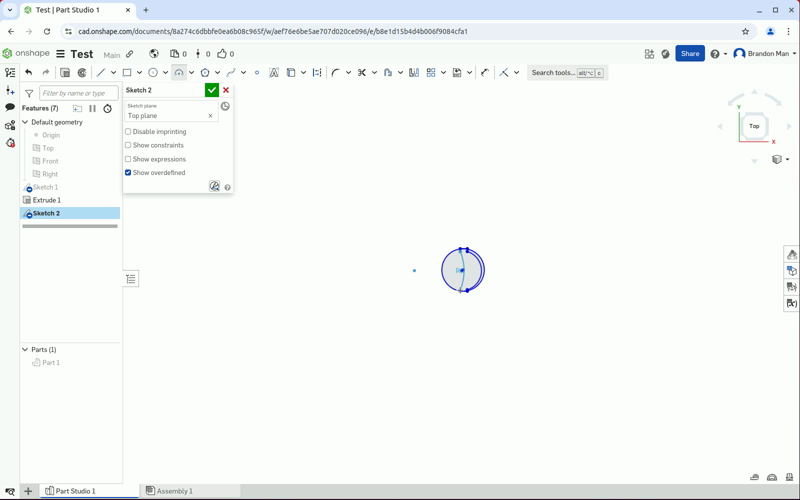
scroll(-6)
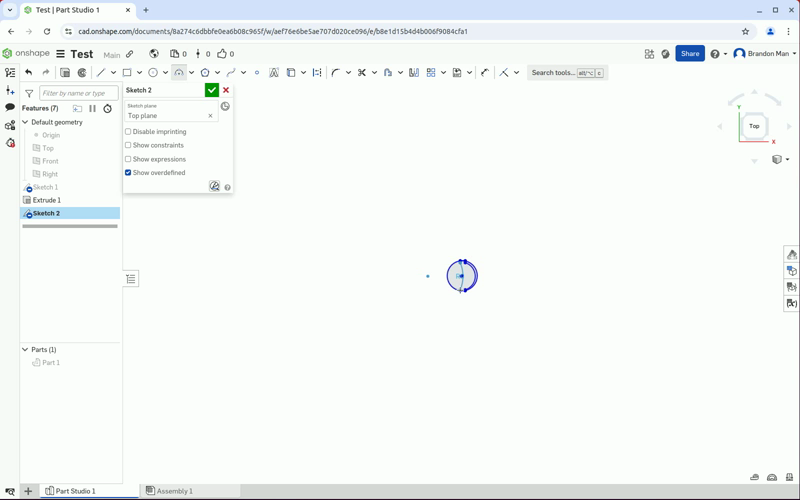
scroll(-6)
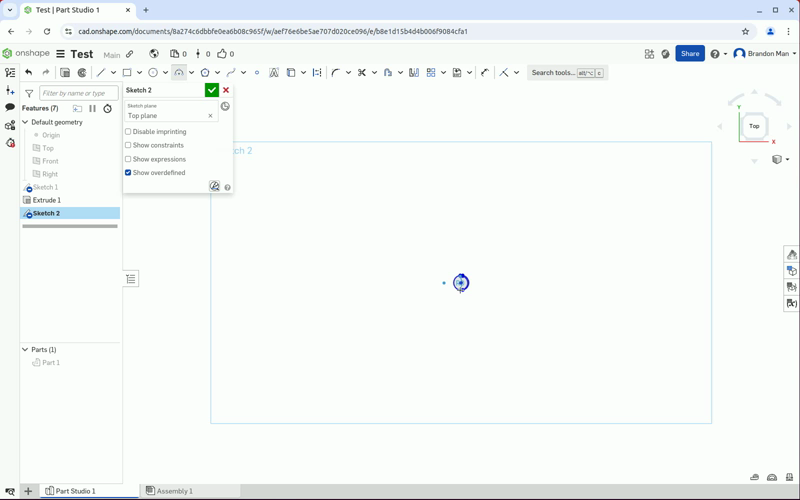
mouse_move(454, 282)
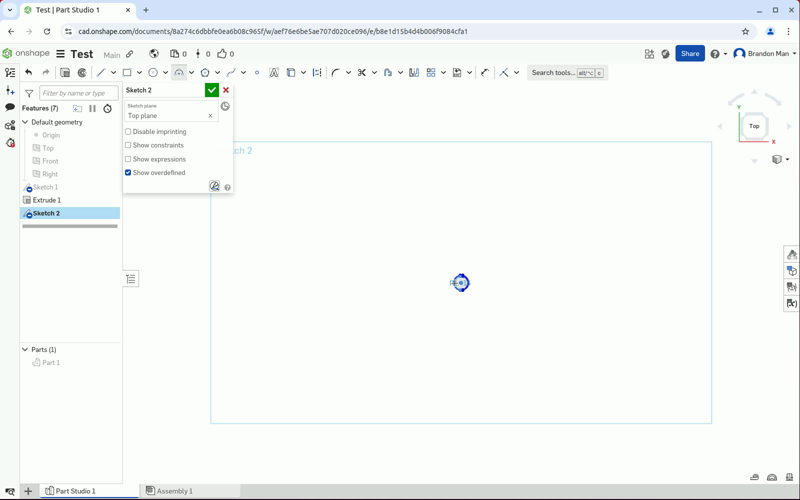
click(454, 282)
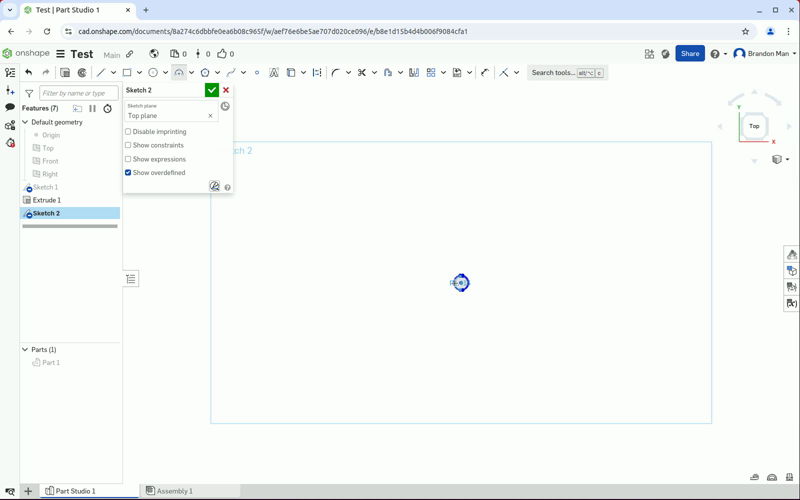
key_up(shift)
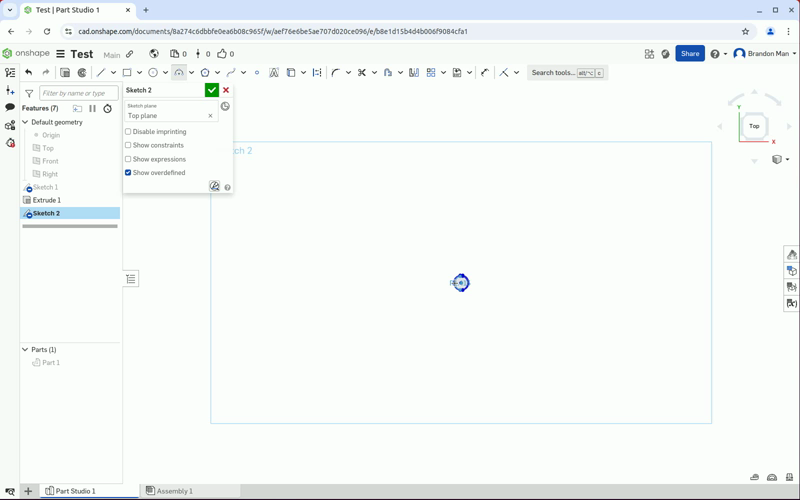
key(esc)
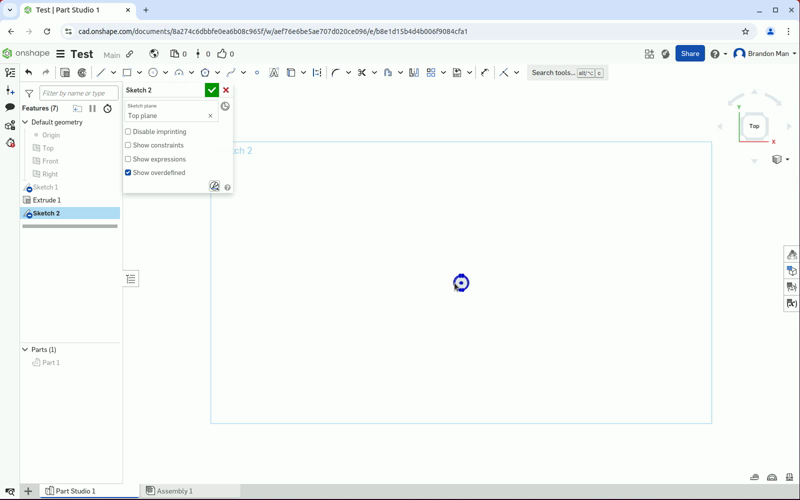
key(l)
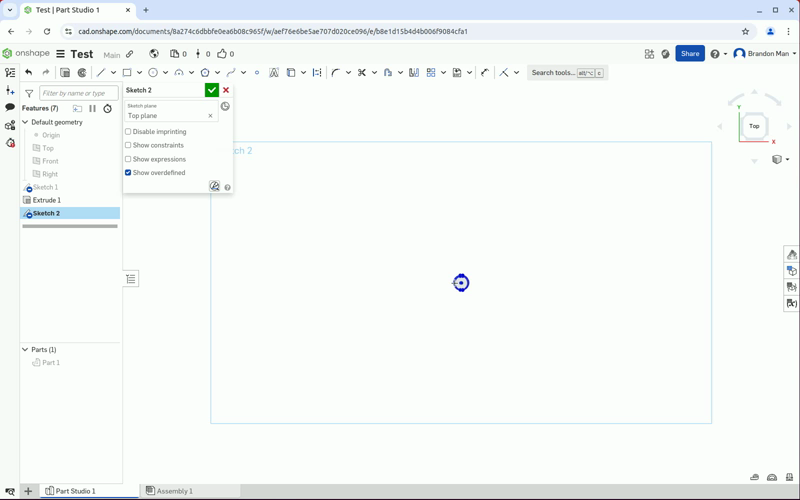
mouse_move(460, 289)
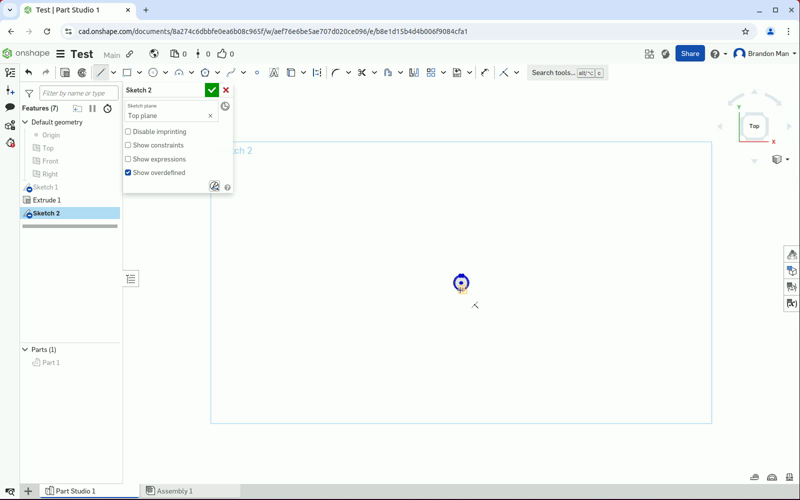
scroll(6)
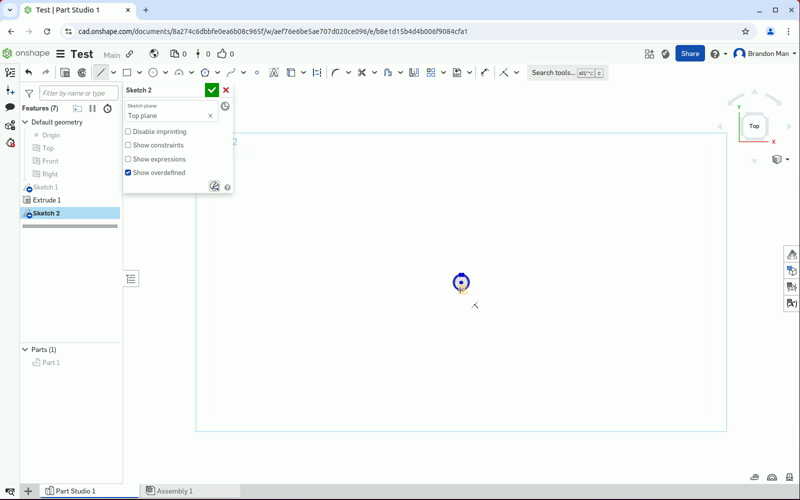
scroll(6)
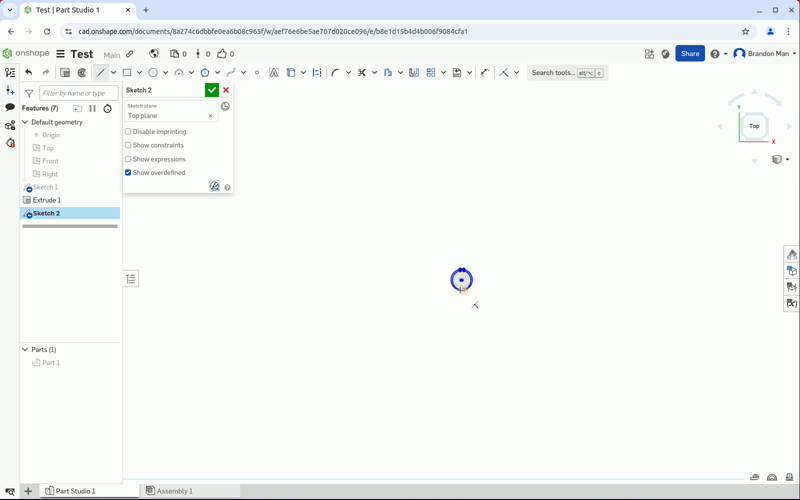
scroll(6)
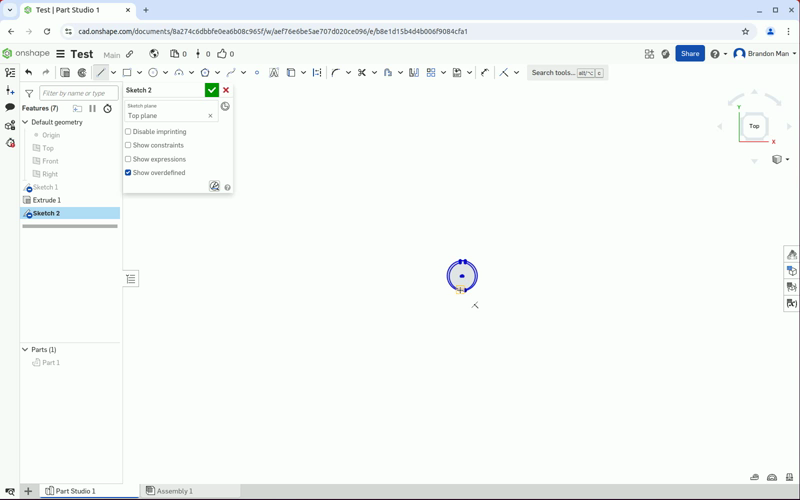
scroll(6)
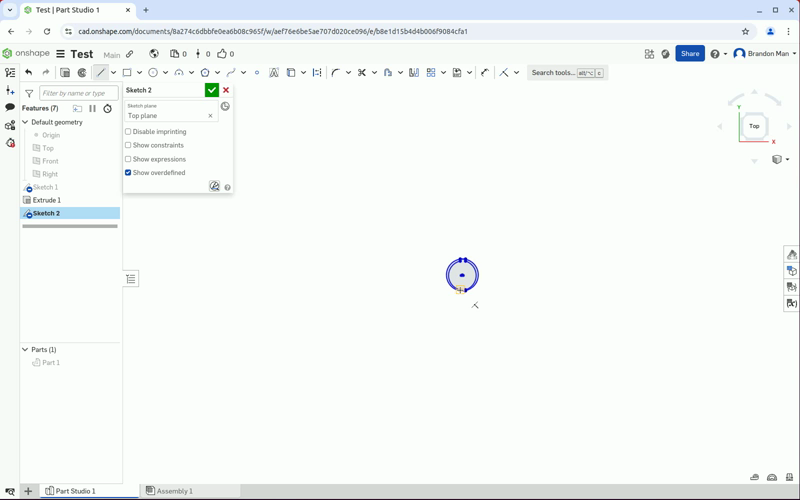
scroll(6)
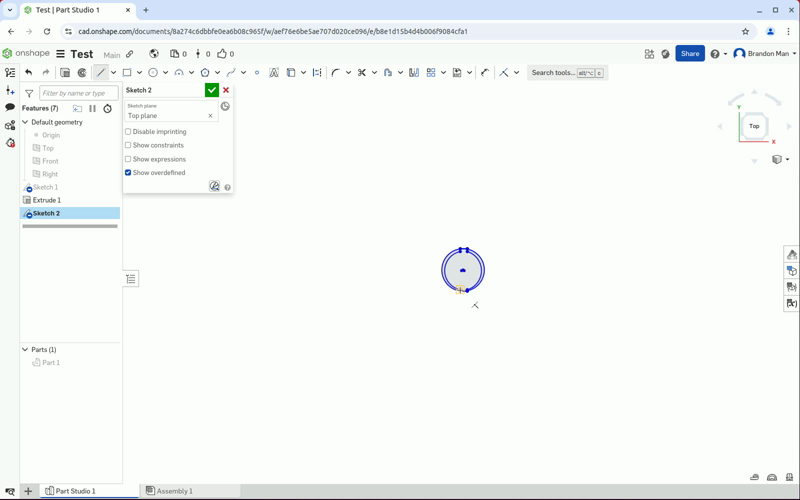
scroll(6)
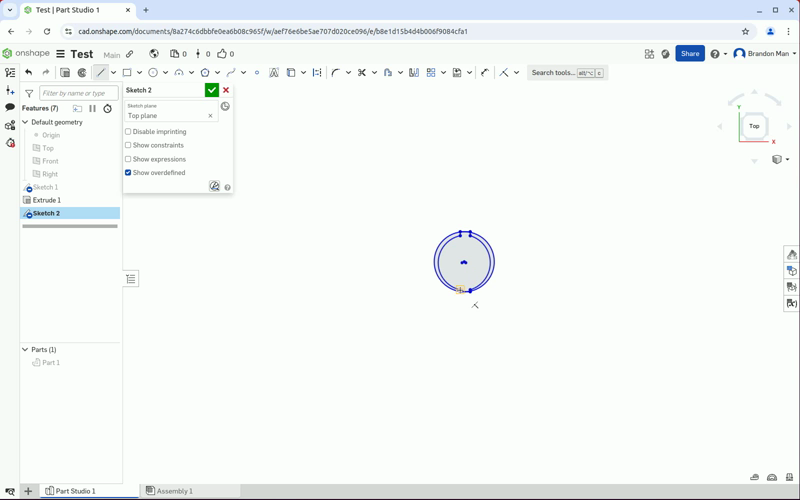
scroll(6)
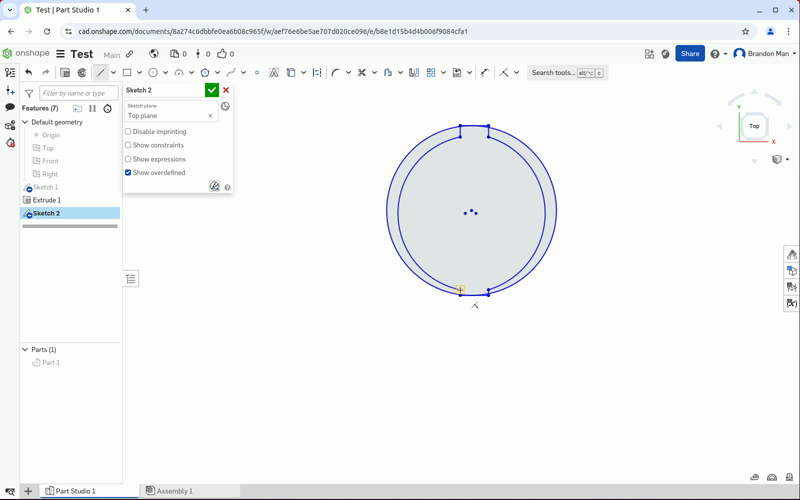
click(460, 289)
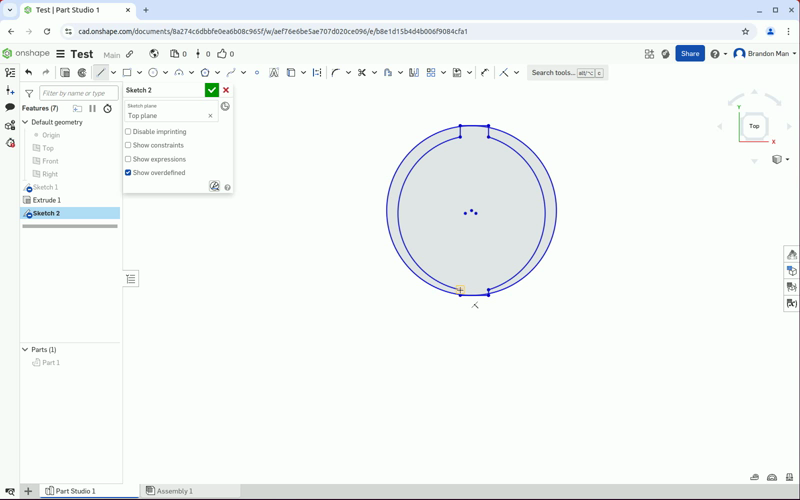
scroll(-6)
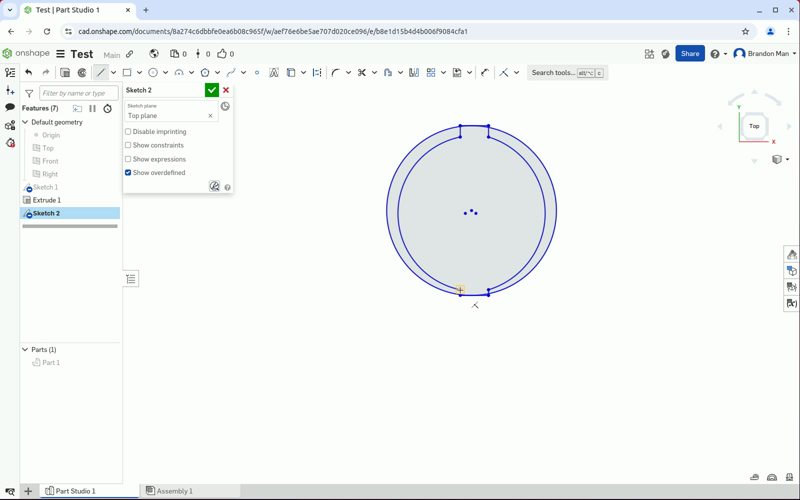
scroll(-6)
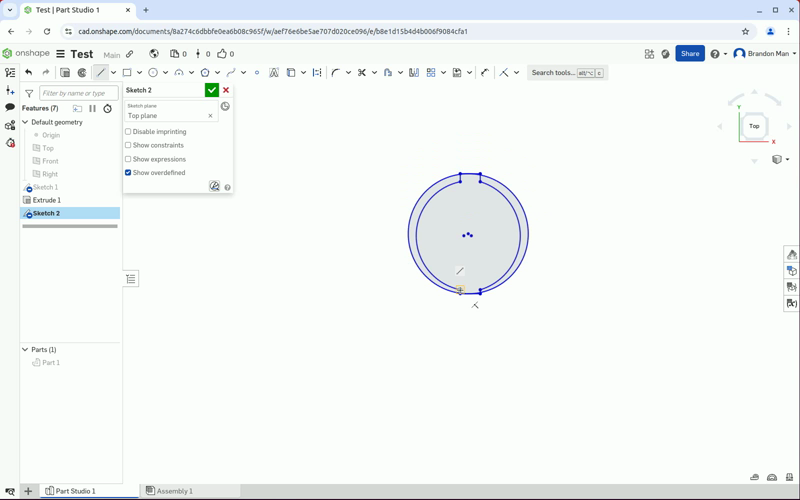
scroll(-6)
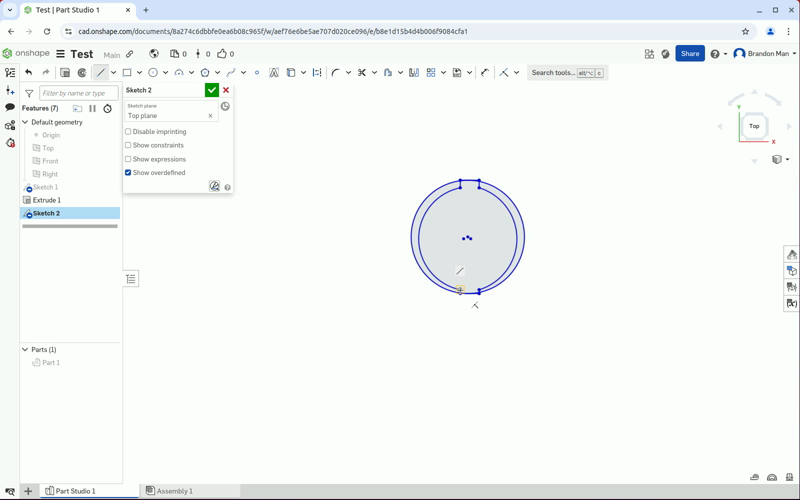
scroll(-6)
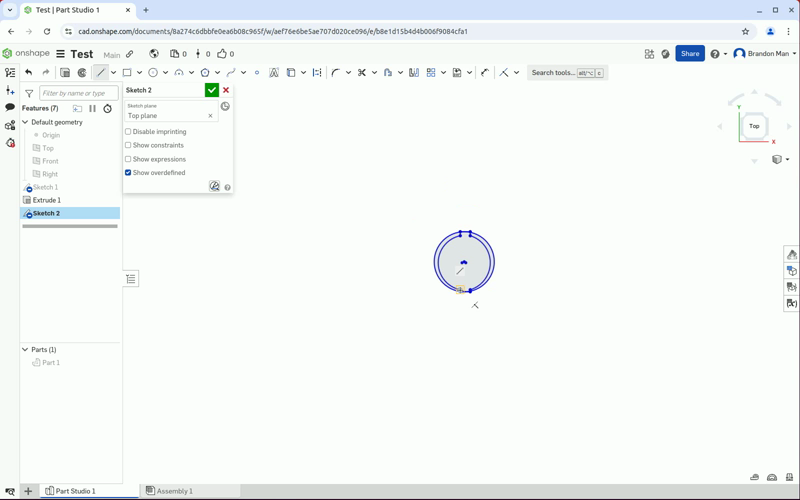
scroll(-6)
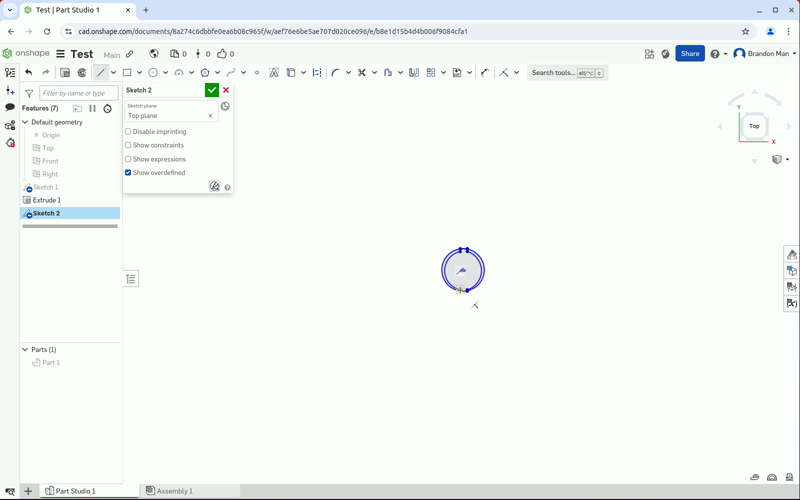
scroll(-6)
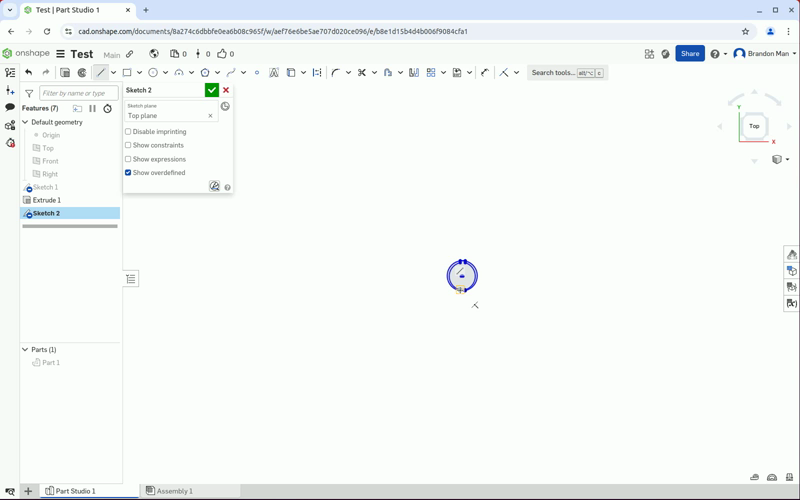
scroll(-6)
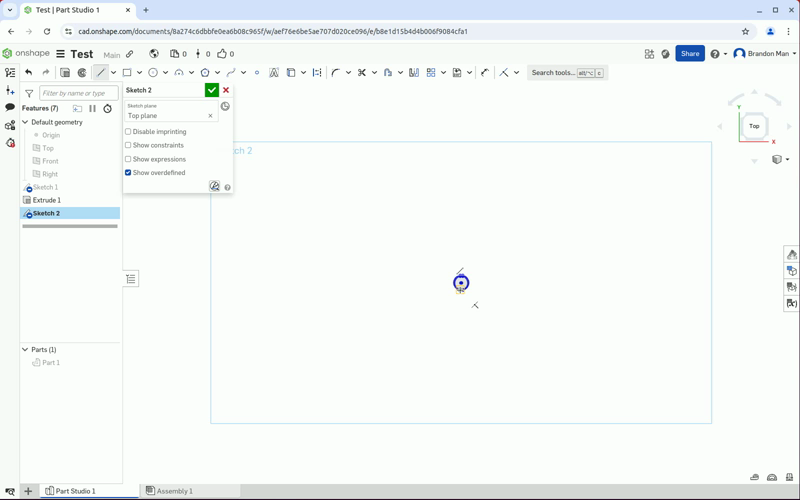
mouse_move(490, 289)
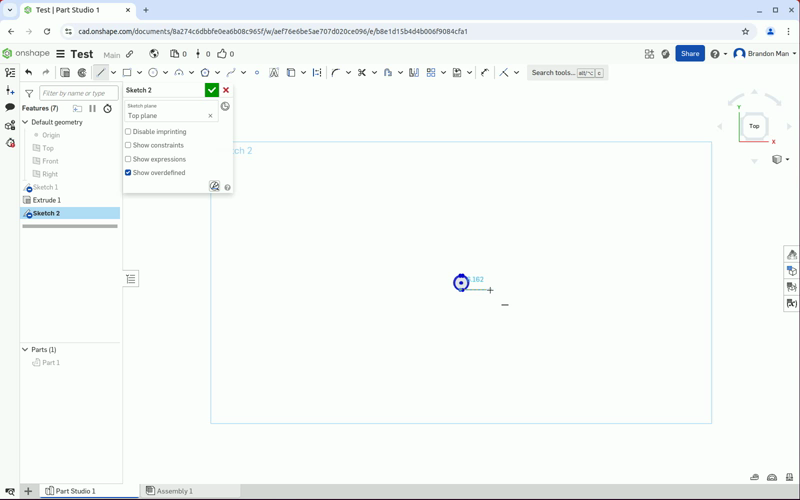
key_down(shift)
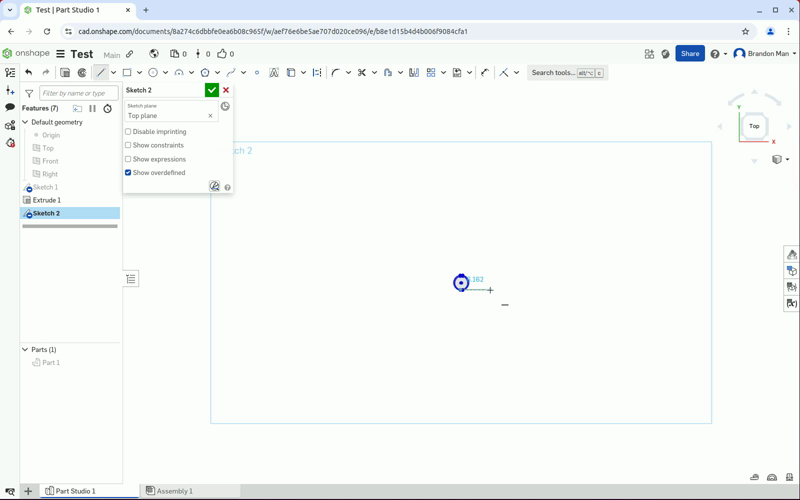
mouse_move(460, 290)
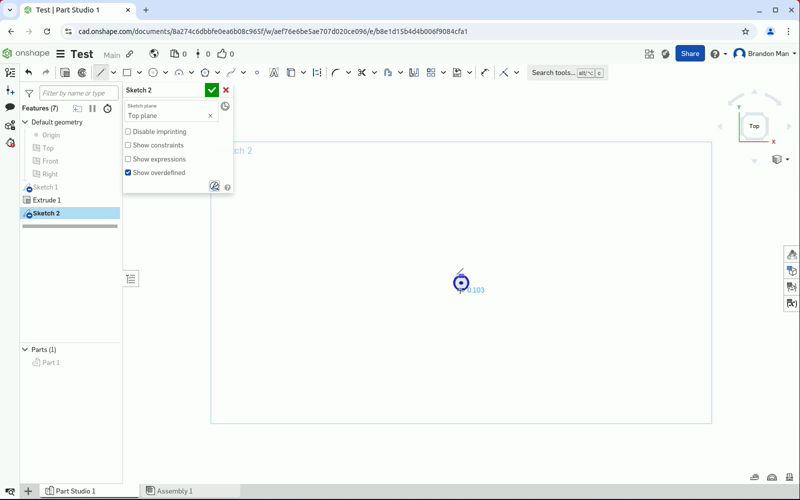
scroll(6)
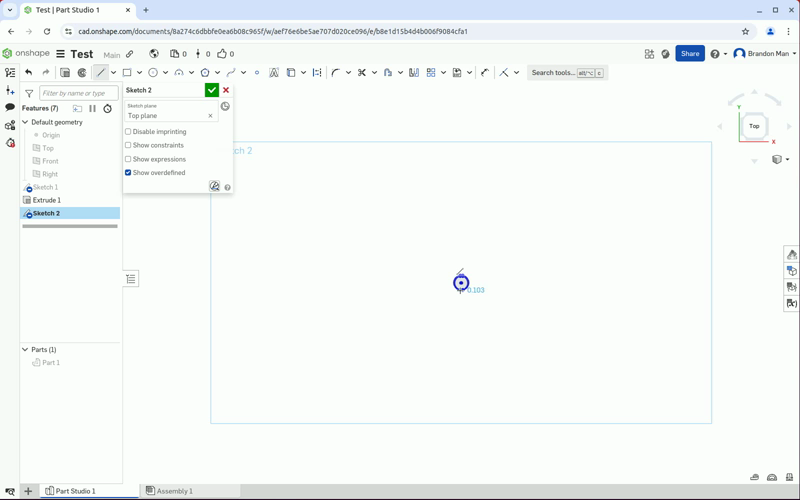
scroll(6)
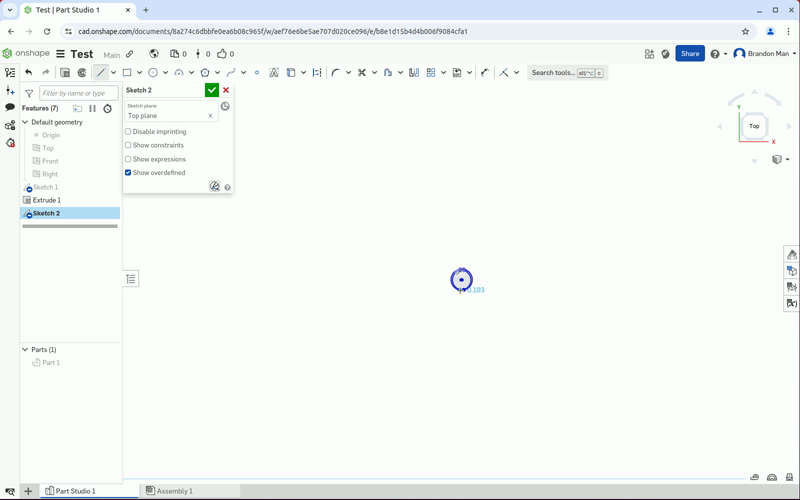
scroll(6)
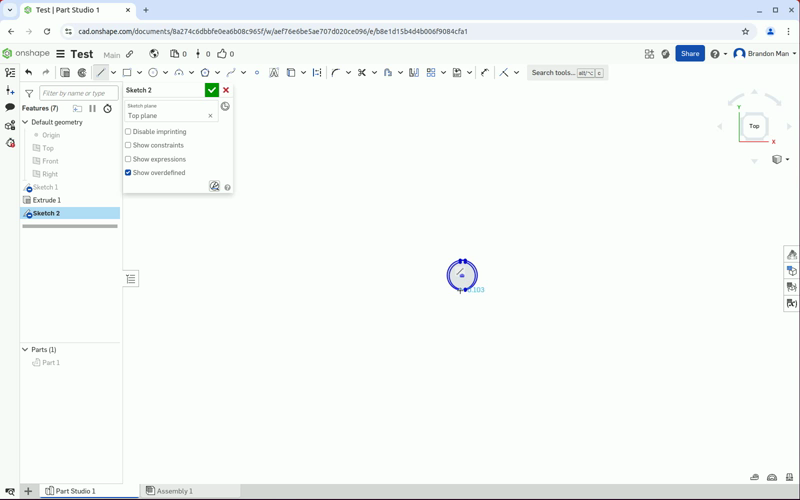
scroll(6)
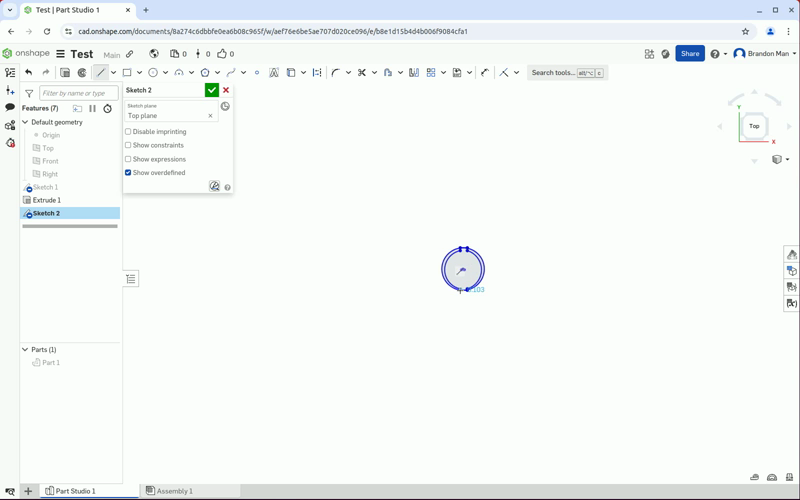
scroll(6)
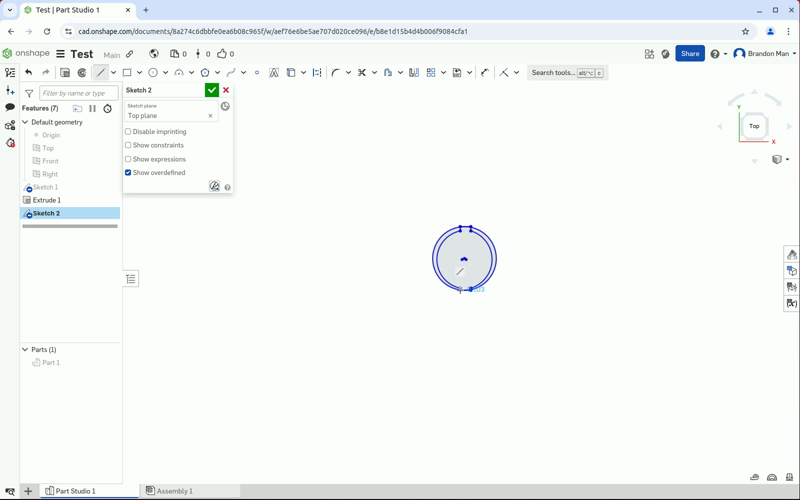
scroll(6)
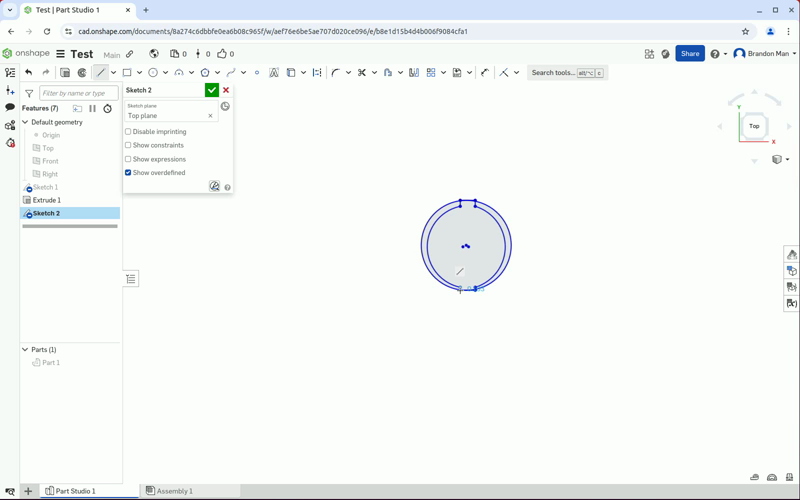
scroll(6)
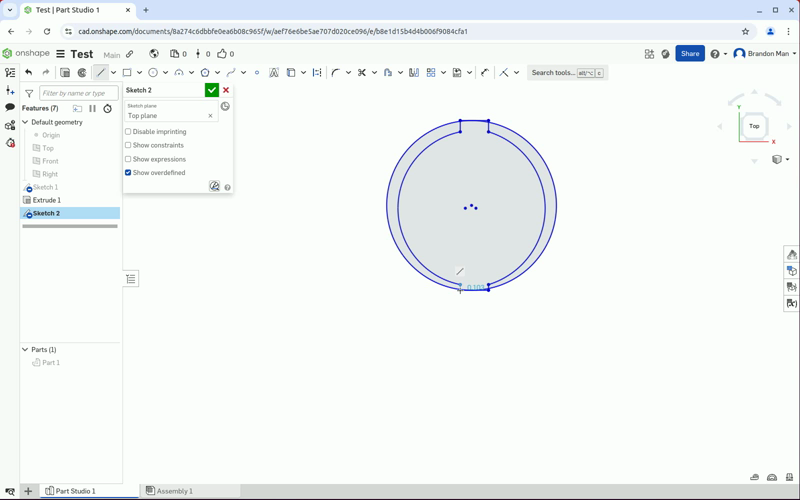
key_up(shift)
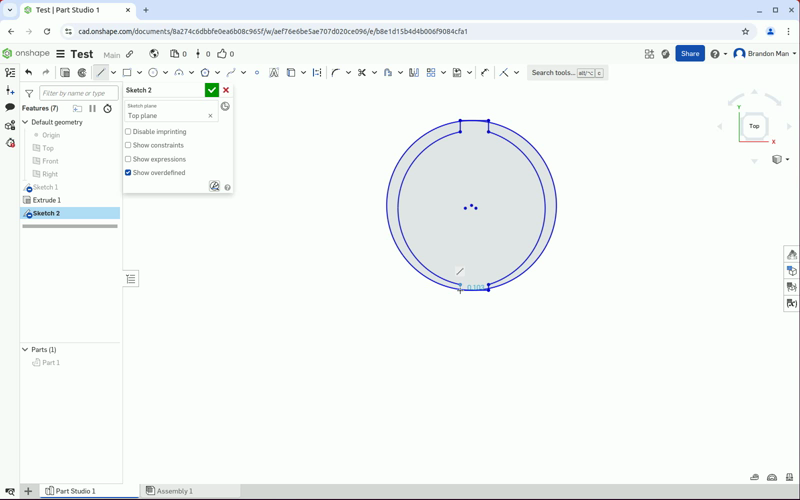
click(460, 290)
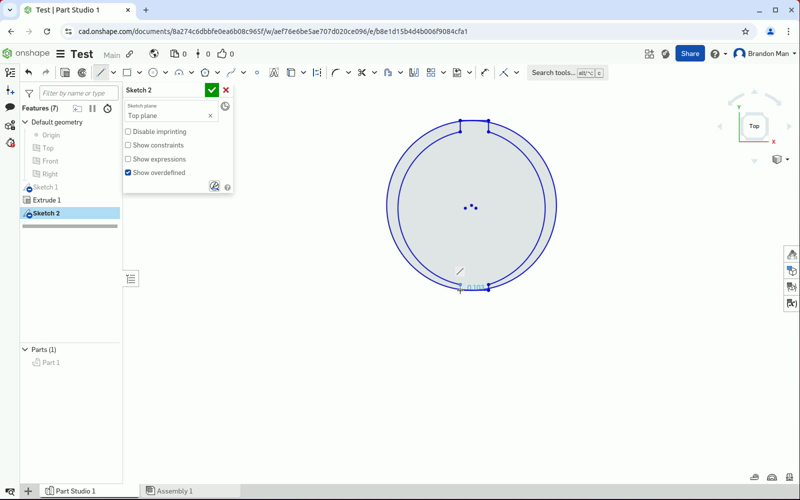
scroll(-6)
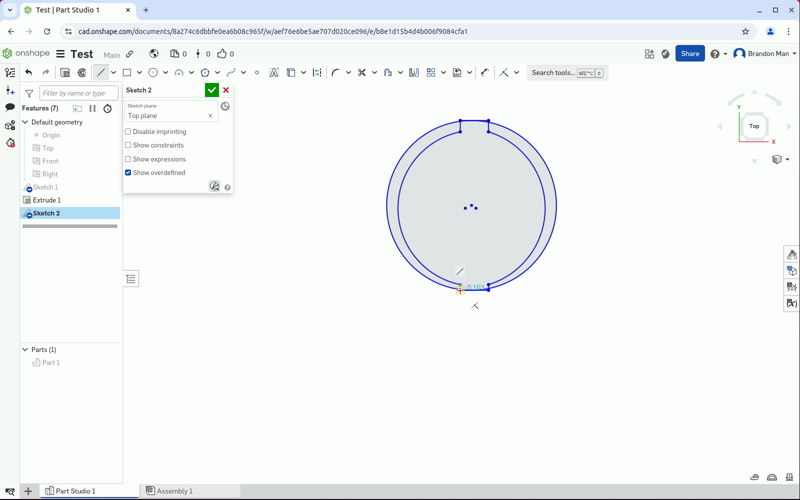
scroll(-6)
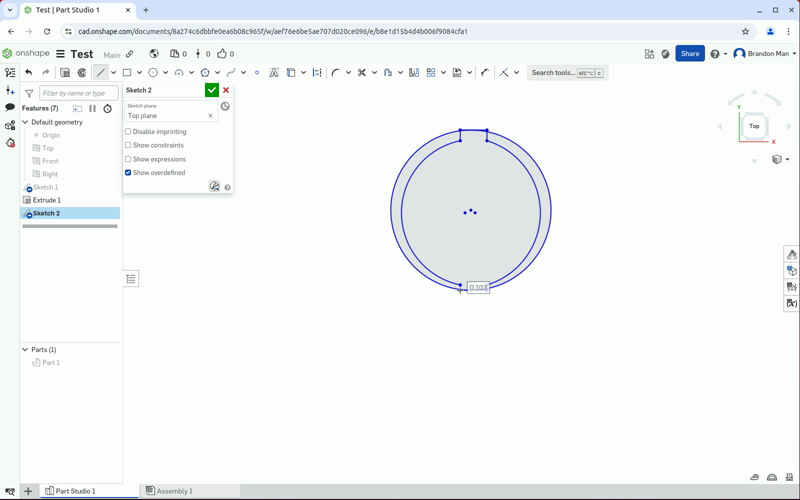
scroll(-6)
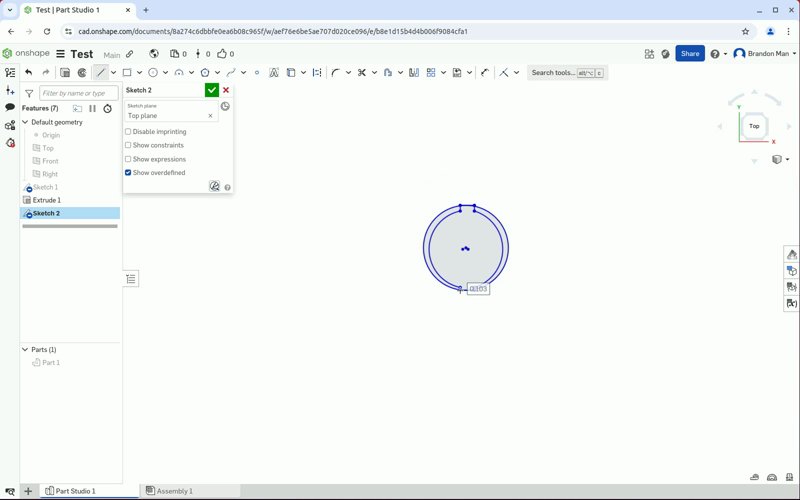
scroll(-6)
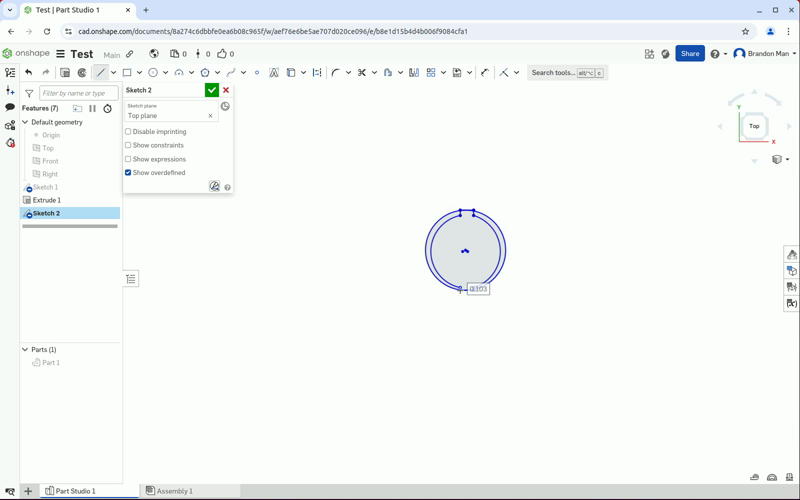
scroll(-6)
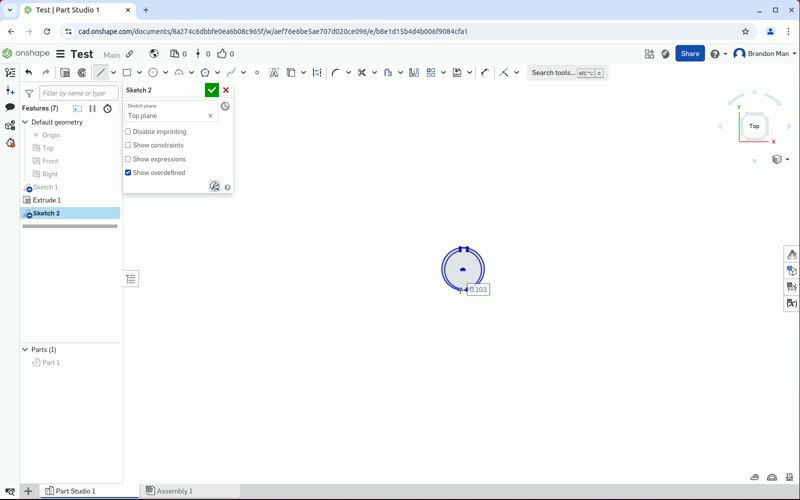
scroll(-6)
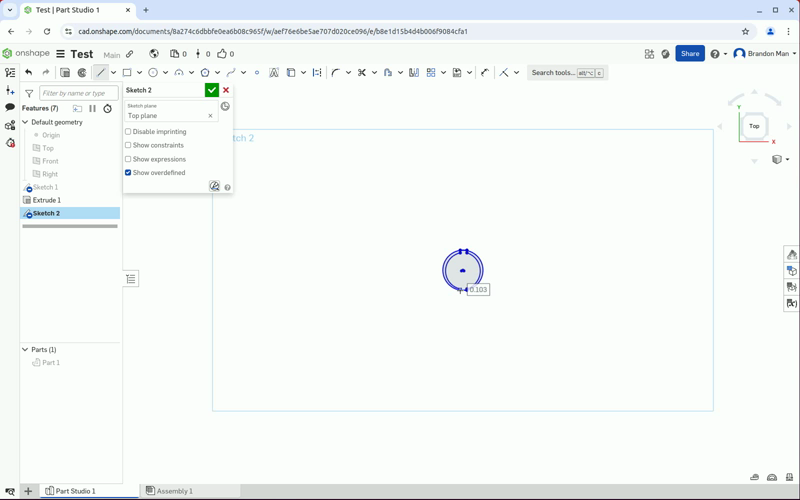
scroll(-6)
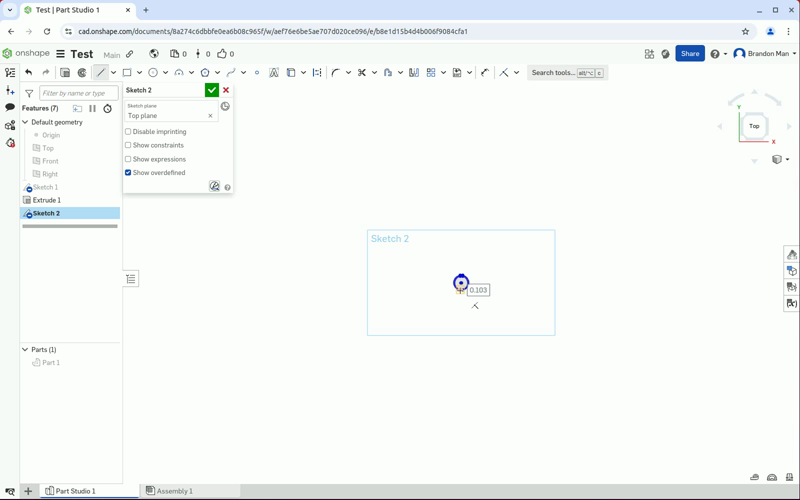
key(esc)
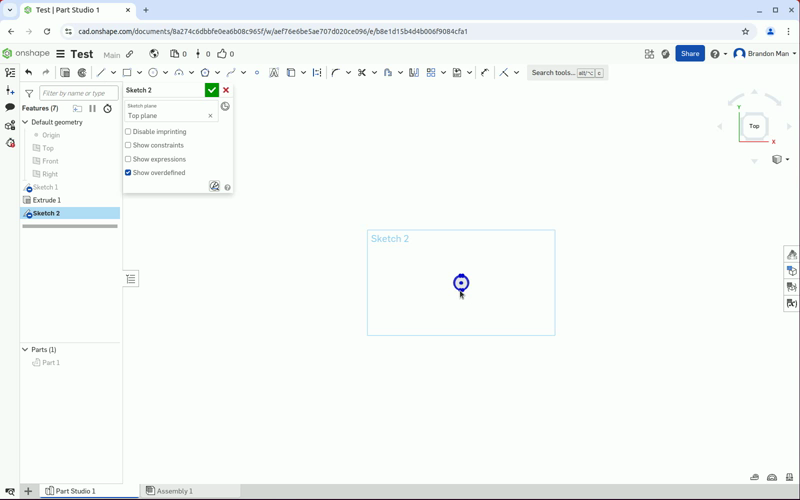
mouse_move(458, 289)
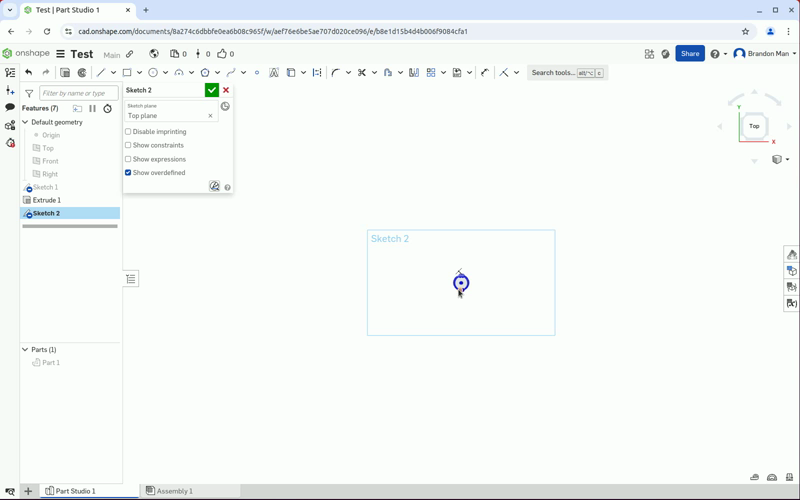
scroll(6)
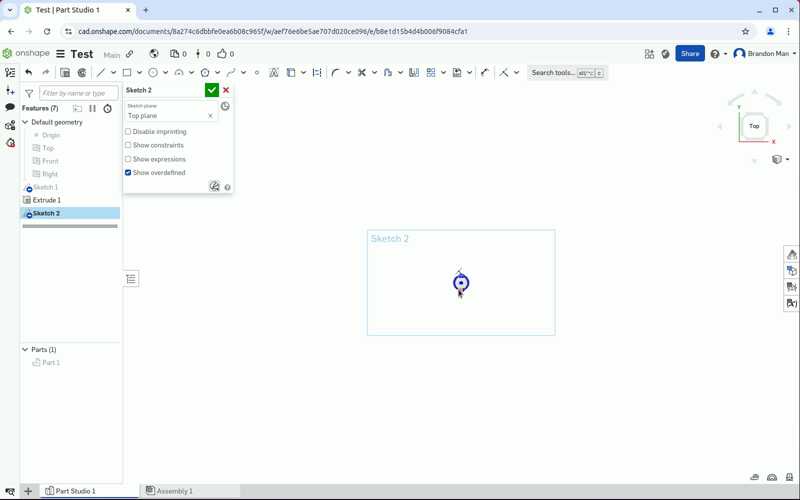
scroll(6)
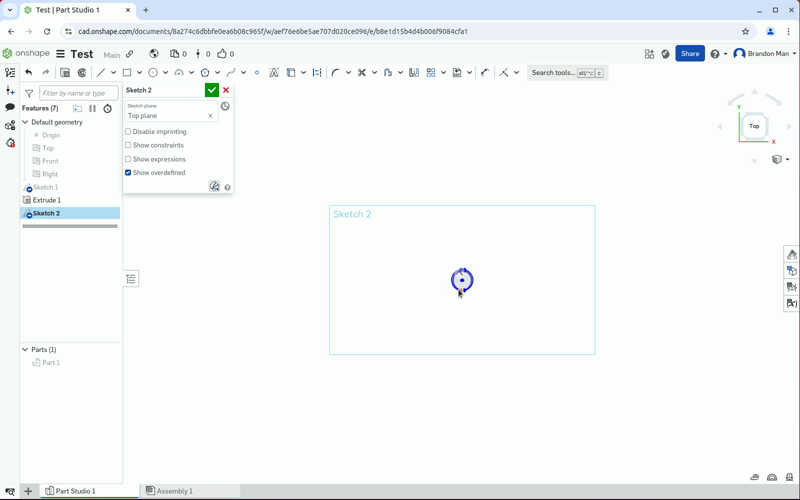
scroll(6)
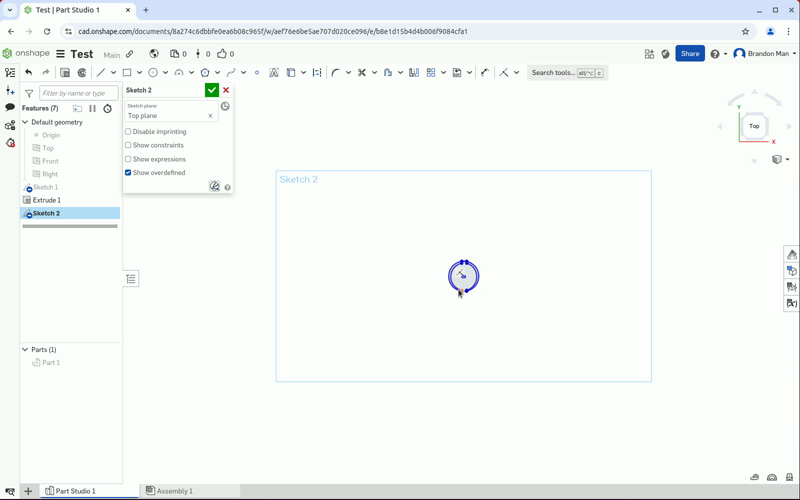
scroll(6)
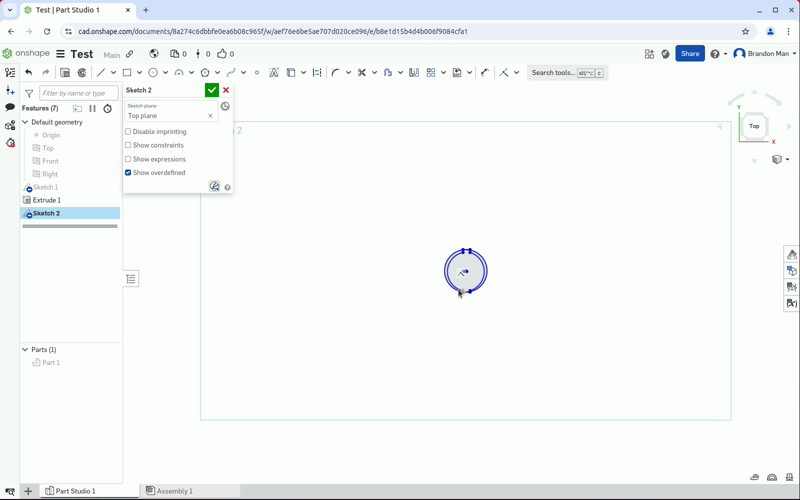
scroll(6)
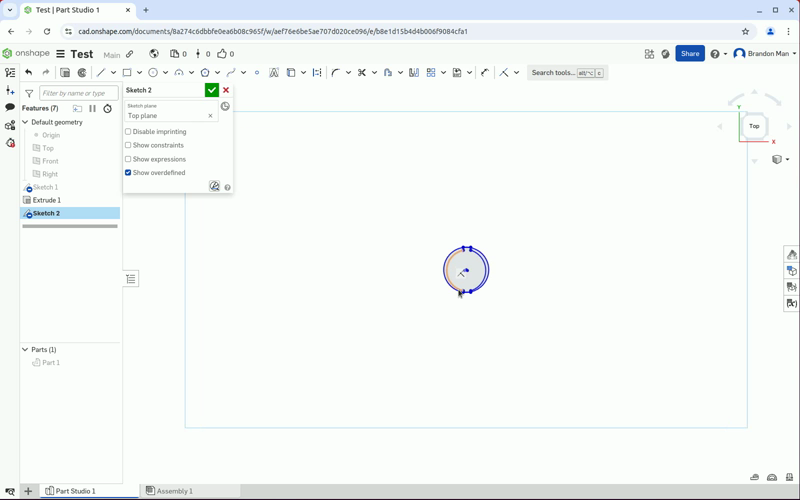
scroll(6)
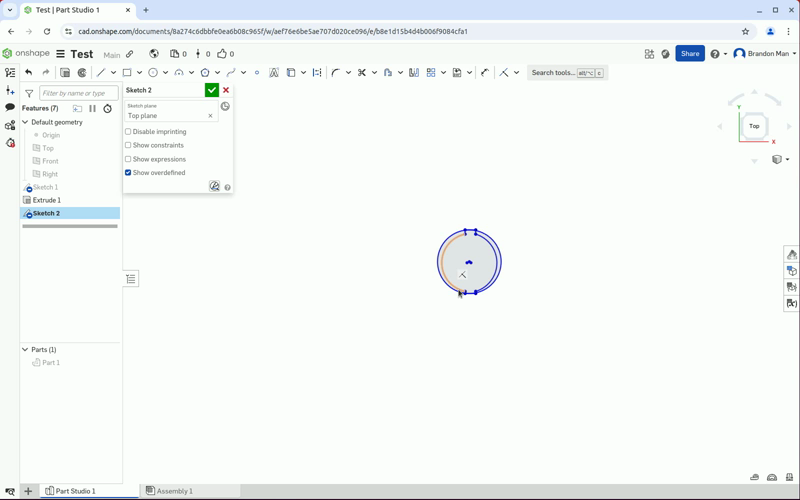
scroll(6)
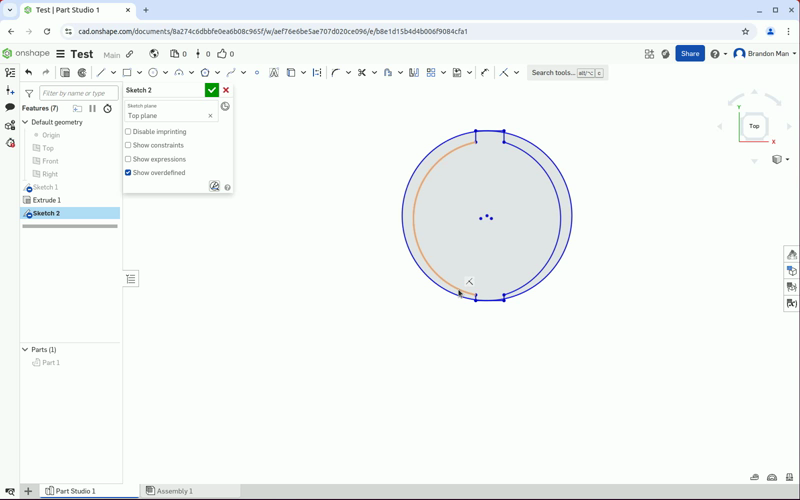
click(458, 289)
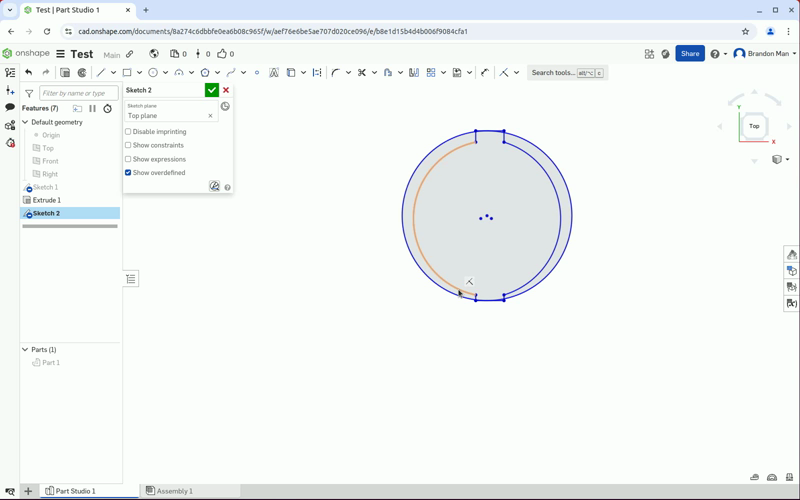
scroll(-6)
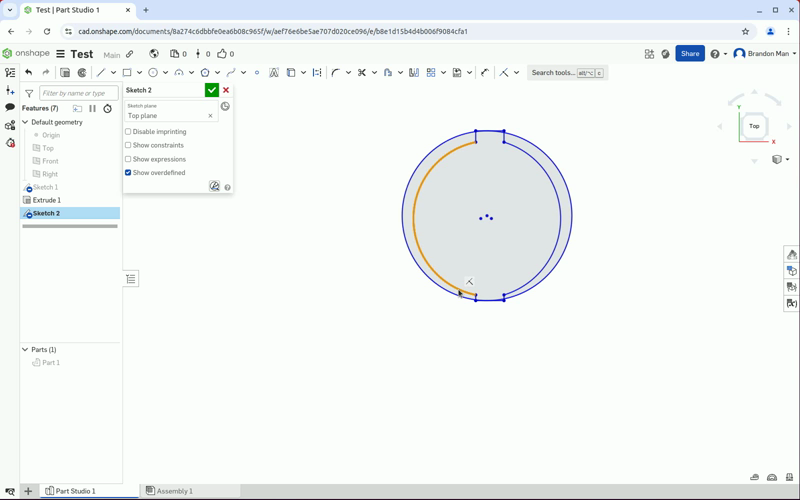
scroll(-6)
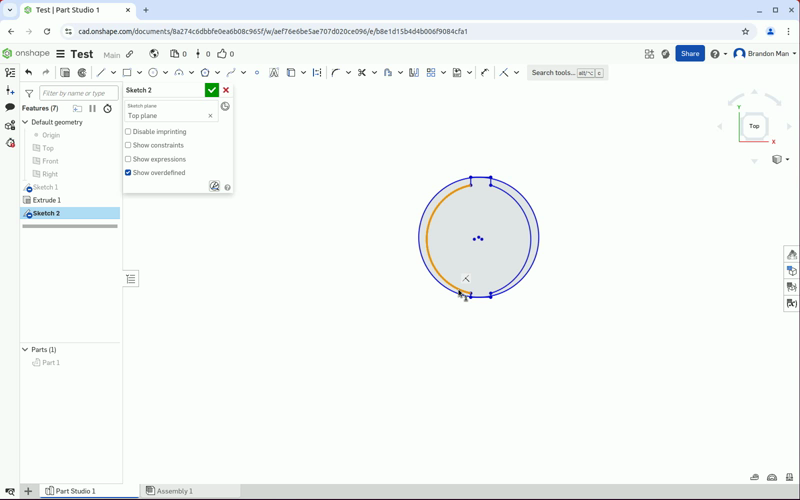
scroll(-6)
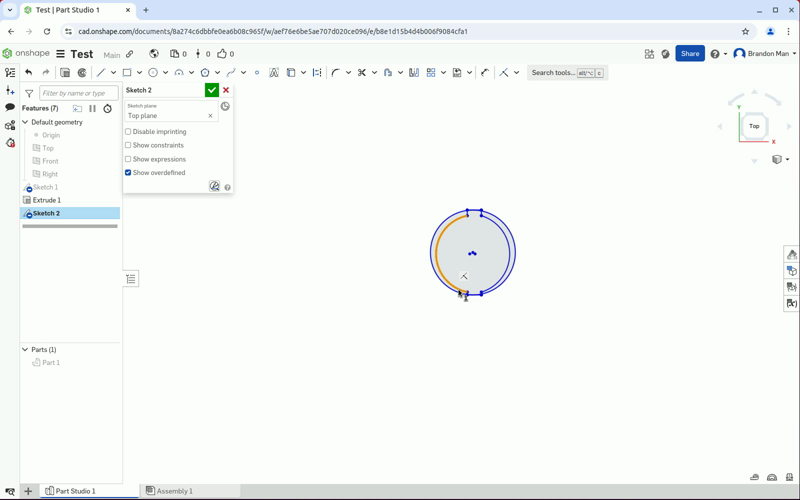
scroll(-6)
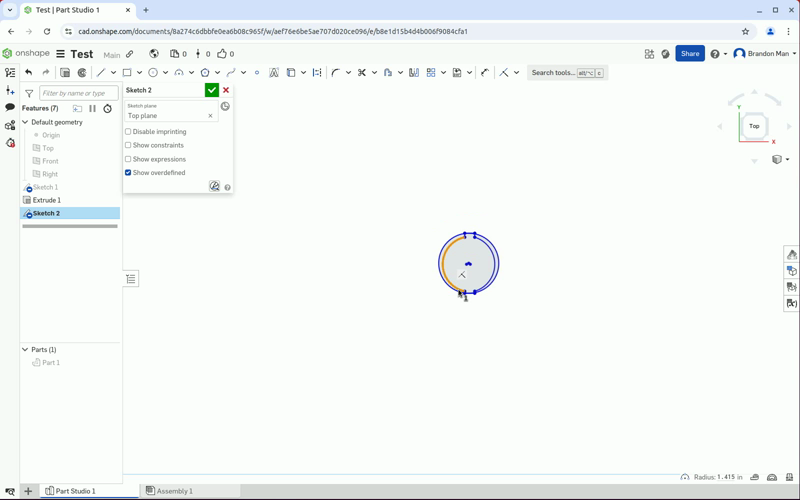
scroll(-6)
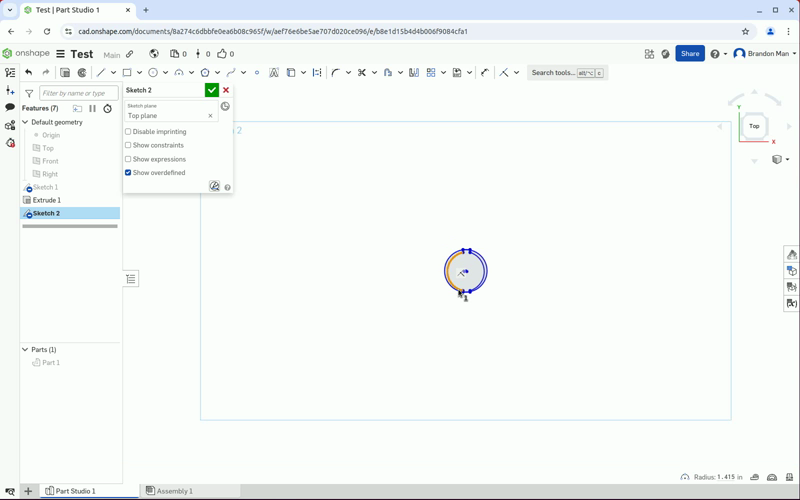
scroll(-6)
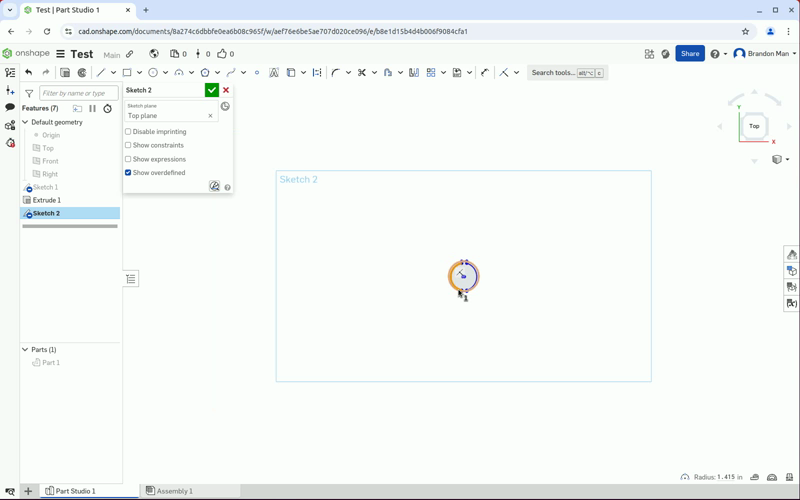
scroll(-6)
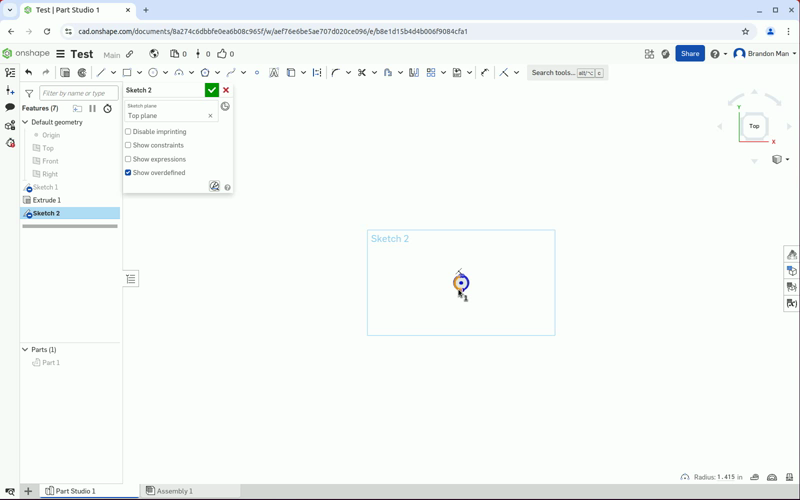
mouse_move(73, 352)
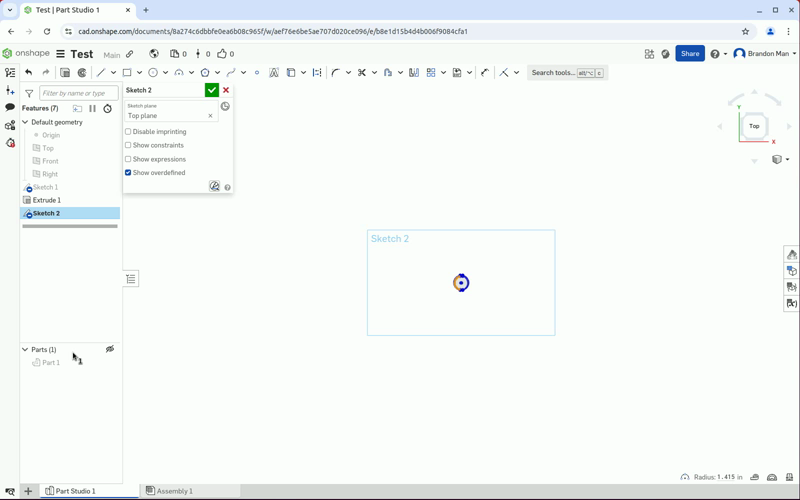
key(shift+y)
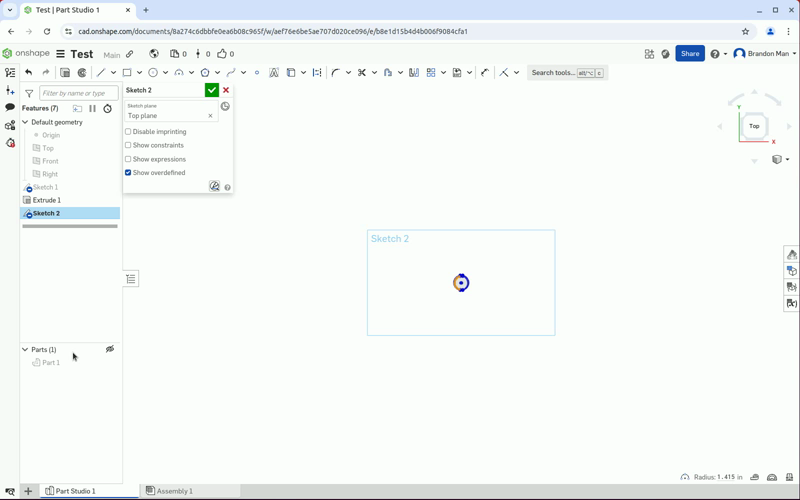
key(shift+e)
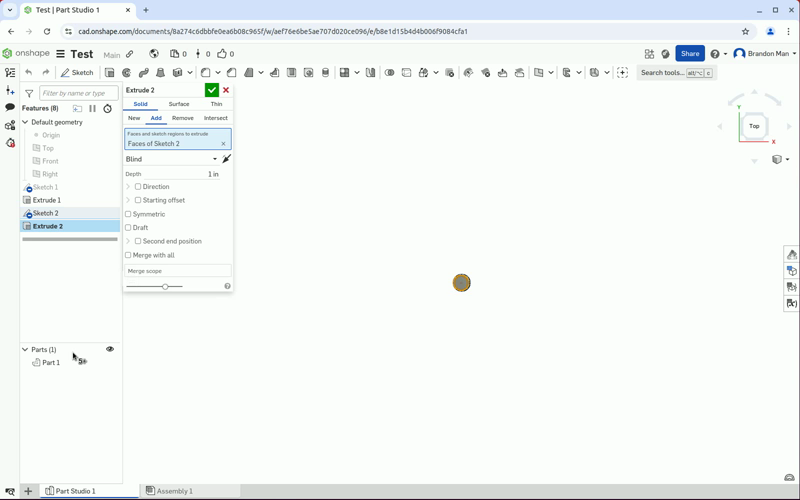
mouse_move(143, 106)
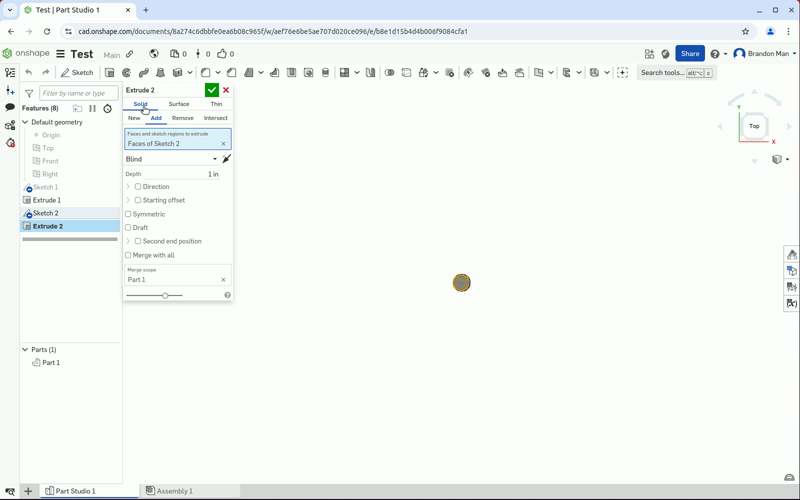
click(143, 106)
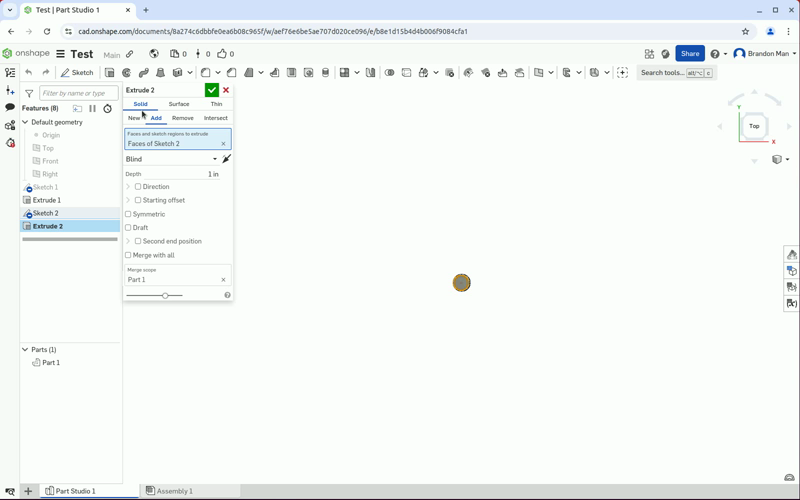
mouse_move(137, 120)
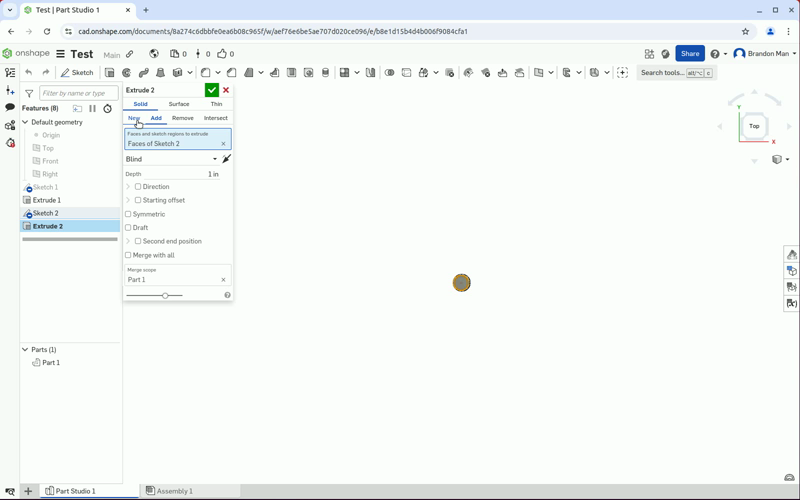
click(137, 120)
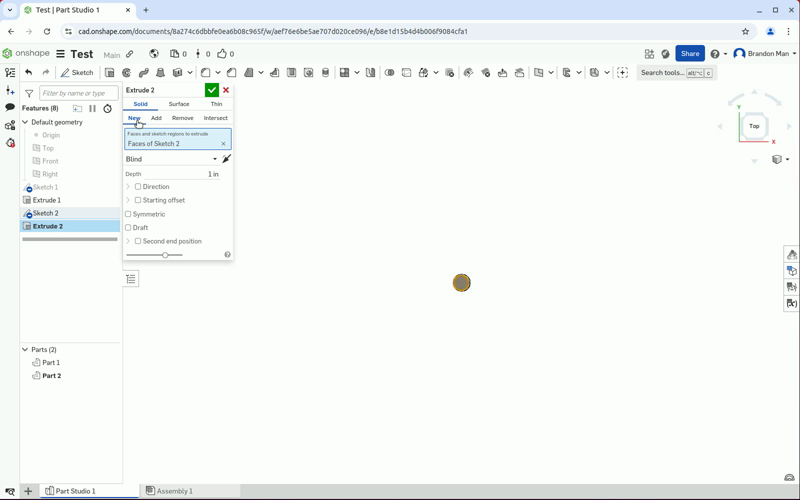
key(tab, 4)
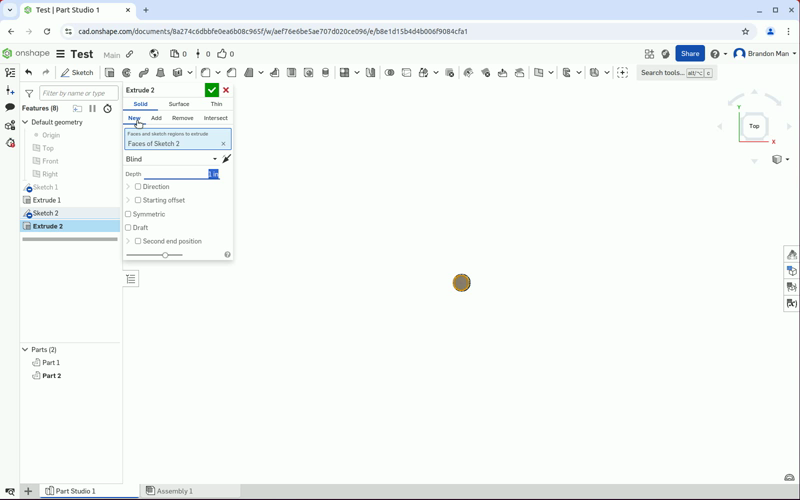
text(23.108)
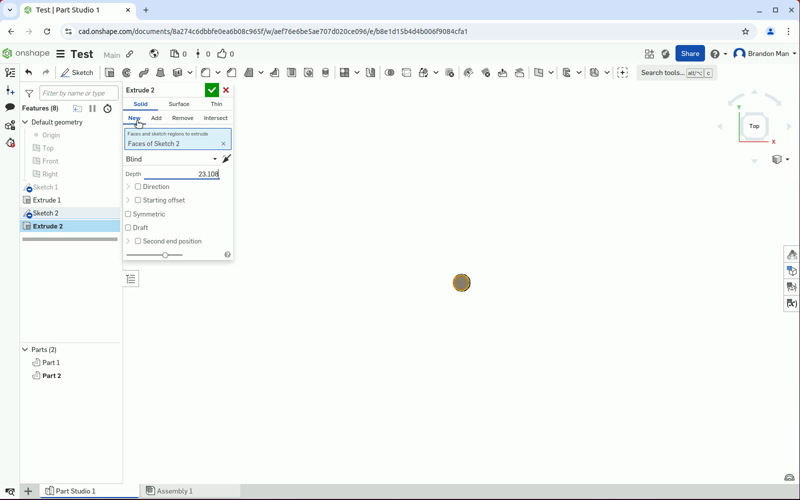
key(enter)
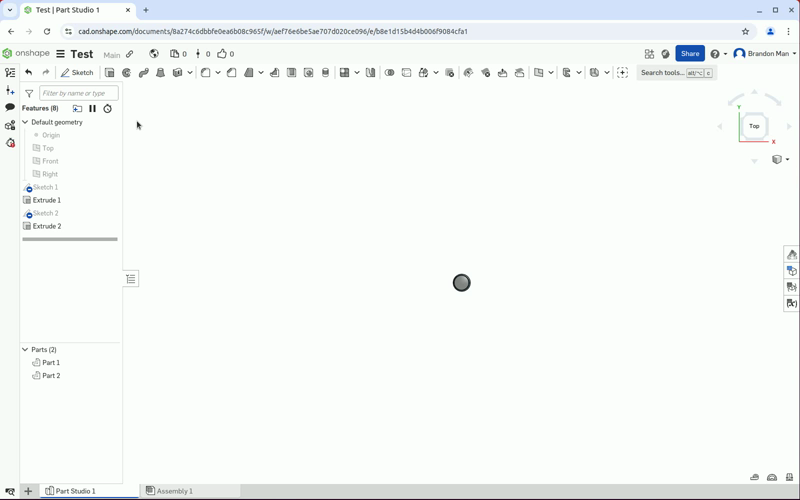
key(shift+h)
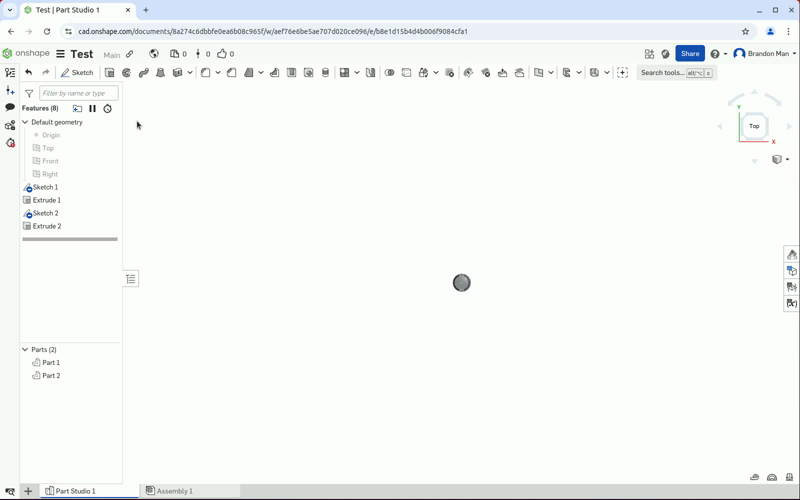
key(shift+h)
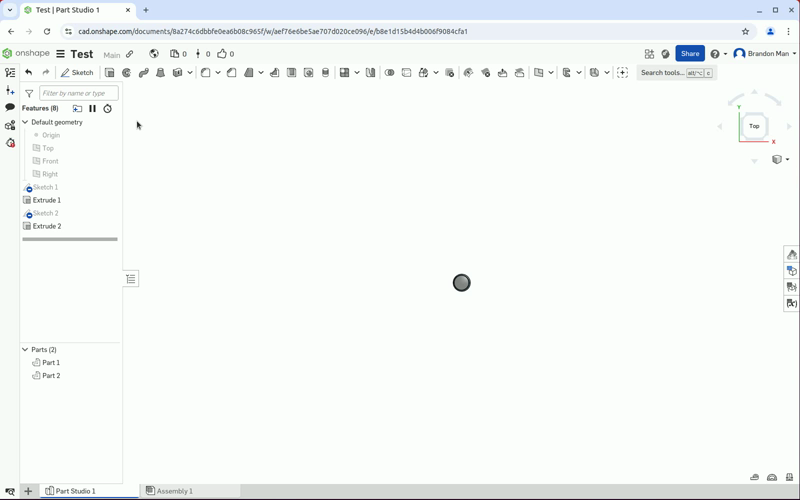
mouse_move(73, 189)
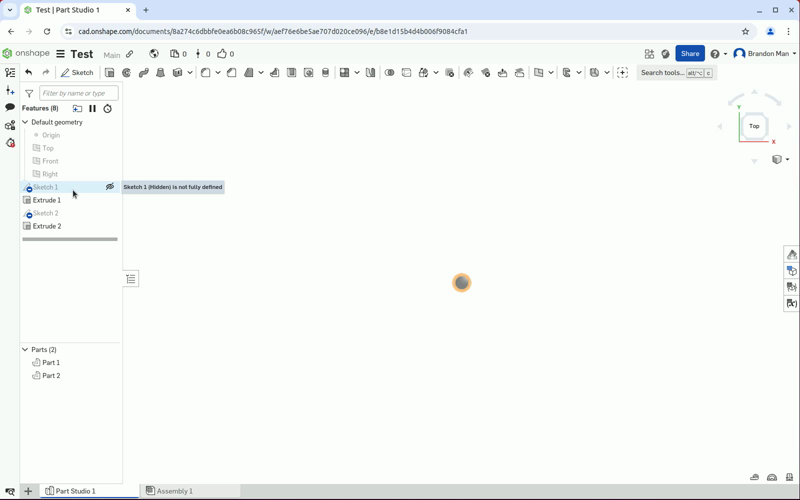
click(73, 189)
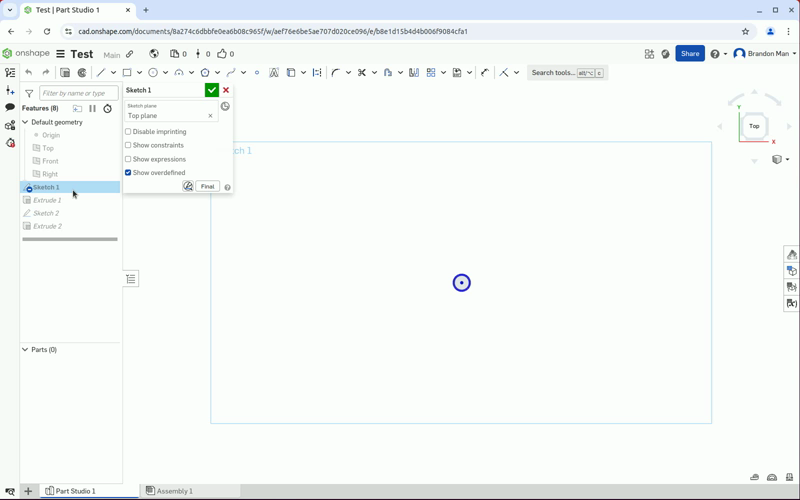
mouse_move(229, 92)
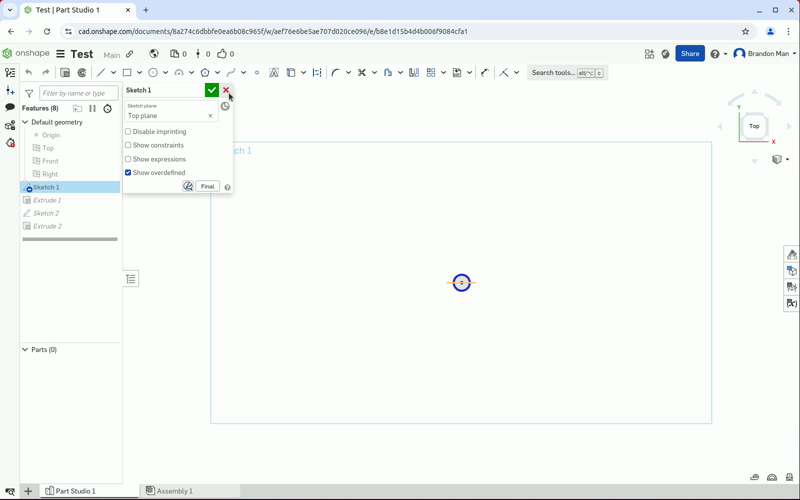
click(229, 92)
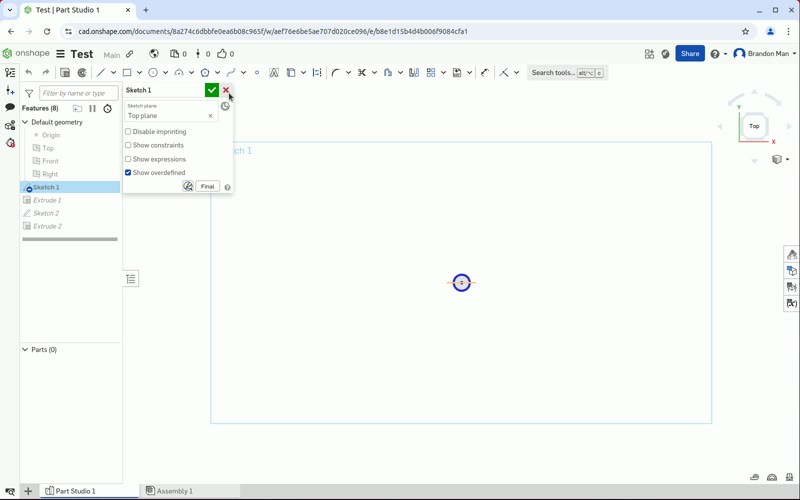
key(shift+s)
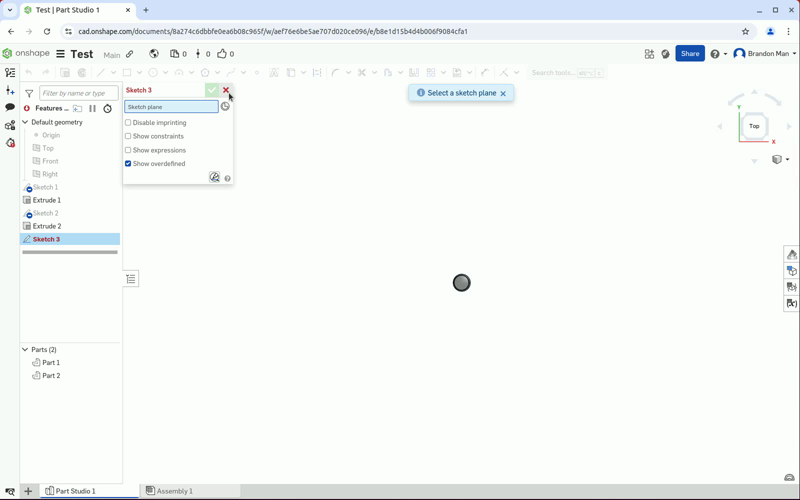
mouse_move(73, 150)
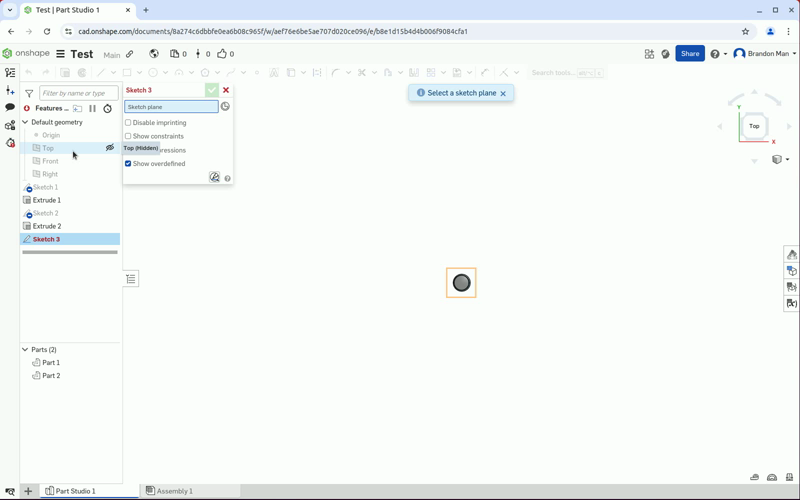
click(73, 150)
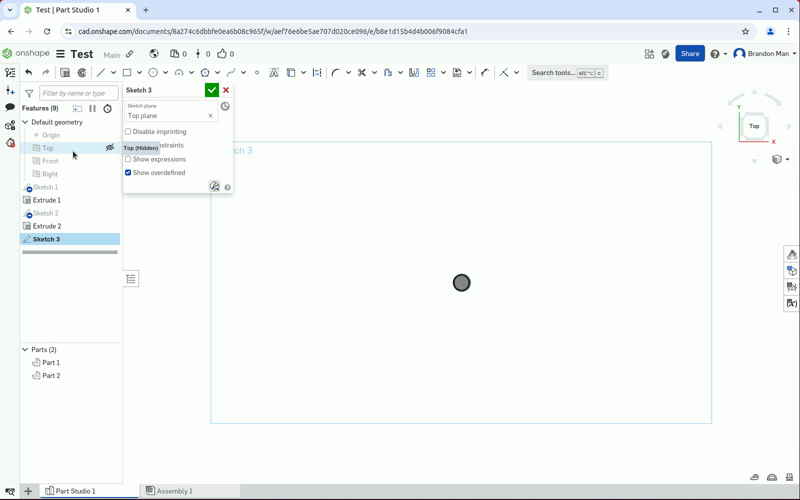
mouse_move(73, 352)
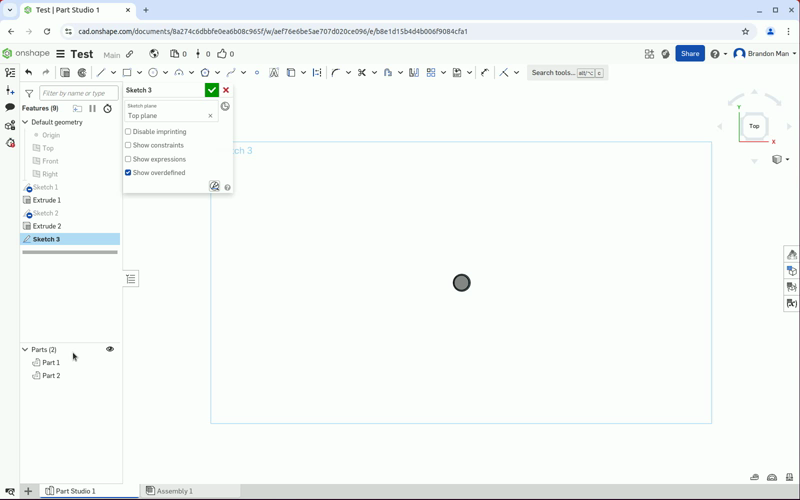
key(y)
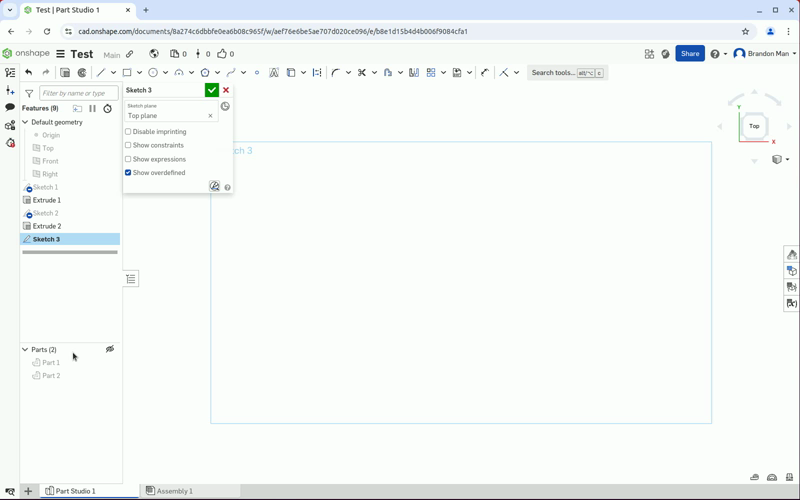
key(c)
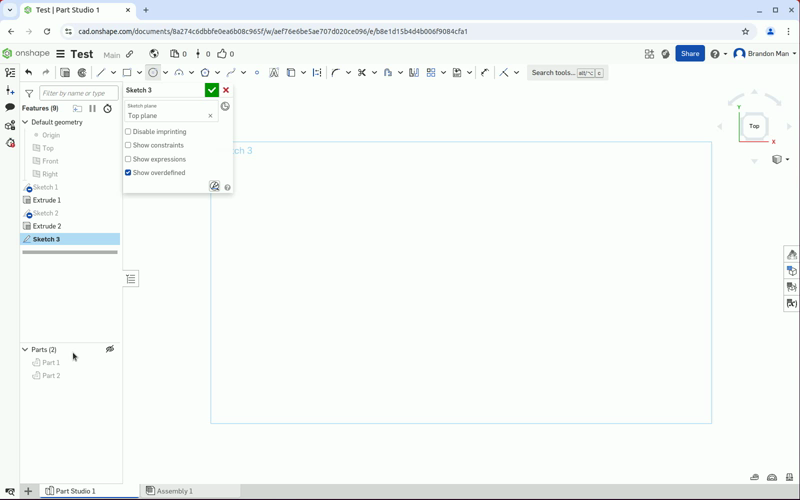
key_down(shift)
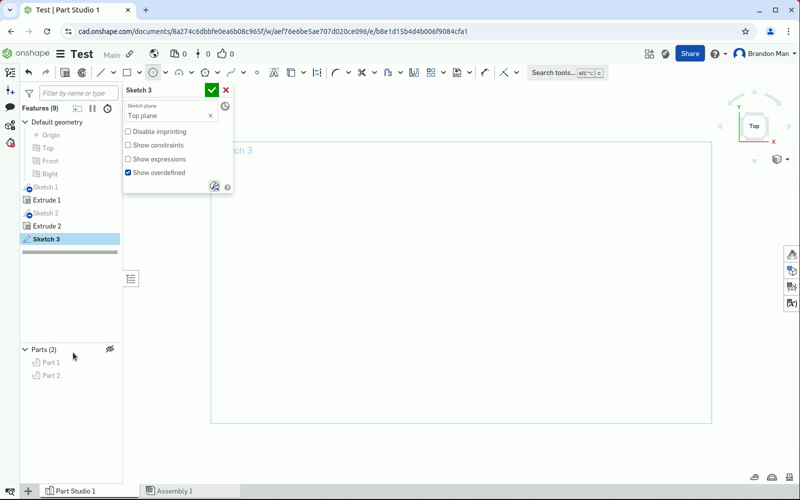
mouse_move(461, 282)
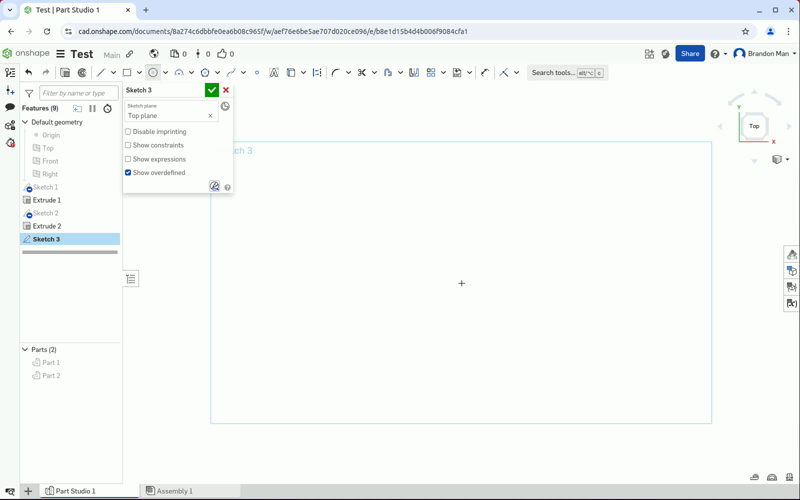
click(461, 282)
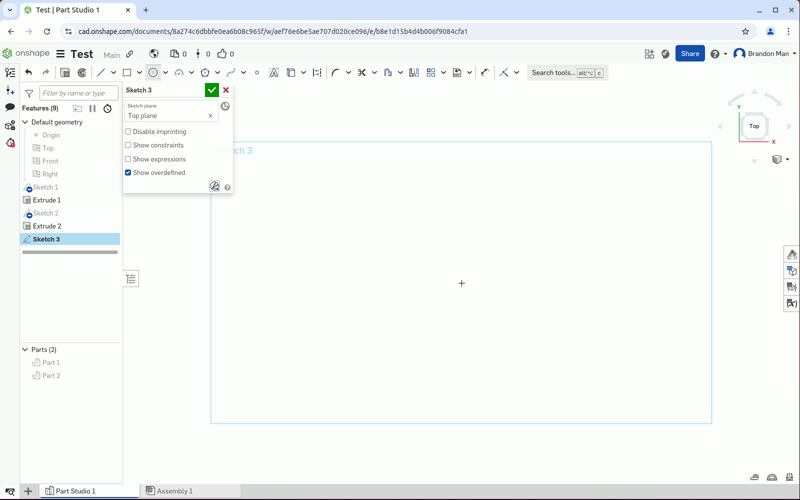
key_up(shift)
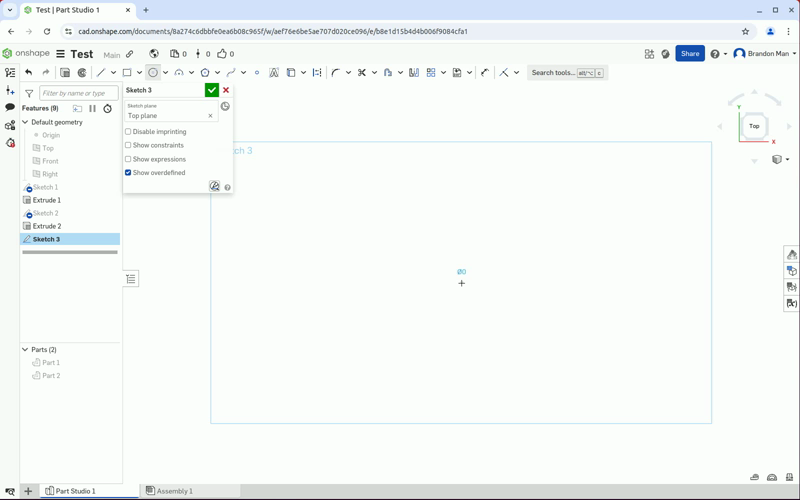
mouse_move(470, 282)
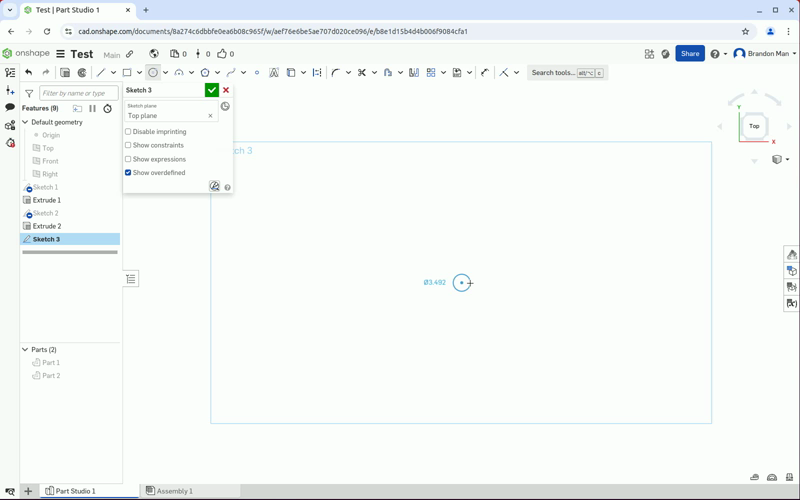
click(470, 282)
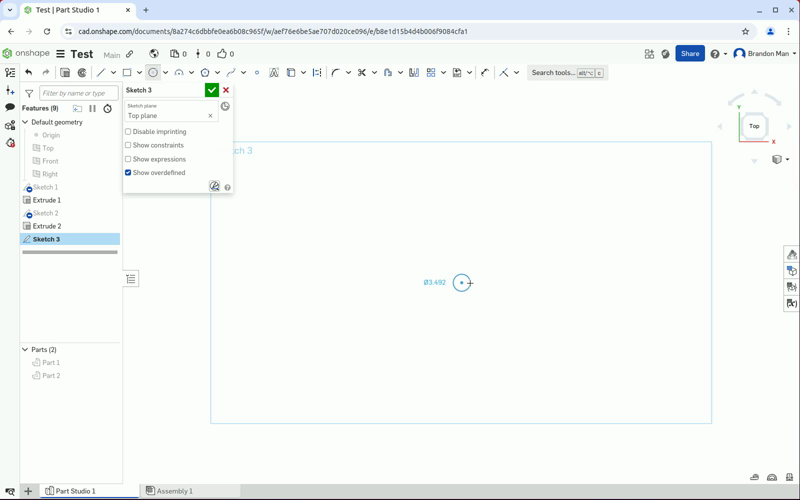
key(esc)
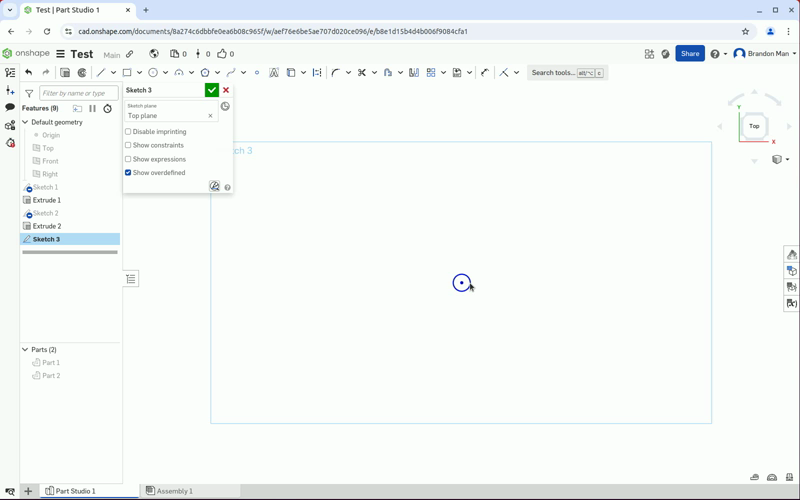
key(c)
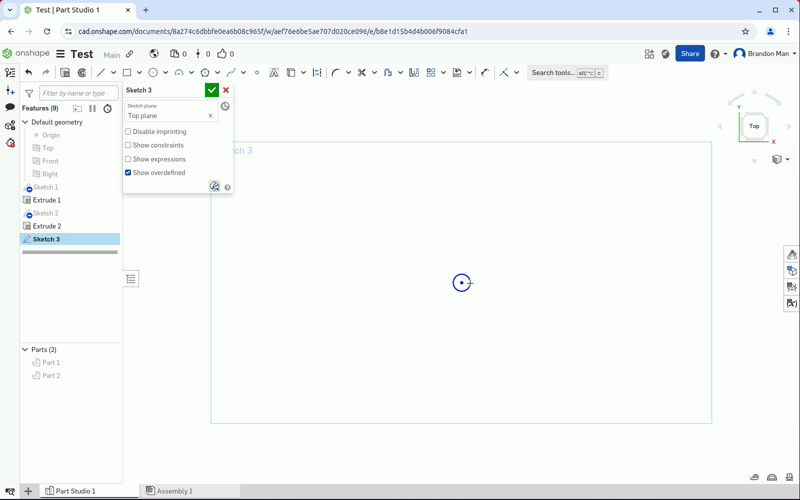
key_down(shift)
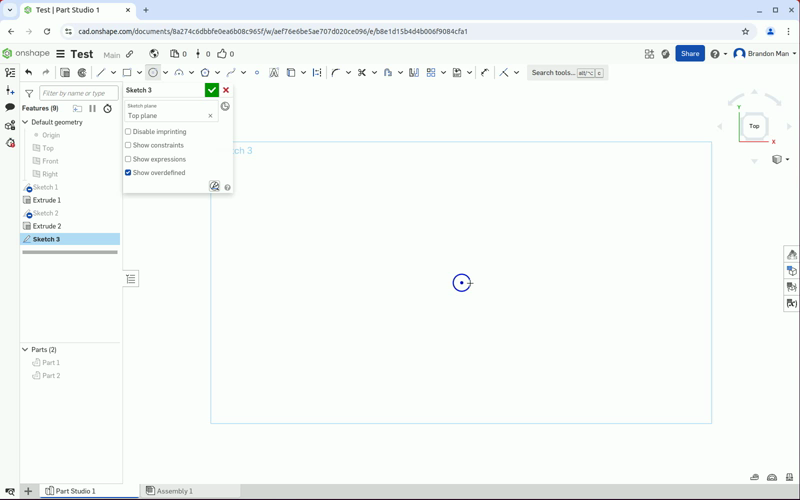
mouse_move(461, 282)
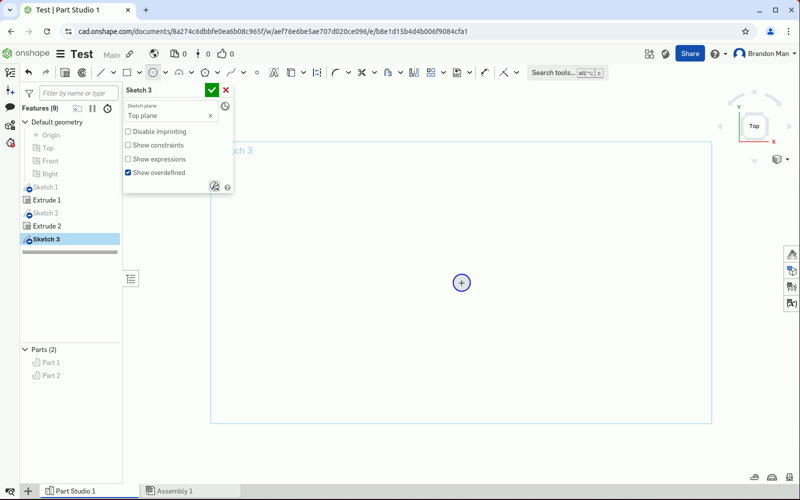
click(461, 282)
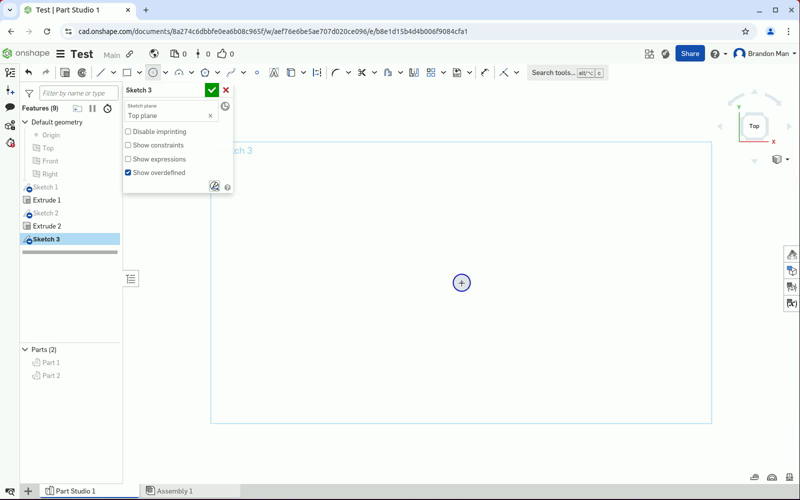
key_up(shift)
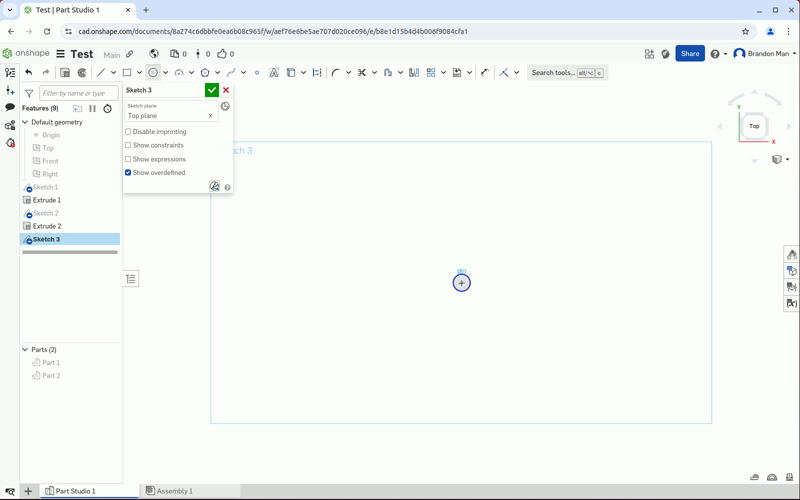
mouse_move(469, 282)
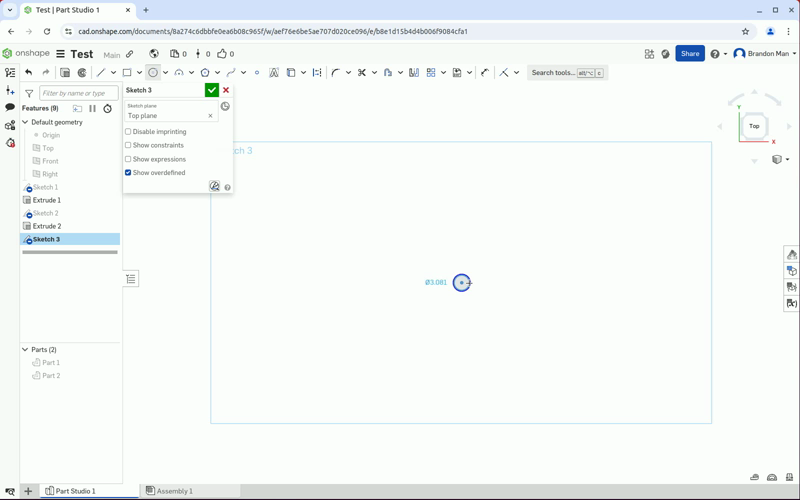
scroll(6)
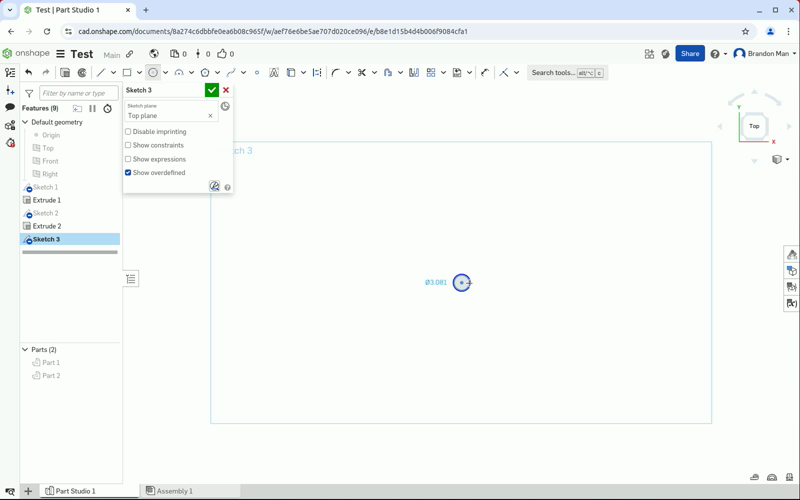
scroll(6)
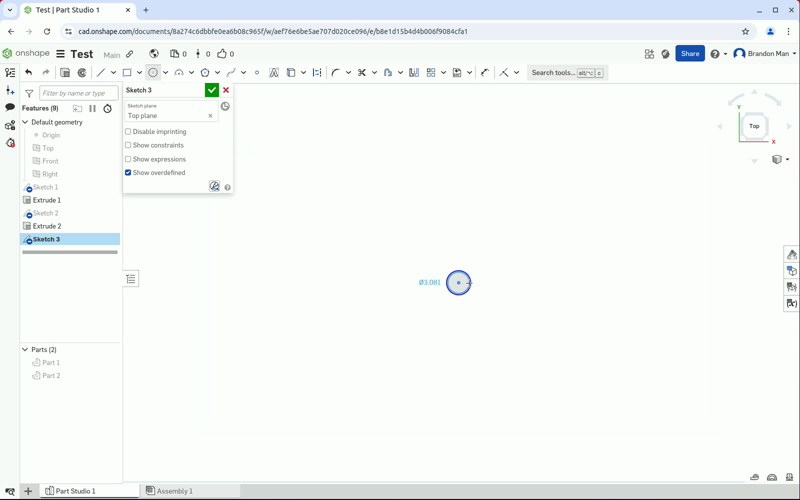
scroll(6)
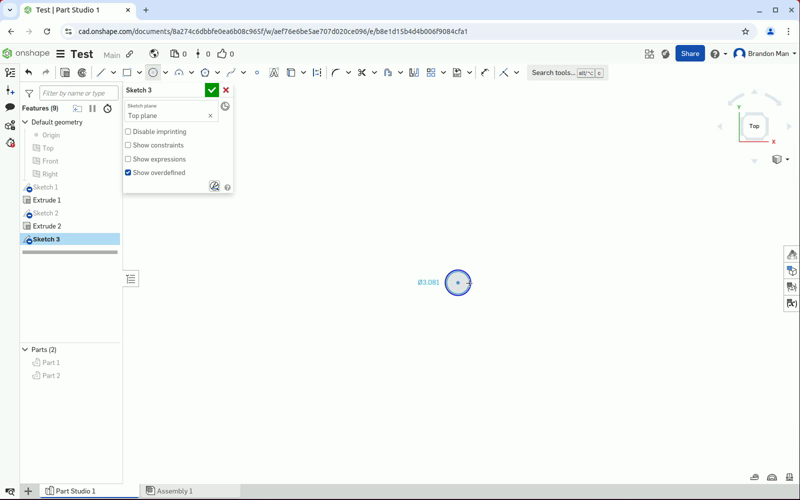
scroll(6)
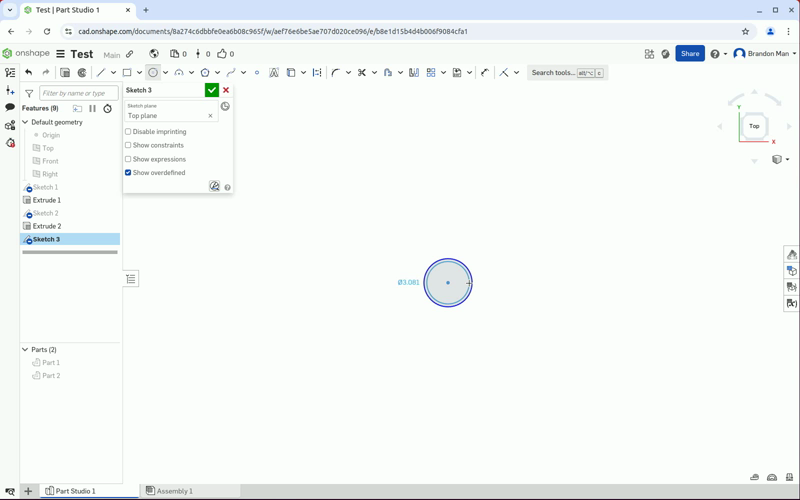
scroll(6)
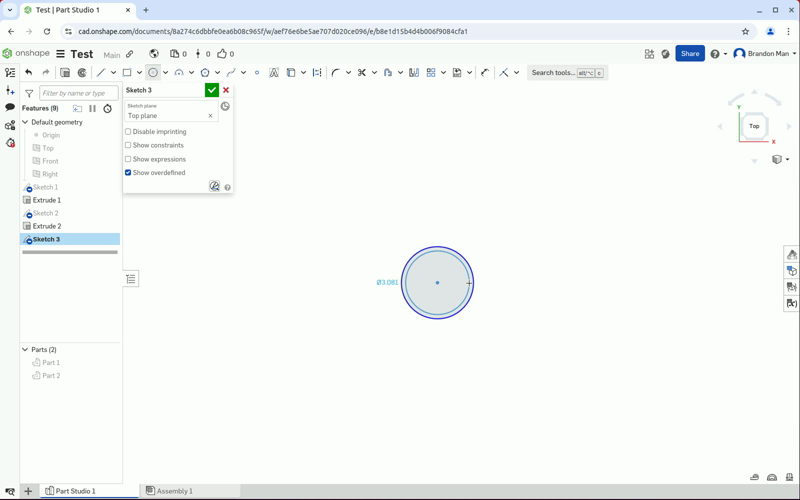
scroll(6)
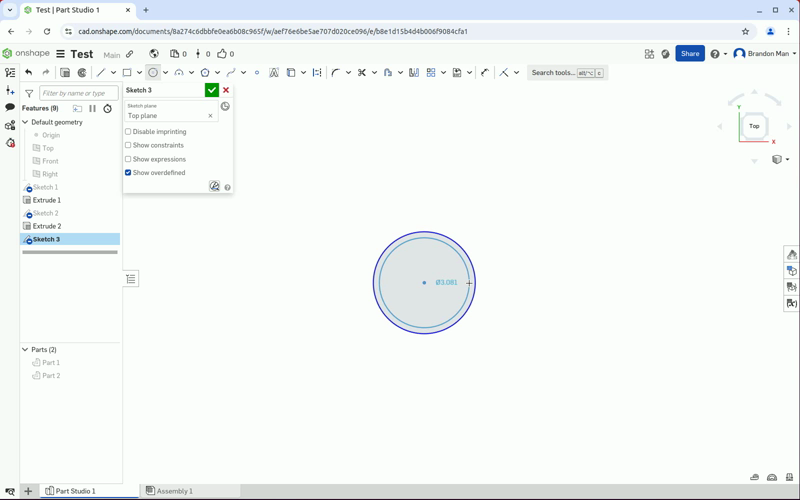
scroll(6)
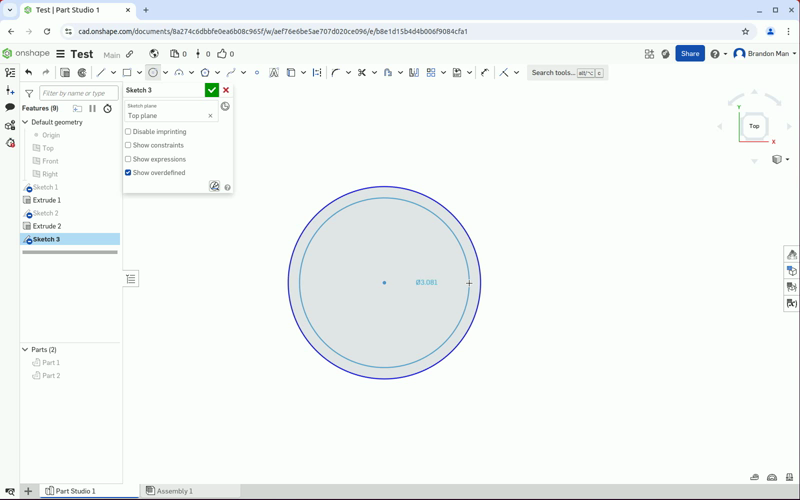
click(469, 282)
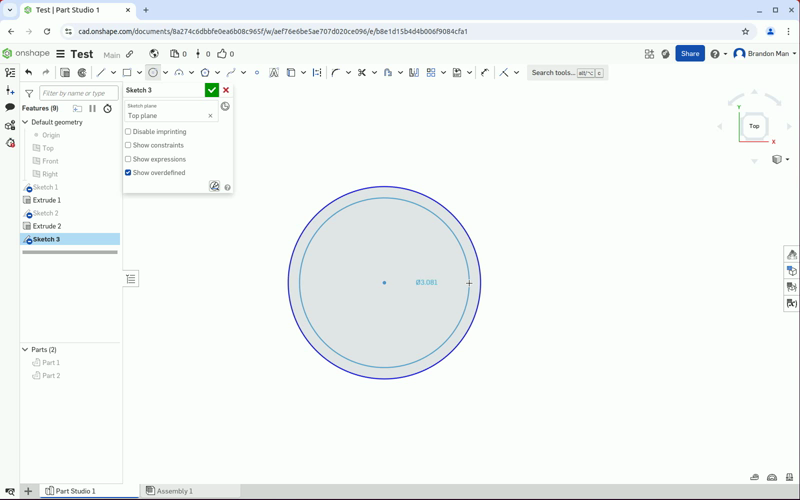
scroll(-6)
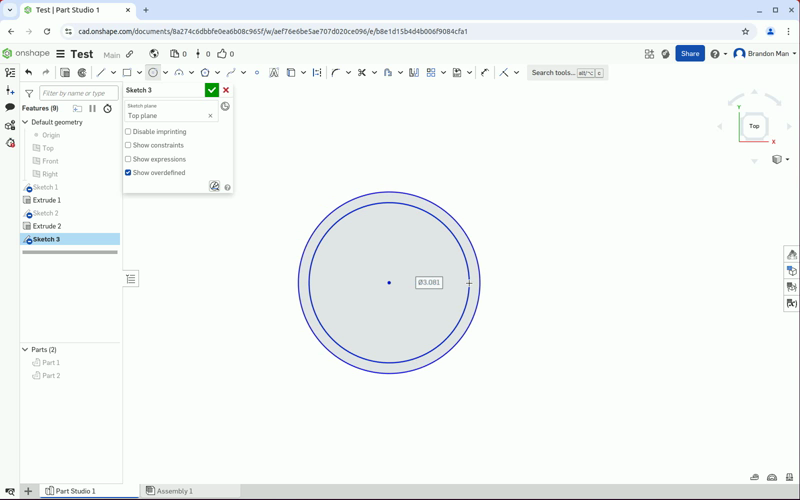
scroll(-6)
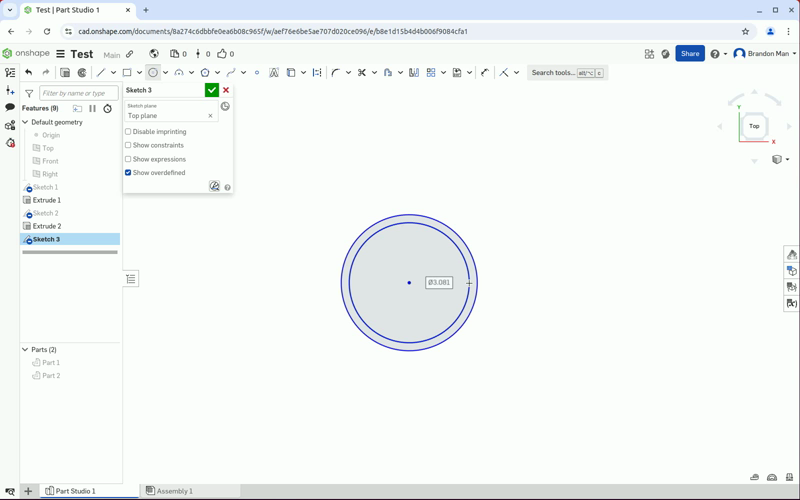
scroll(-6)
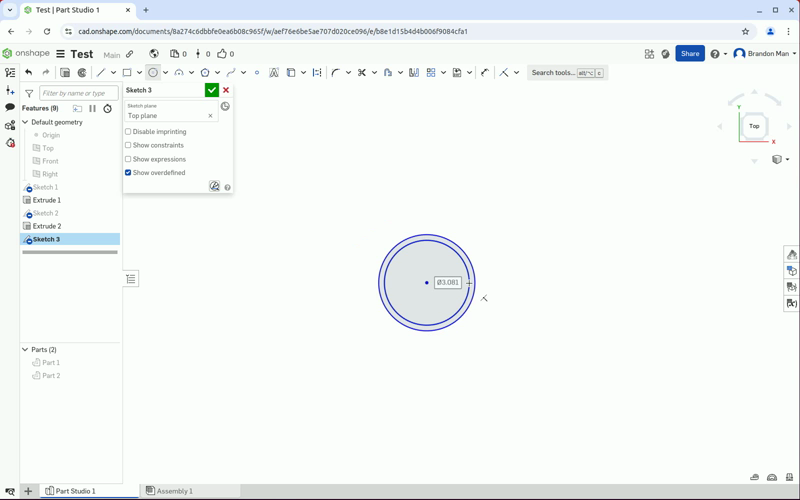
scroll(-6)
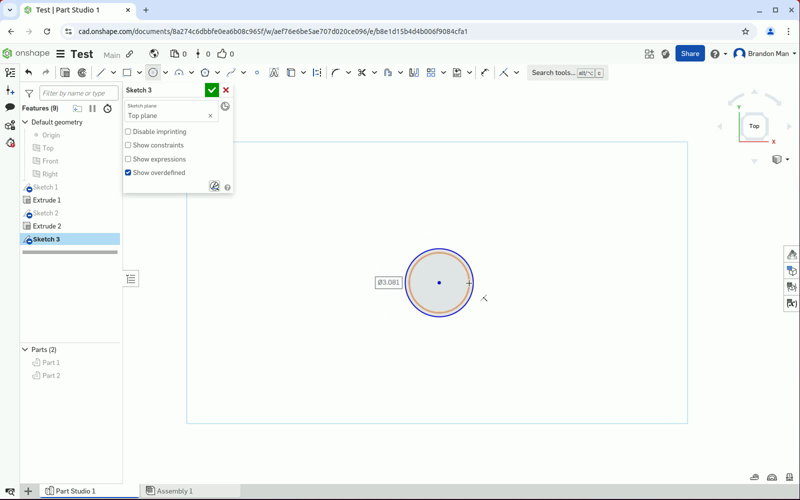
scroll(-6)
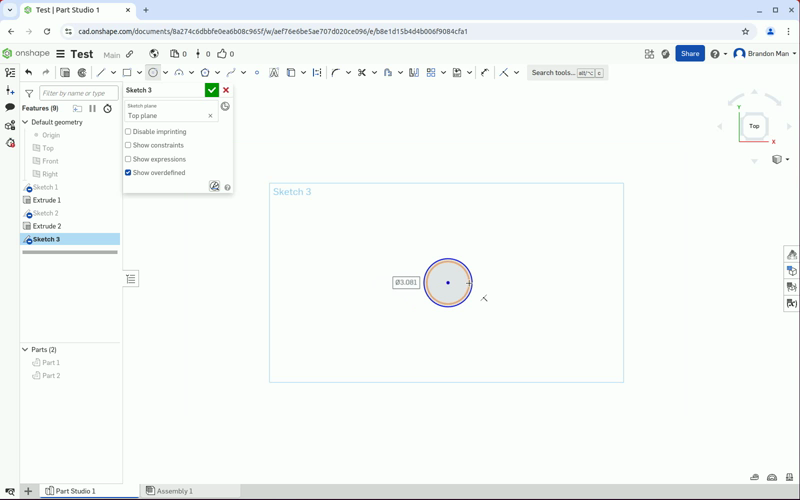
scroll(-6)
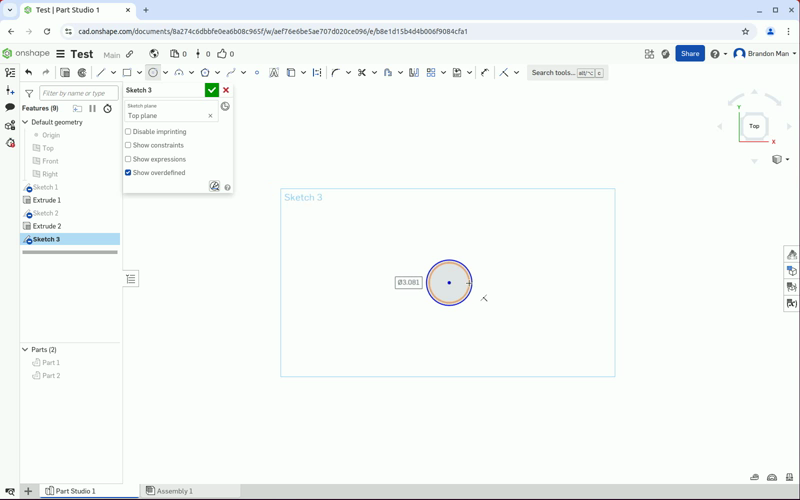
scroll(-6)
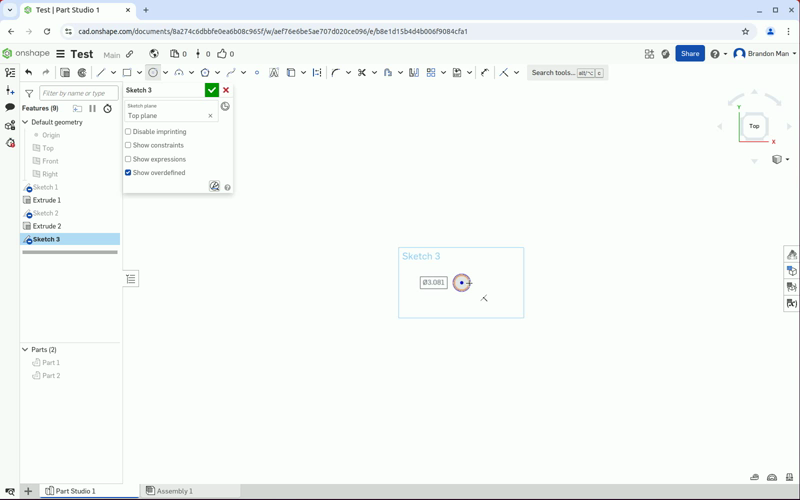
key(esc)
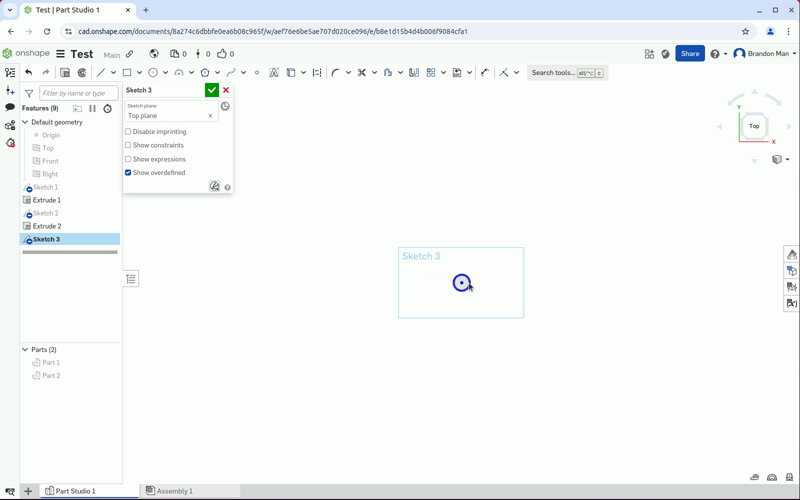
mouse_move(460, 290)
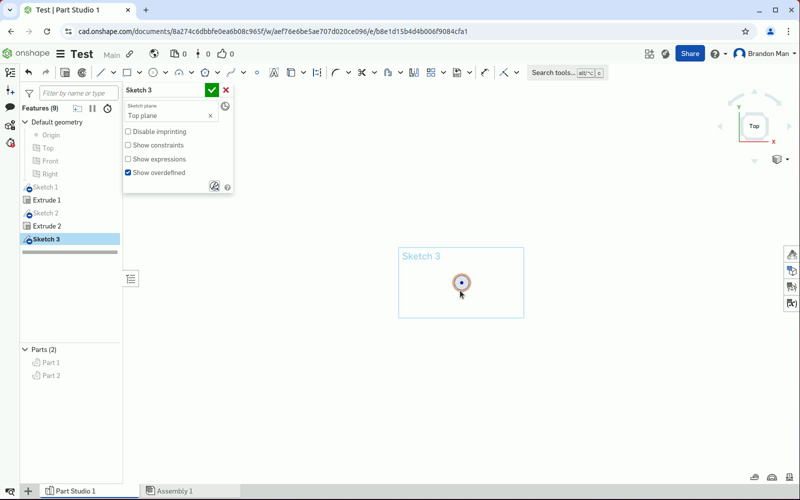
scroll(6)
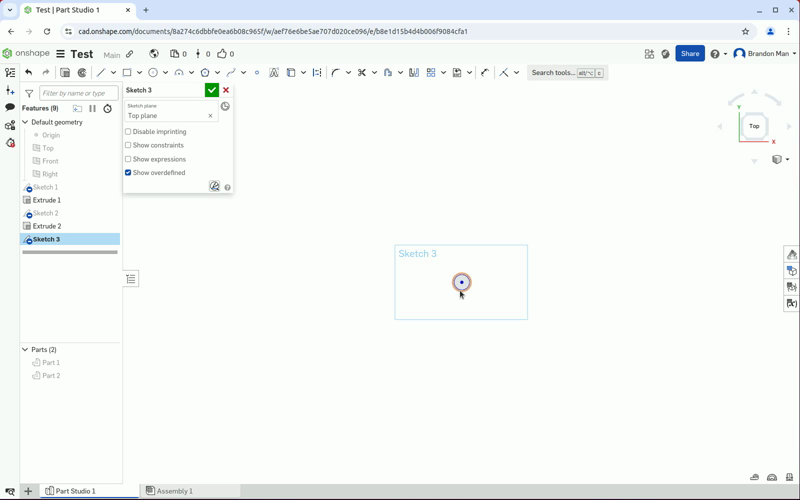
scroll(6)
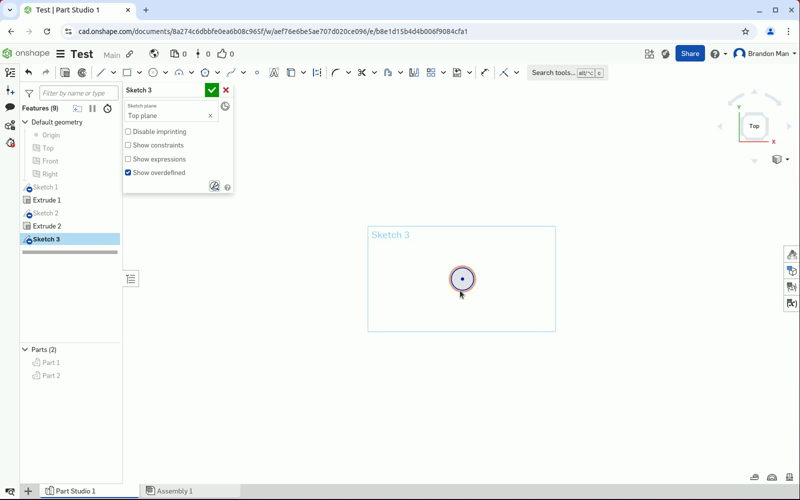
scroll(6)
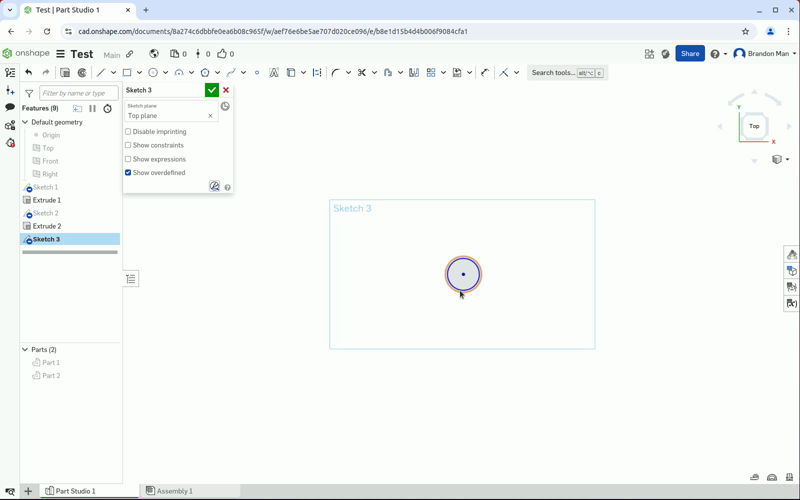
scroll(6)
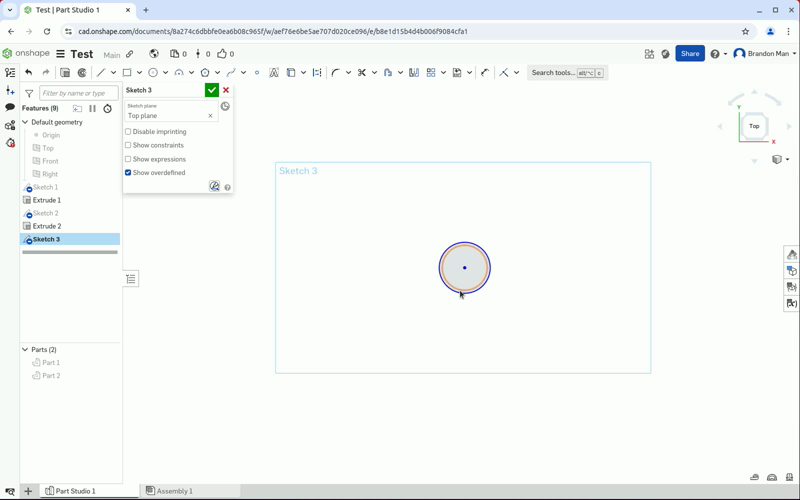
scroll(6)
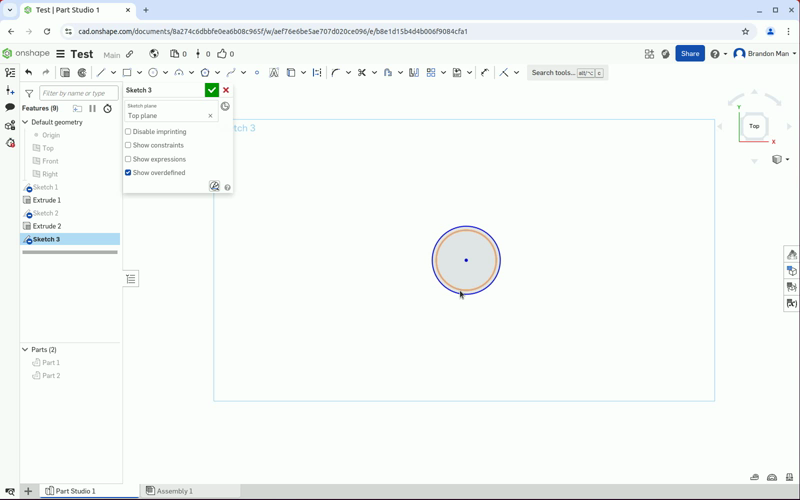
scroll(6)
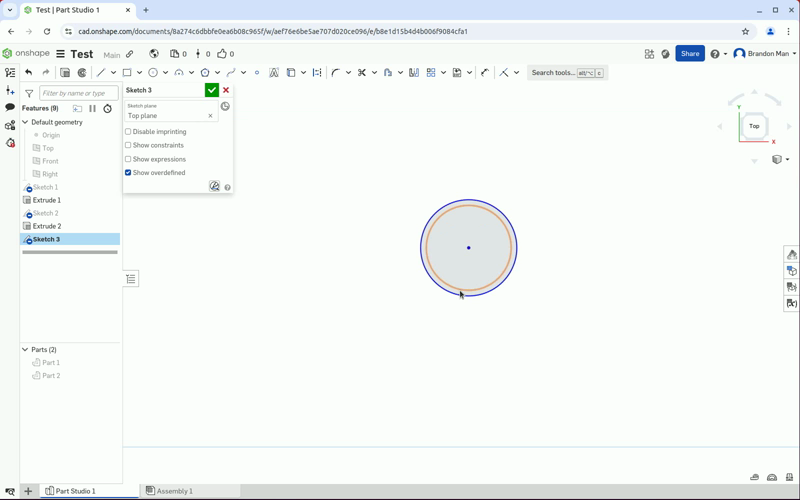
scroll(6)
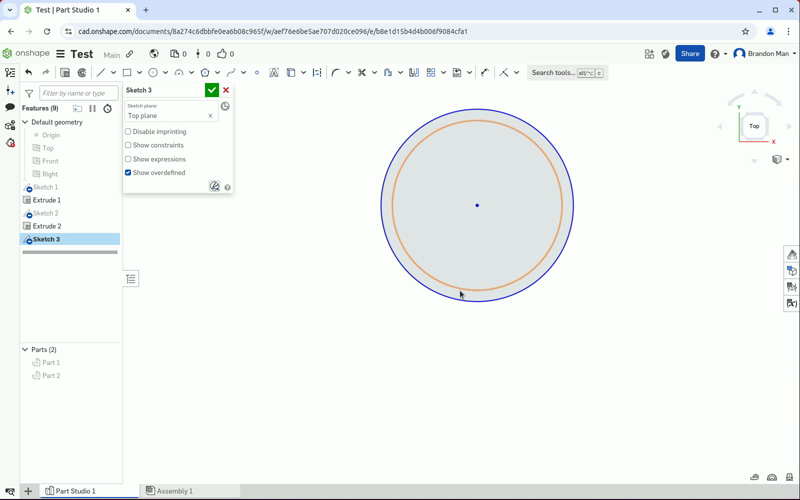
click(460, 290)
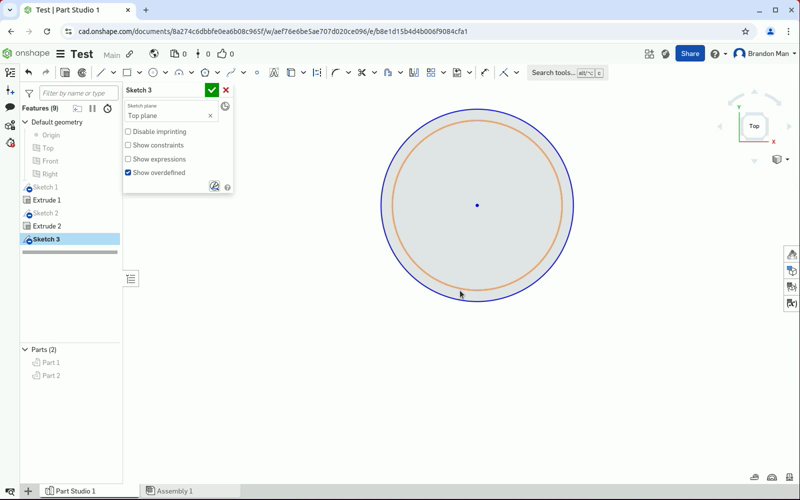
scroll(-6)
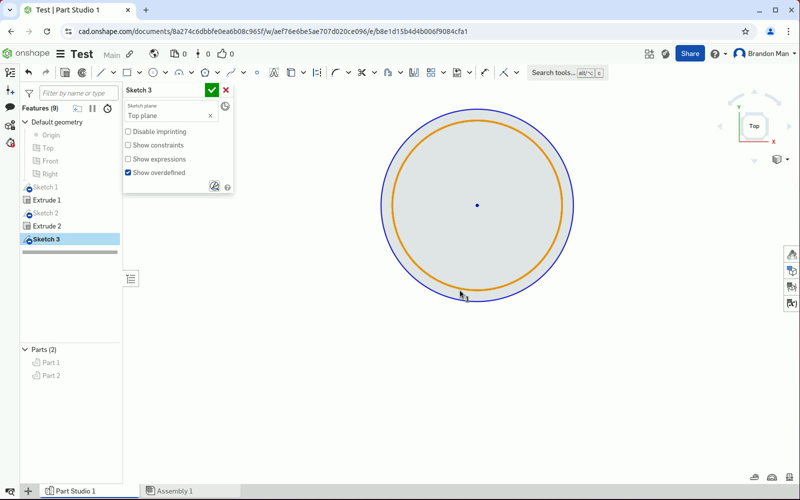
scroll(-6)
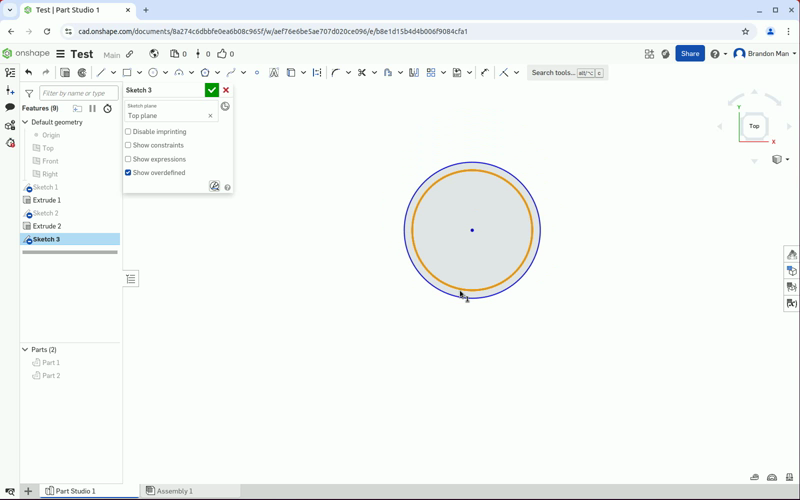
scroll(-6)
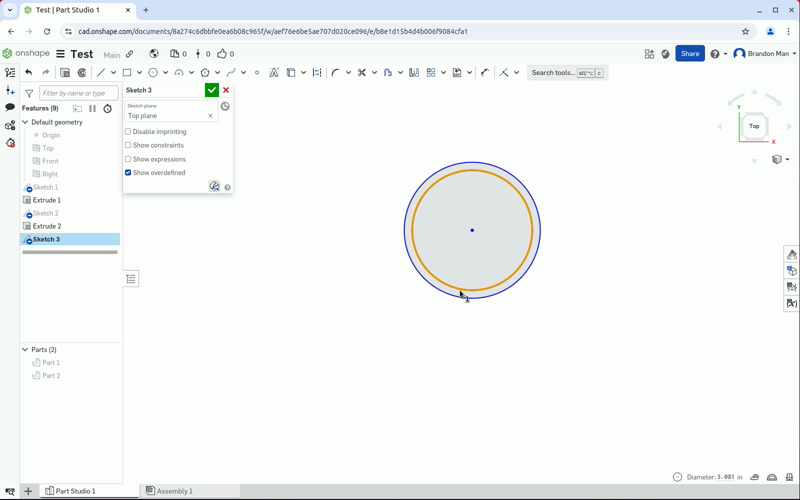
scroll(-6)
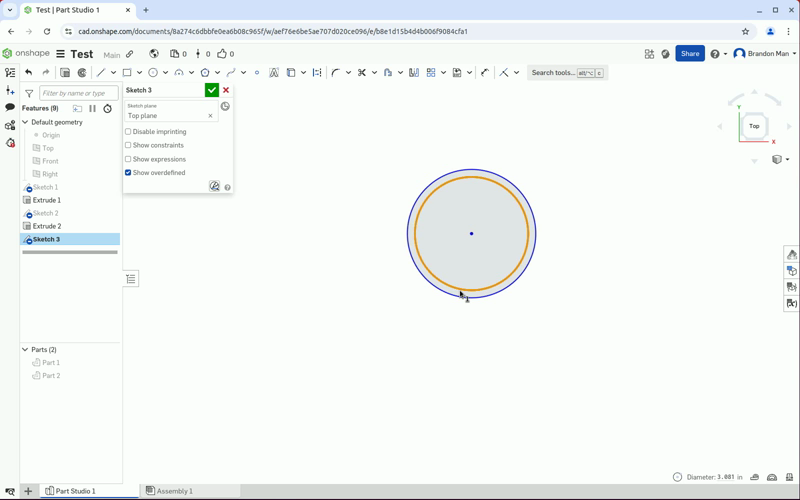
scroll(-6)
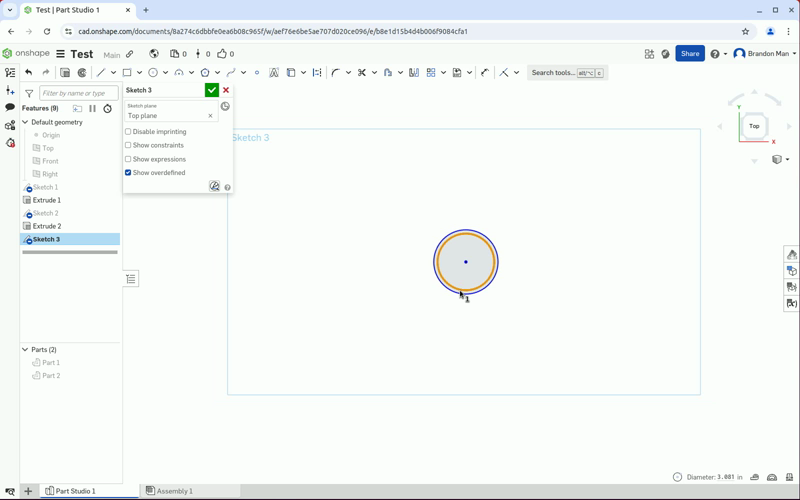
scroll(-6)
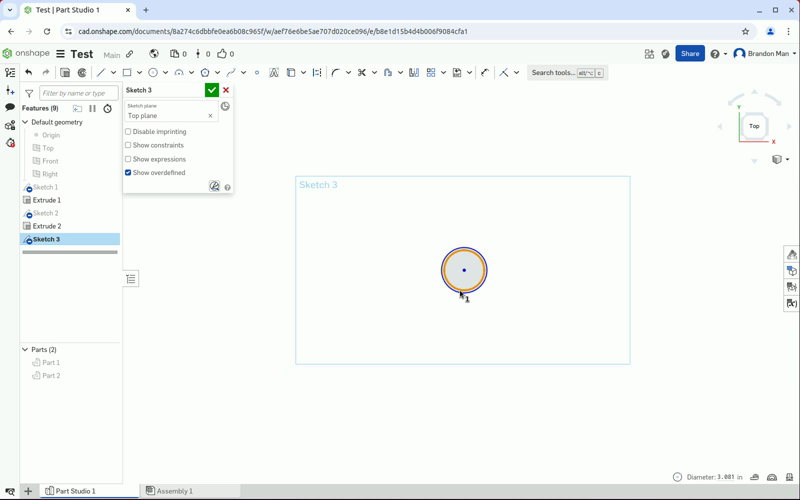
scroll(-6)
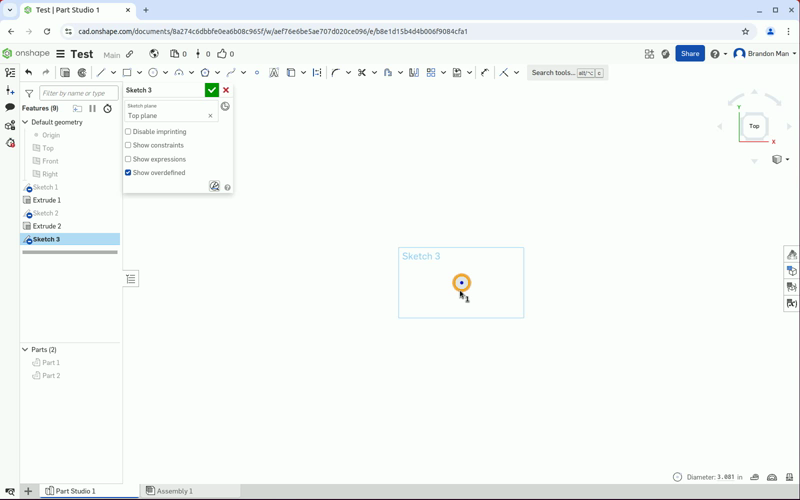
mouse_move(73, 352)
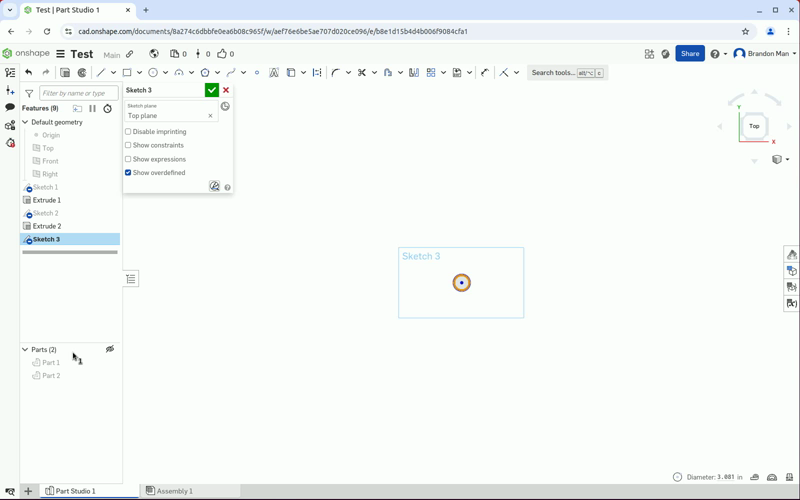
key(shift+y)
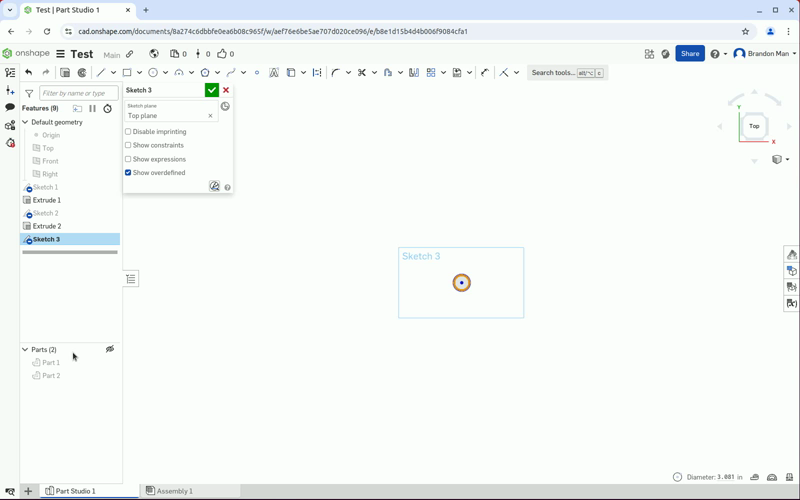
key(shift+e)
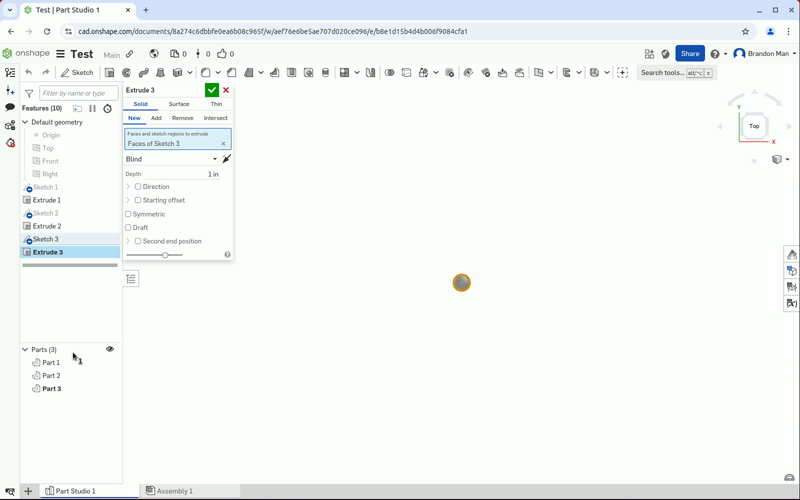
mouse_move(143, 106)
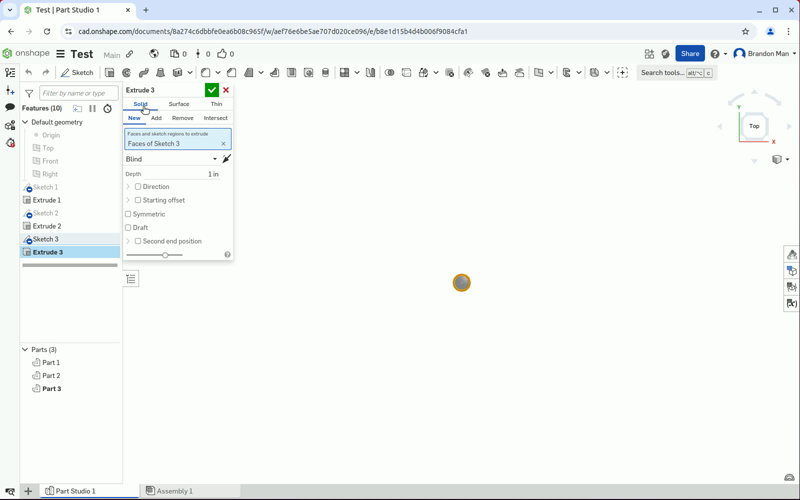
click(143, 106)
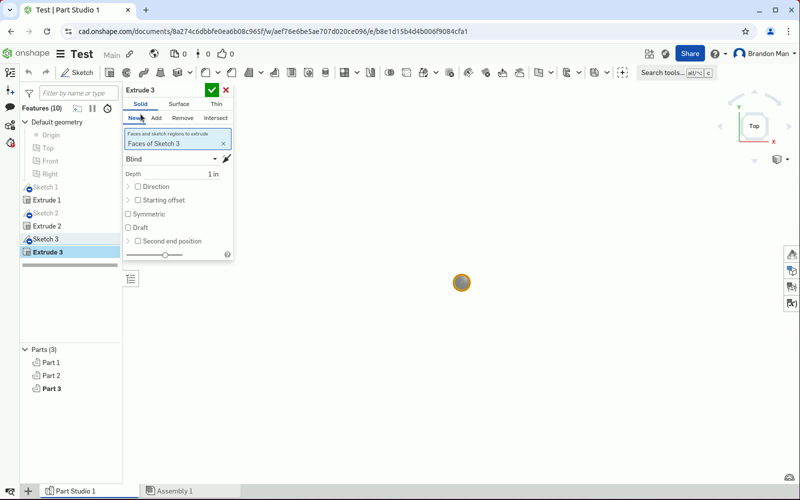
mouse_move(137, 120)
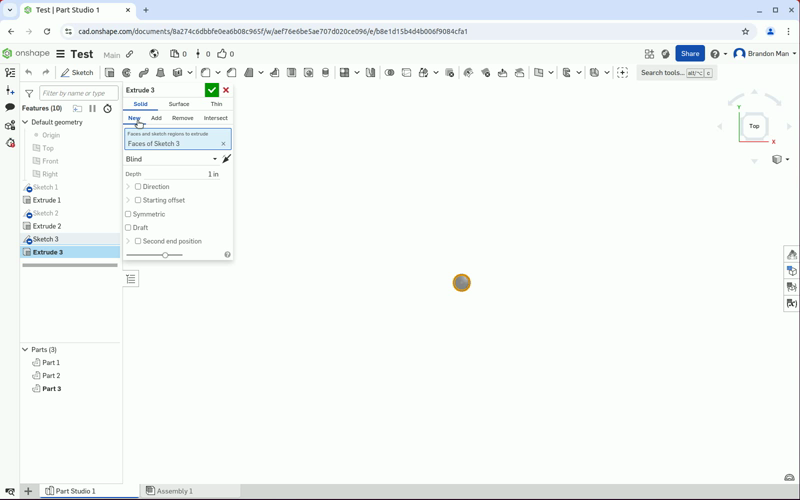
click(137, 120)
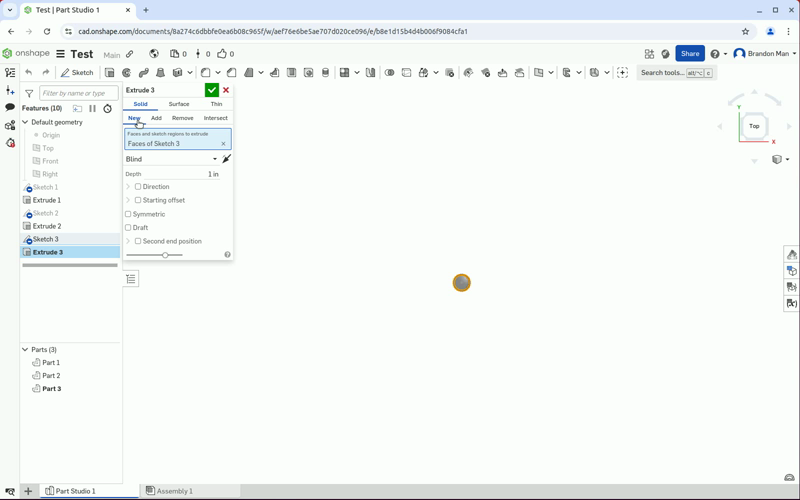
key(tab, 4)
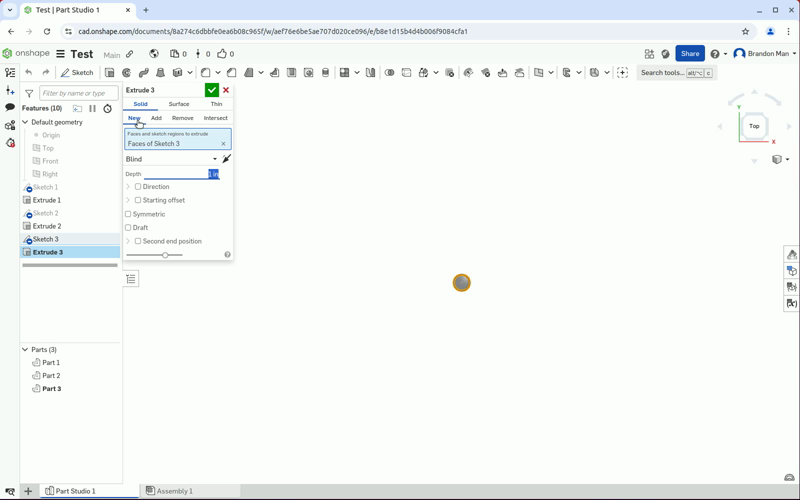
text(-3.851)
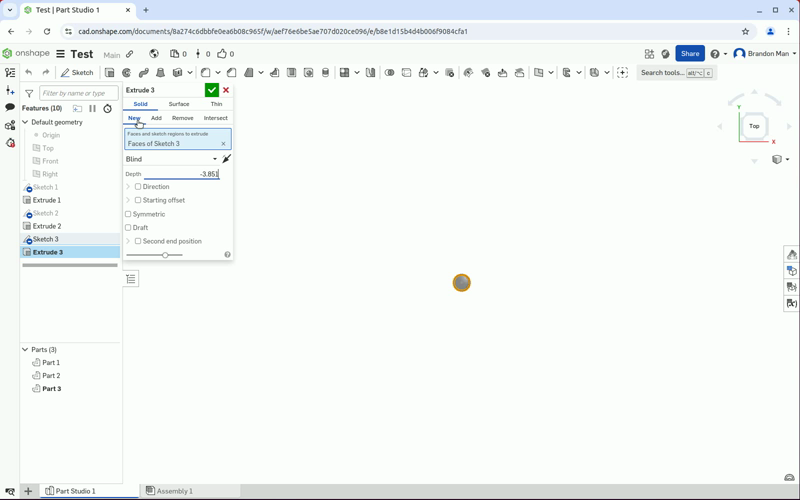
key(enter)
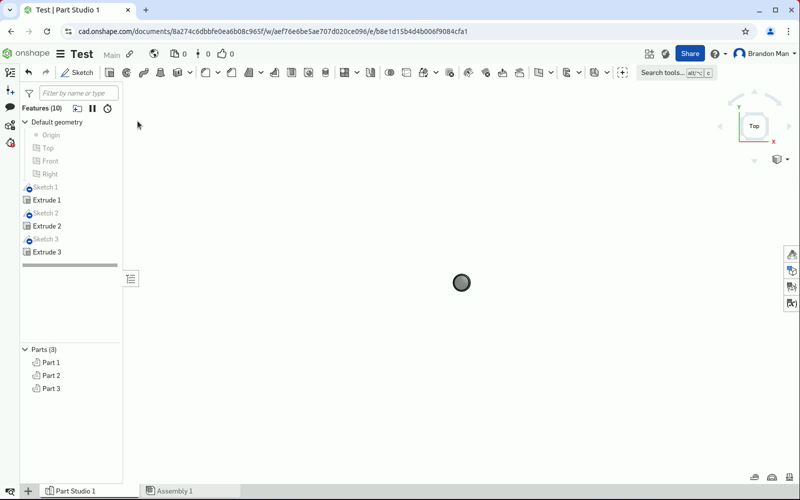
key(shift+h)
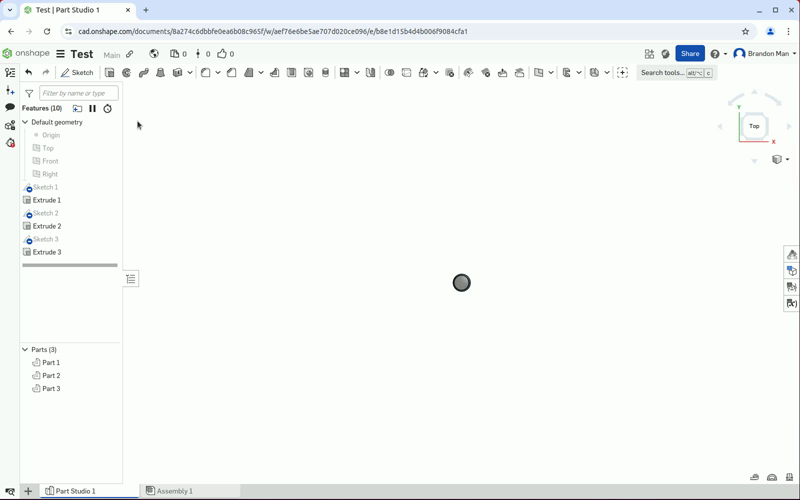
key(shift+h)
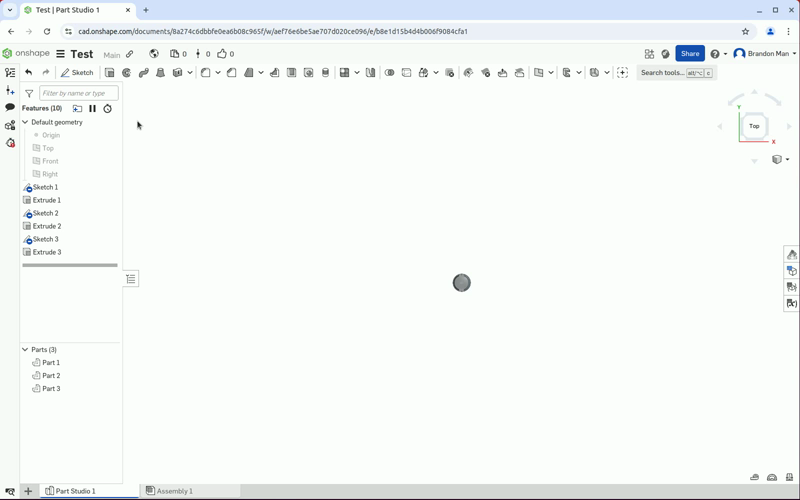
key(shift+7)
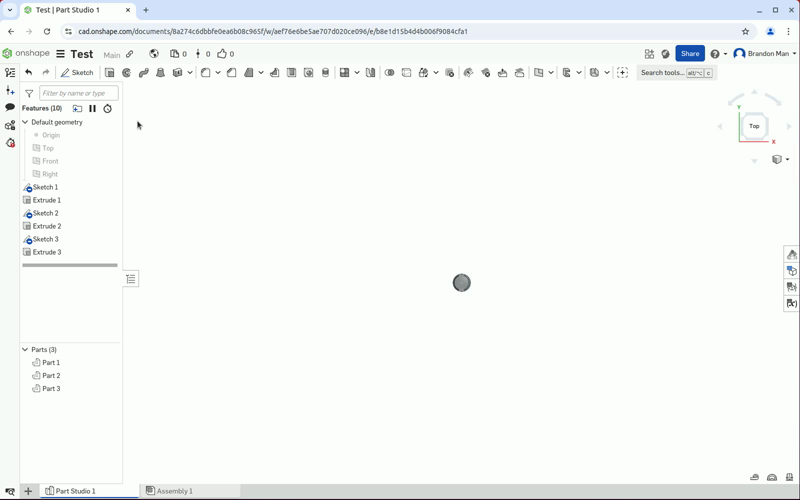
key(up, 3)
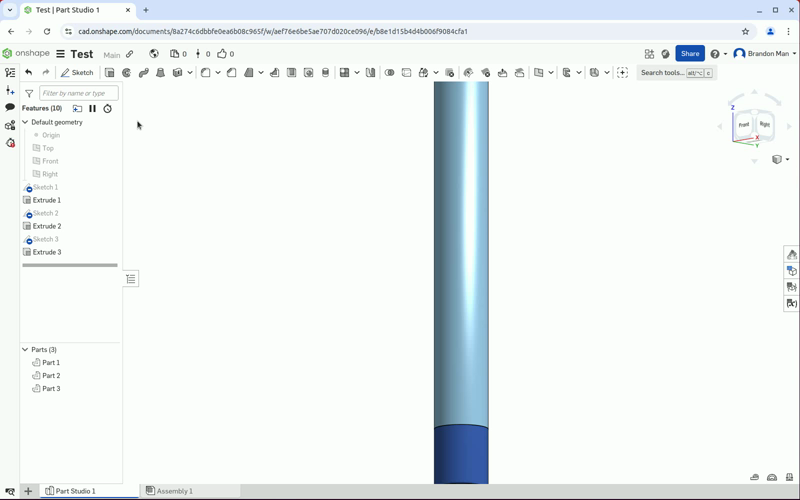
key(left, 3)
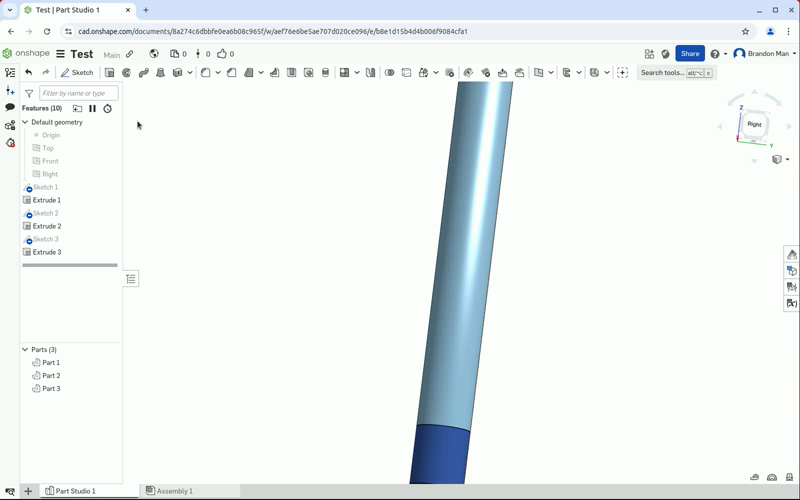
key(right, 3)
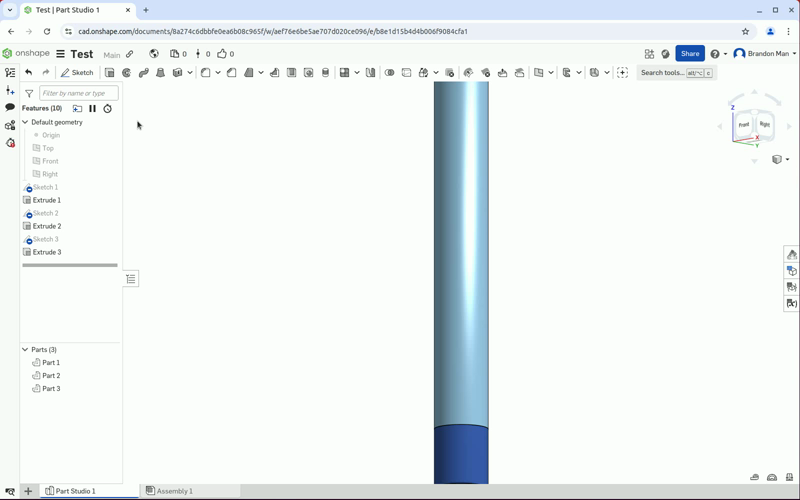
key(down, 3)
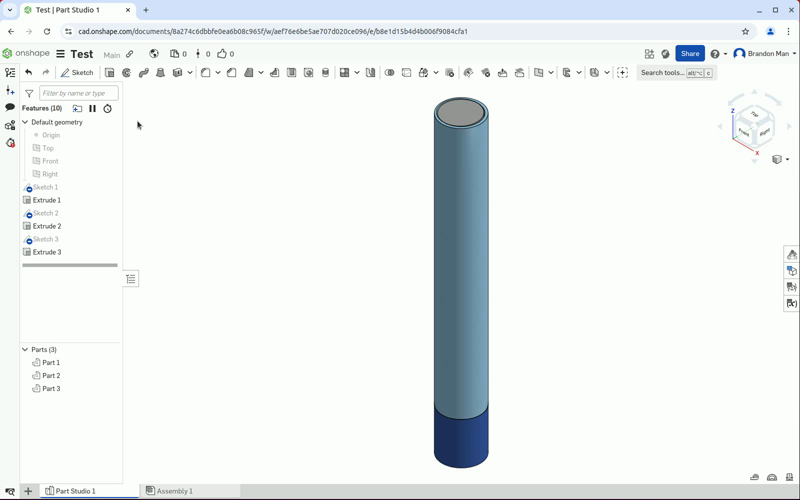
mouse_move(73, 189)
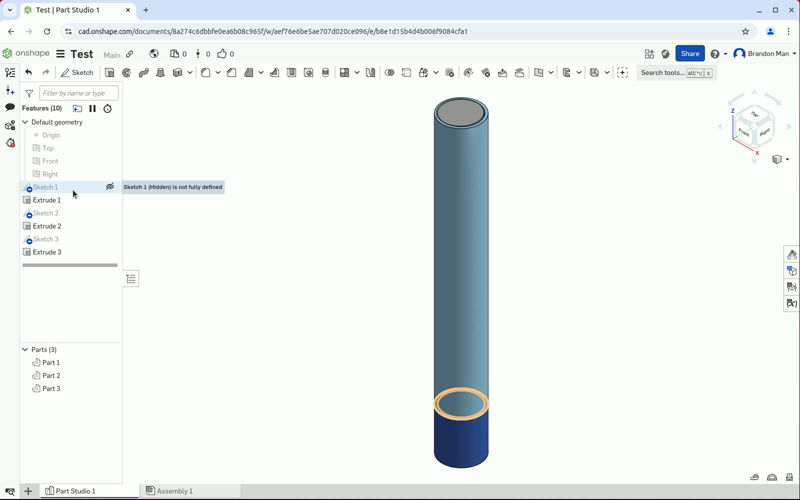
click(73, 189)